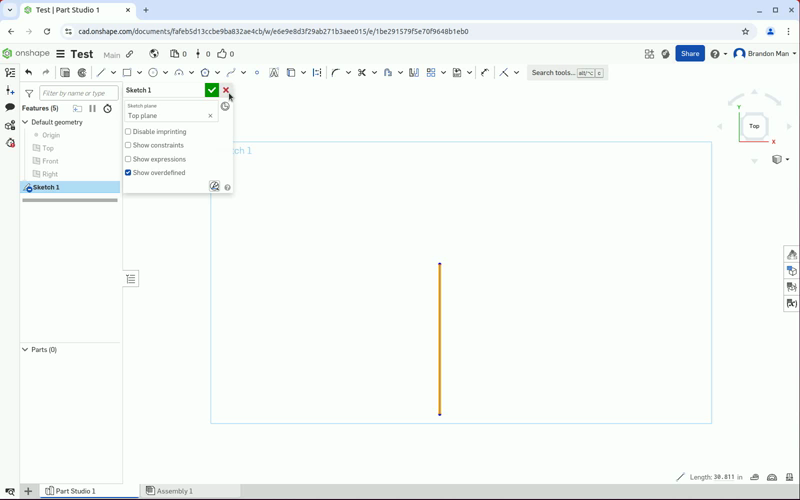
key(shift+h)
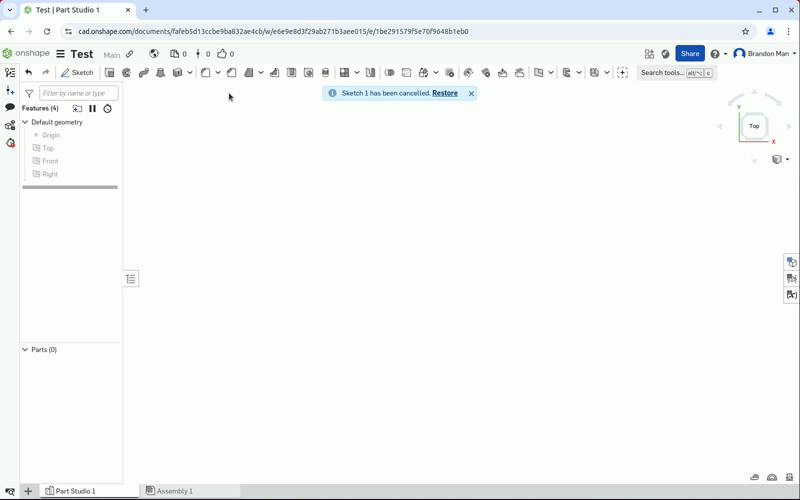
mouse_move(73, 352)
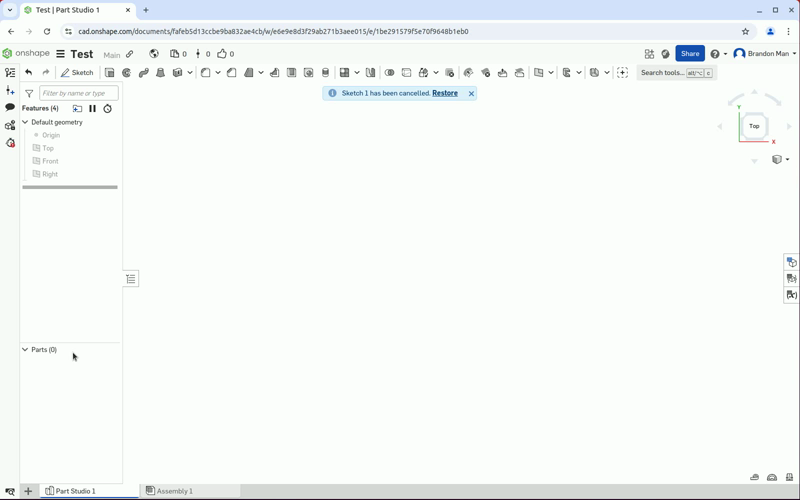
key(y)
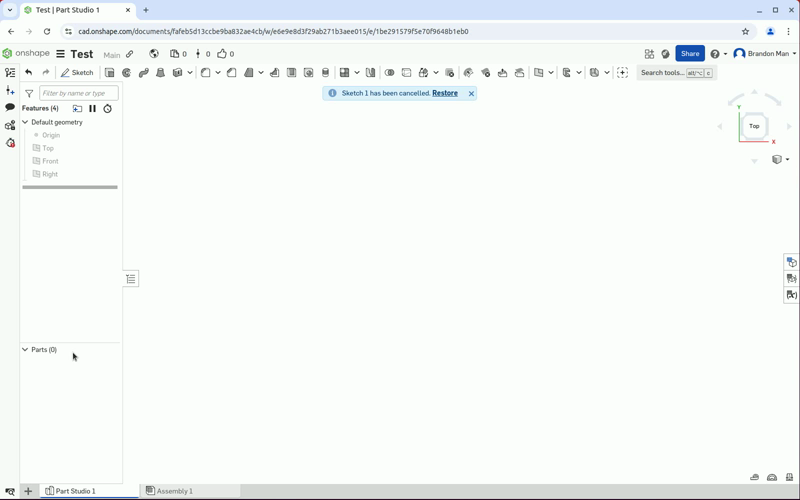
key(shift+p)
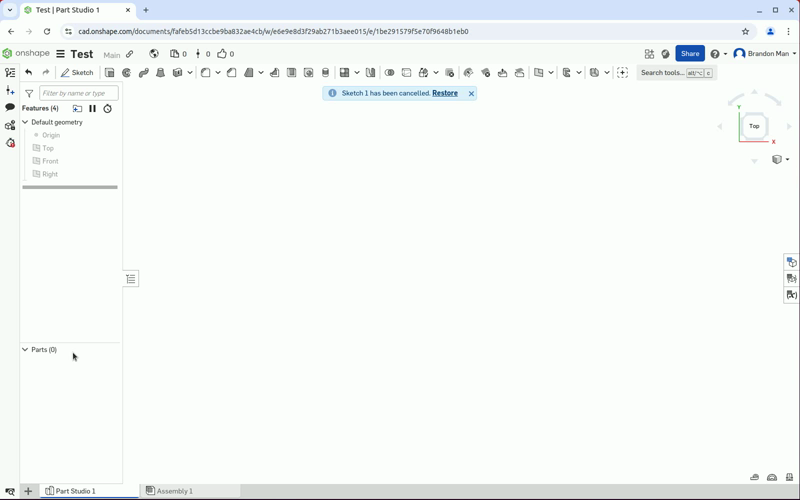
key(space)
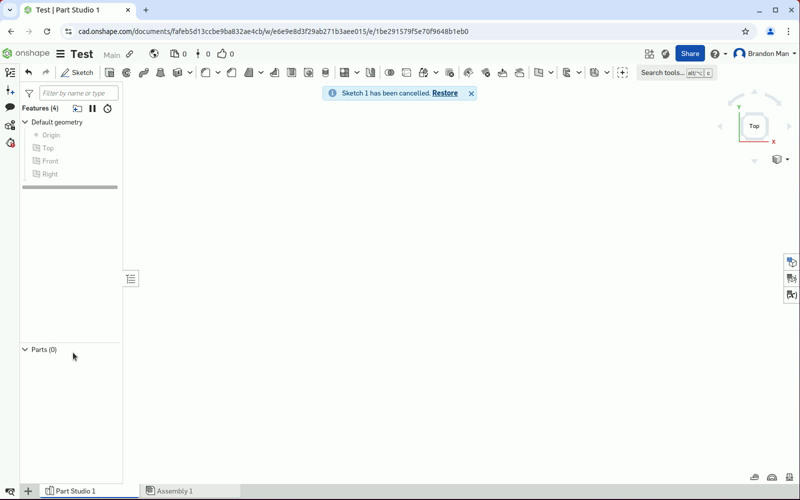
key_down(shift)
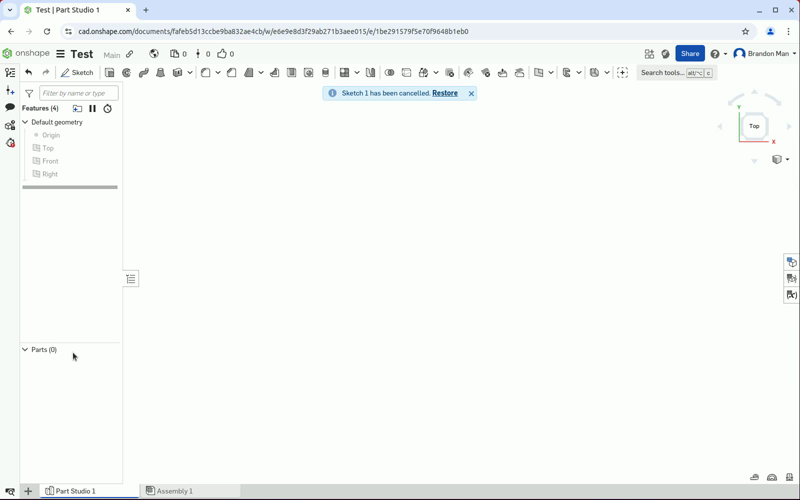
key(up)
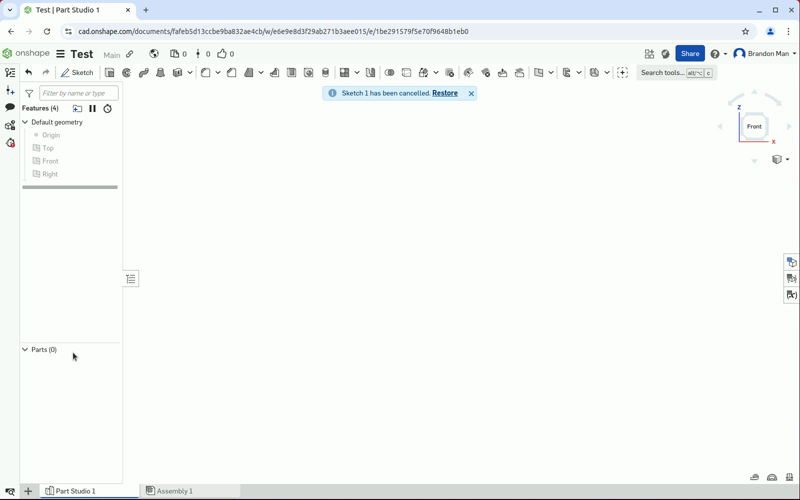
key_up(shift)
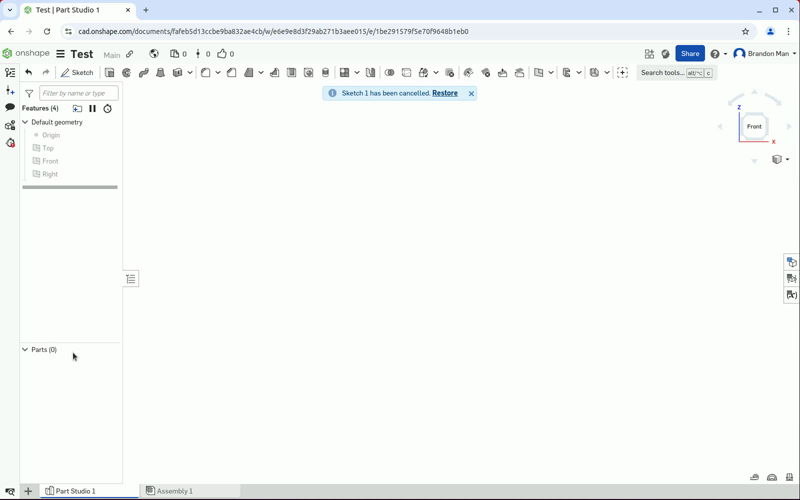
mouse_move(73, 352)
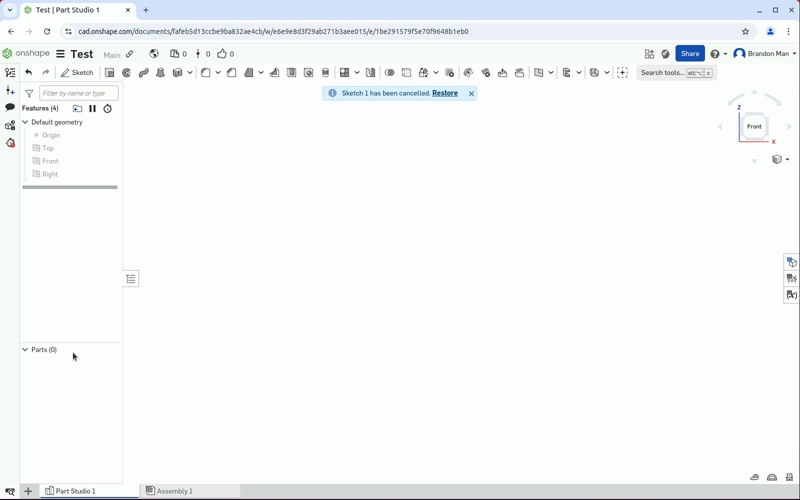
key(shift+y)
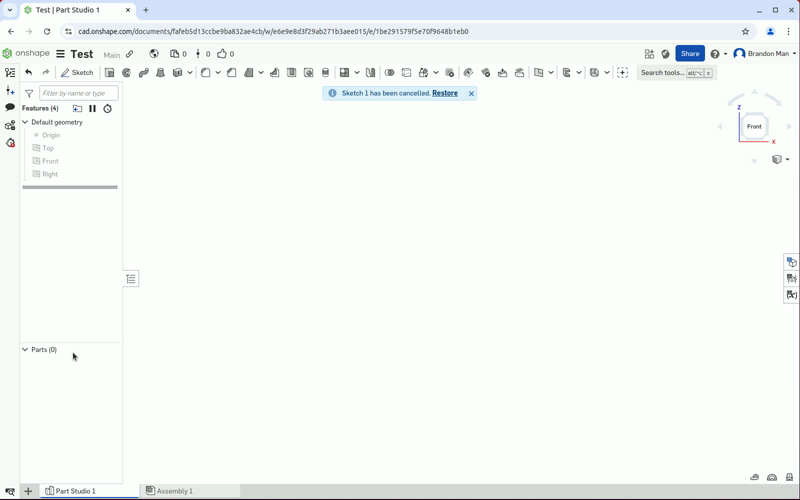
key(shift+s)
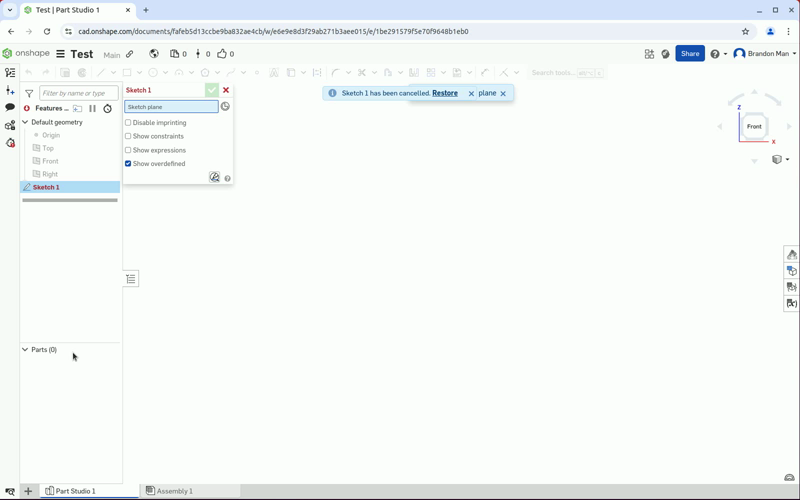
mouse_move(73, 163)
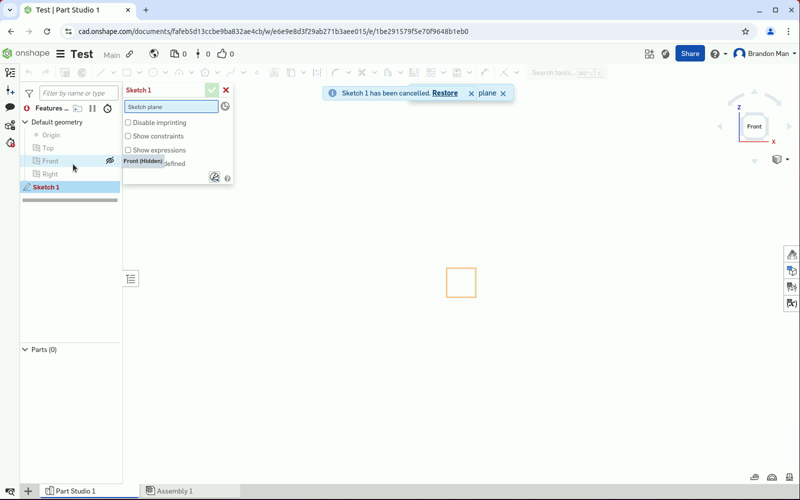
click(73, 163)
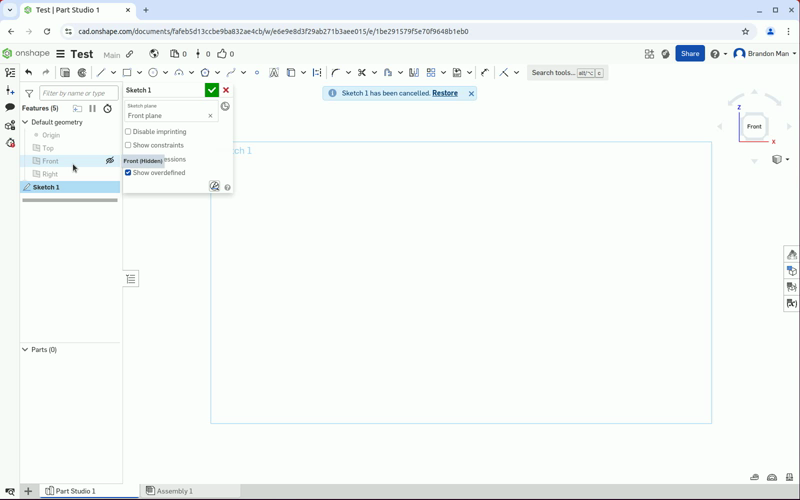
mouse_move(73, 352)
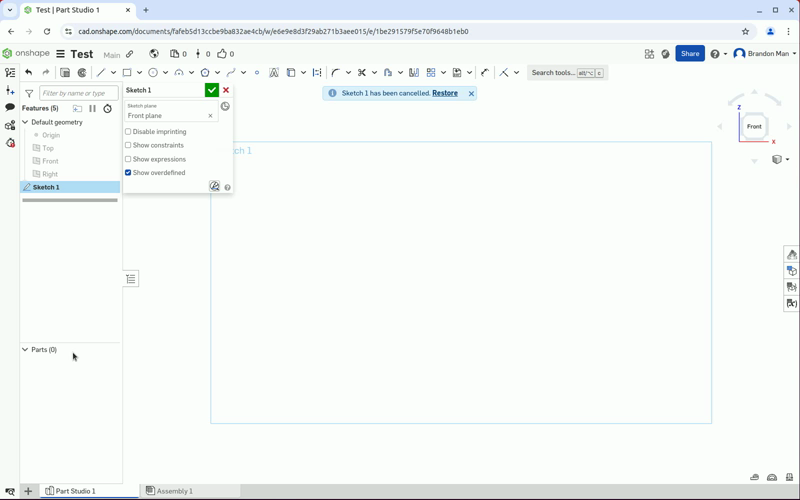
key(y)
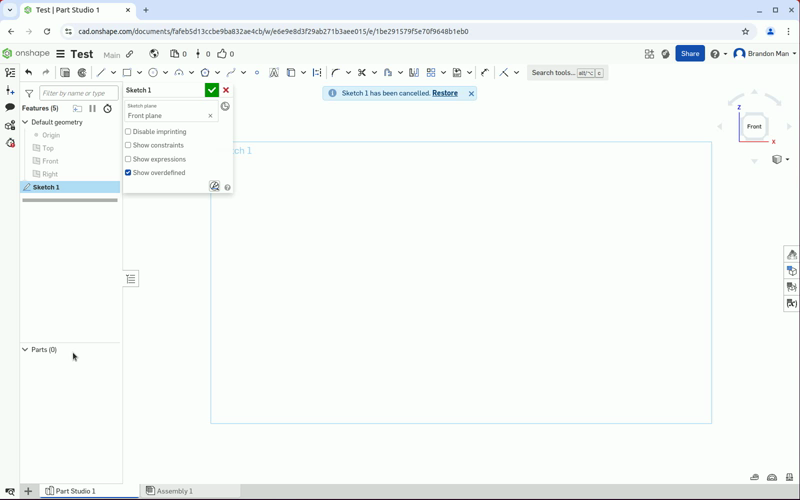
key(c)
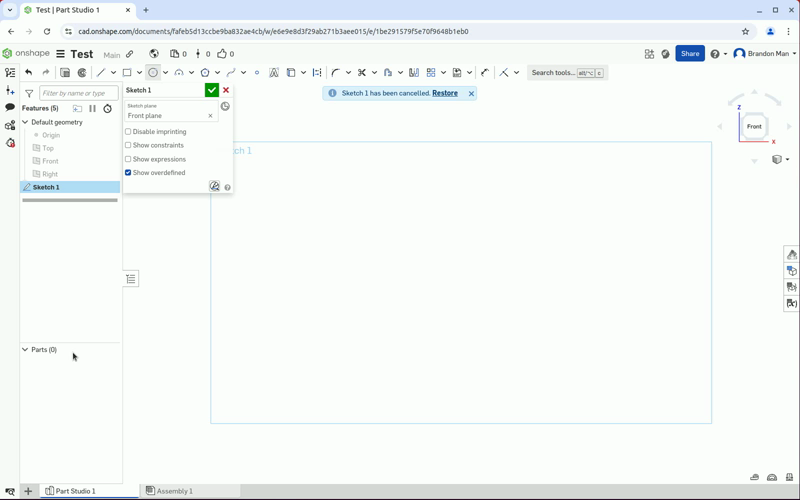
key_down(shift)
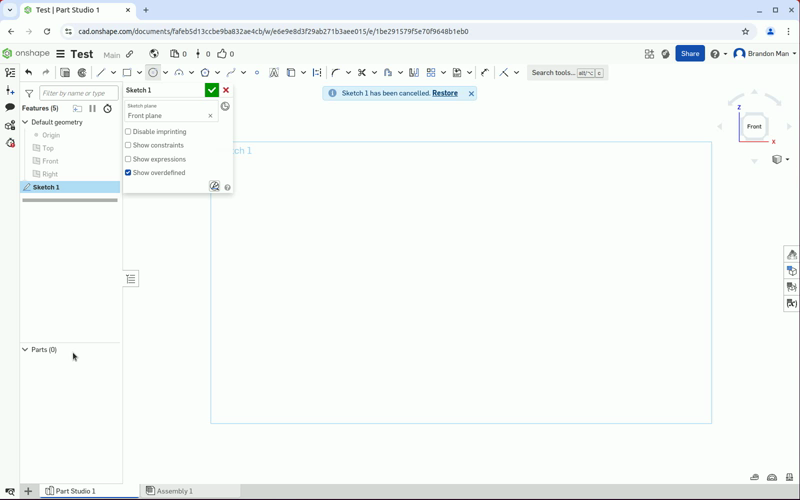
mouse_move(461, 282)
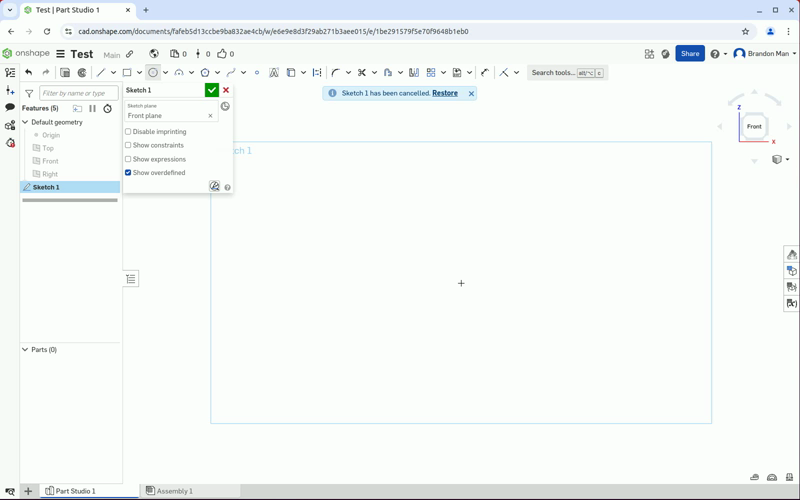
click(461, 282)
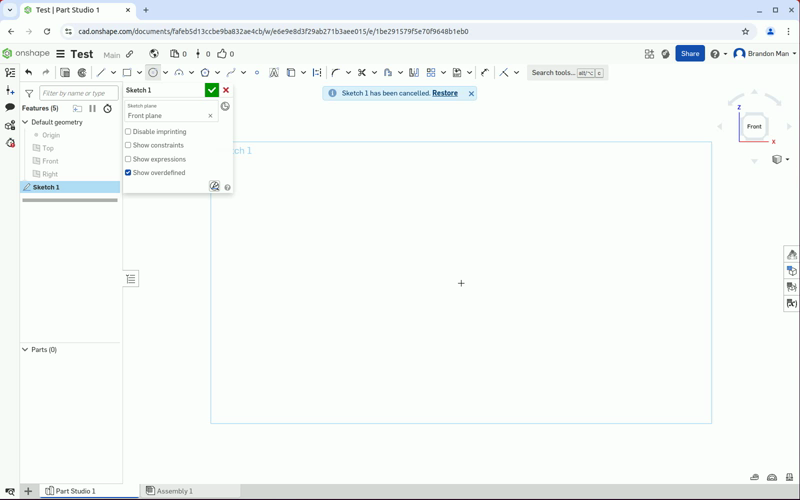
key_up(shift)
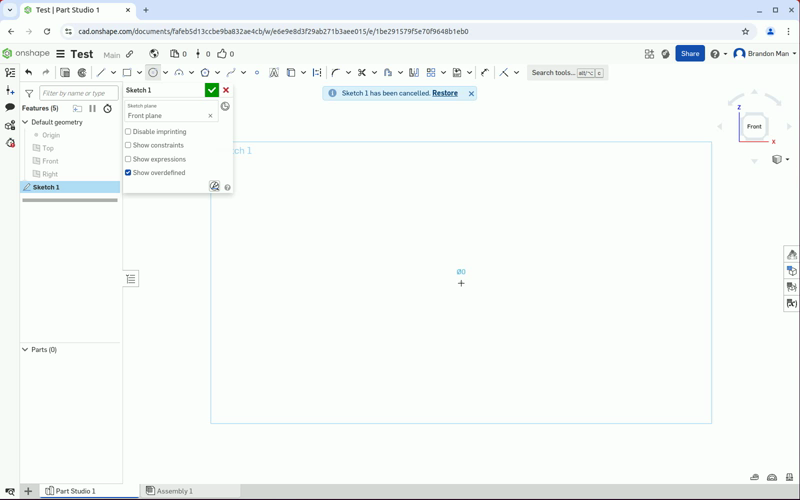
mouse_move(574, 282)
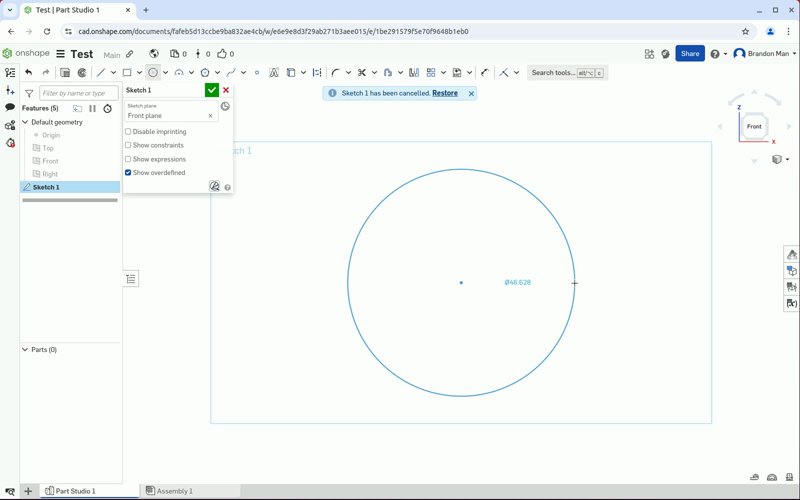
click(574, 282)
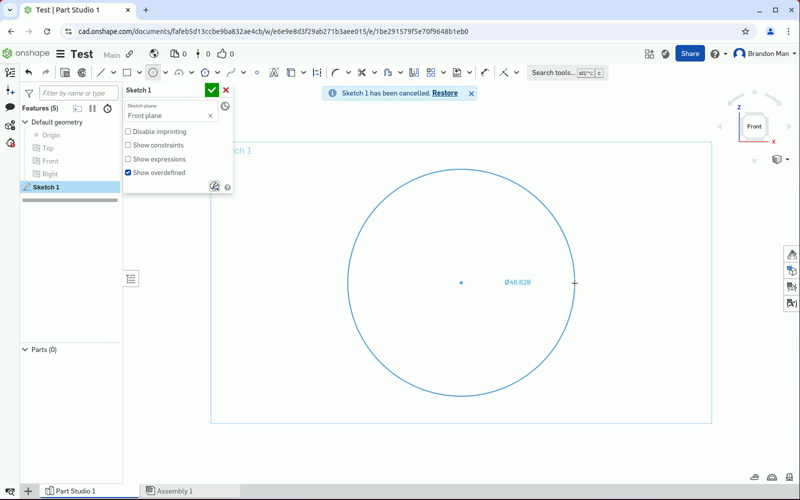
key(esc)
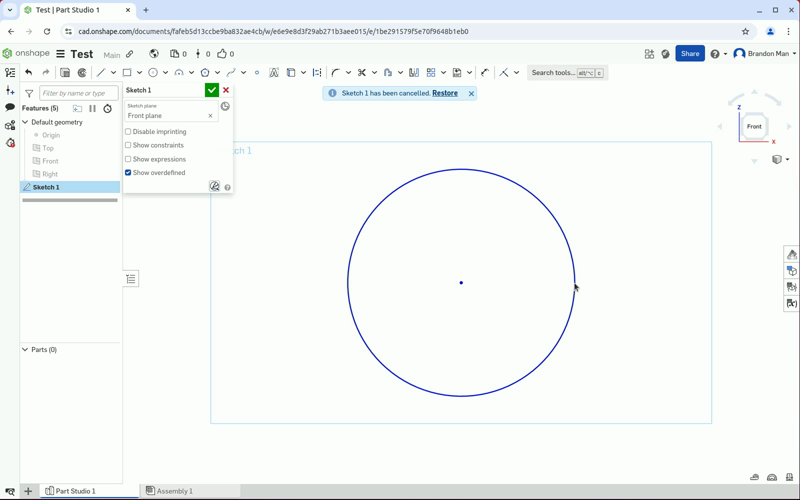
key(l)
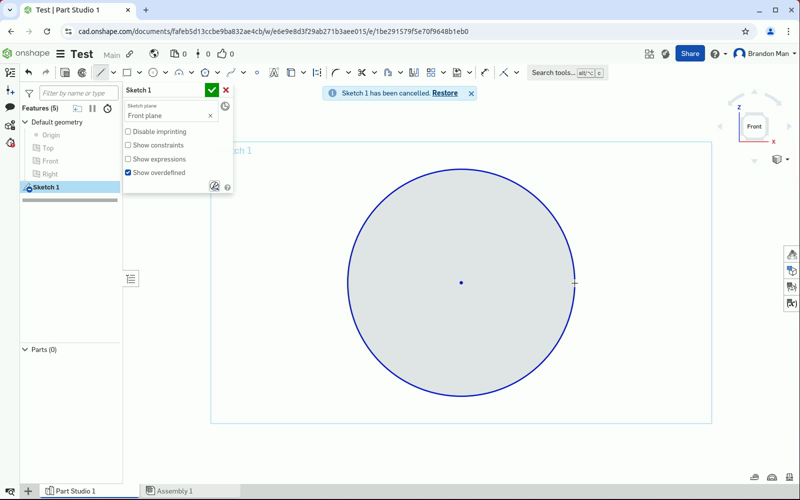
key_down(shift)
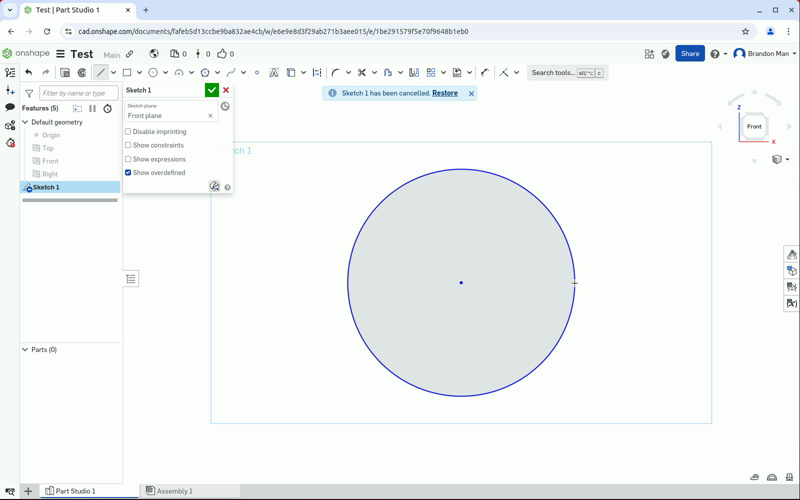
mouse_move(402, 306)
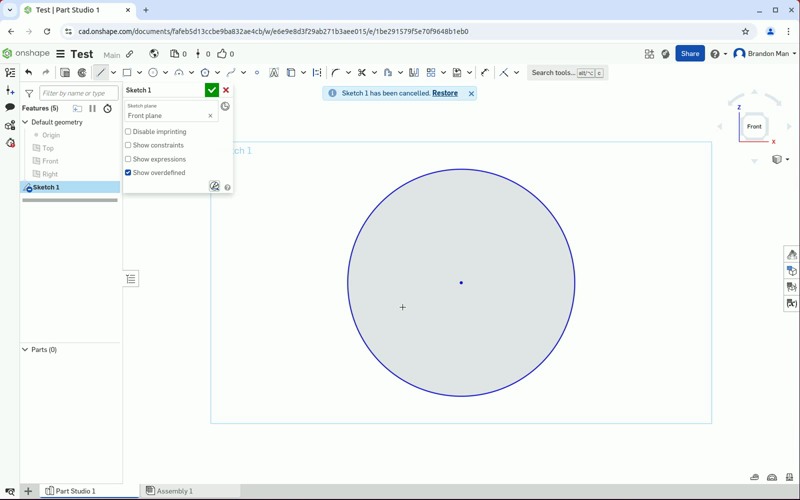
click(402, 306)
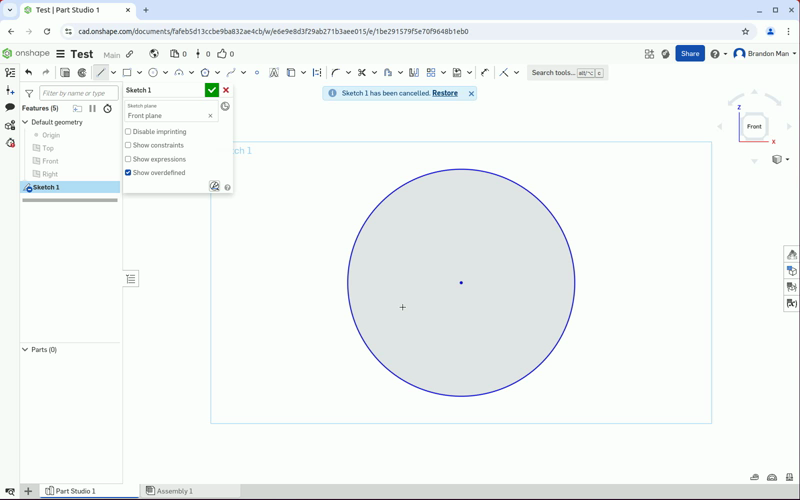
key_up(shift)
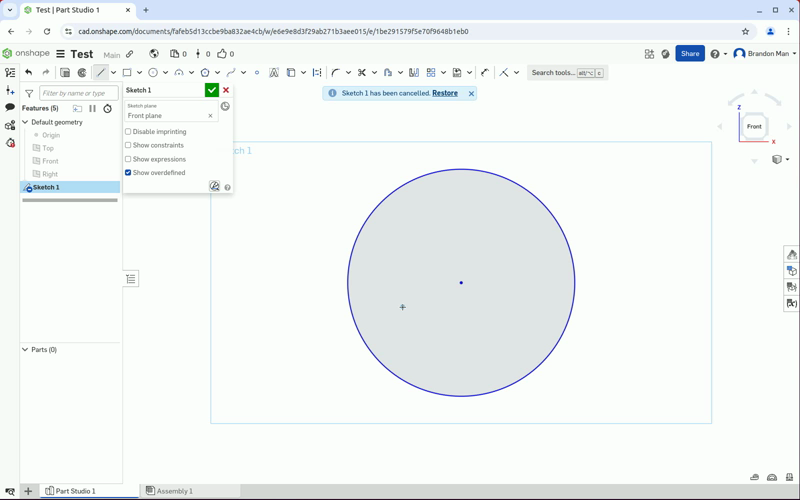
key_down(shift)
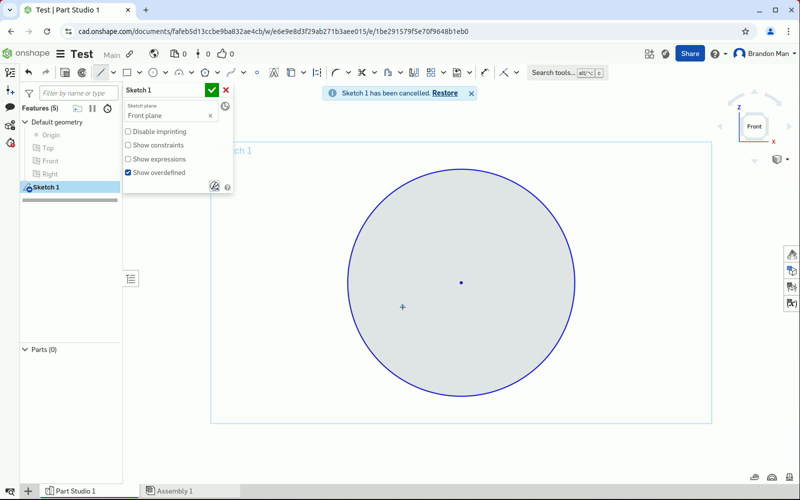
mouse_move(432, 306)
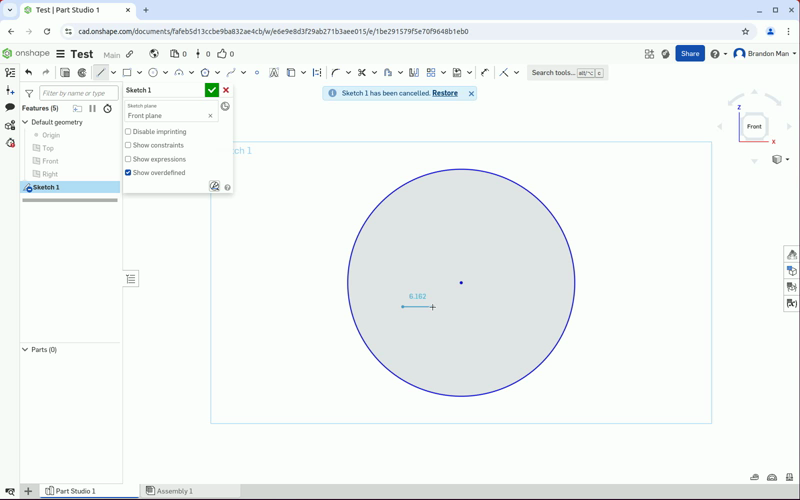
mouse_move(402, 261)
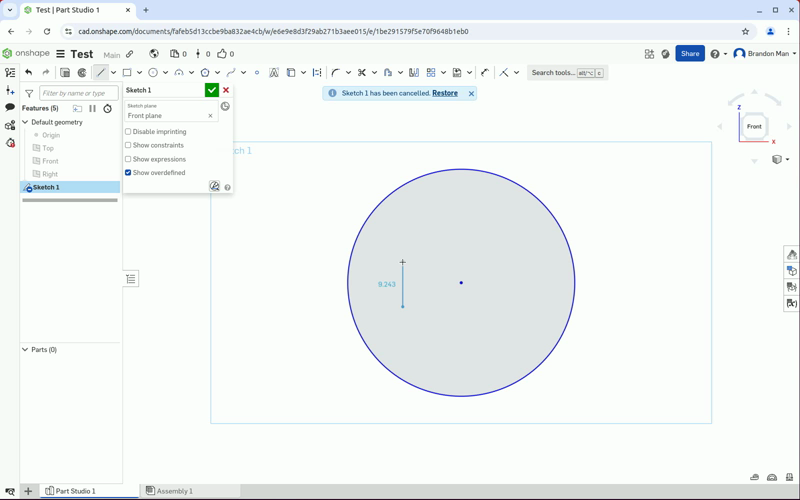
click(402, 261)
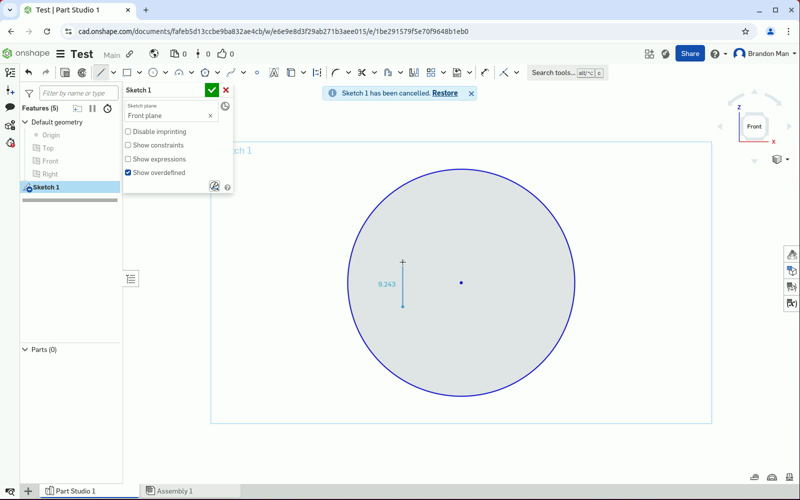
key_up(shift)
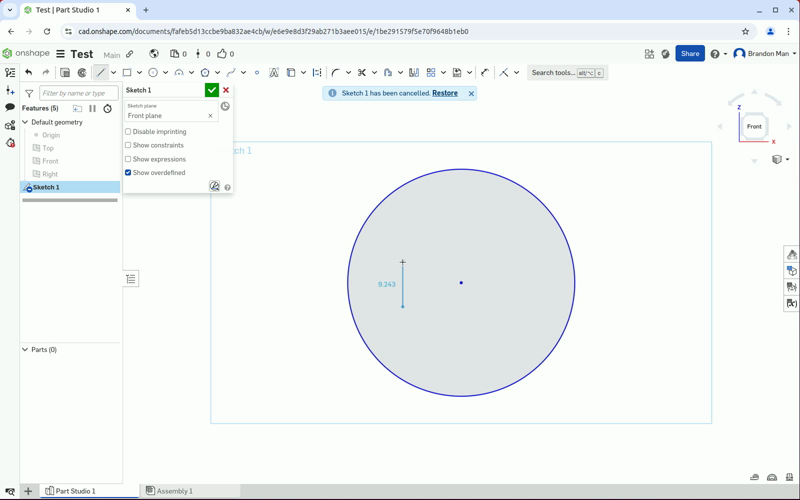
key(esc)
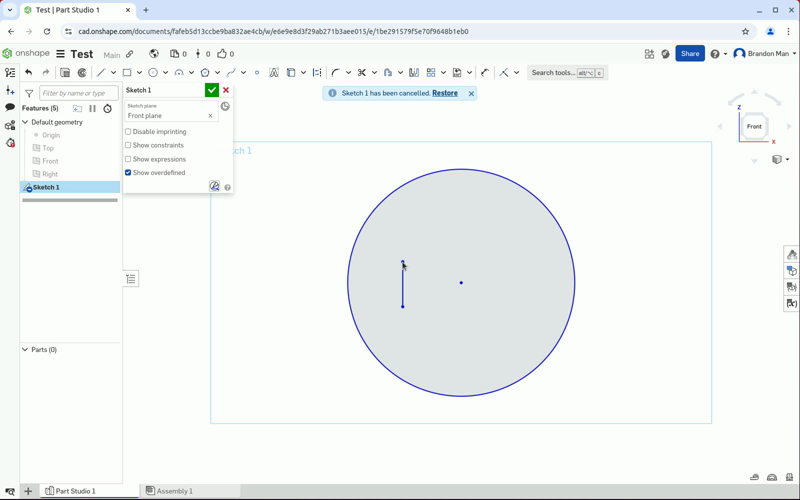
key(a)
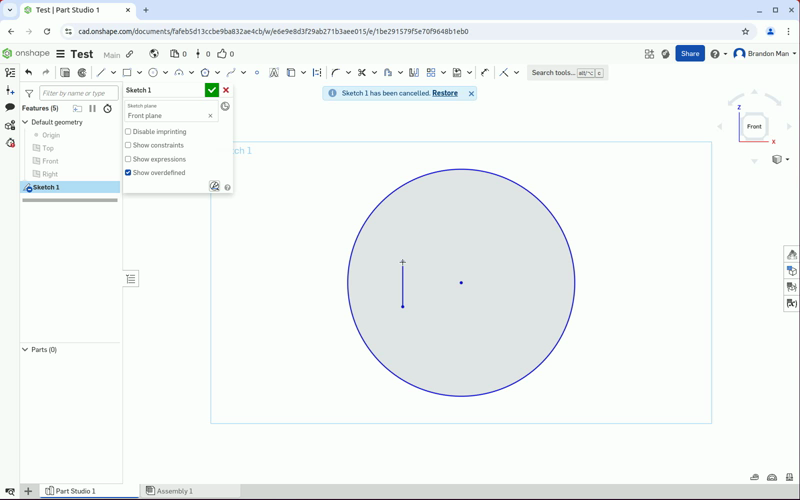
mouse_move(402, 261)
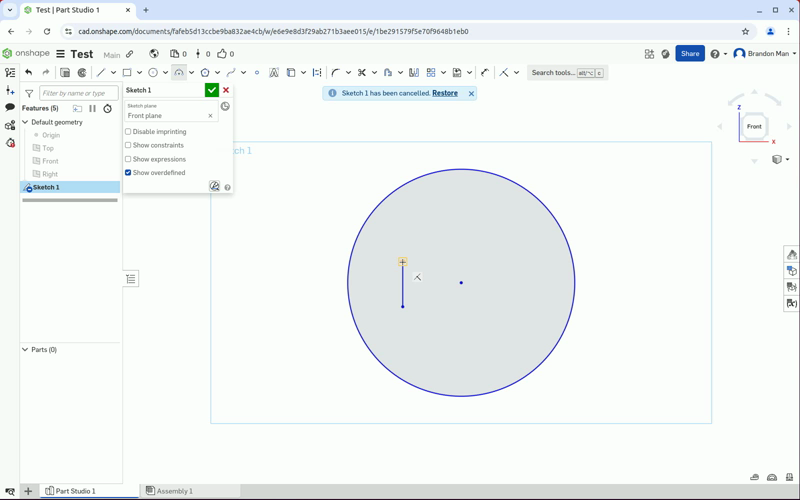
click(402, 261)
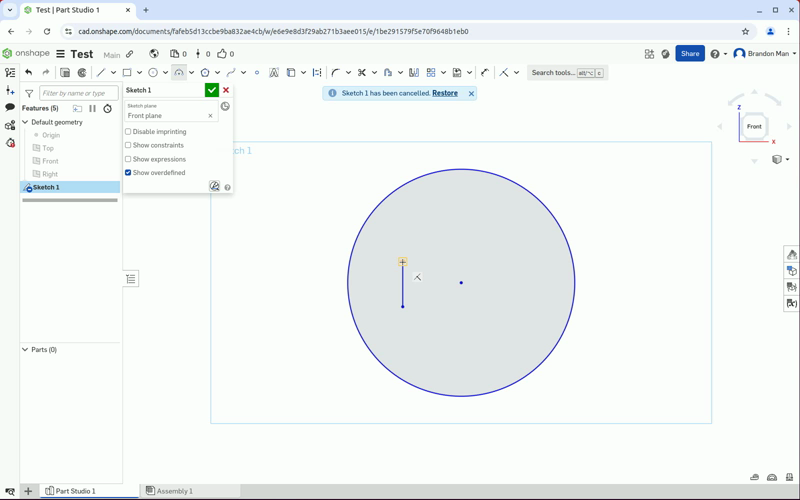
key_down(shift)
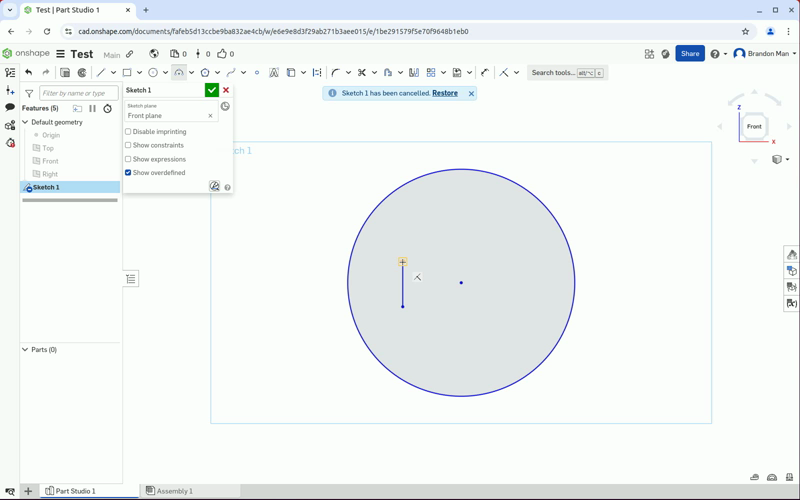
mouse_move(411, 242)
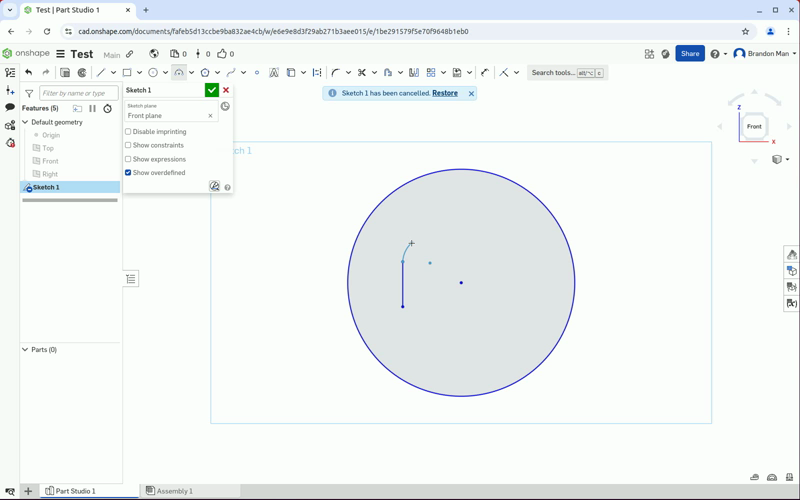
click(411, 242)
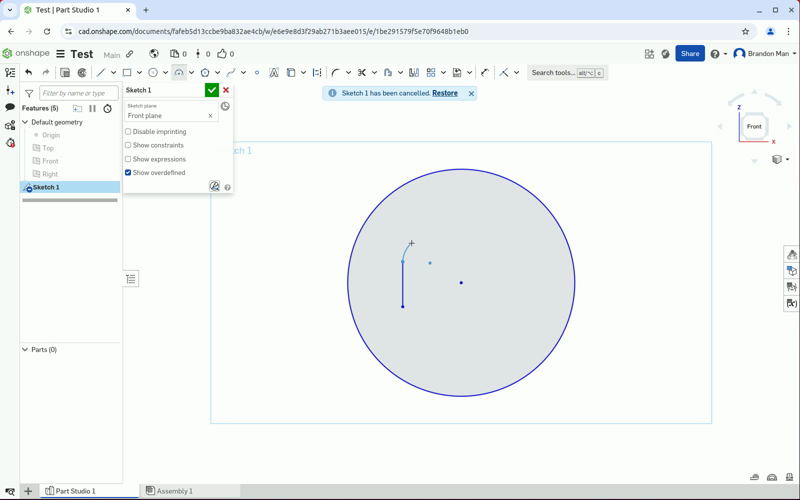
mouse_move(390, 244)
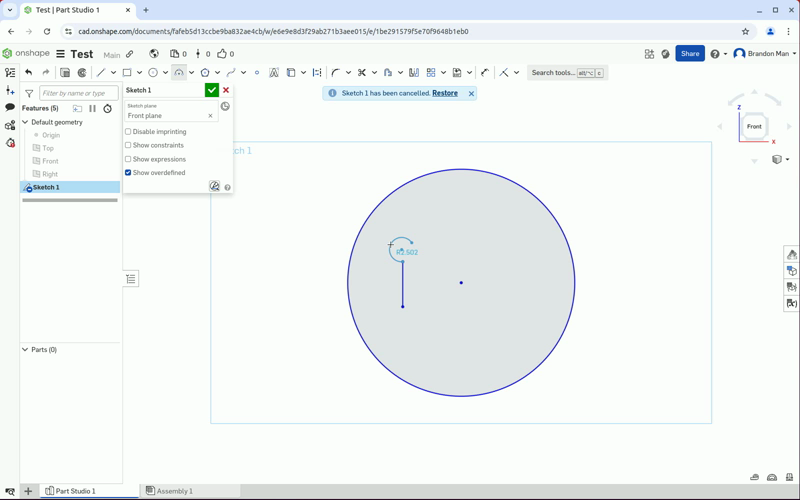
click(390, 244)
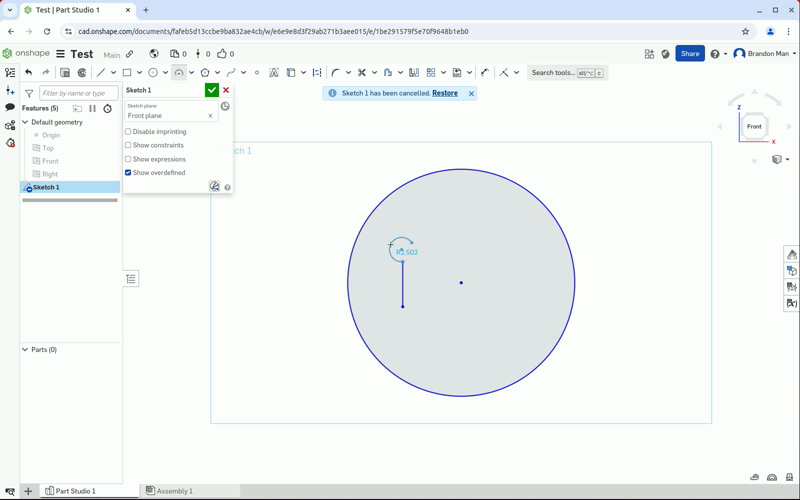
key_up(shift)
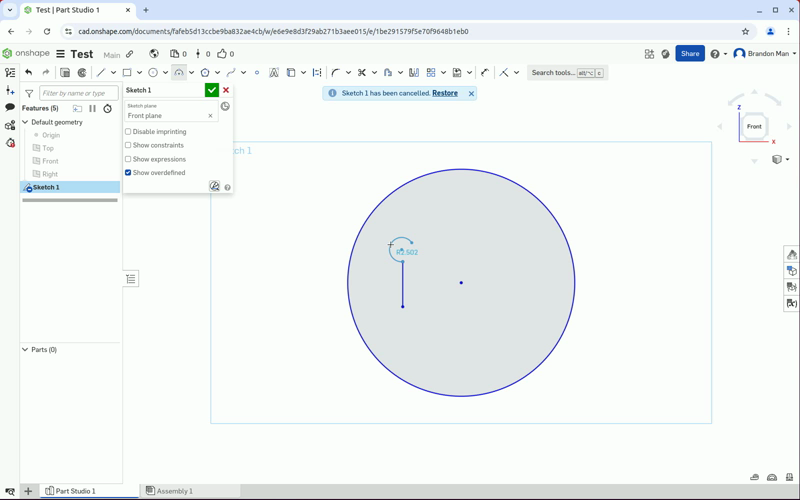
key(esc)
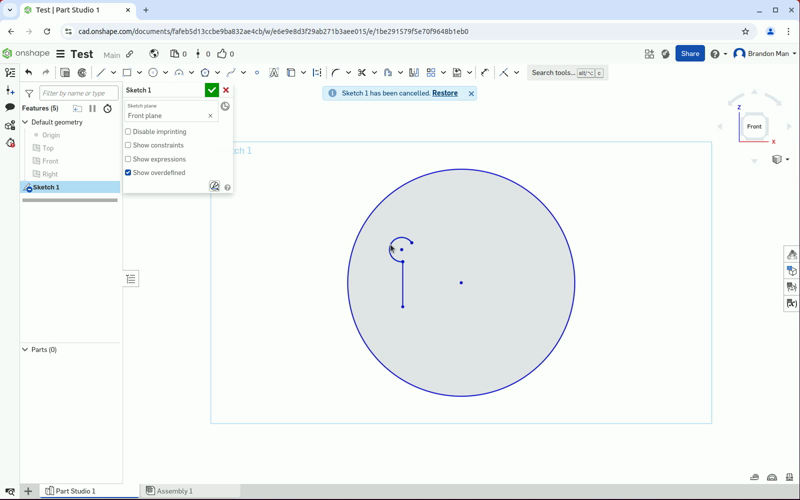
key(l)
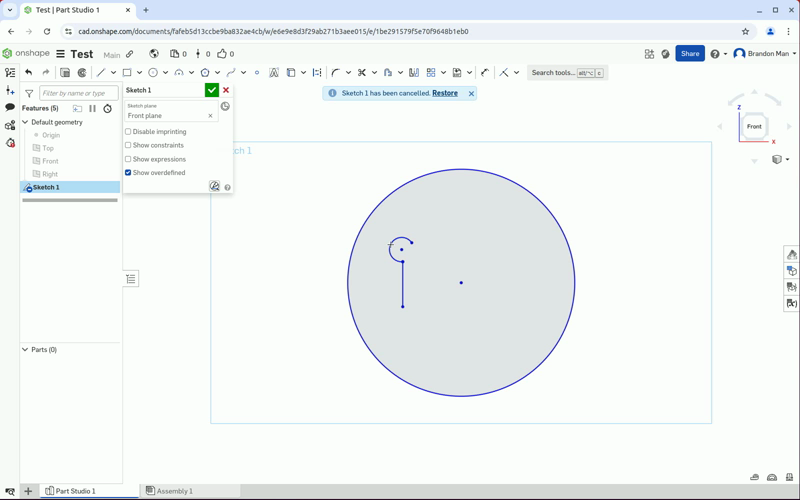
mouse_move(411, 242)
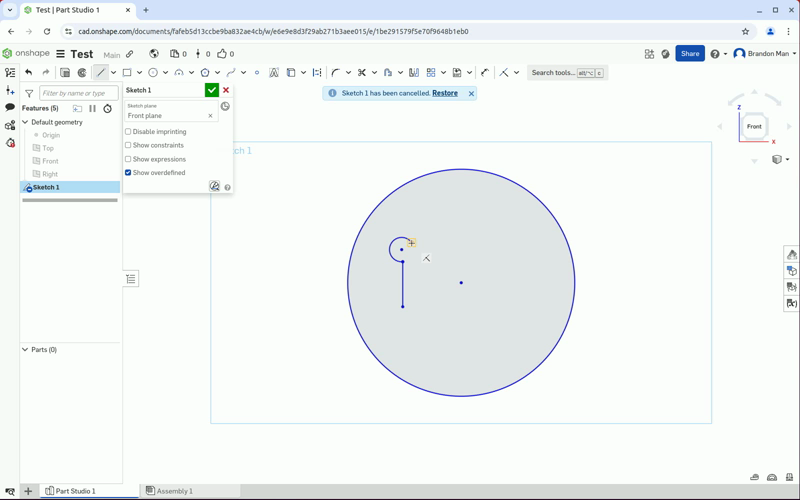
click(411, 242)
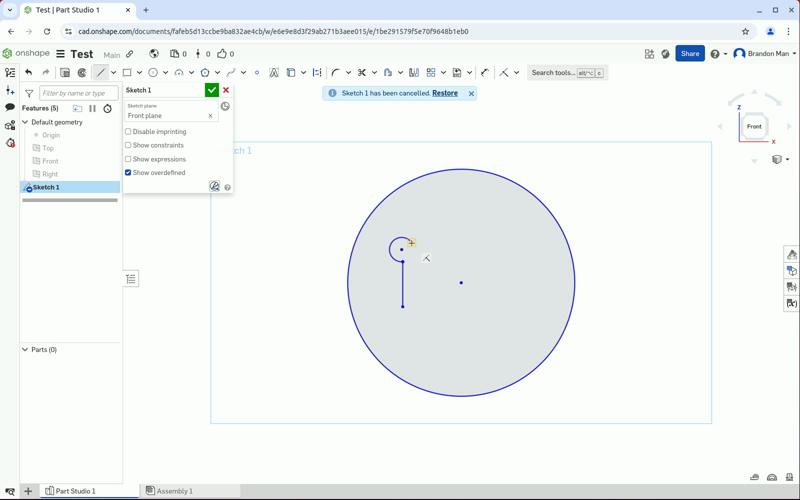
key_down(shift)
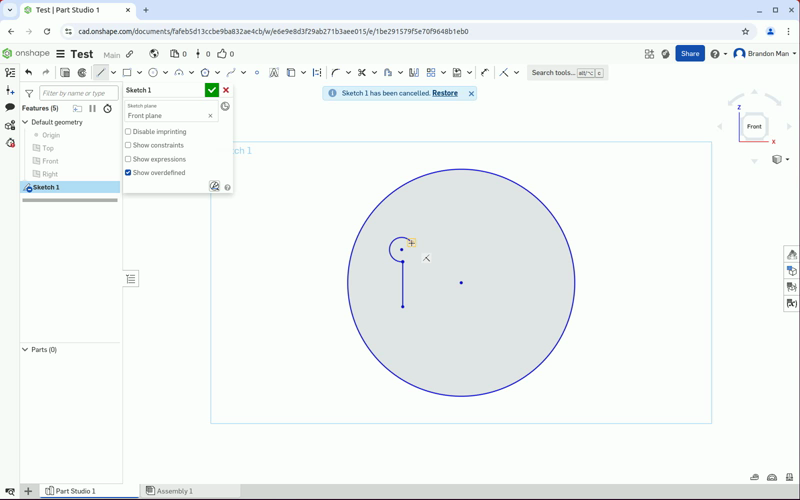
mouse_move(441, 242)
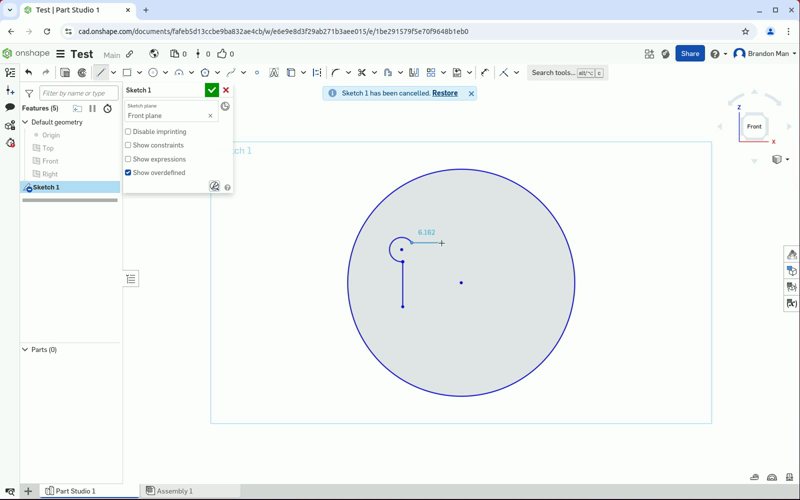
mouse_move(449, 221)
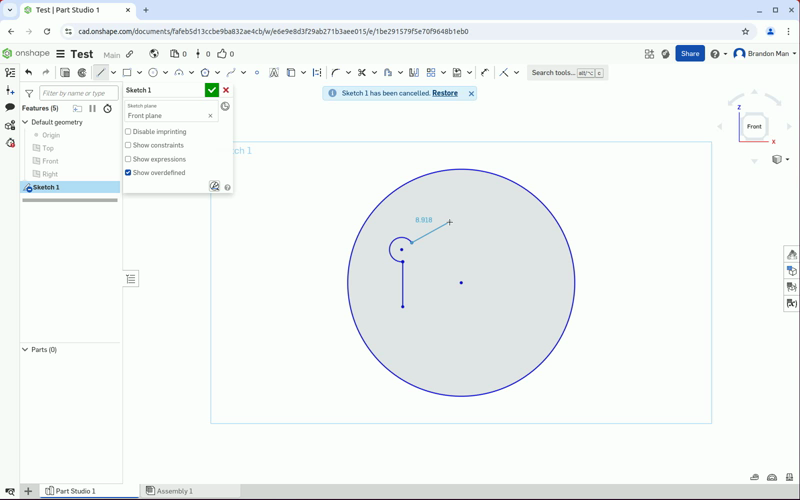
click(449, 221)
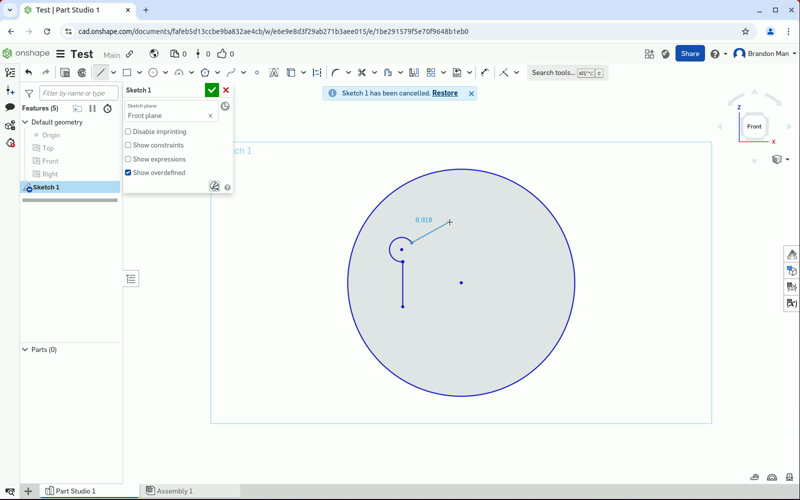
key_up(shift)
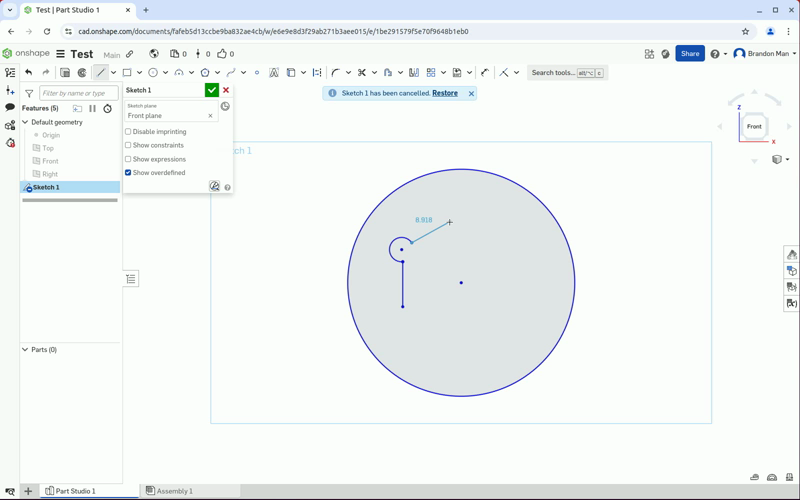
key(esc)
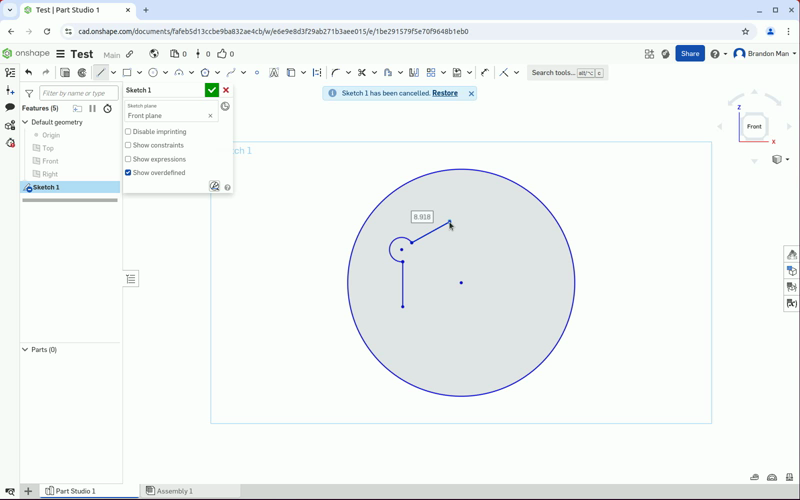
key(a)
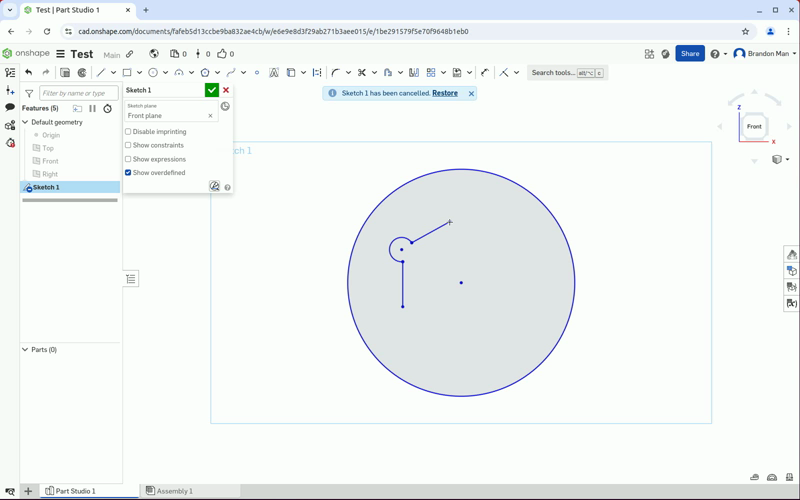
mouse_move(449, 221)
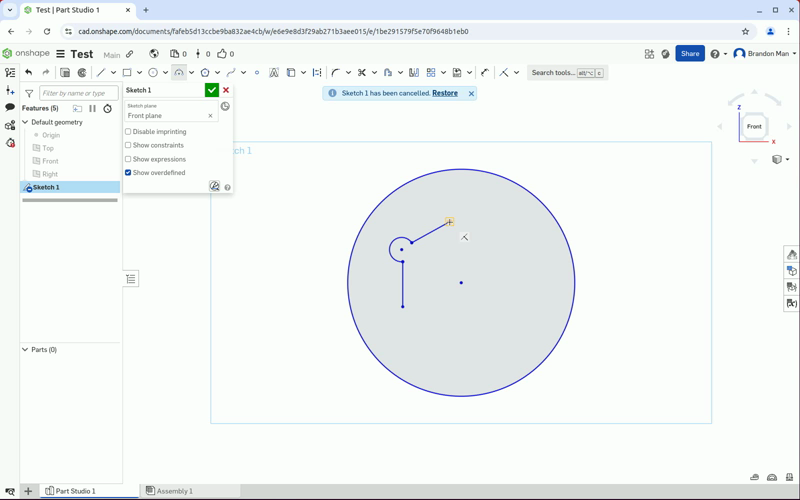
click(449, 221)
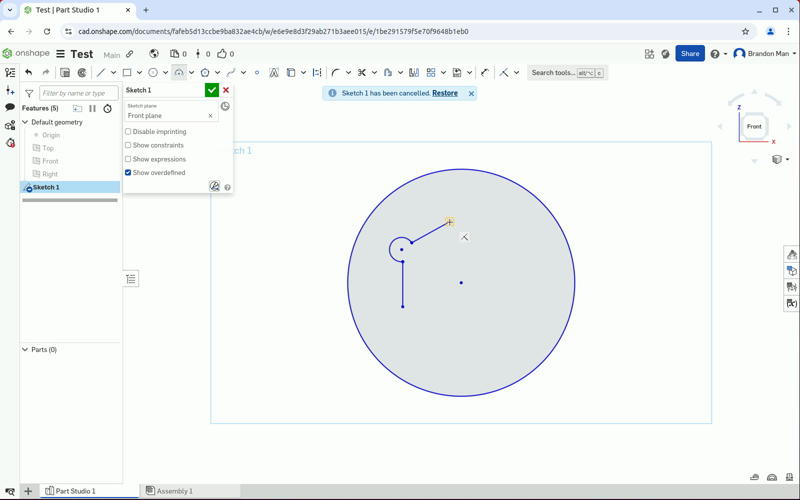
key_down(shift)
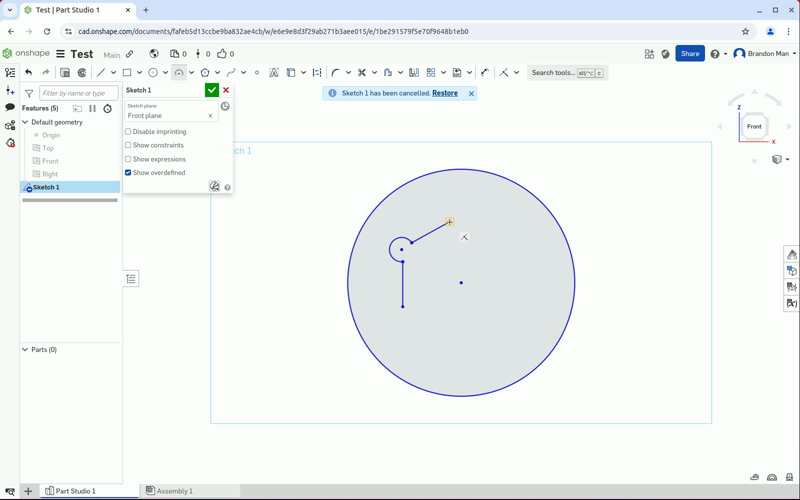
mouse_move(470, 221)
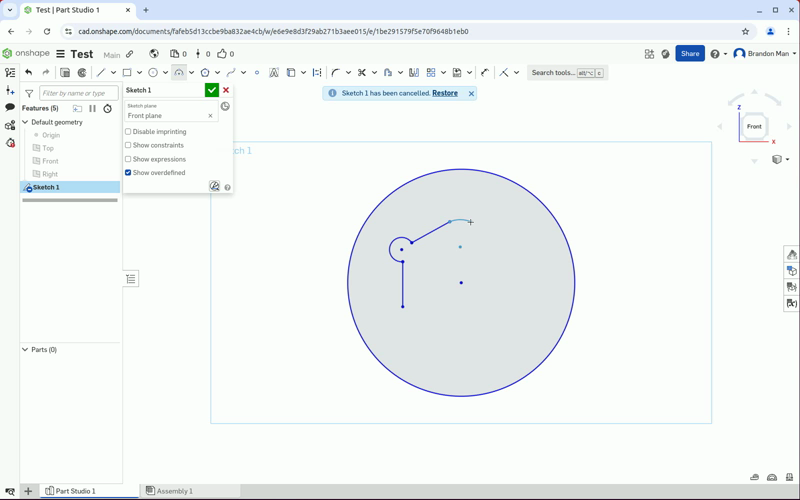
click(470, 221)
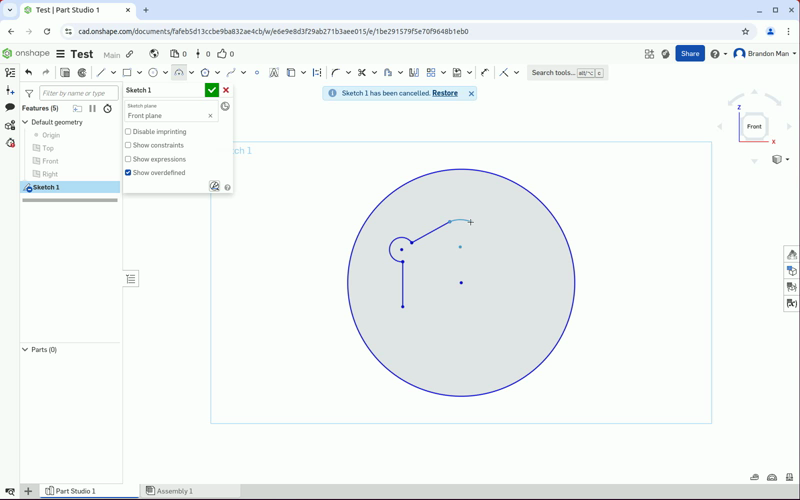
mouse_move(460, 203)
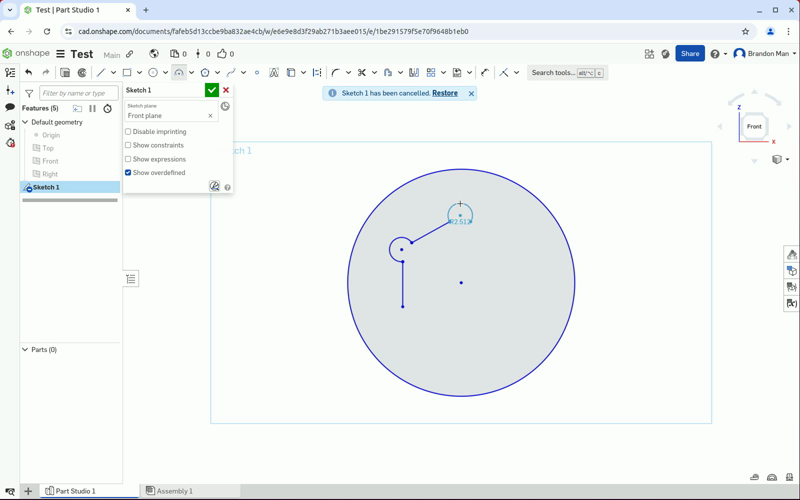
click(460, 203)
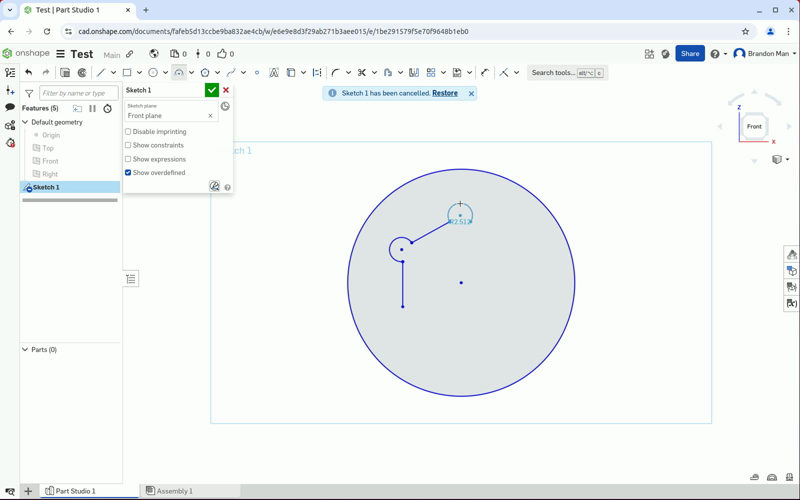
key_up(shift)
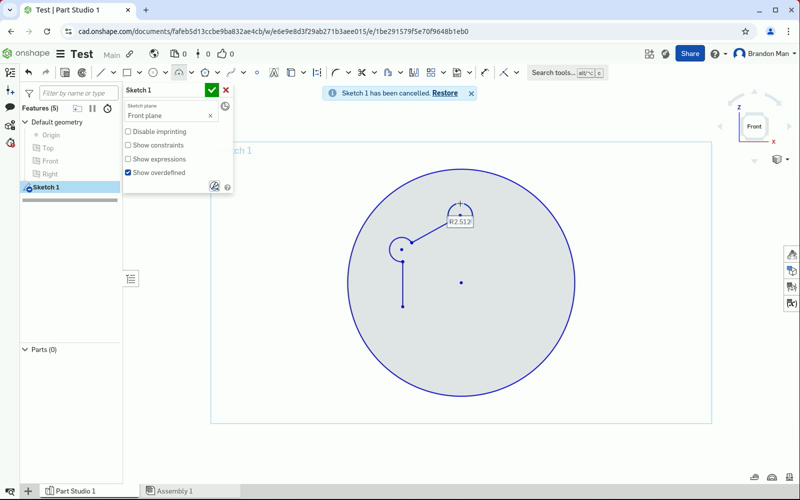
key(esc)
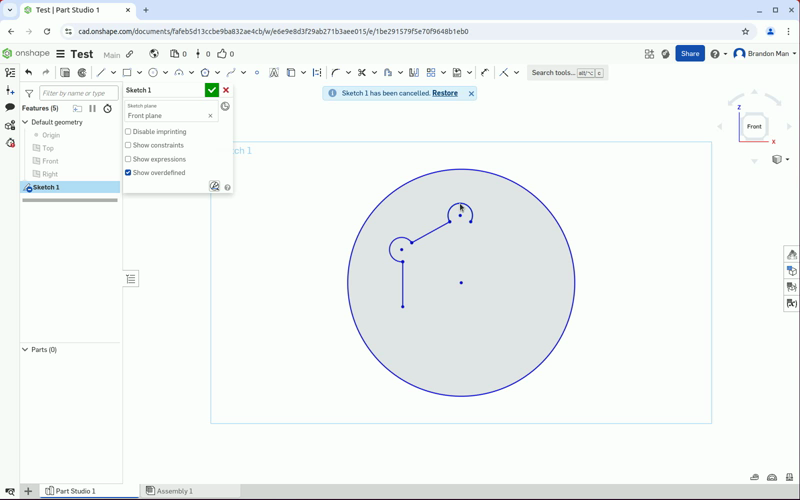
key(l)
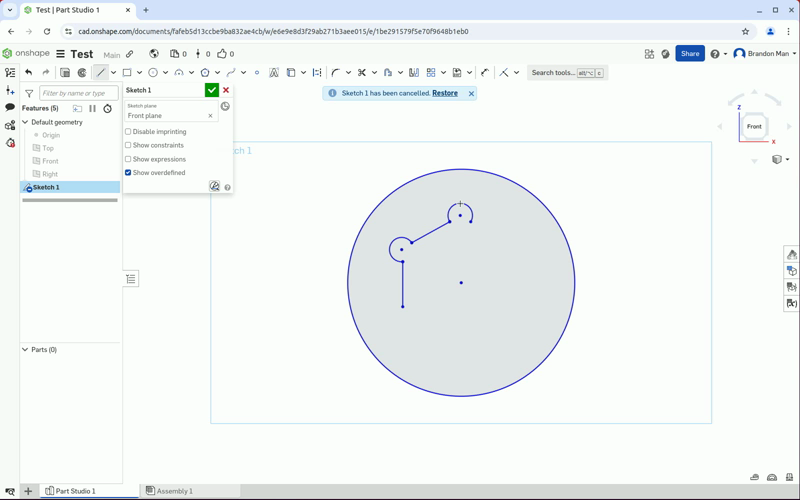
mouse_move(470, 221)
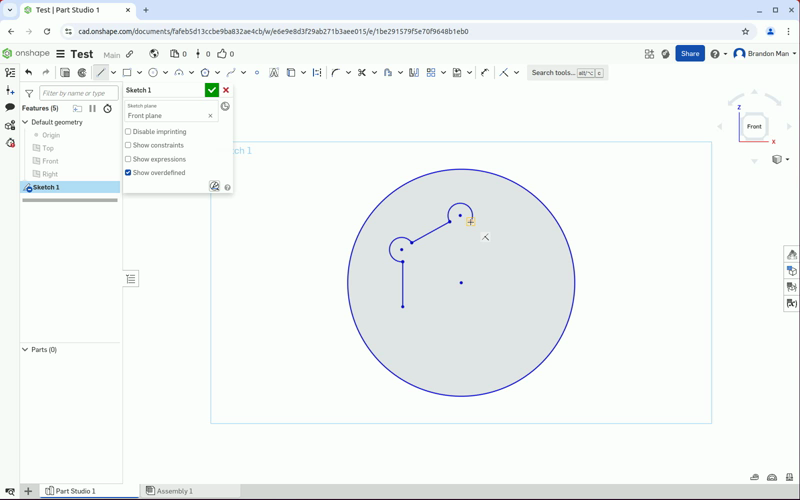
click(470, 221)
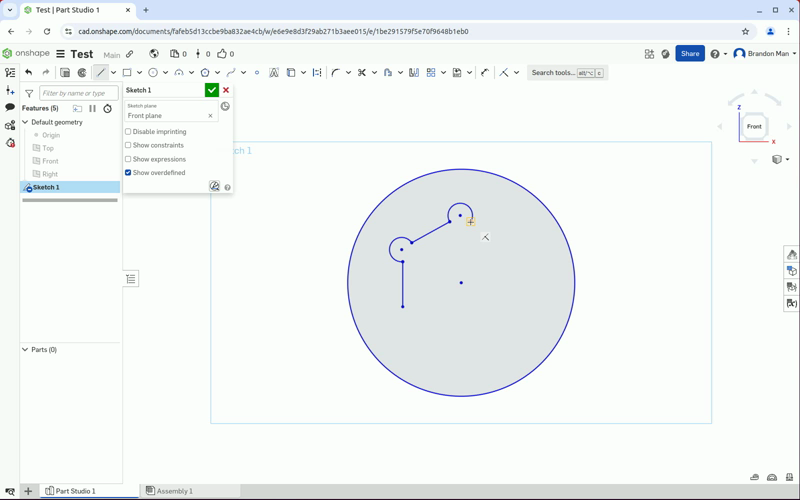
key_down(shift)
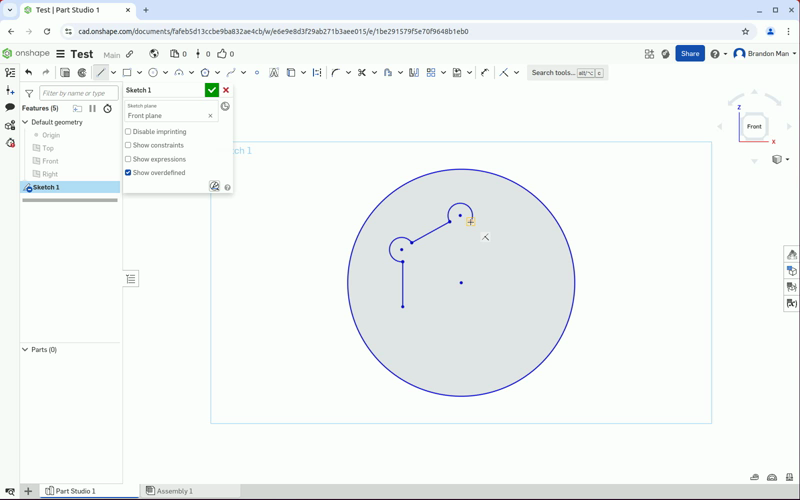
mouse_move(500, 221)
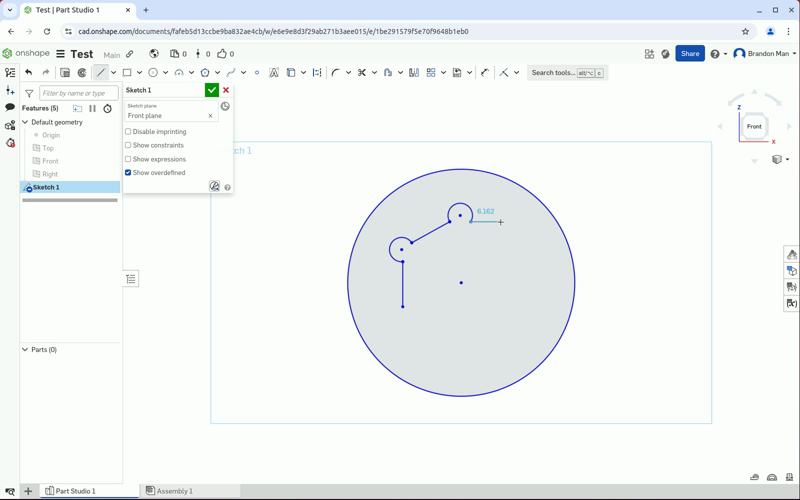
mouse_move(508, 242)
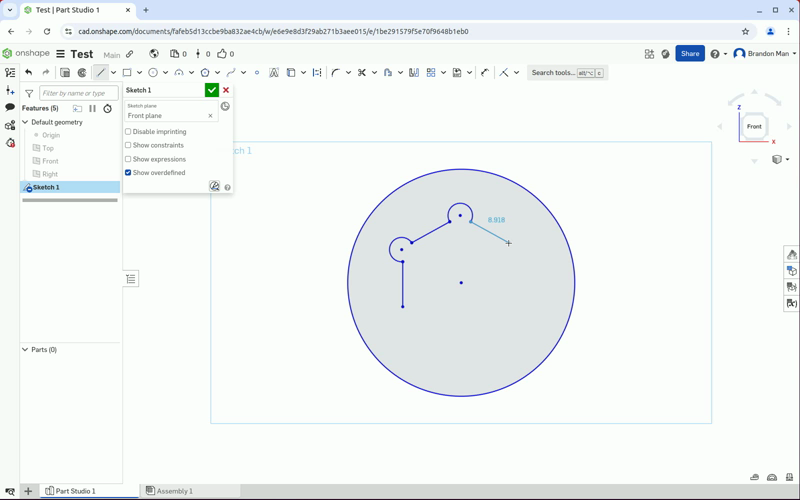
click(508, 242)
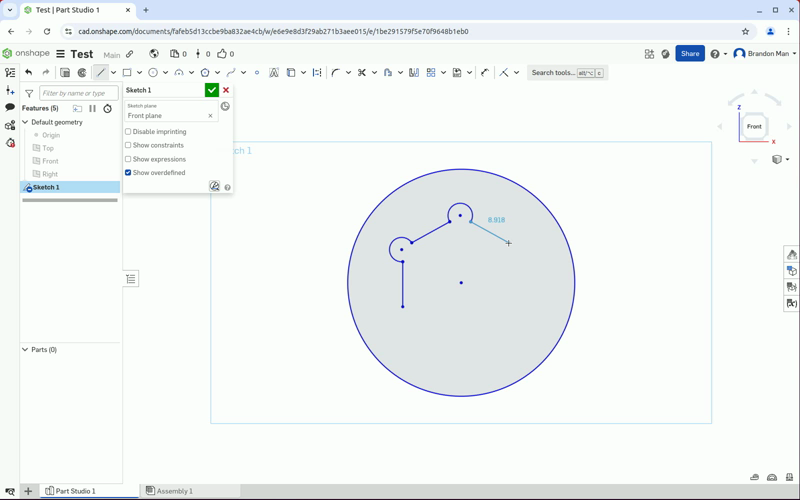
key_up(shift)
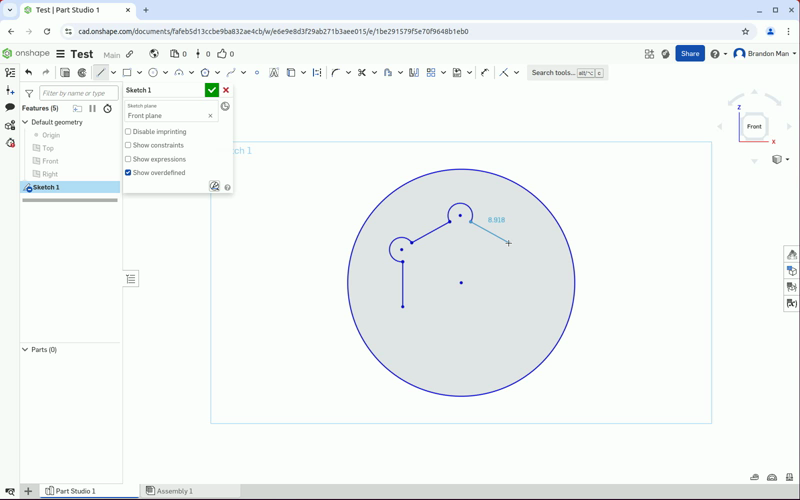
key(esc)
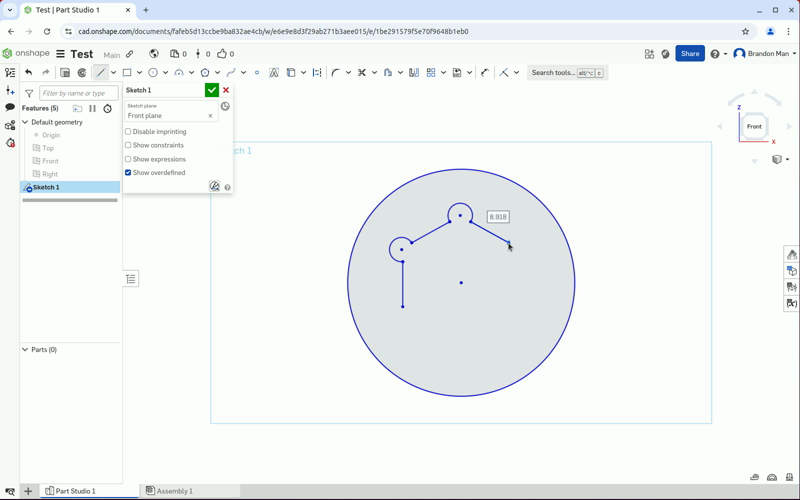
key(a)
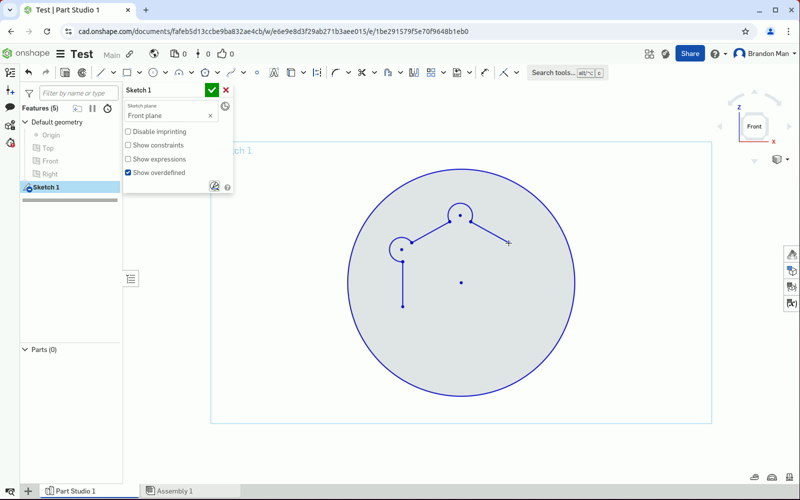
mouse_move(508, 242)
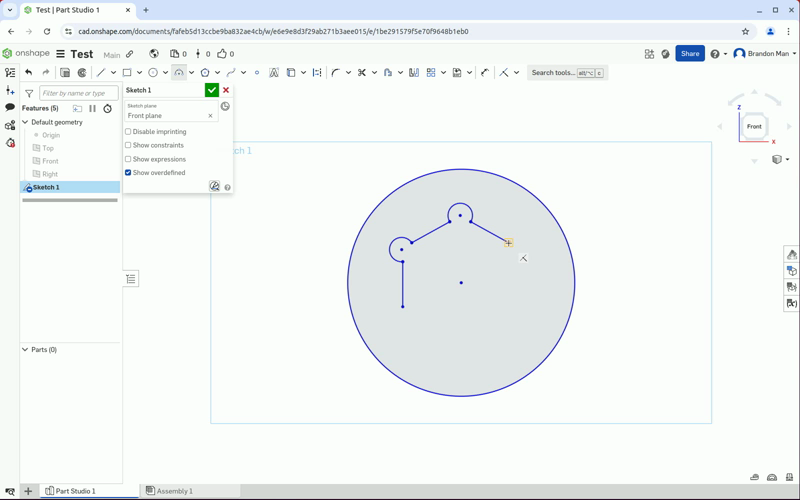
click(508, 242)
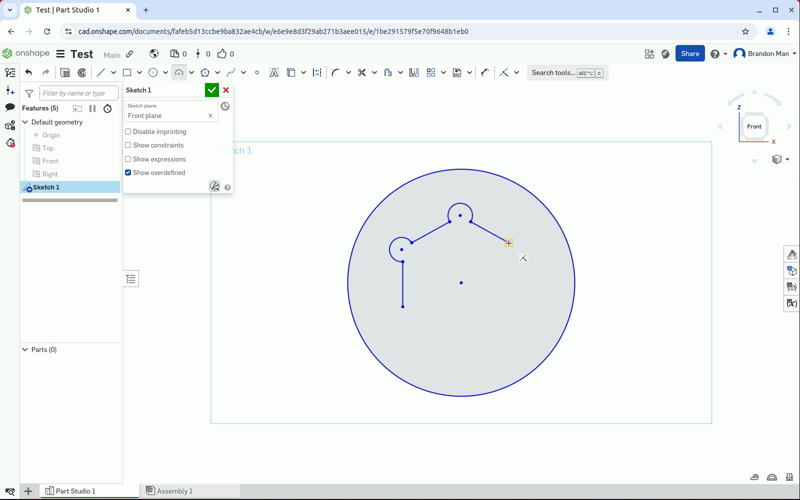
key_down(shift)
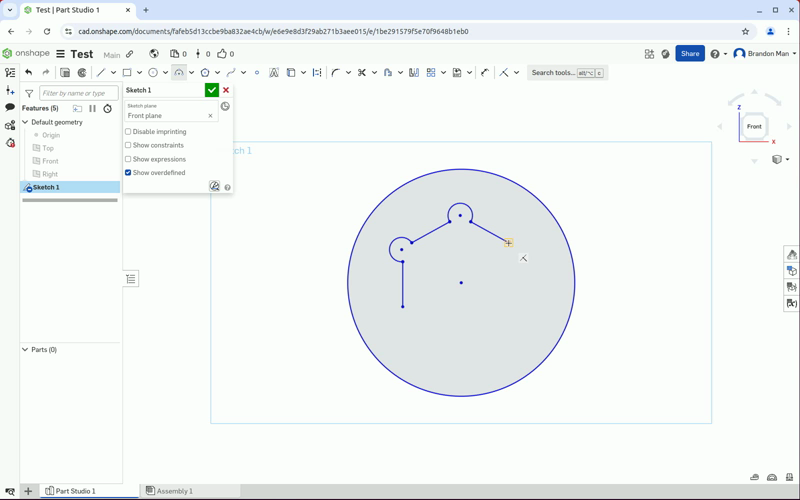
mouse_move(517, 259)
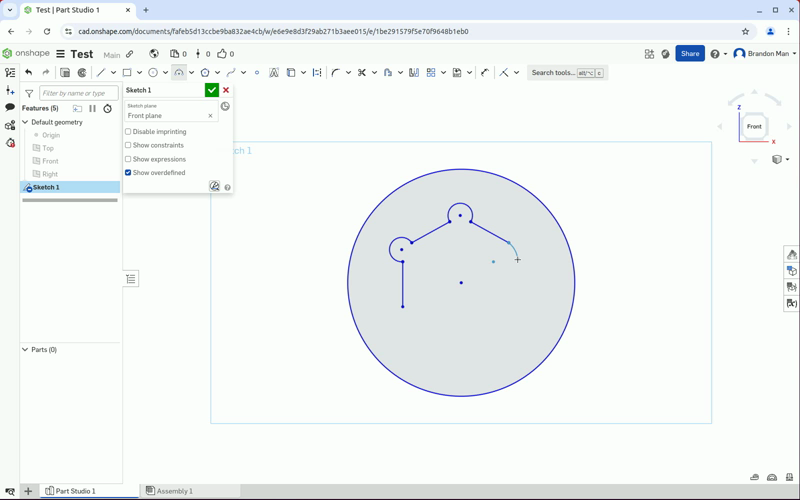
click(517, 259)
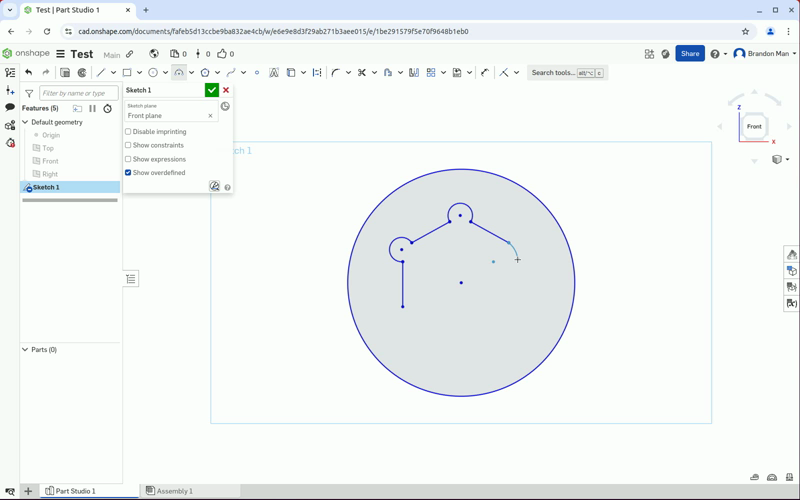
mouse_move(527, 242)
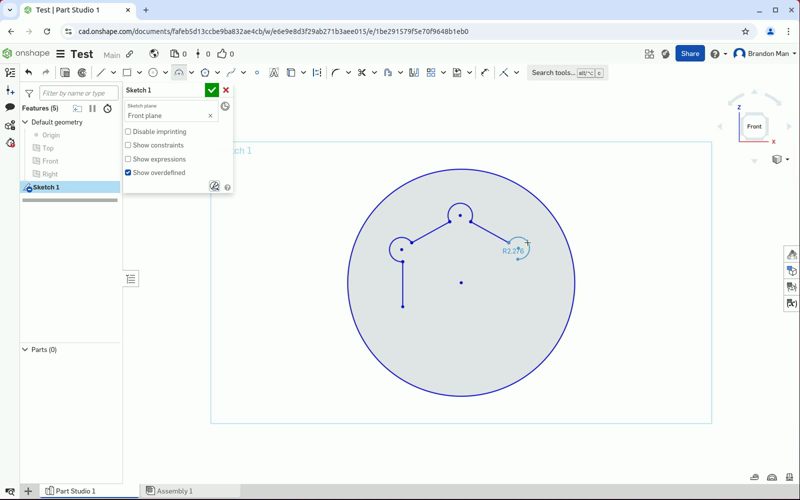
click(527, 242)
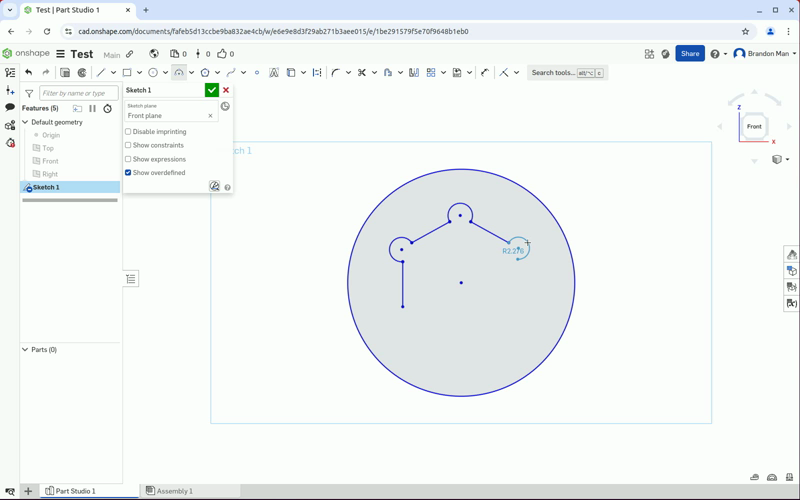
key_up(shift)
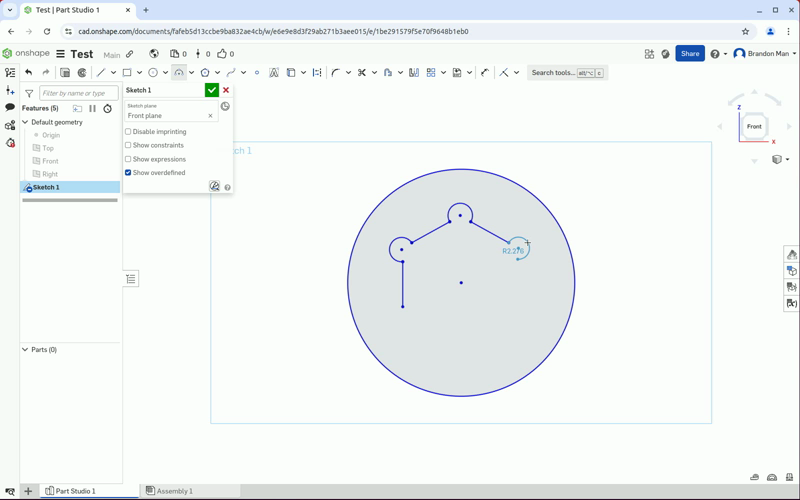
key(esc)
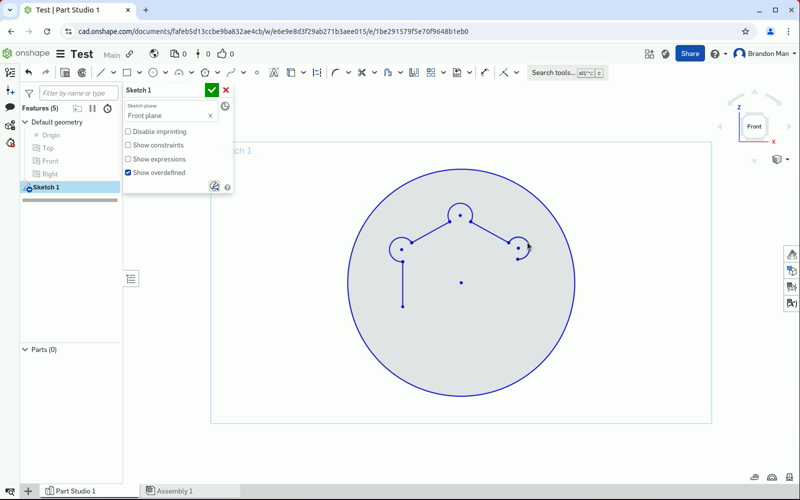
key(l)
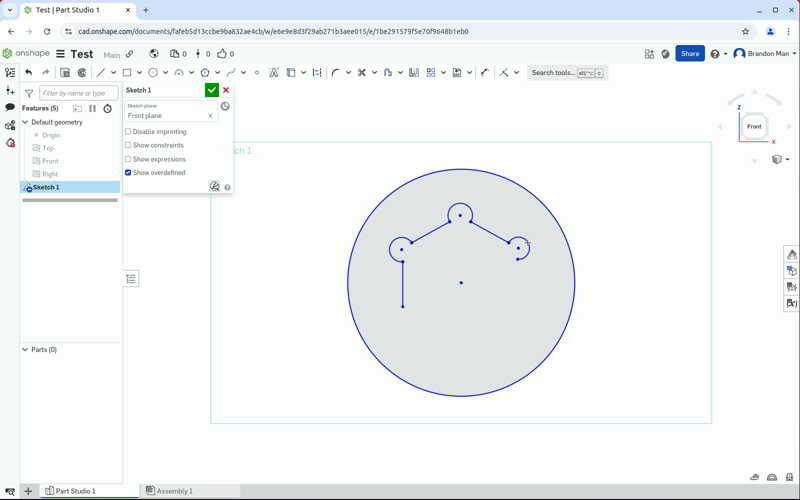
mouse_move(517, 259)
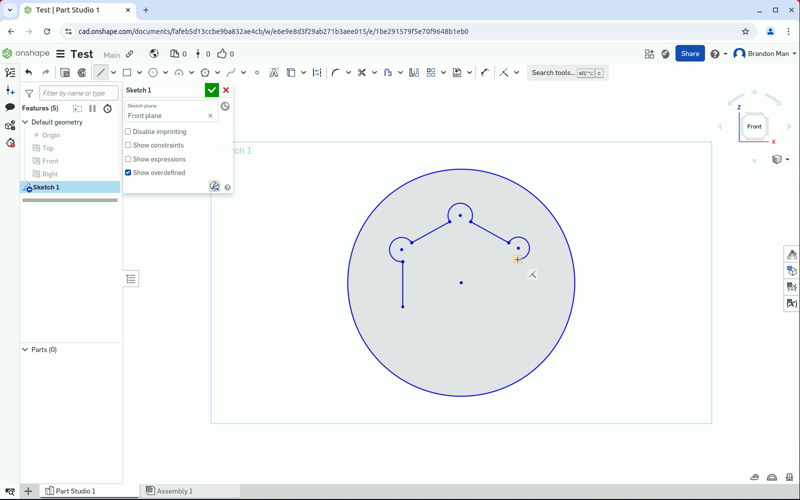
click(517, 259)
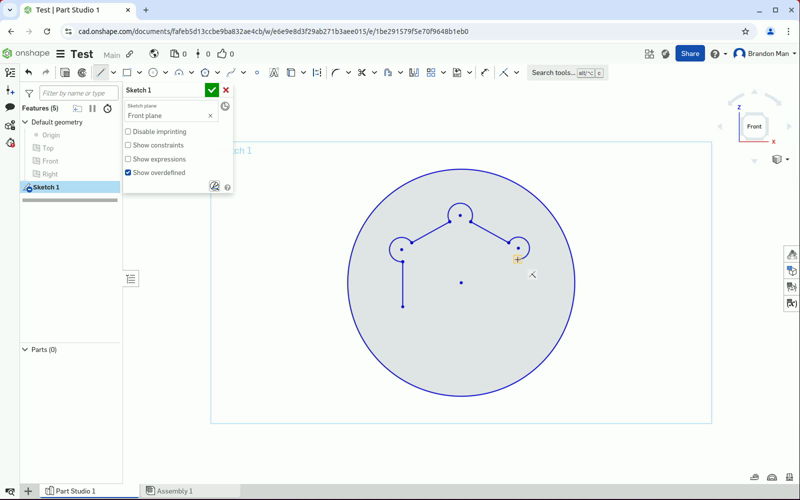
key_down(shift)
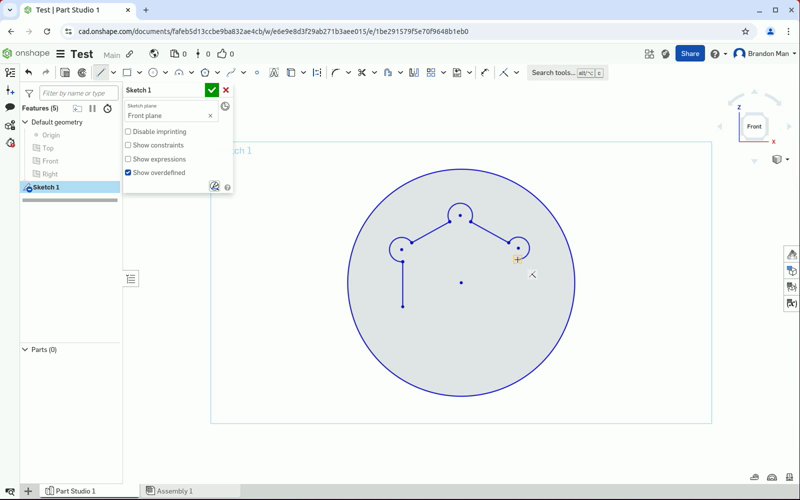
mouse_move(547, 259)
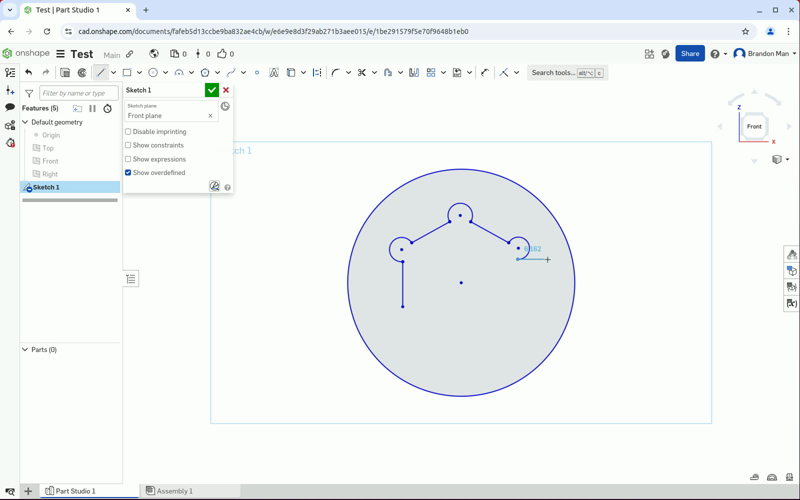
mouse_move(517, 304)
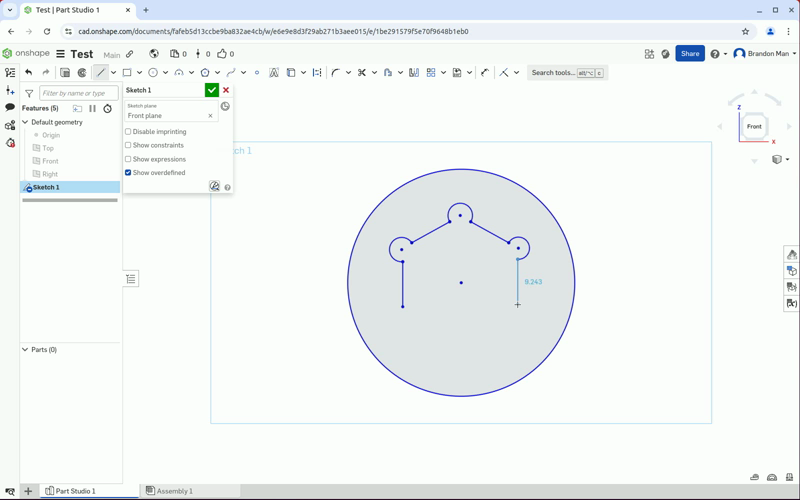
click(517, 304)
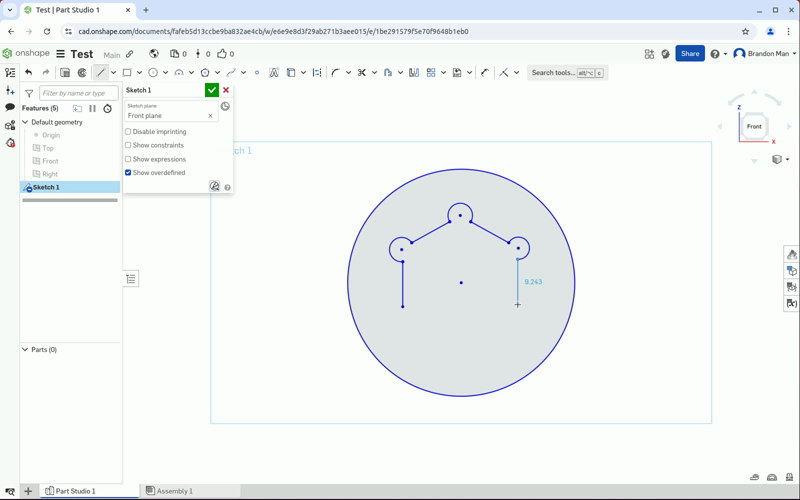
key_up(shift)
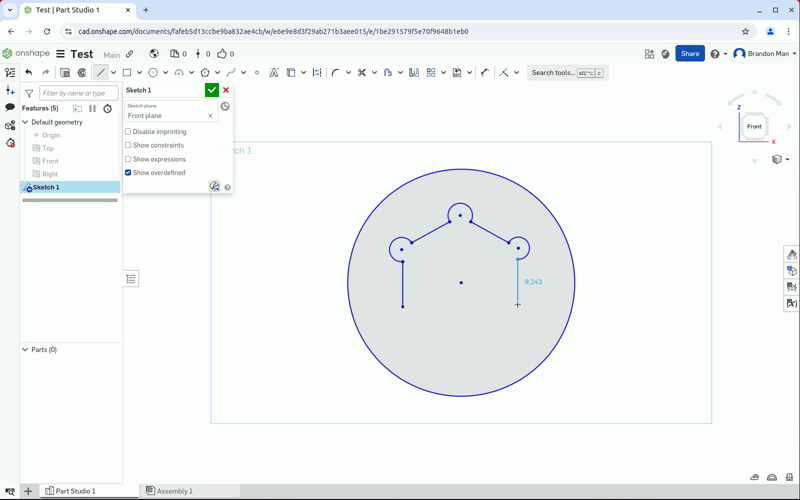
key(esc)
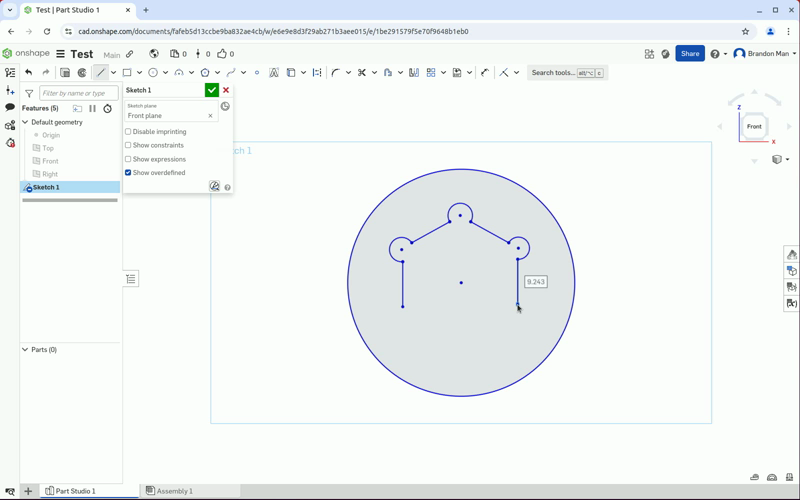
key(a)
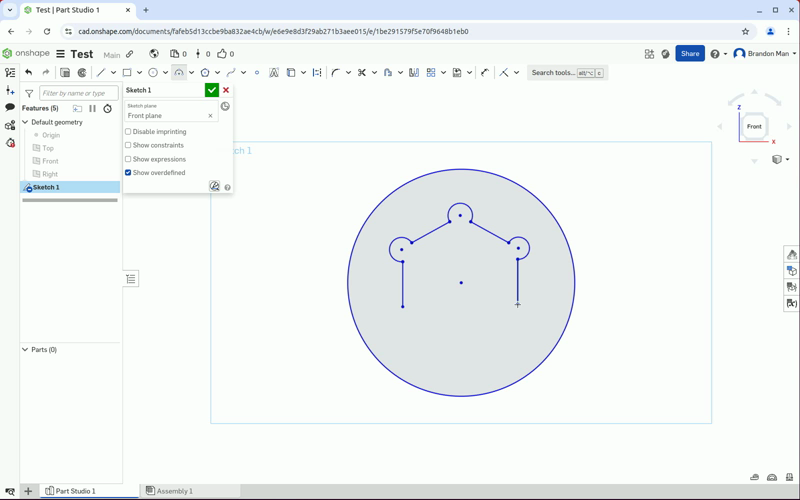
mouse_move(517, 304)
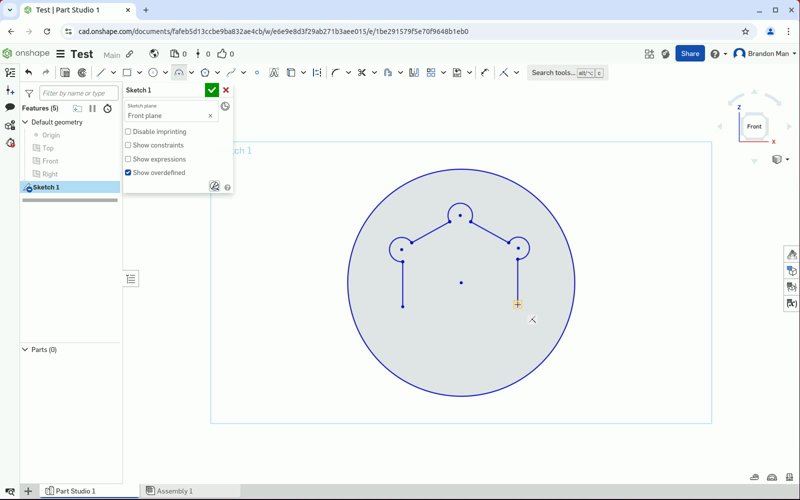
click(517, 304)
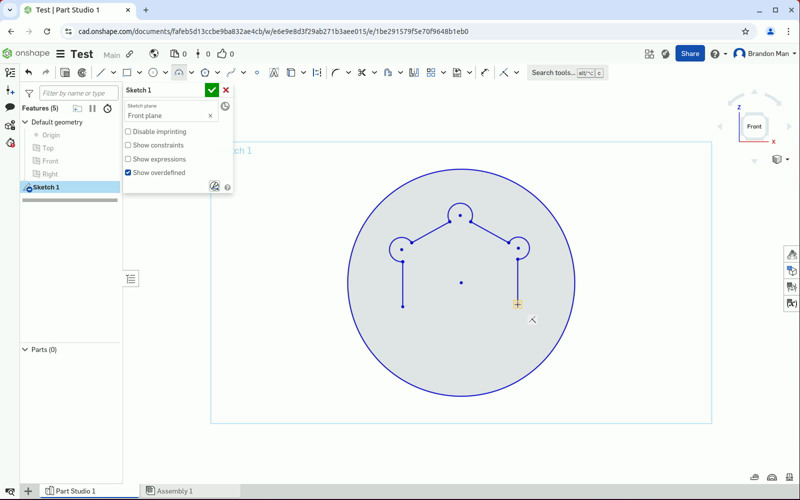
key_down(shift)
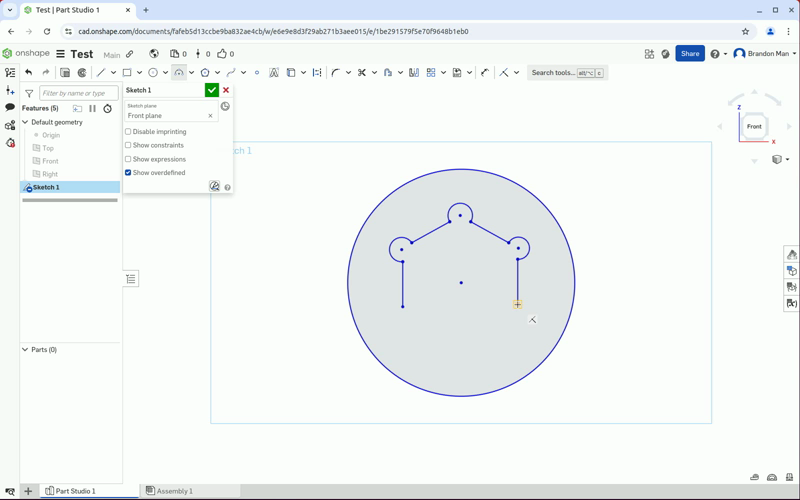
mouse_move(508, 323)
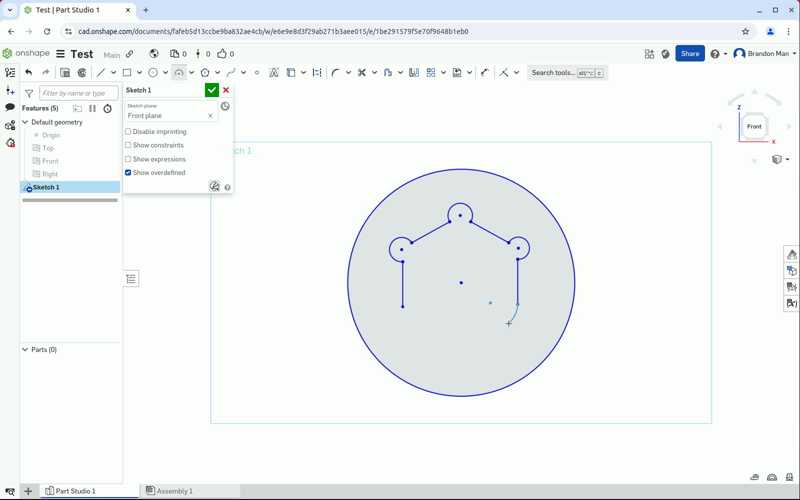
click(508, 323)
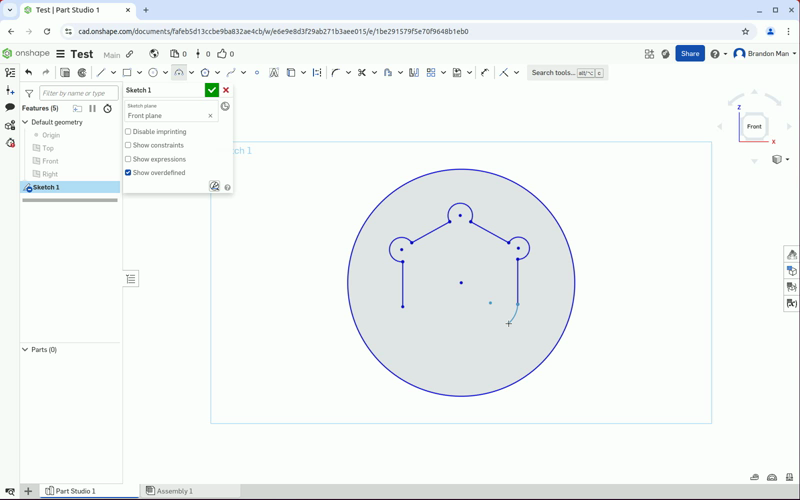
mouse_move(529, 321)
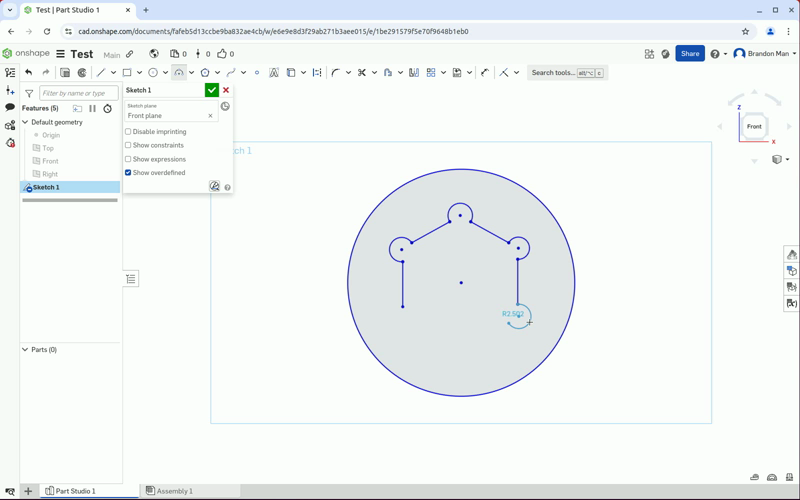
click(529, 321)
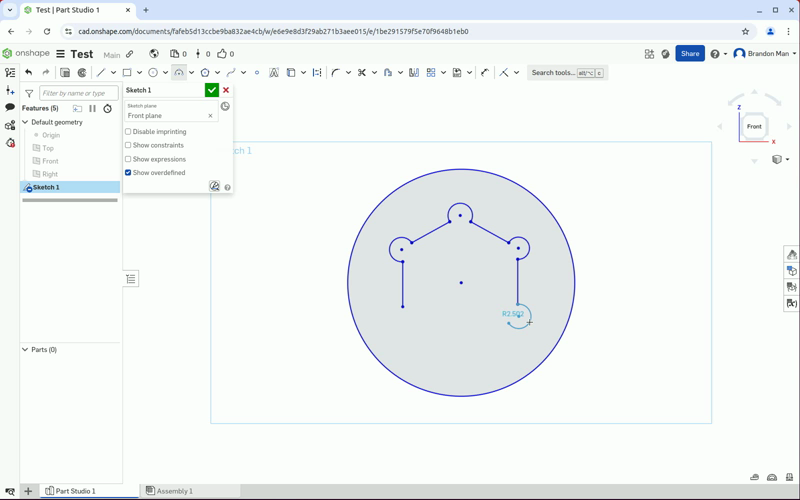
key_up(shift)
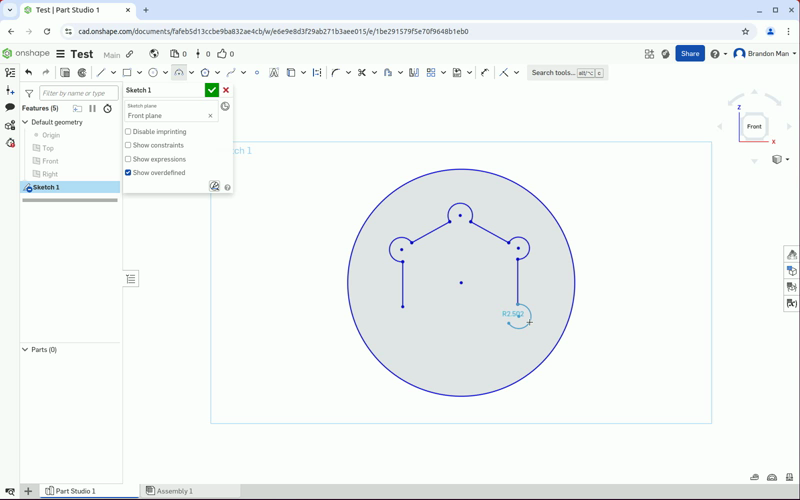
key(esc)
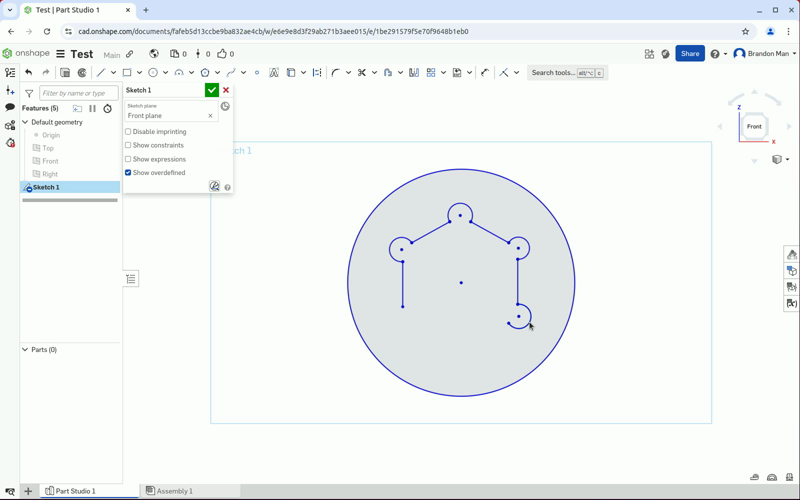
key(l)
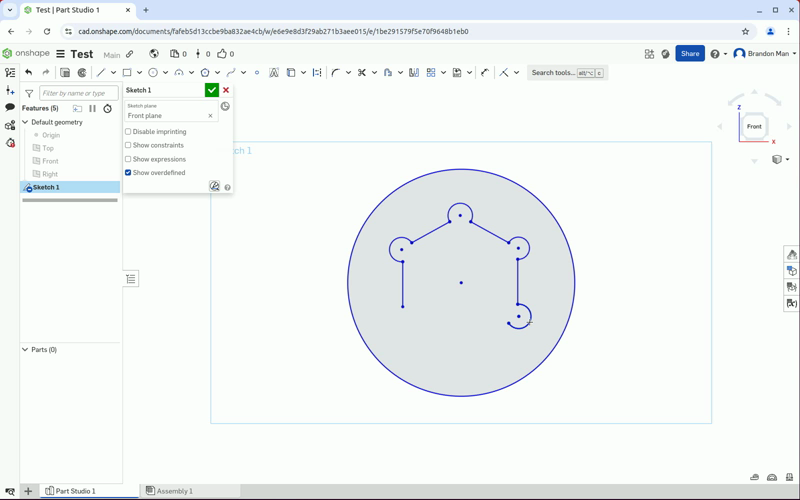
mouse_move(508, 323)
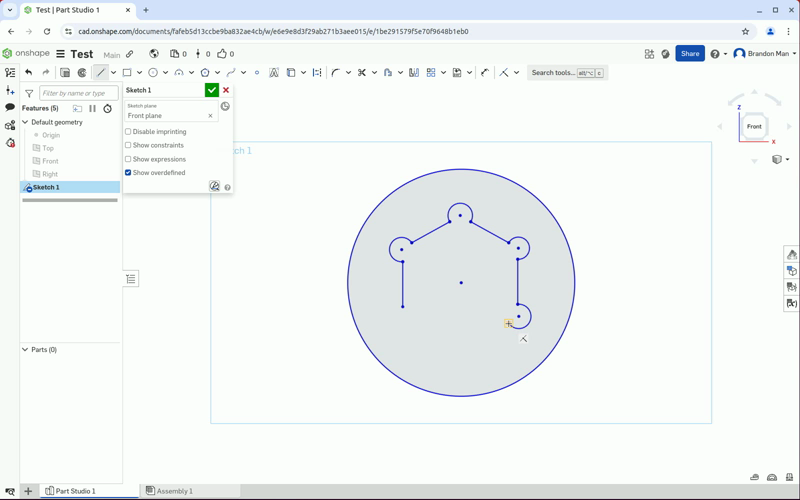
click(508, 323)
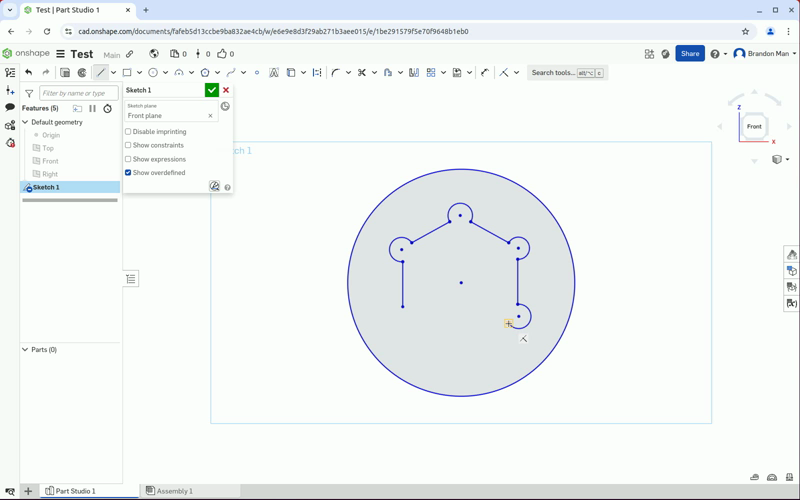
key_down(shift)
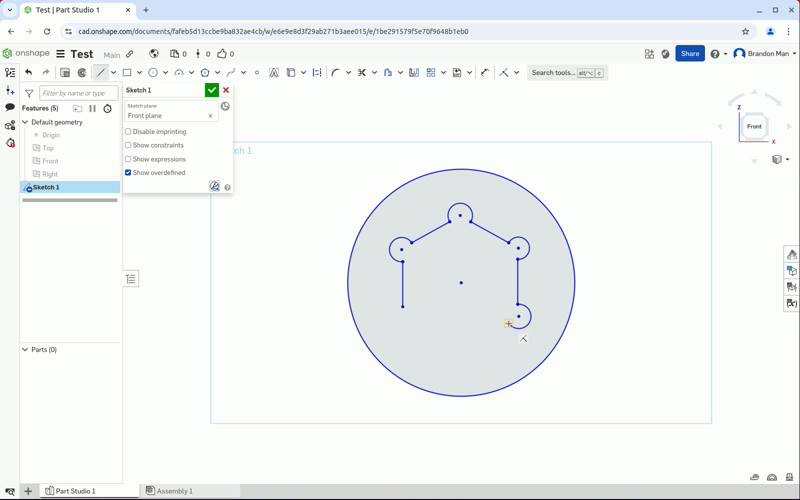
mouse_move(538, 323)
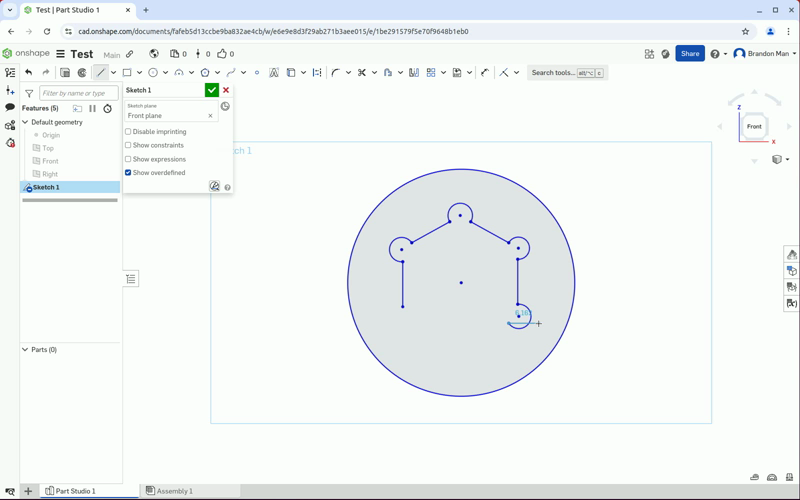
mouse_move(470, 344)
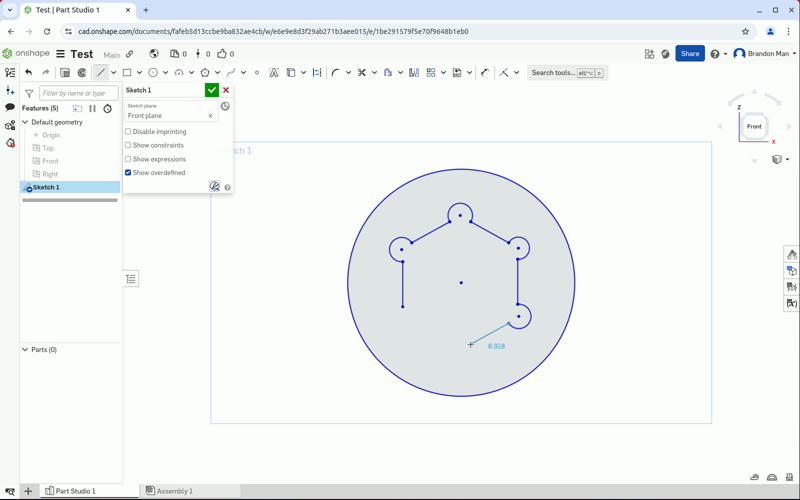
click(470, 344)
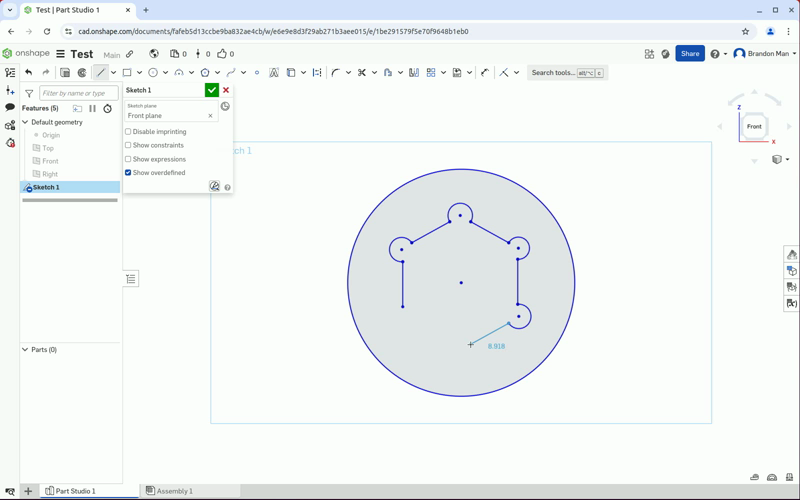
key_up(shift)
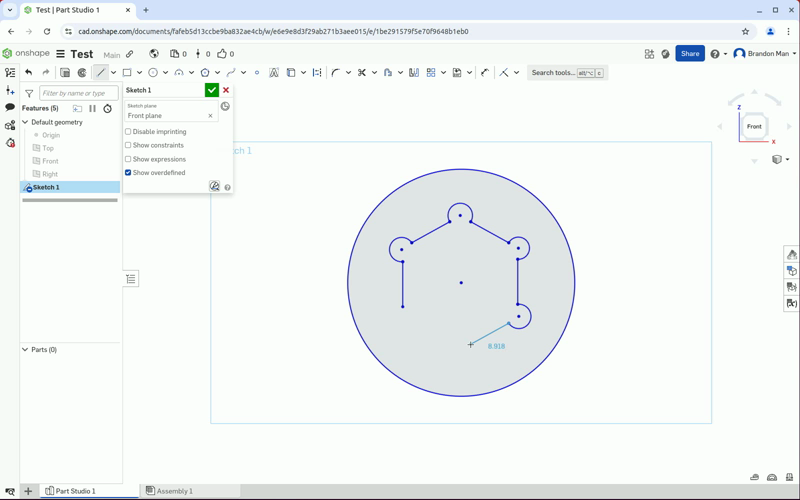
key(esc)
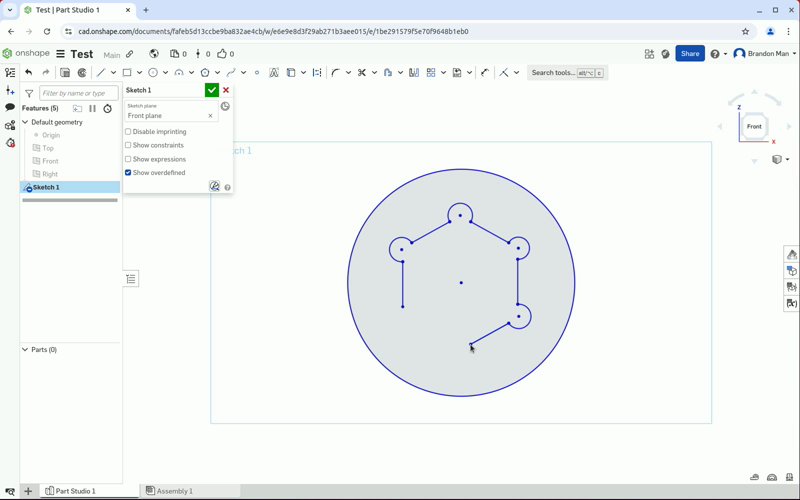
key(a)
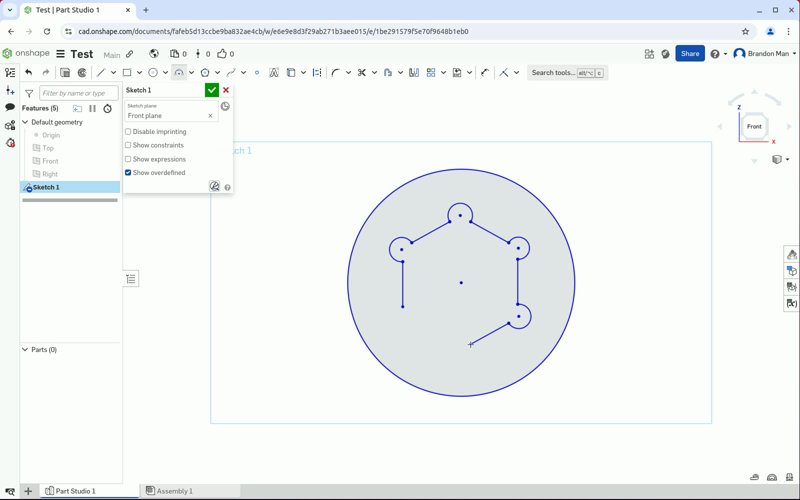
mouse_move(470, 344)
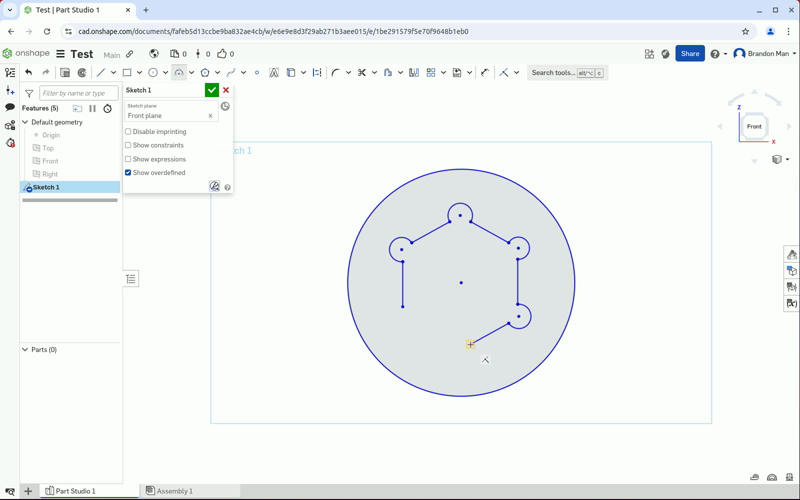
click(470, 344)
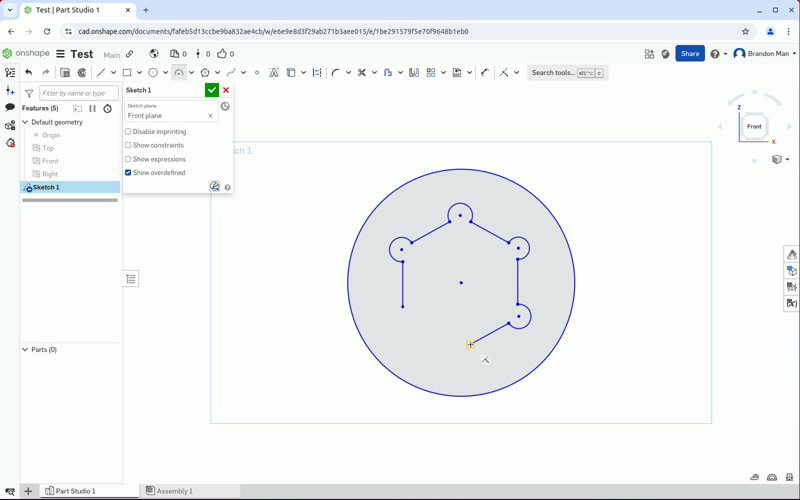
key_down(shift)
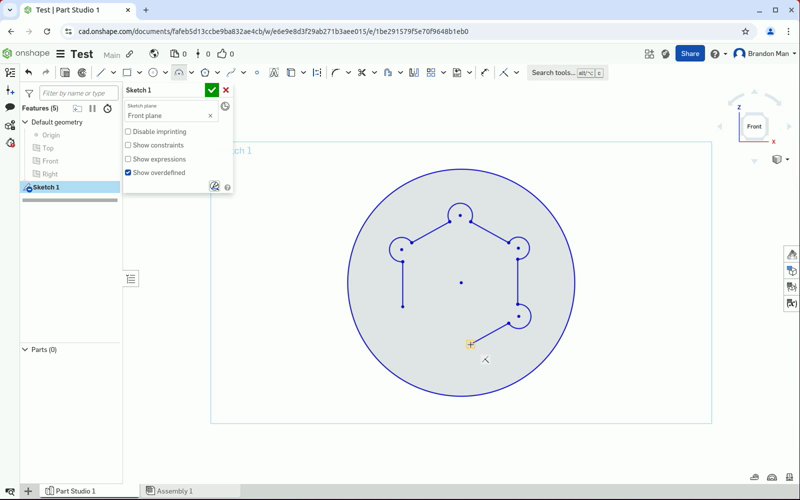
mouse_move(449, 344)
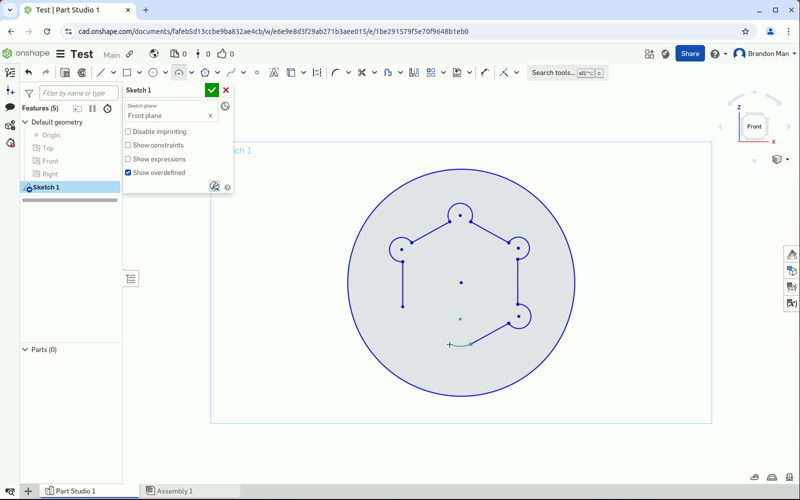
click(449, 344)
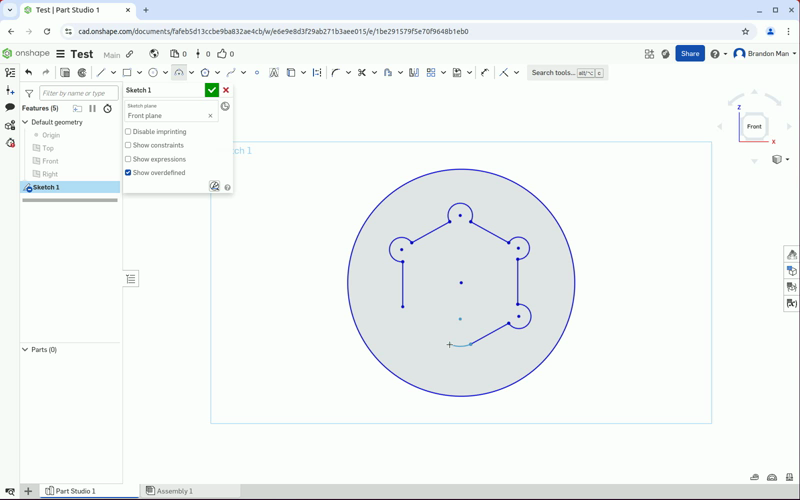
mouse_move(460, 362)
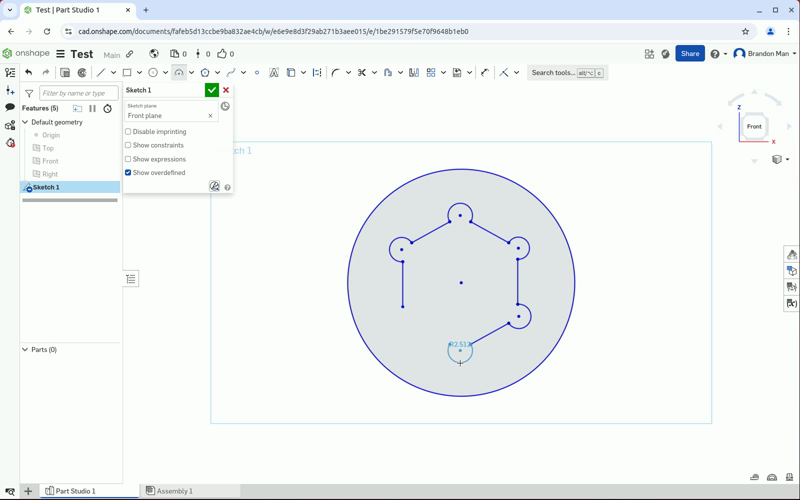
click(460, 362)
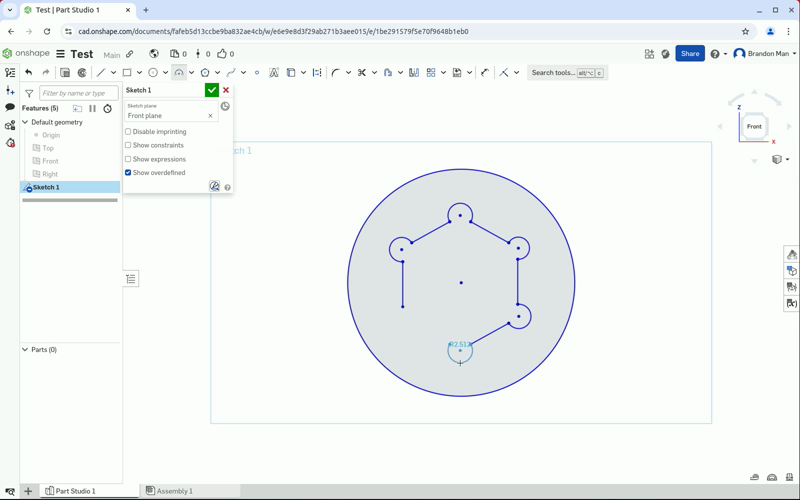
key_up(shift)
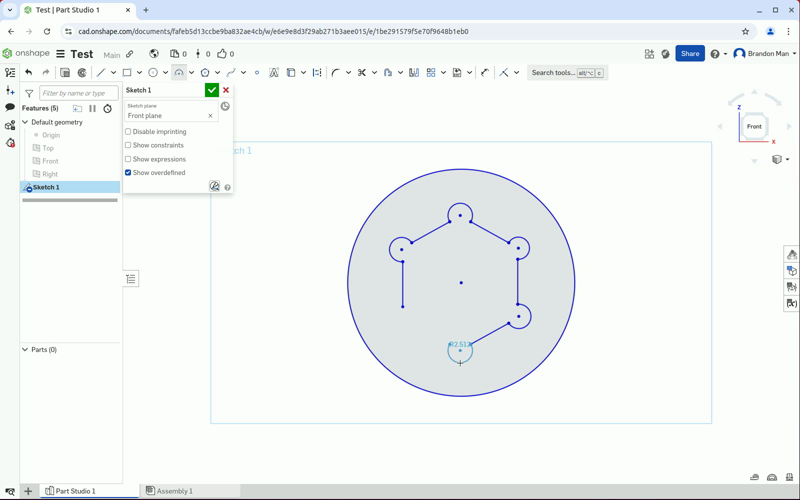
key(esc)
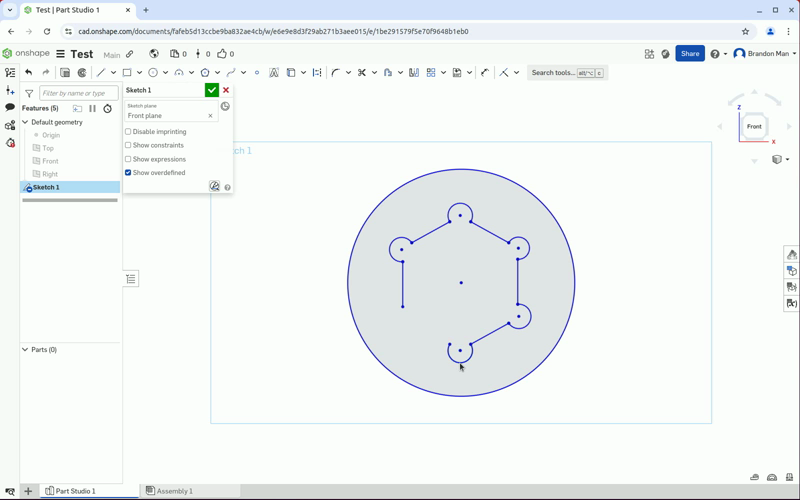
key(l)
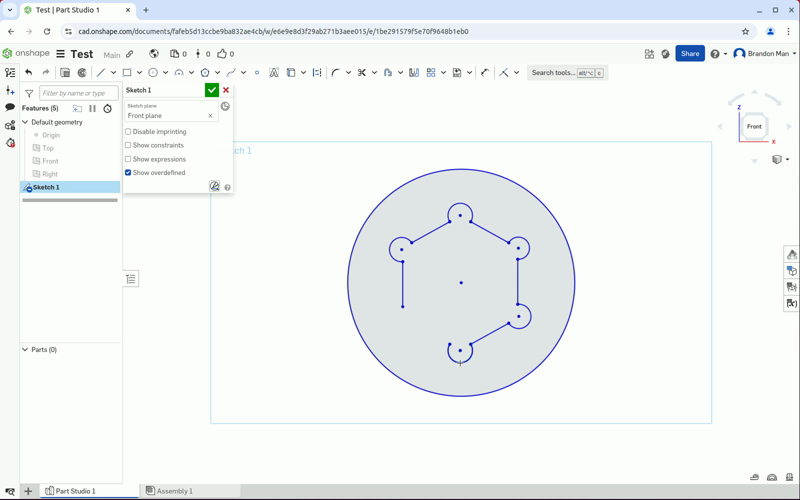
mouse_move(449, 344)
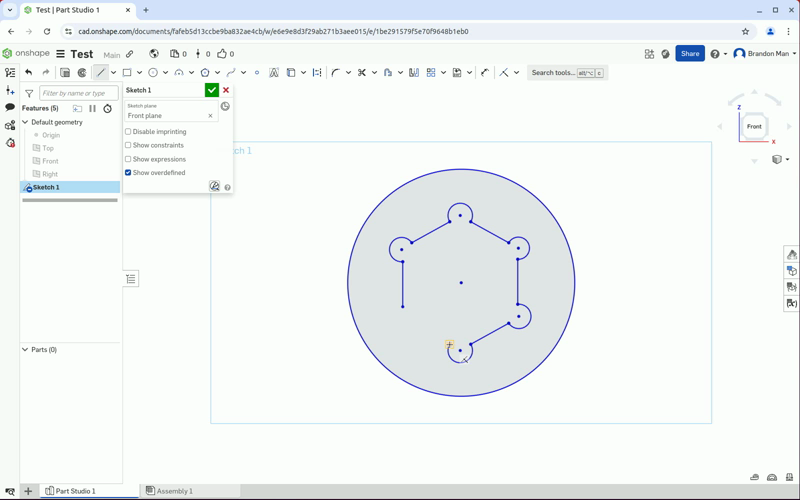
click(449, 344)
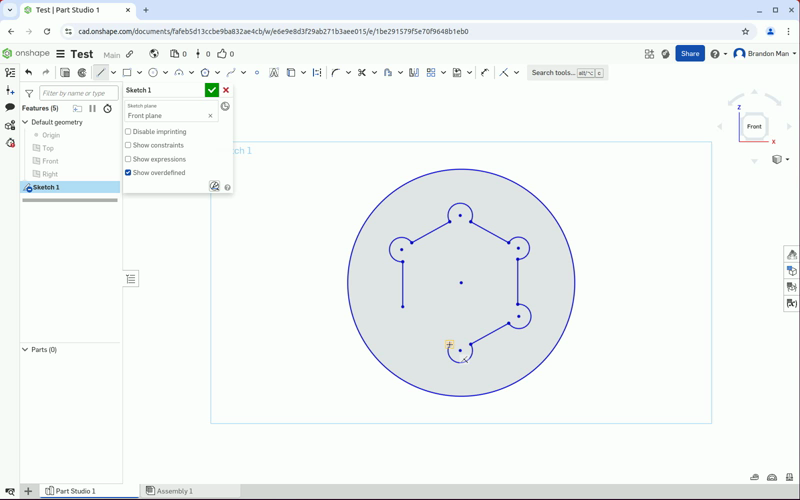
key_down(shift)
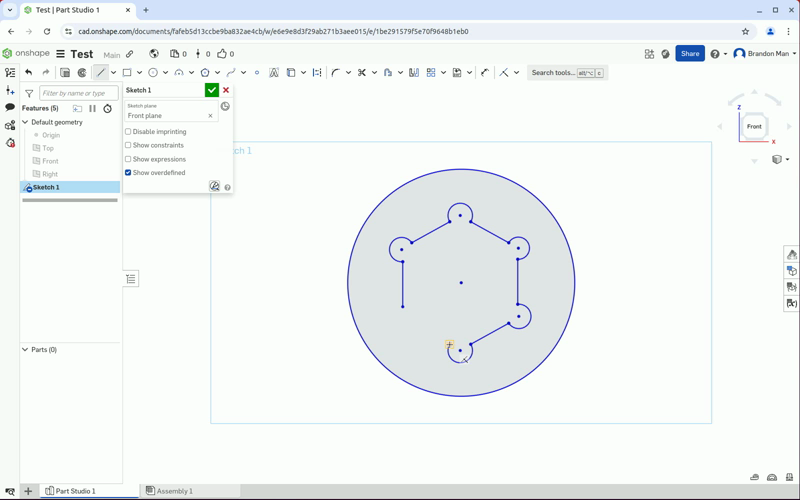
mouse_move(479, 344)
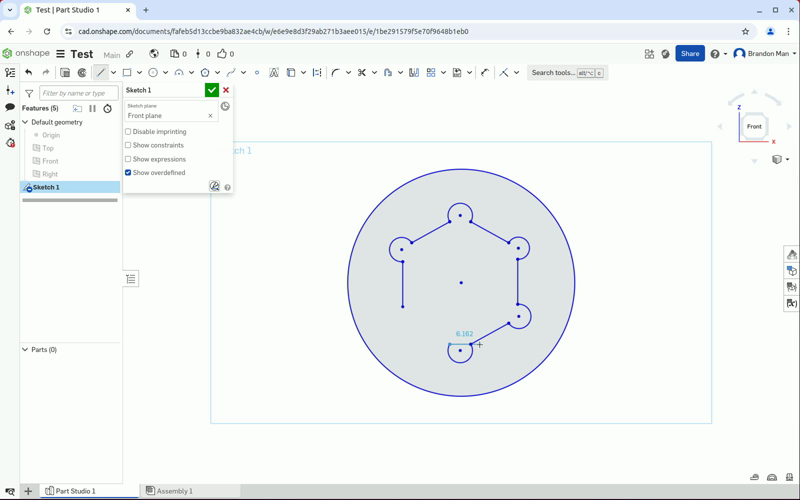
mouse_move(411, 323)
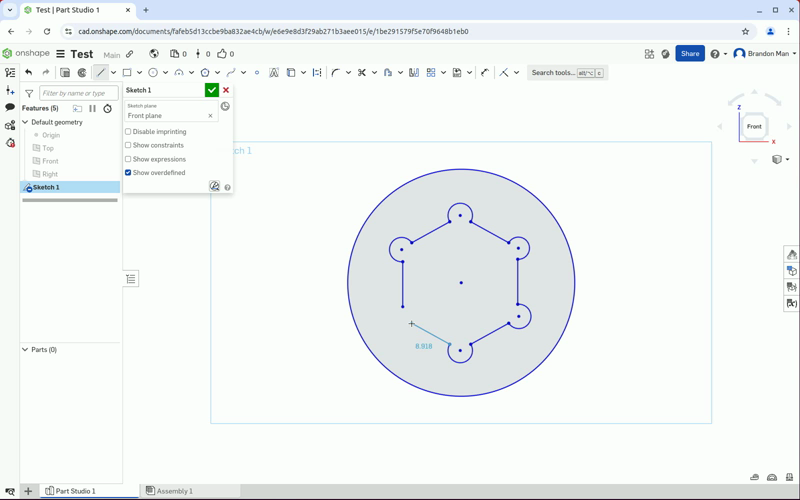
click(411, 323)
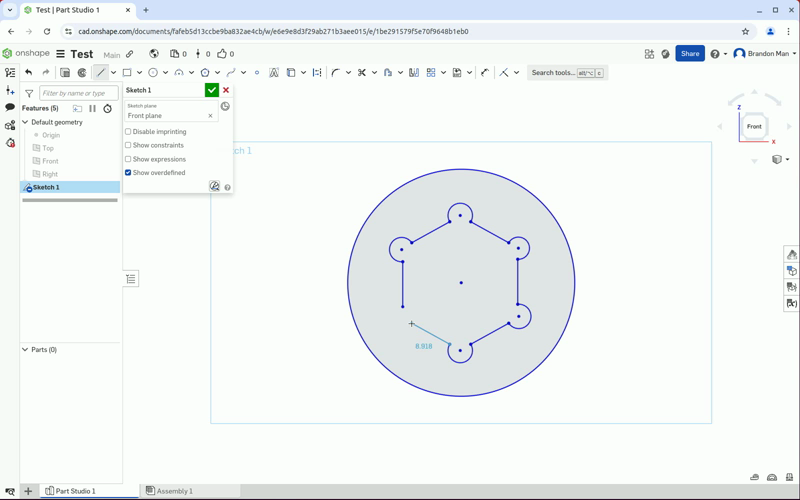
key_up(shift)
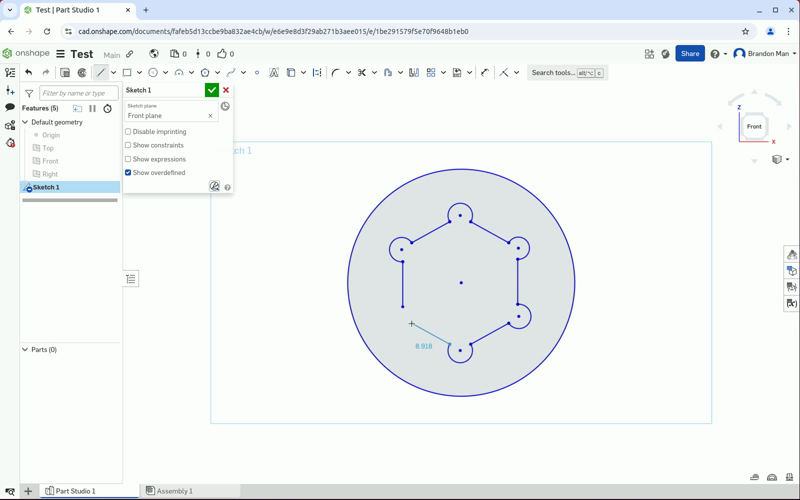
key(esc)
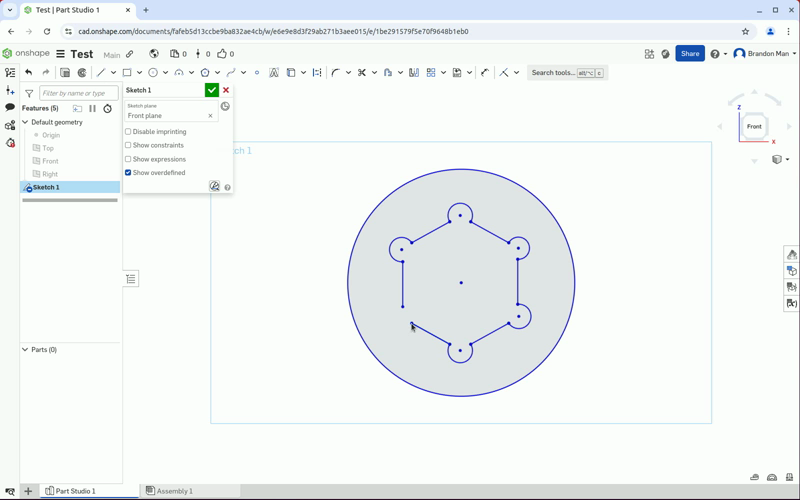
key(a)
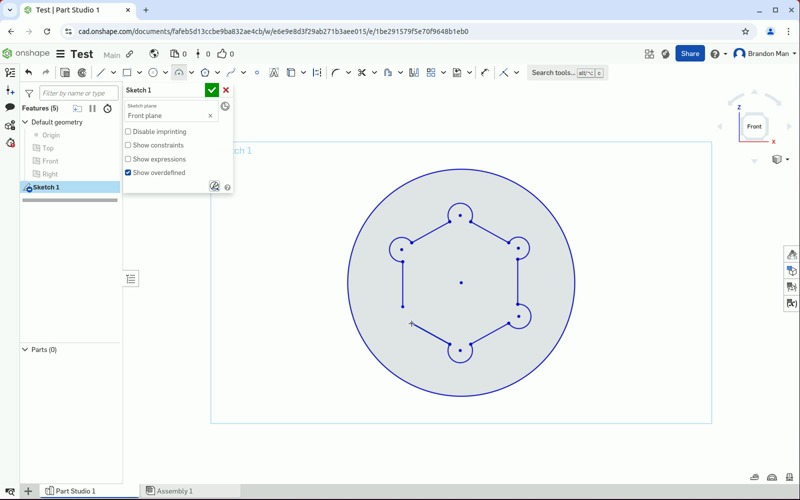
mouse_move(411, 323)
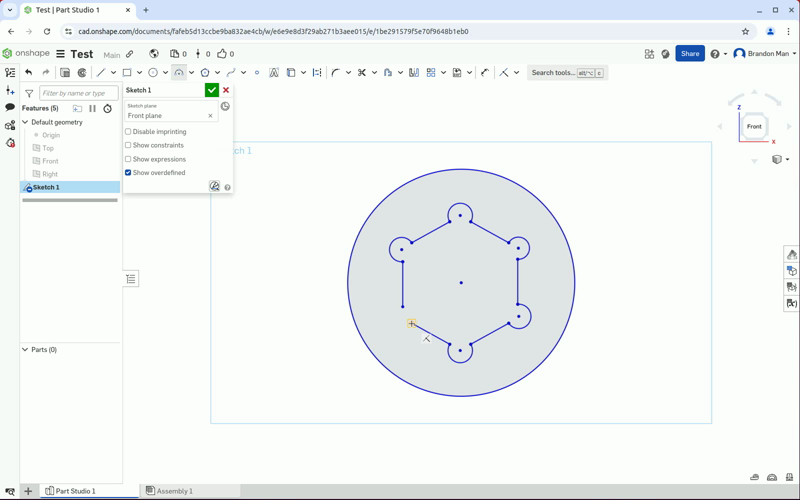
click(411, 323)
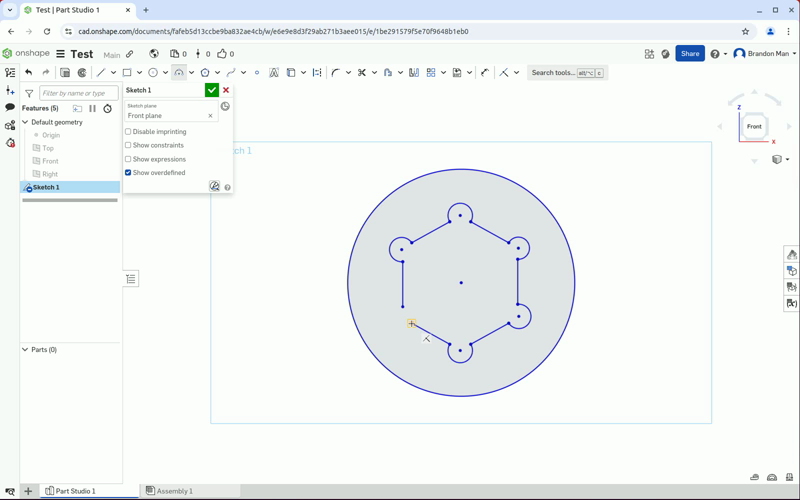
mouse_move(402, 306)
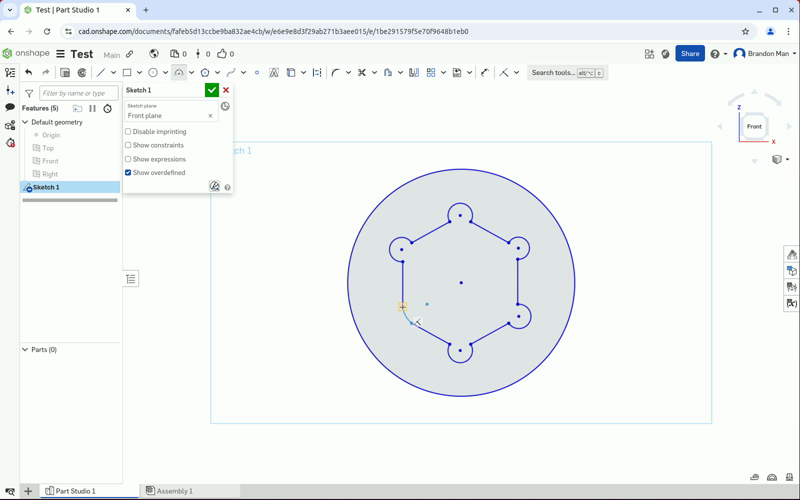
click(402, 306)
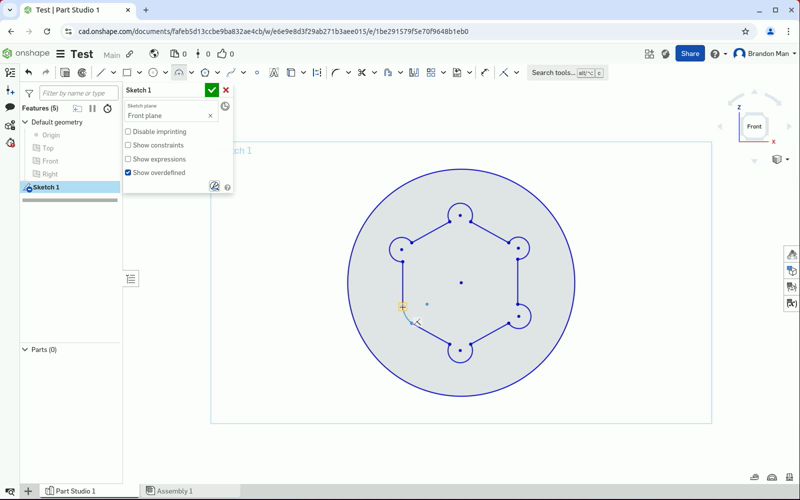
key_down(shift)
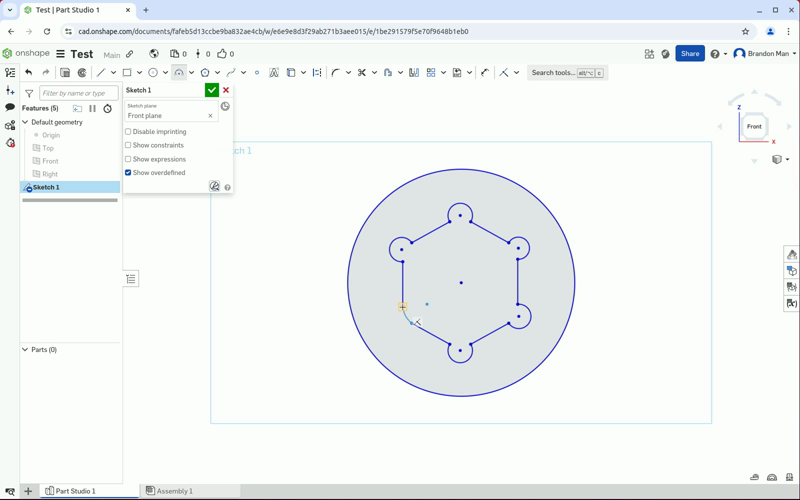
mouse_move(392, 323)
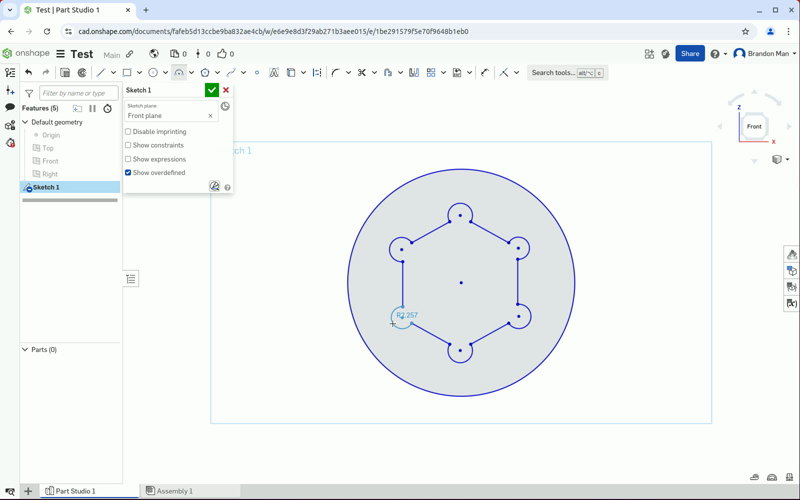
click(392, 323)
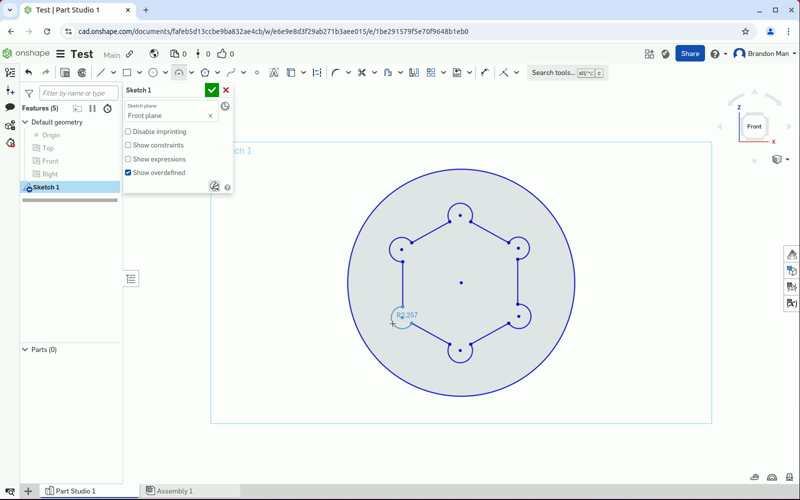
key_up(shift)
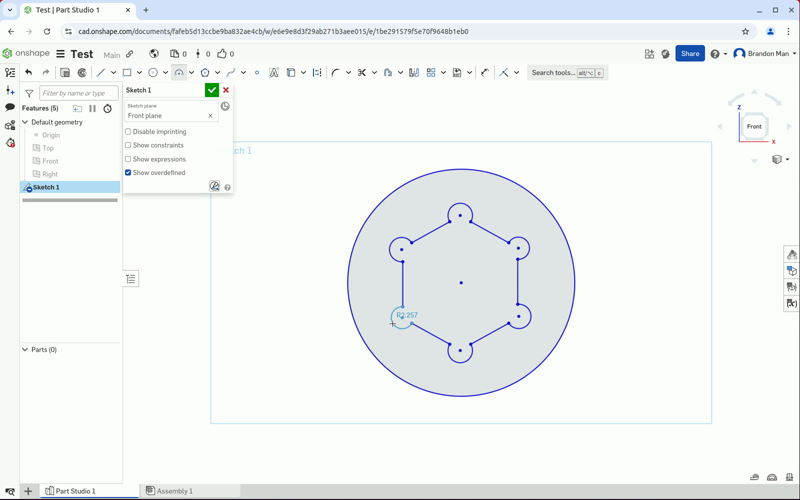
key(esc)
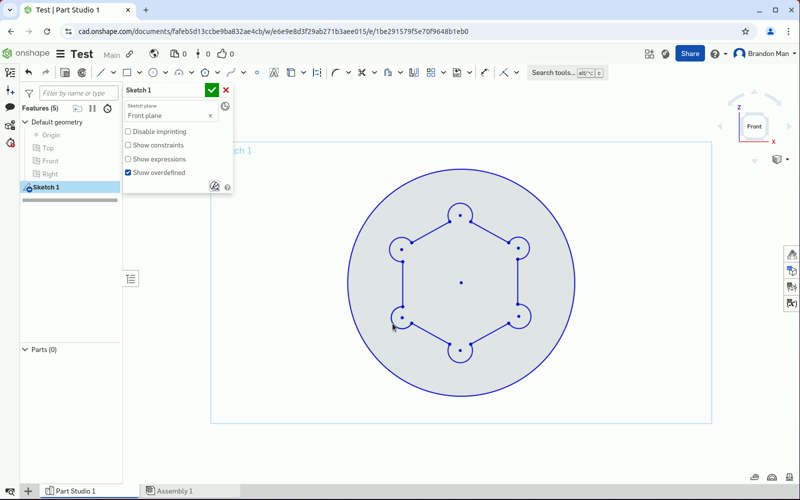
mouse_move(500, 205)
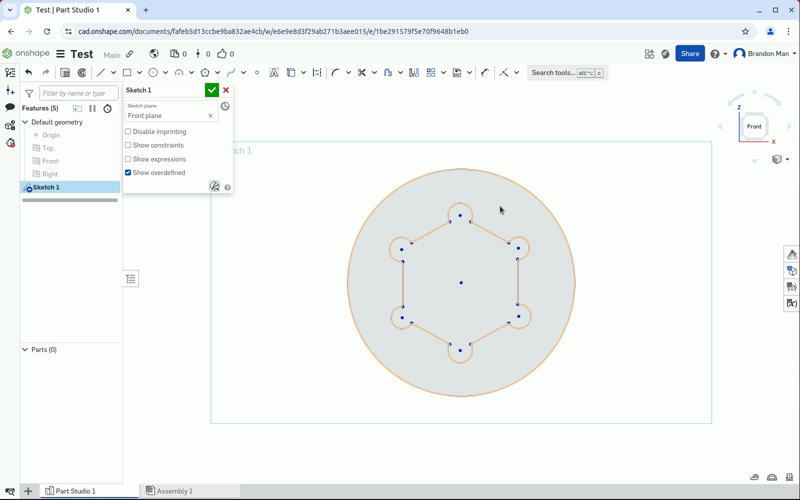
click(500, 205)
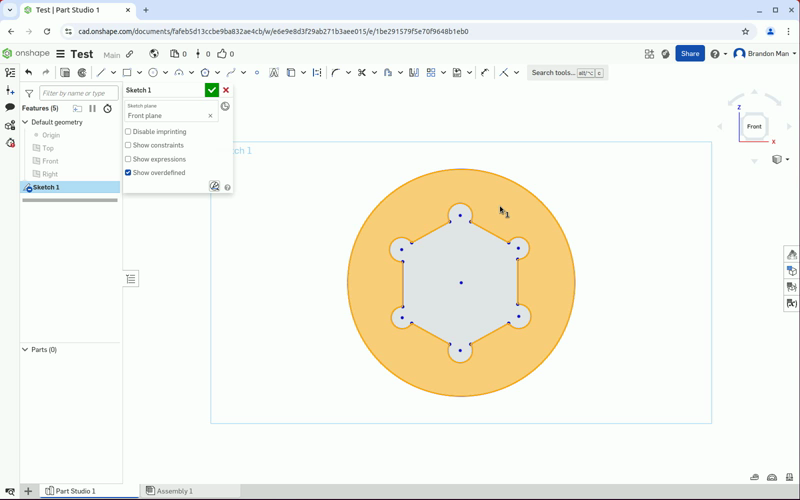
mouse_move(73, 352)
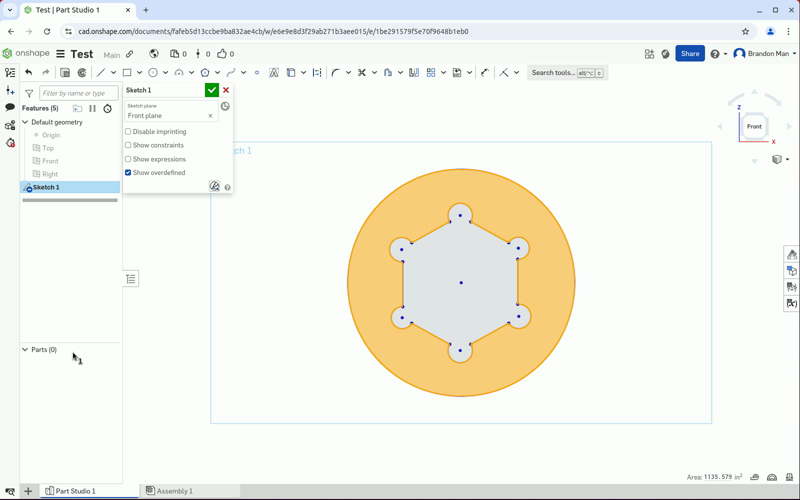
key(shift+y)
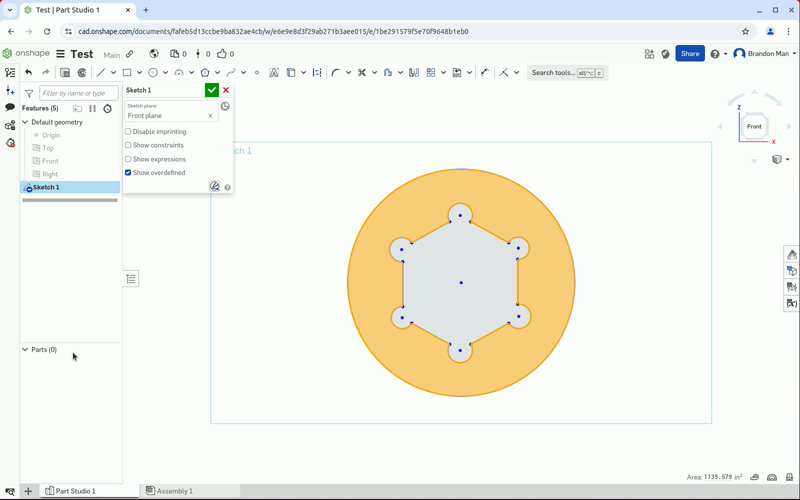
key(shift+e)
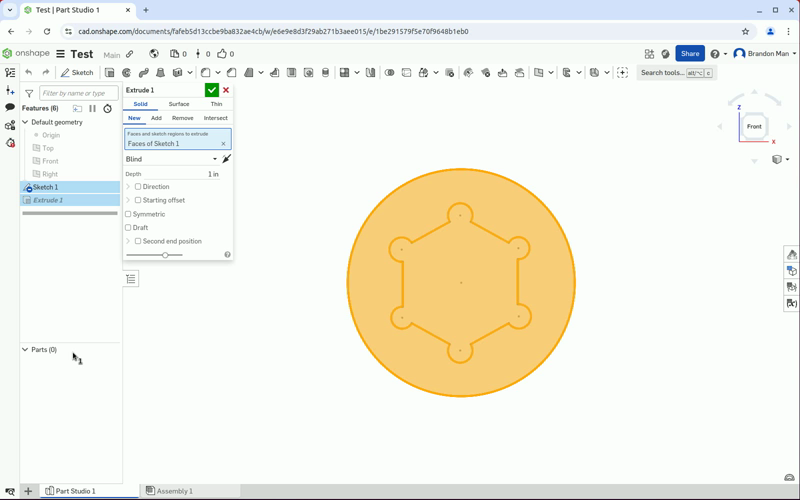
mouse_move(143, 106)
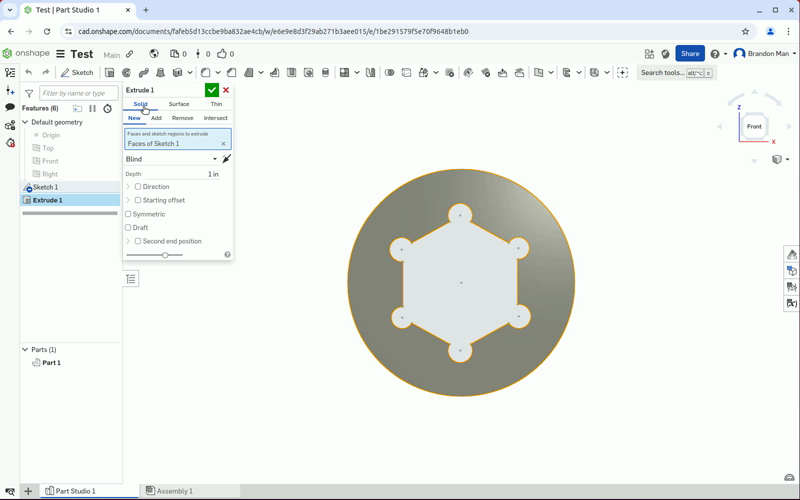
click(143, 106)
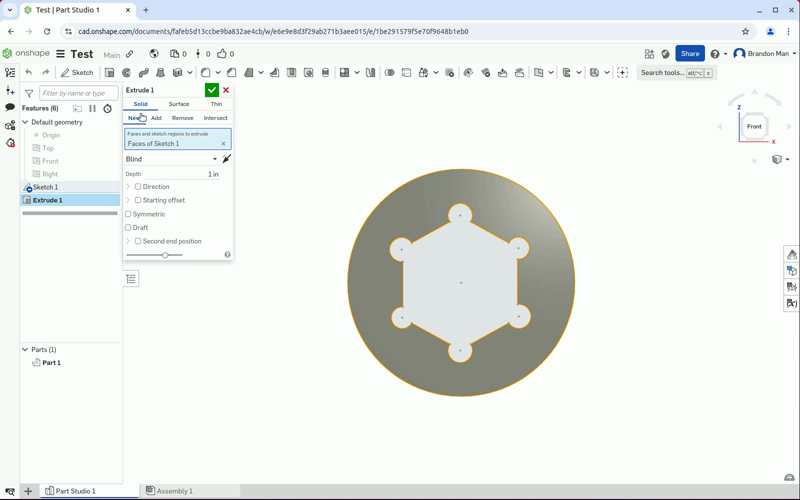
mouse_move(137, 120)
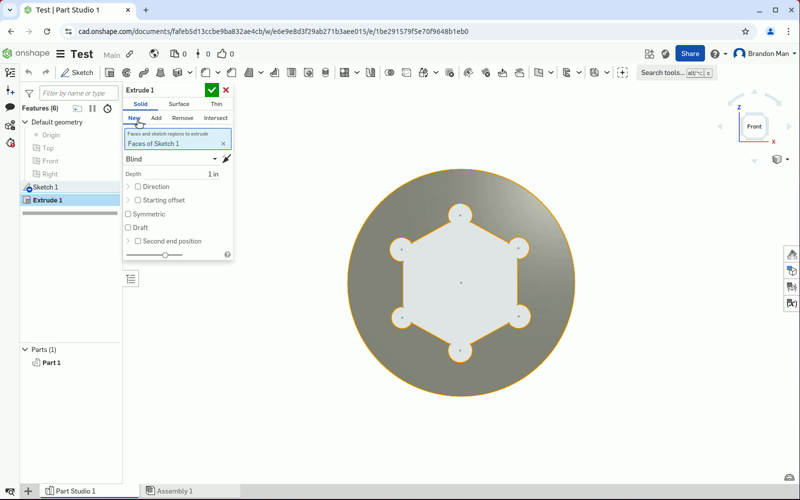
click(137, 120)
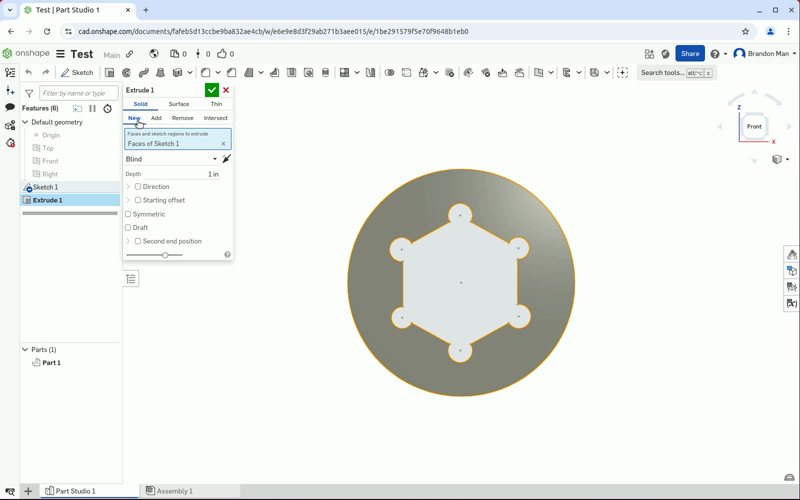
key(tab, 4)
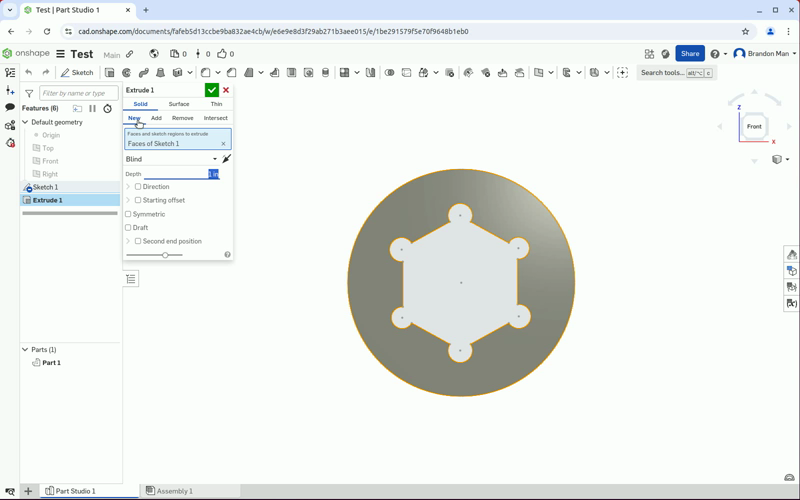
text(5.777)
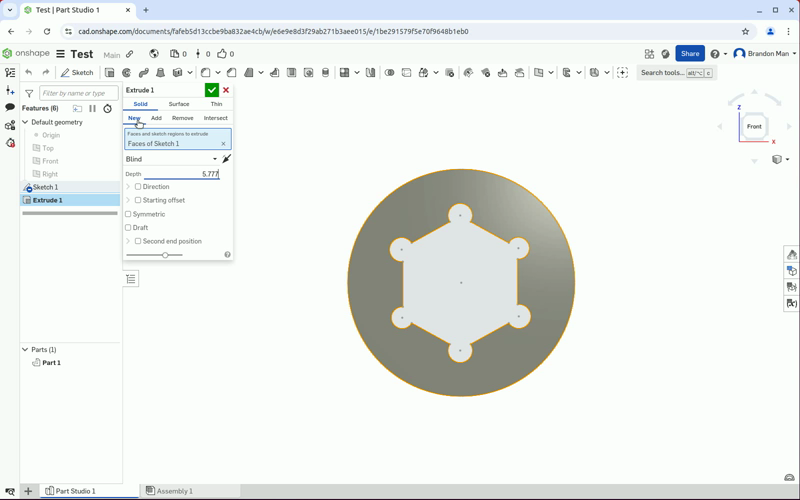
key(enter)
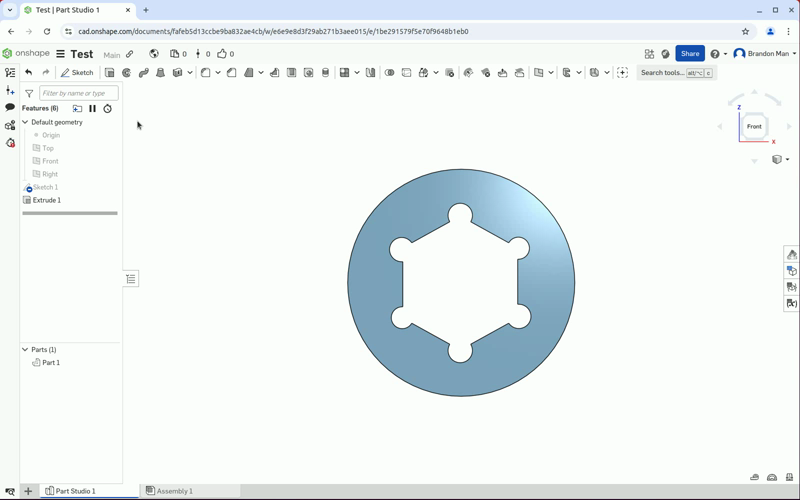
key(shift+h)
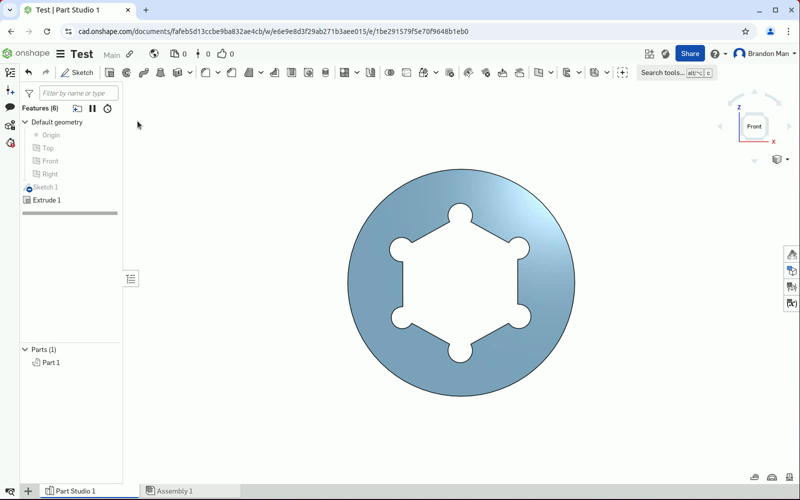
key(shift+h)
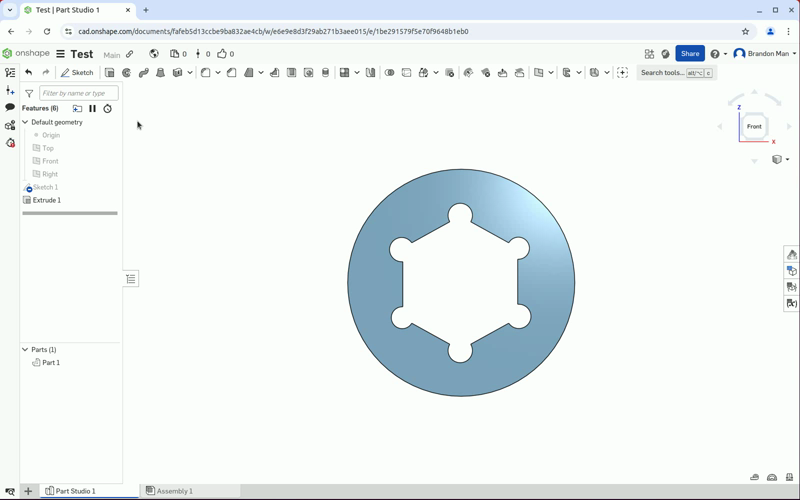
mouse_move(73, 189)
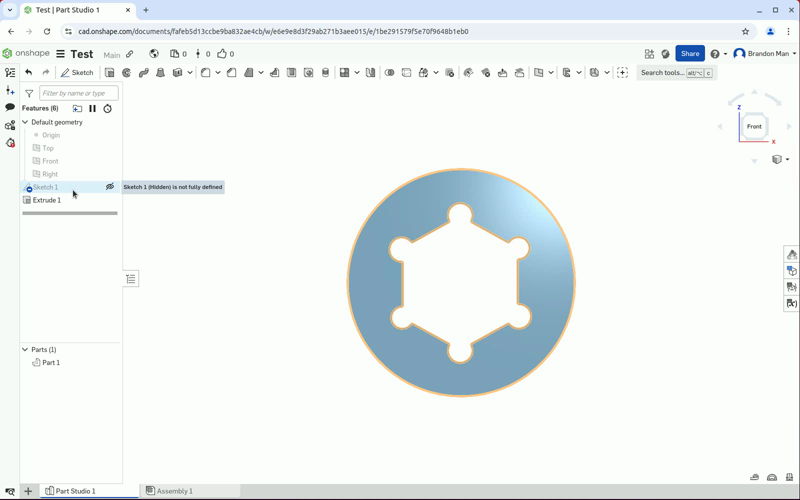
click(73, 189)
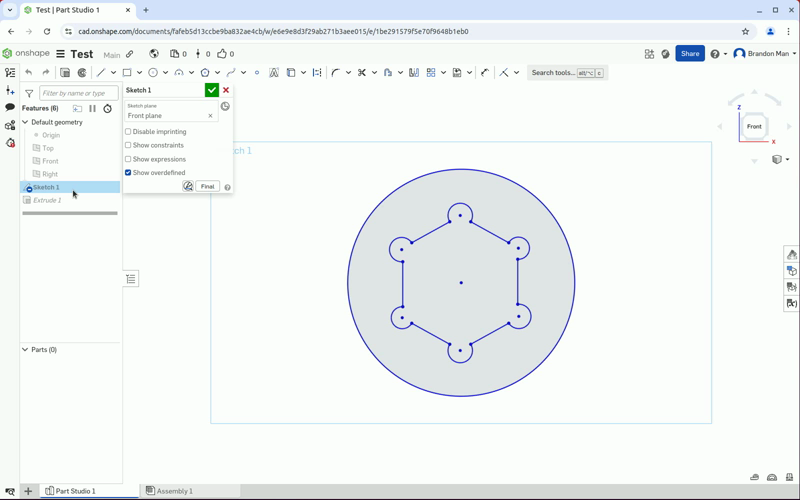
mouse_move(229, 92)
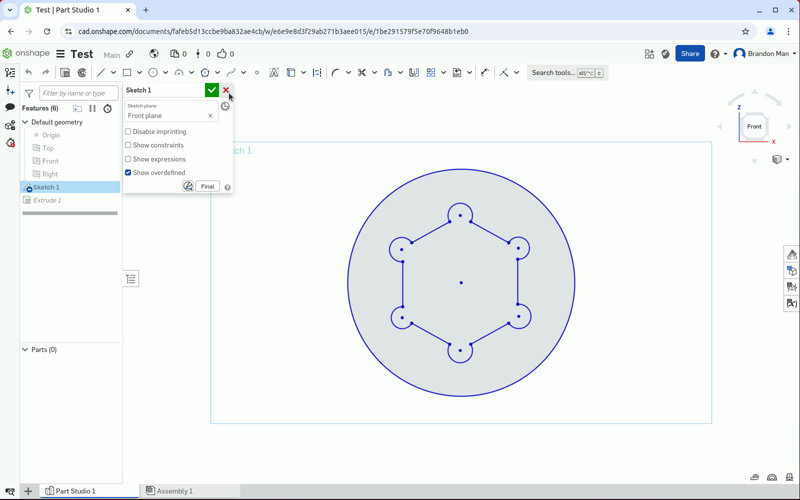
click(229, 92)
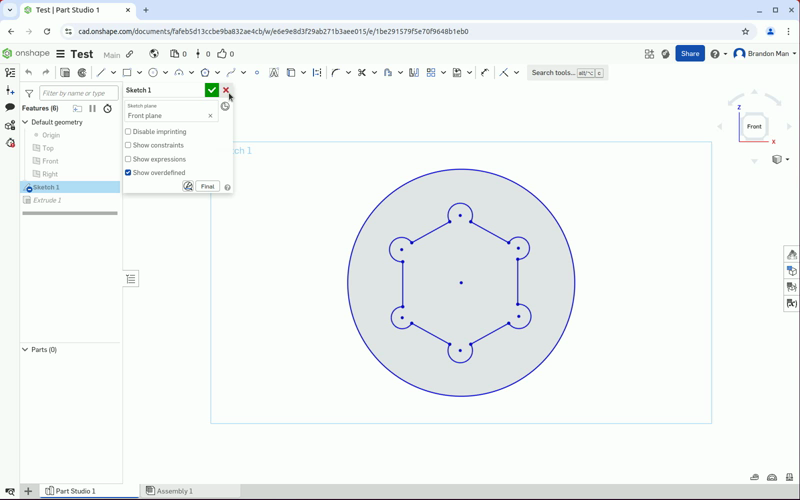
key(shift+s)
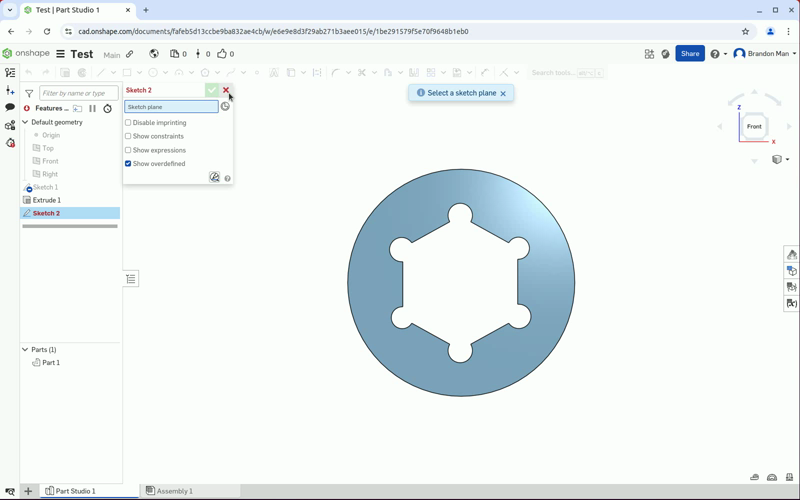
mouse_move(73, 163)
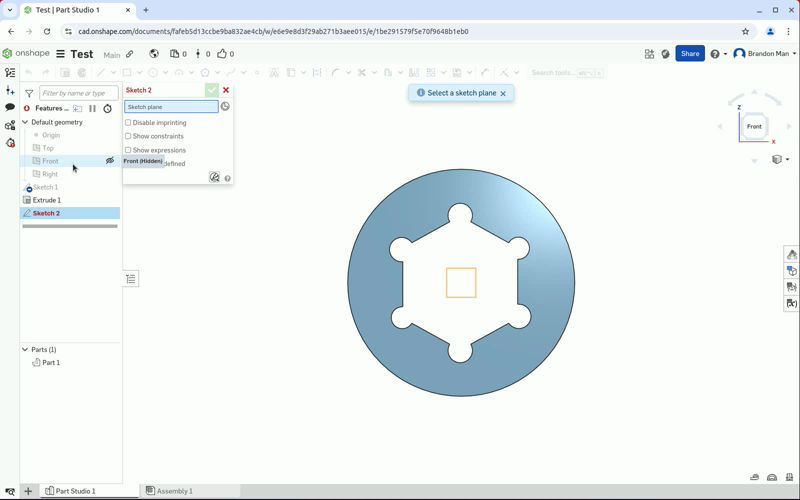
click(73, 163)
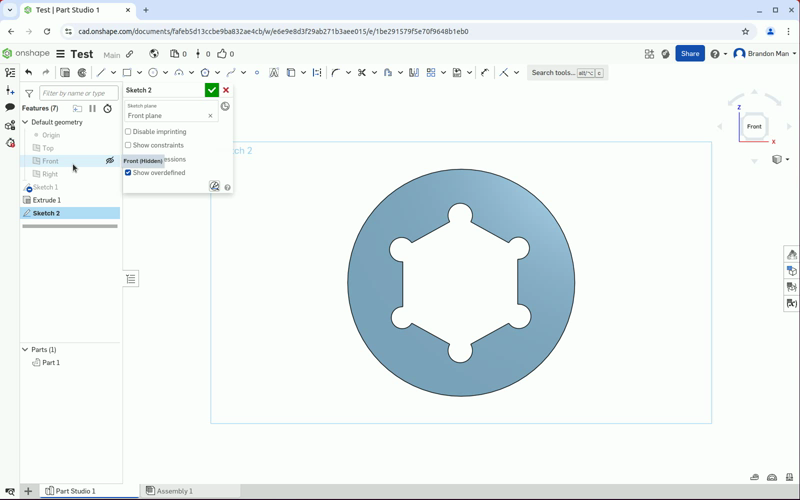
mouse_move(73, 352)
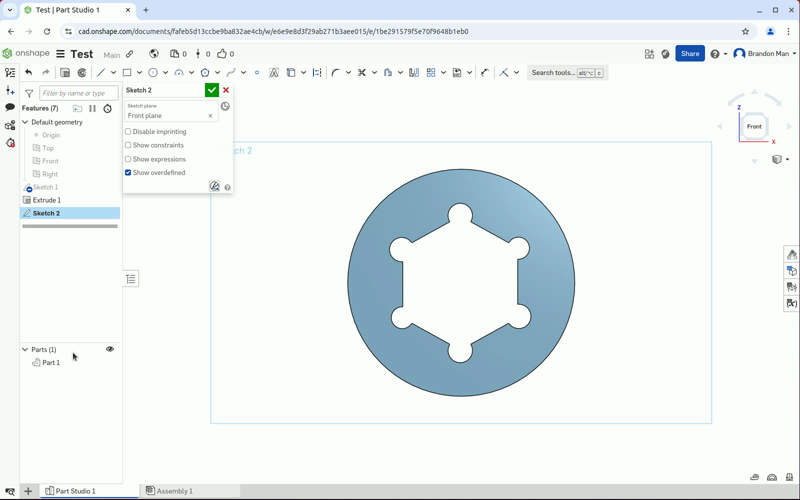
key(y)
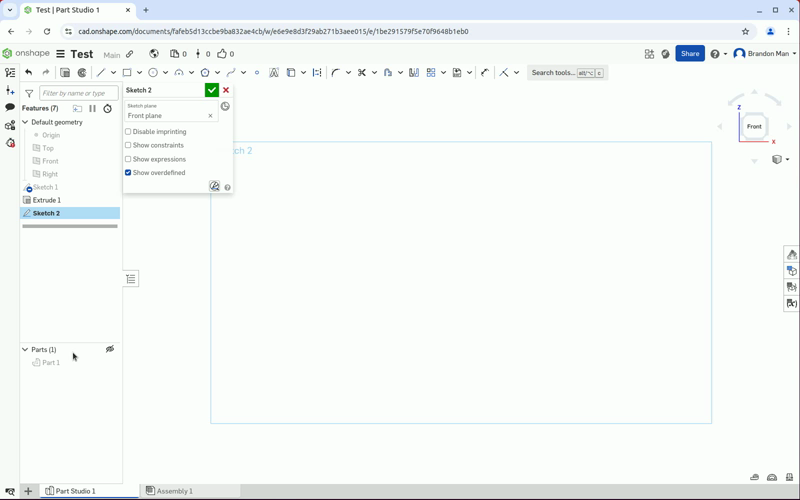
key(a)
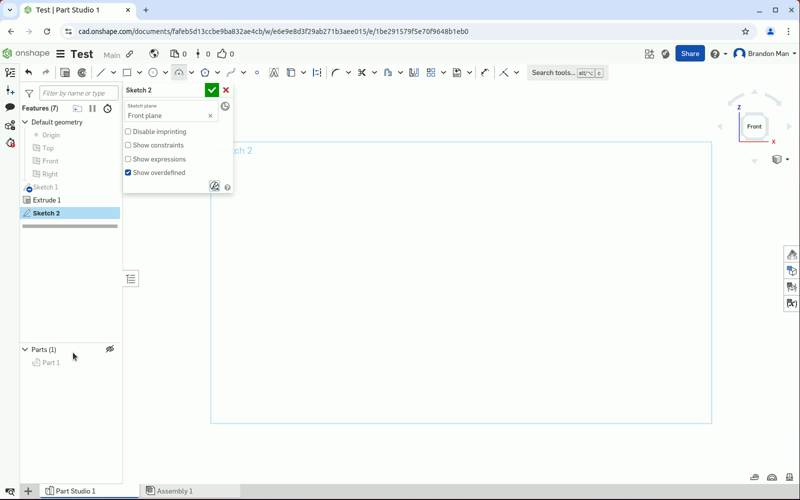
key_down(shift)
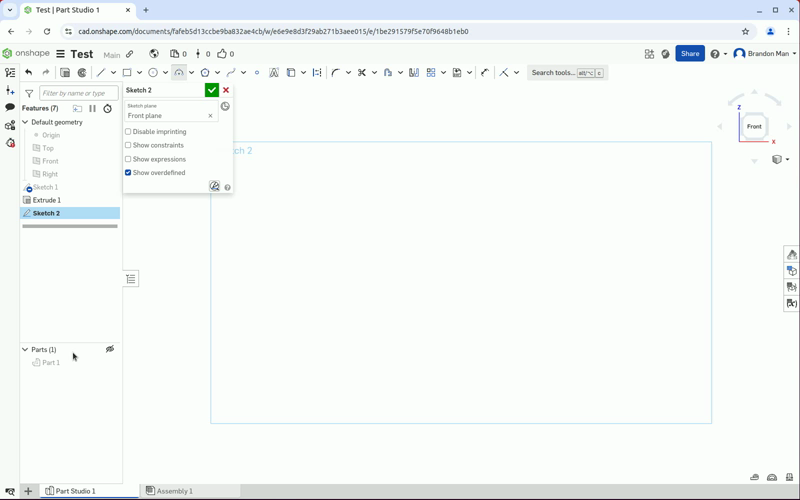
mouse_move(401, 306)
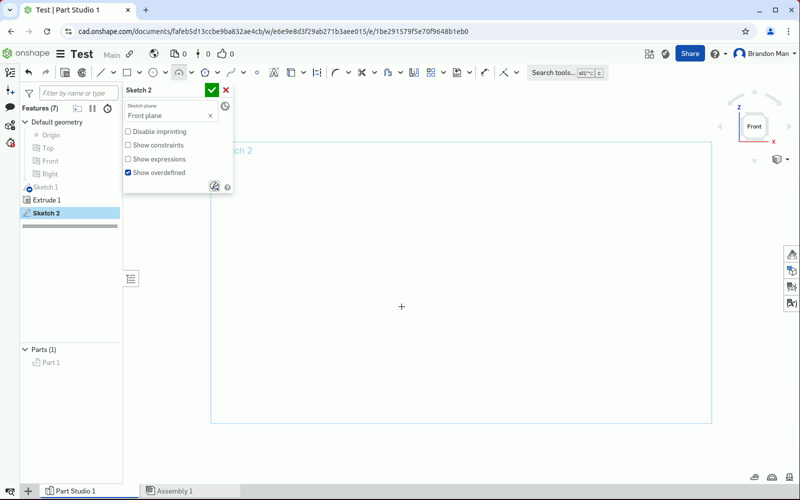
click(401, 306)
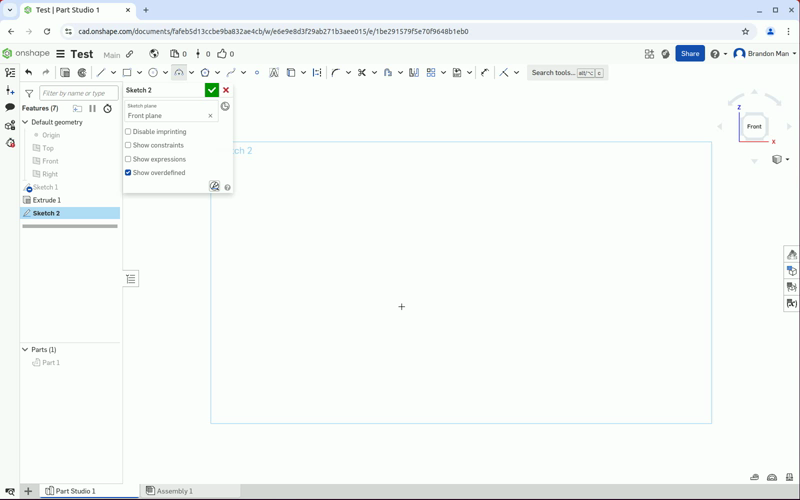
key_up(shift)
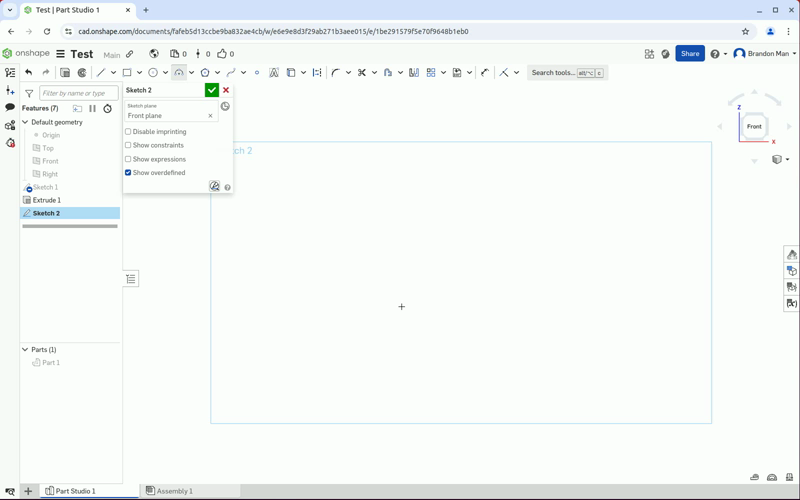
key_down(shift)
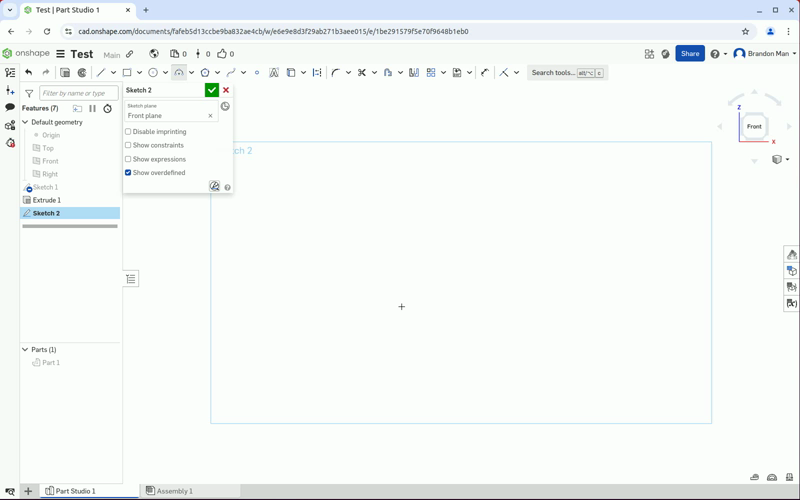
mouse_move(411, 322)
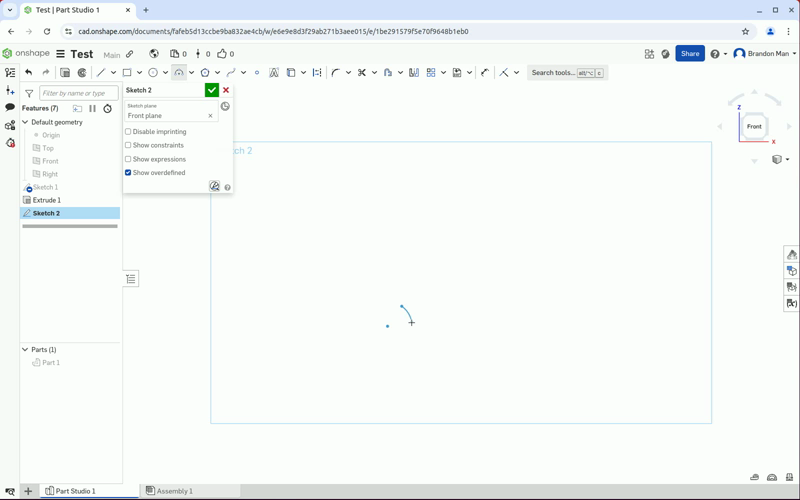
click(411, 322)
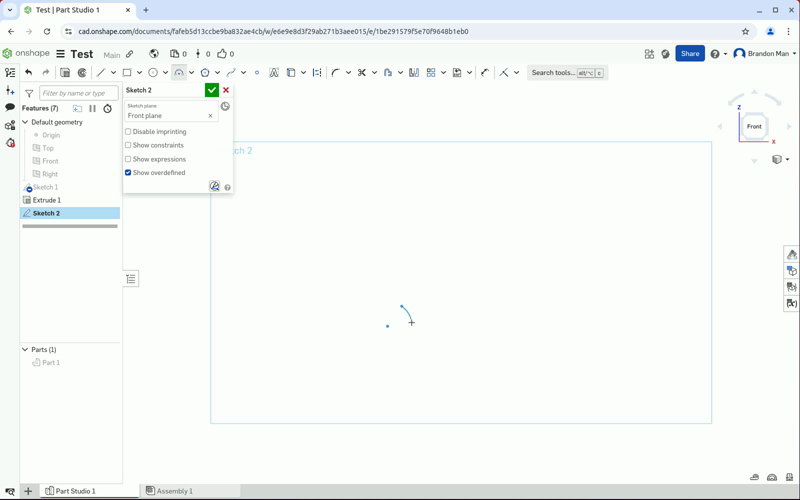
mouse_move(412, 311)
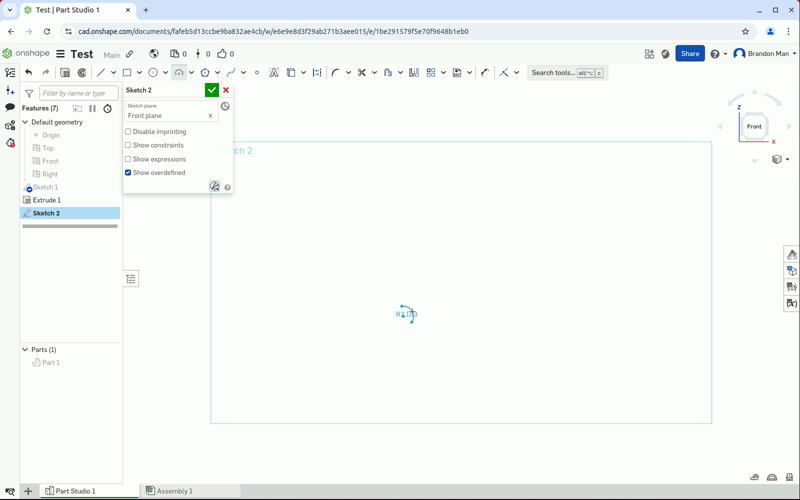
click(412, 311)
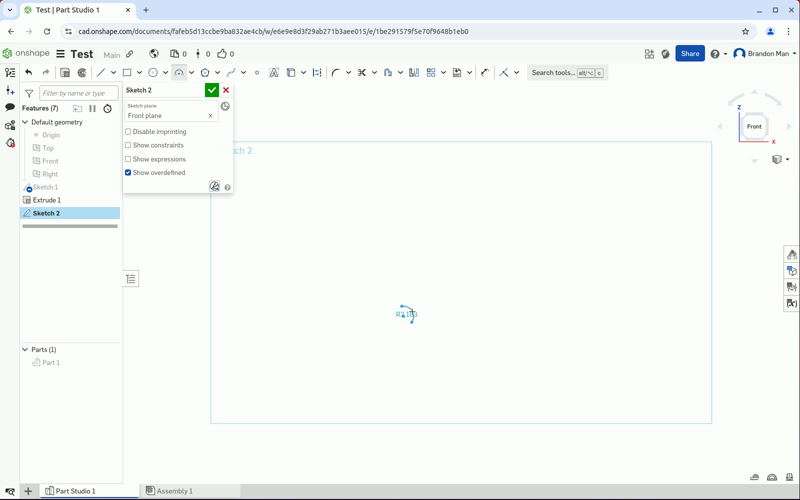
key_up(shift)
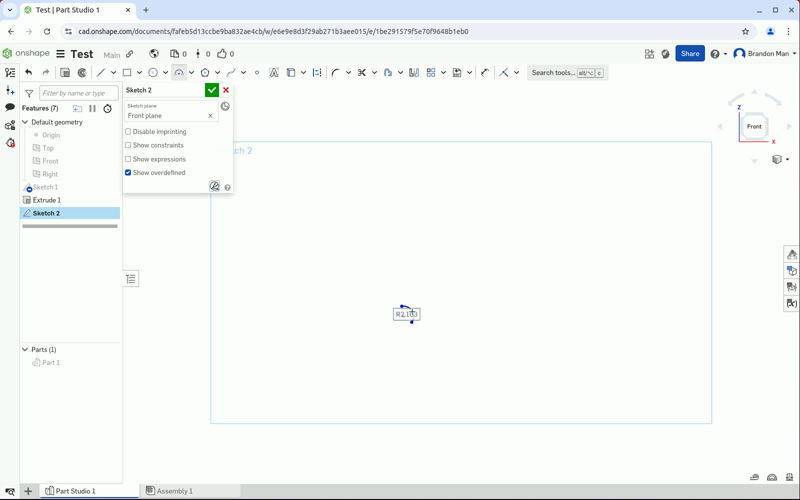
key(esc)
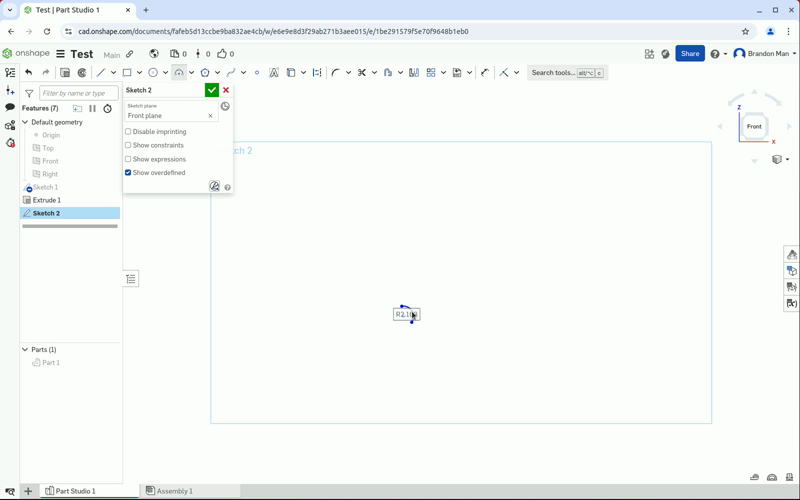
key(l)
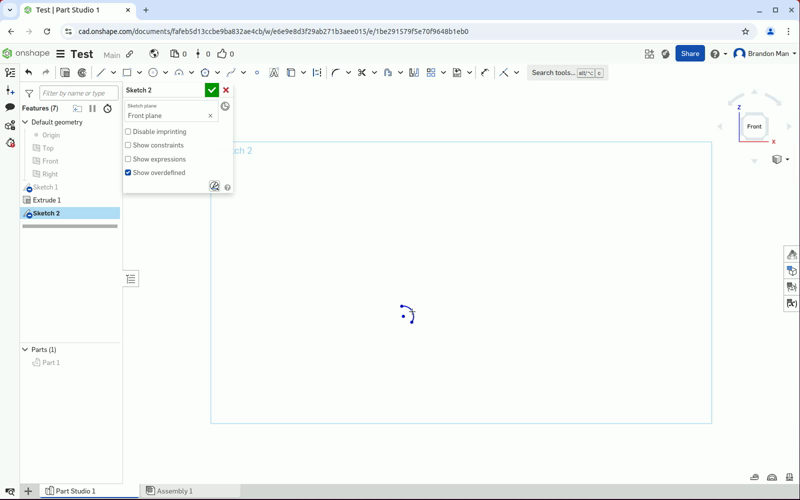
mouse_move(411, 322)
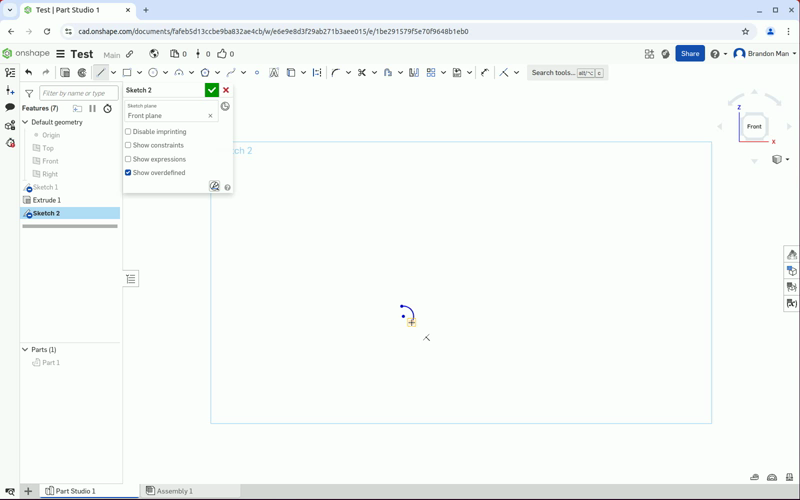
click(411, 322)
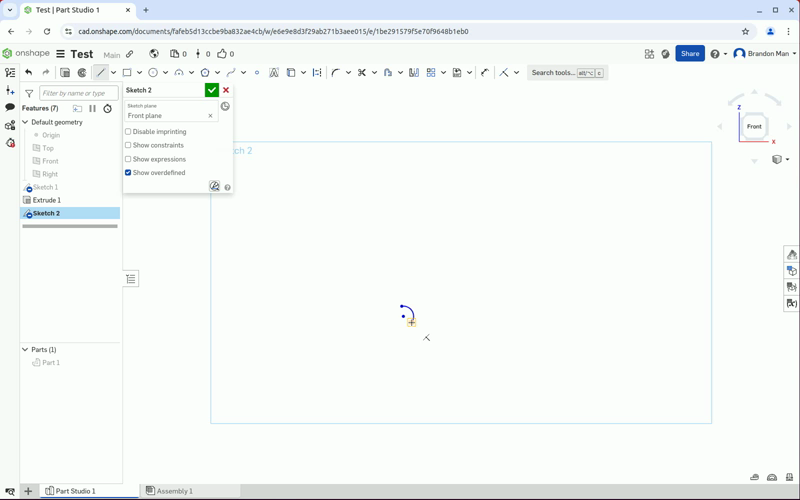
key_down(shift)
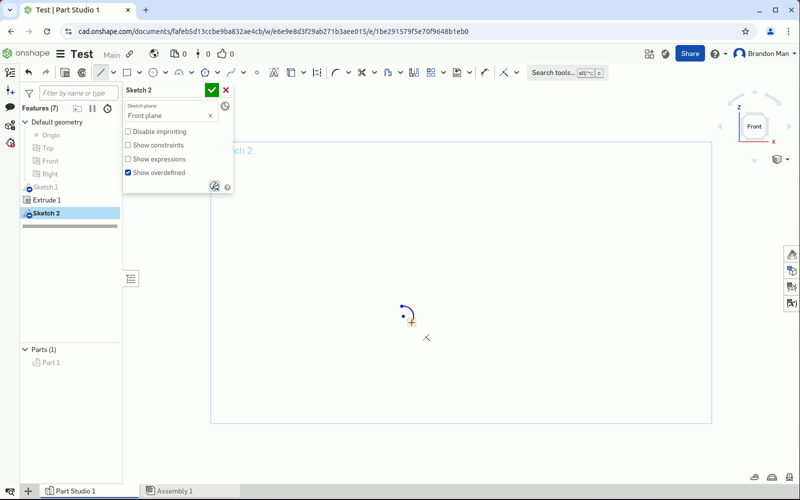
mouse_move(441, 322)
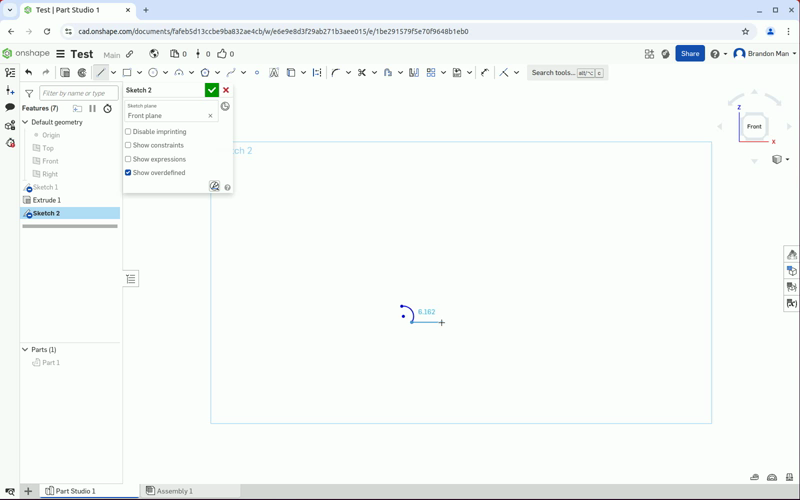
mouse_move(451, 344)
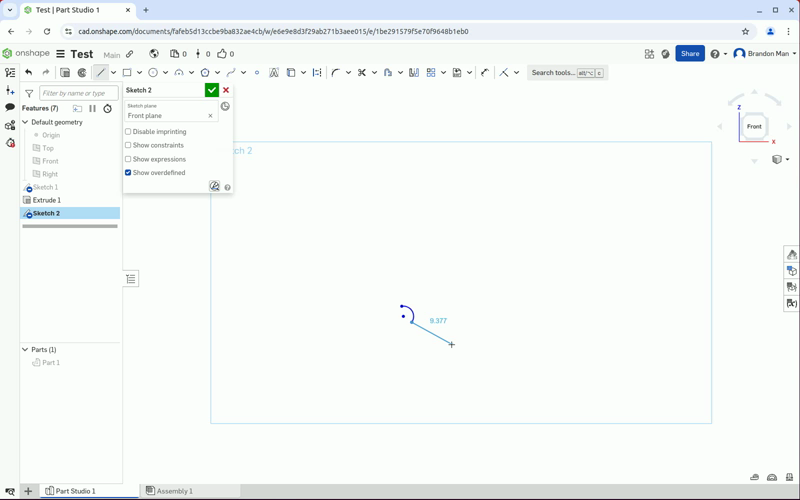
click(451, 344)
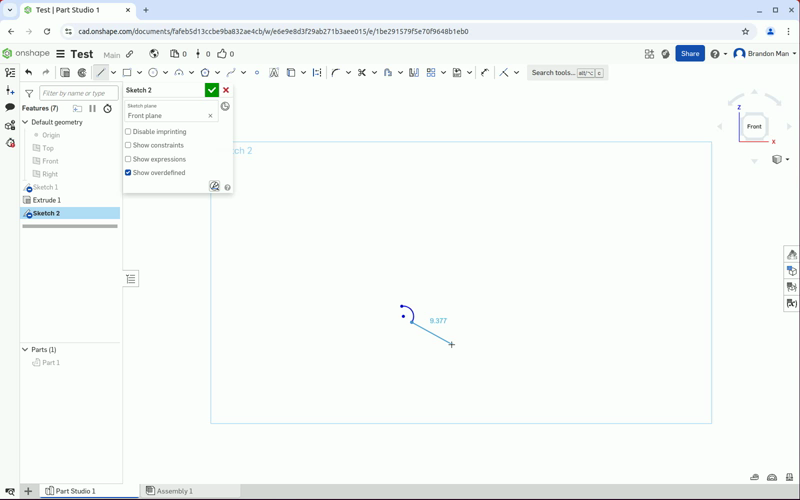
key_up(shift)
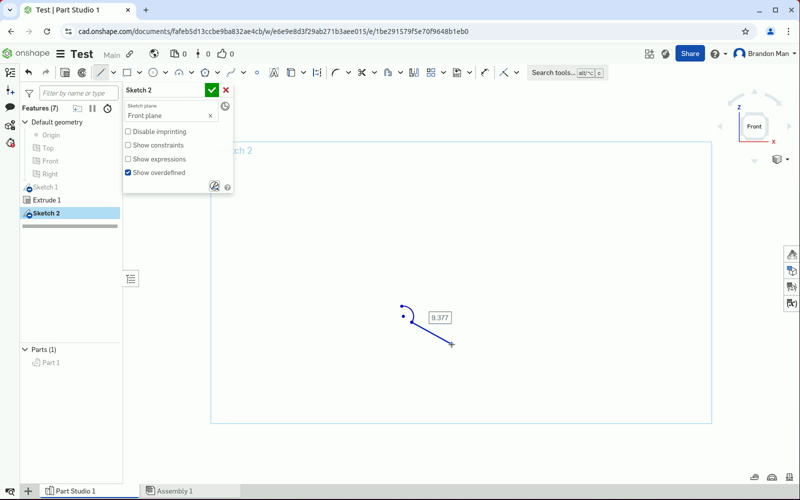
key(esc)
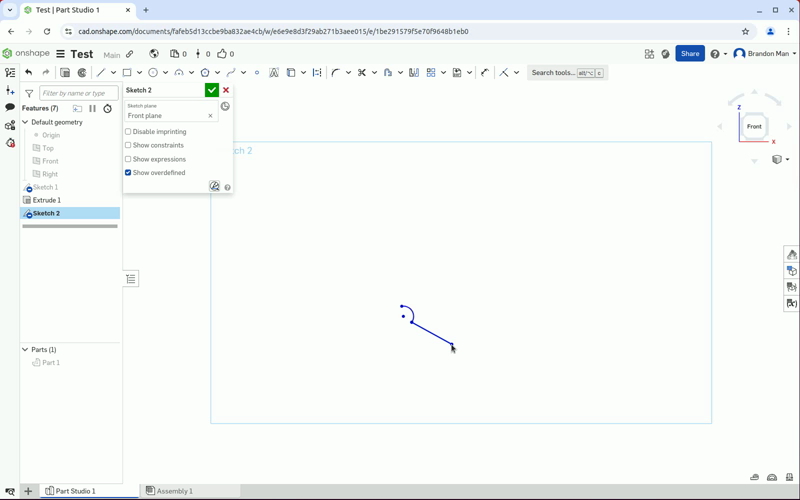
key(a)
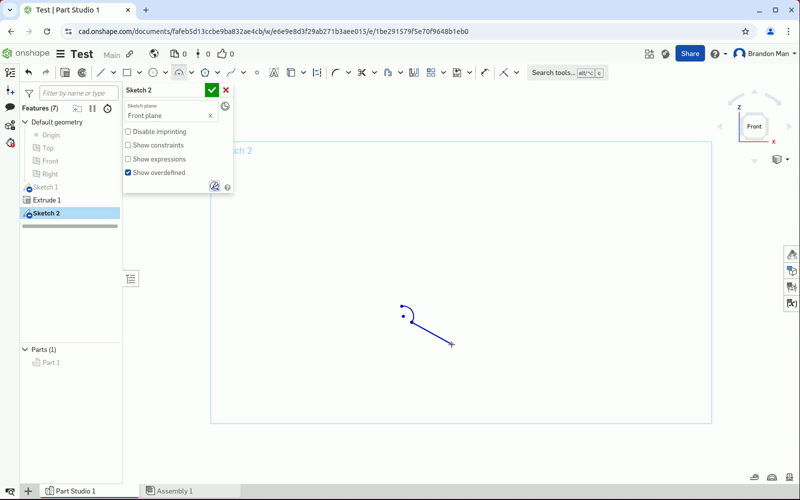
mouse_move(451, 344)
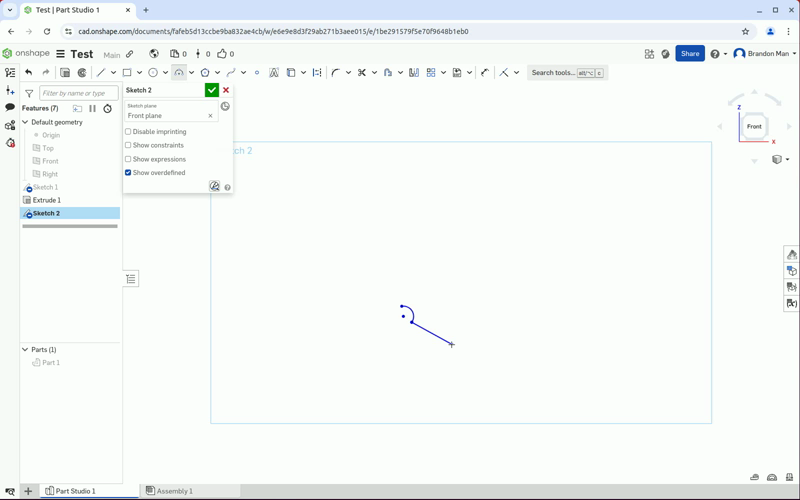
click(451, 344)
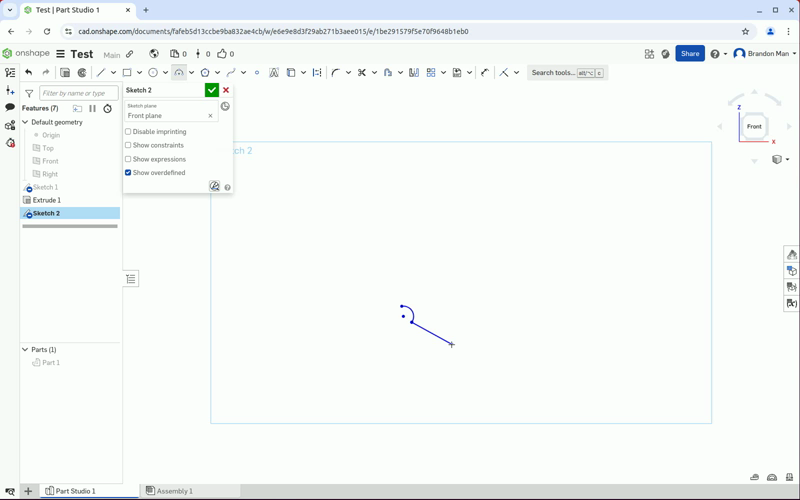
key_down(shift)
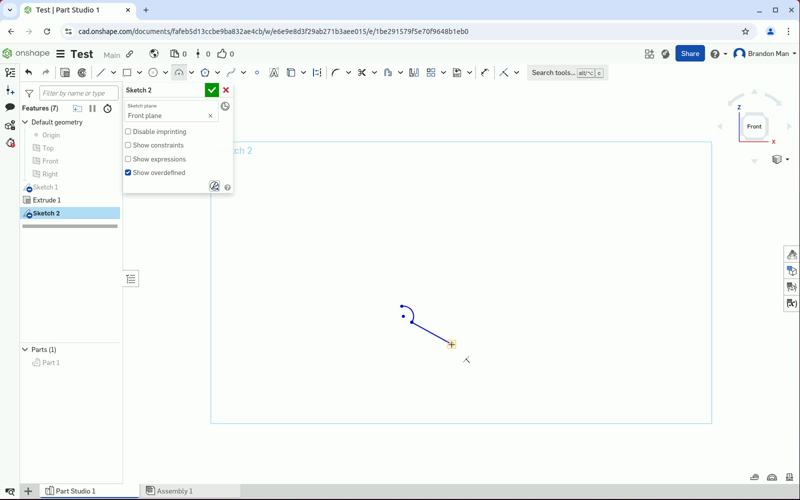
mouse_move(471, 344)
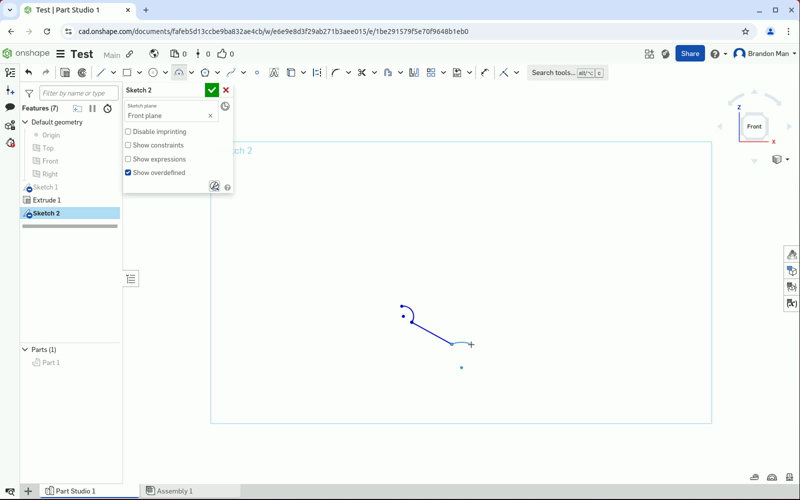
click(471, 344)
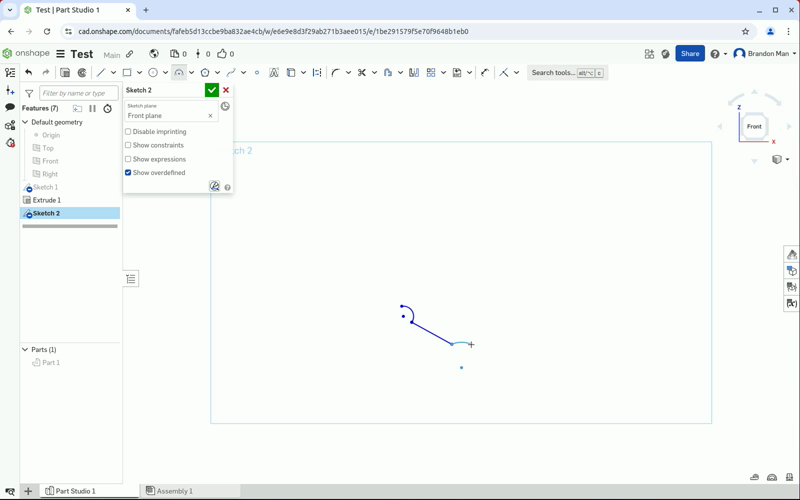
mouse_move(461, 339)
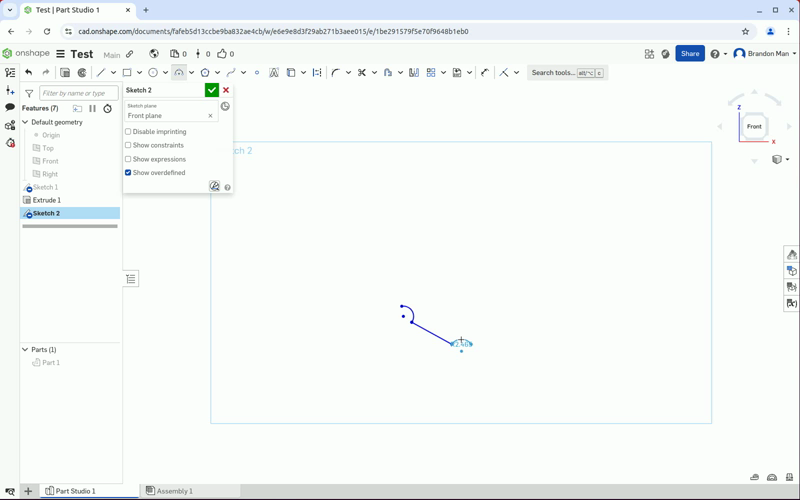
click(461, 339)
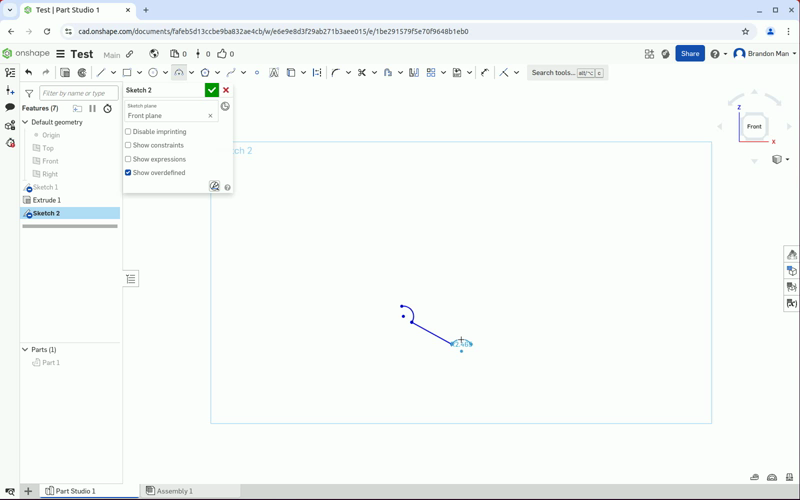
key_up(shift)
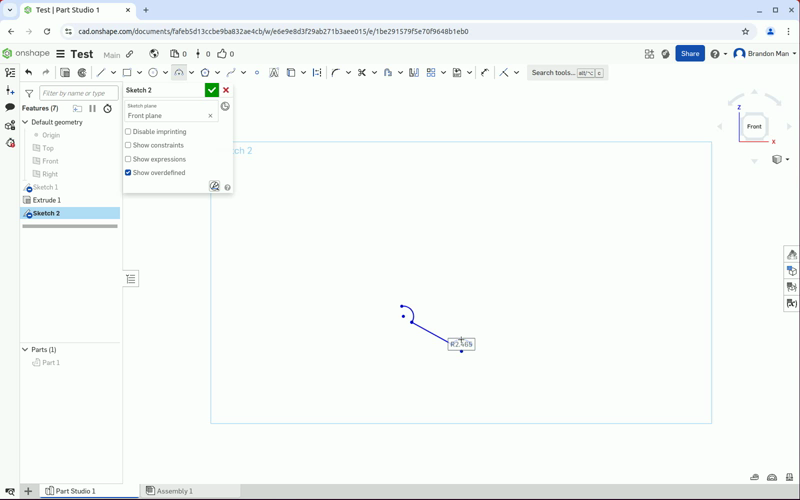
key(esc)
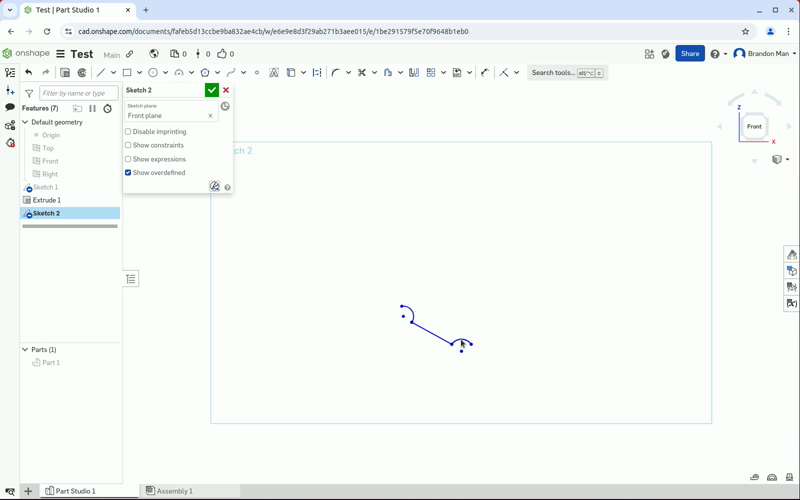
key(l)
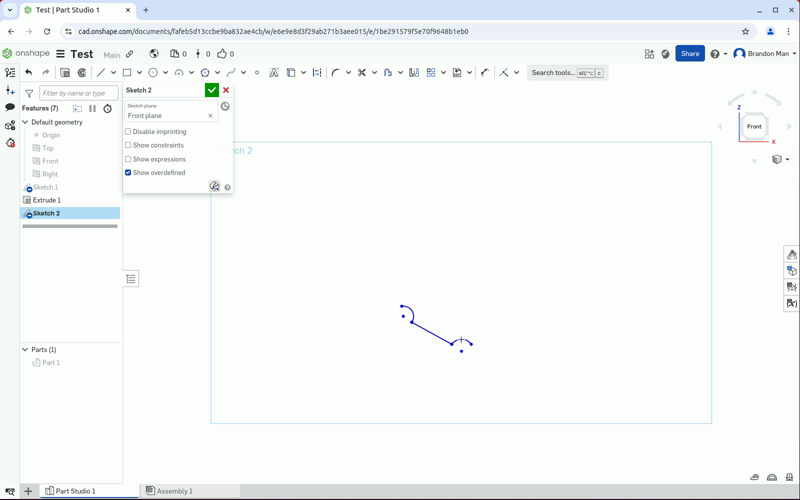
mouse_move(471, 344)
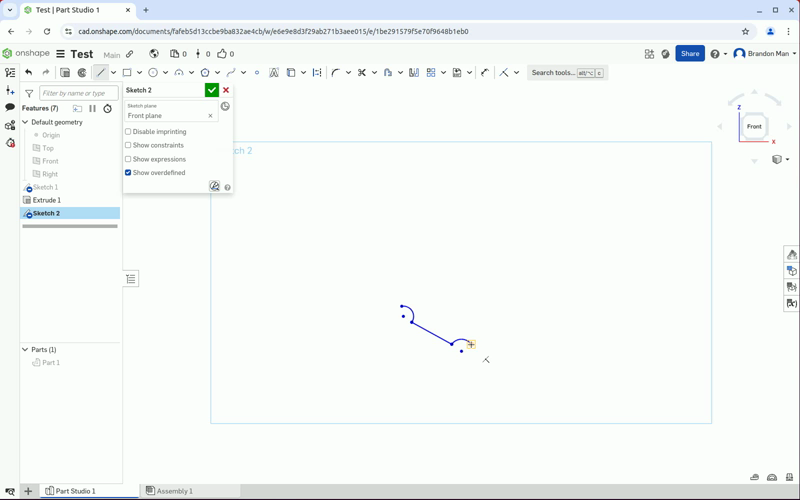
click(471, 344)
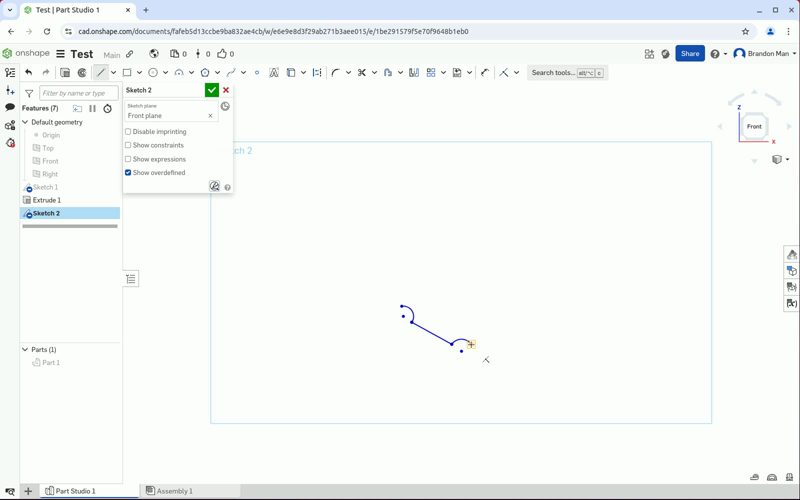
key_down(shift)
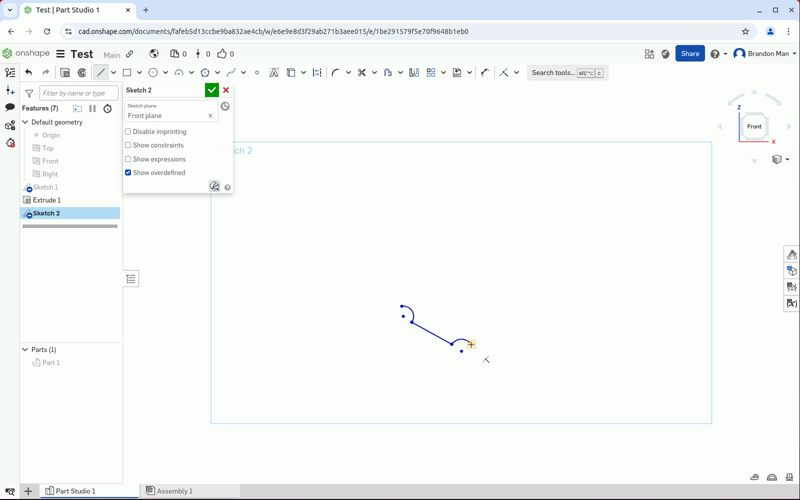
mouse_move(501, 344)
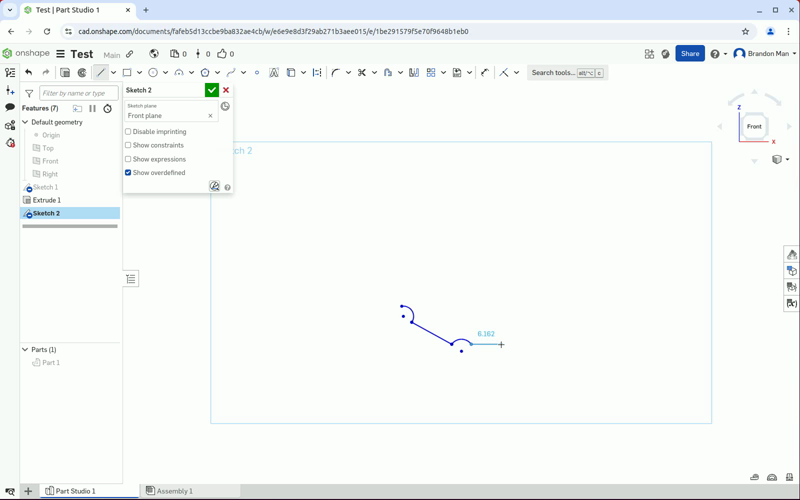
mouse_move(509, 322)
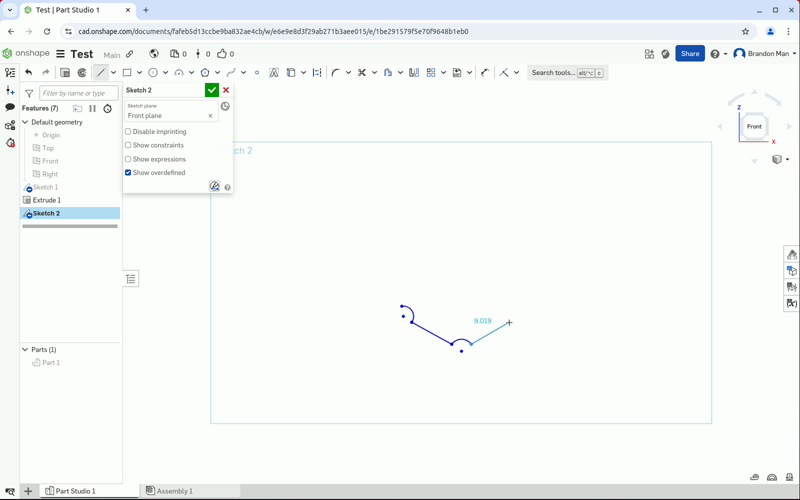
click(509, 322)
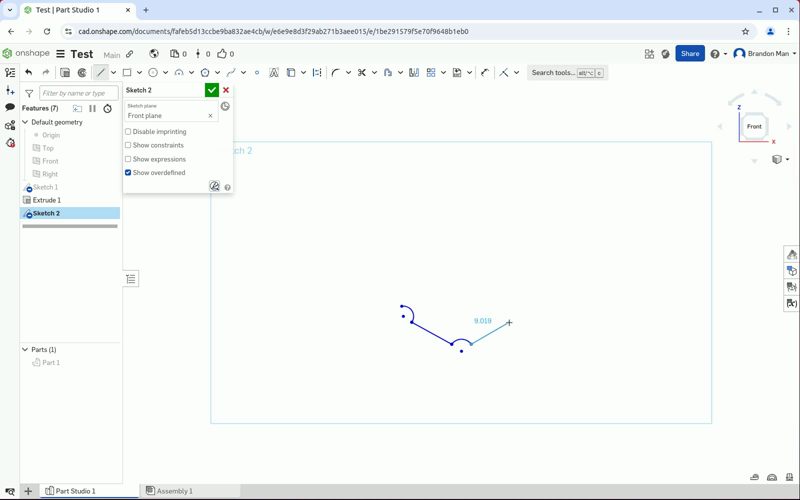
key_up(shift)
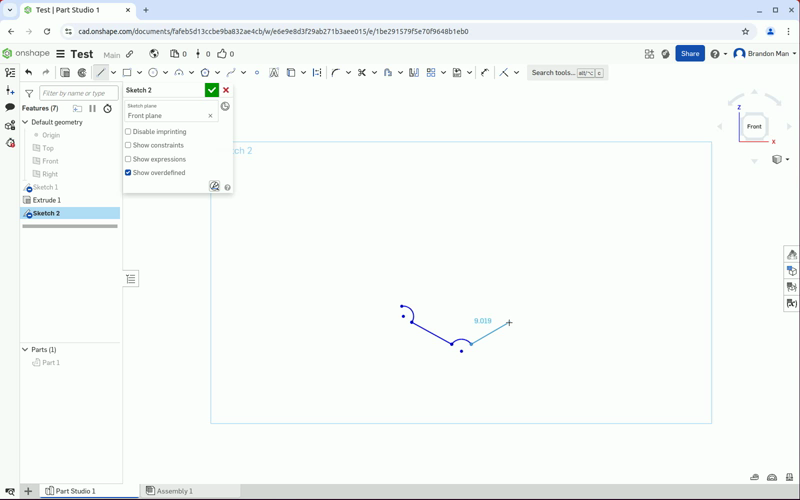
key(esc)
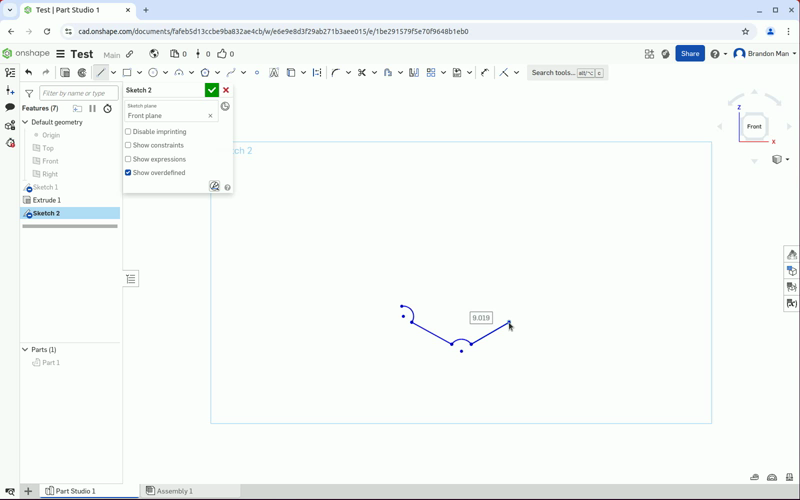
key(a)
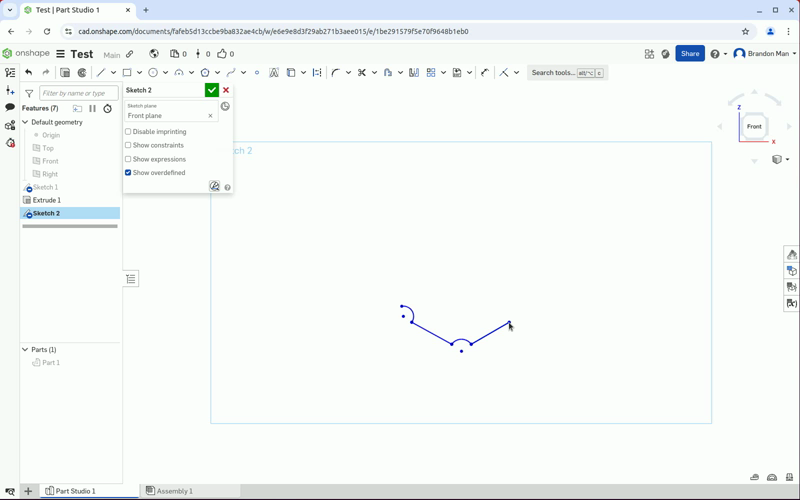
mouse_move(509, 322)
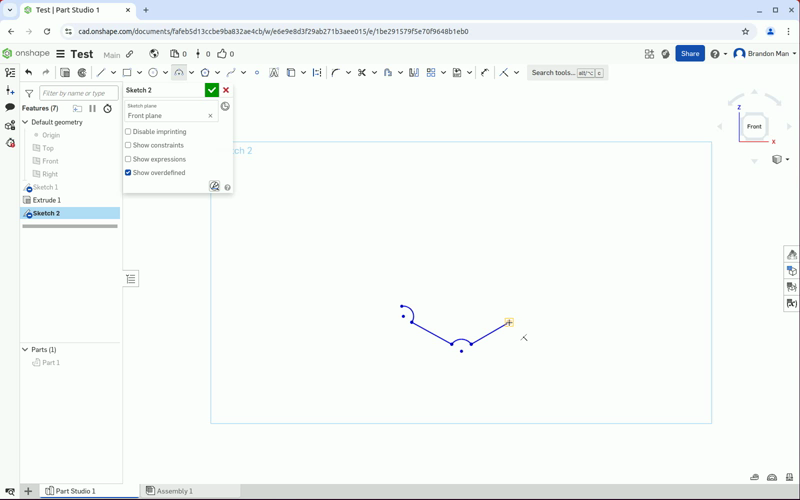
click(509, 322)
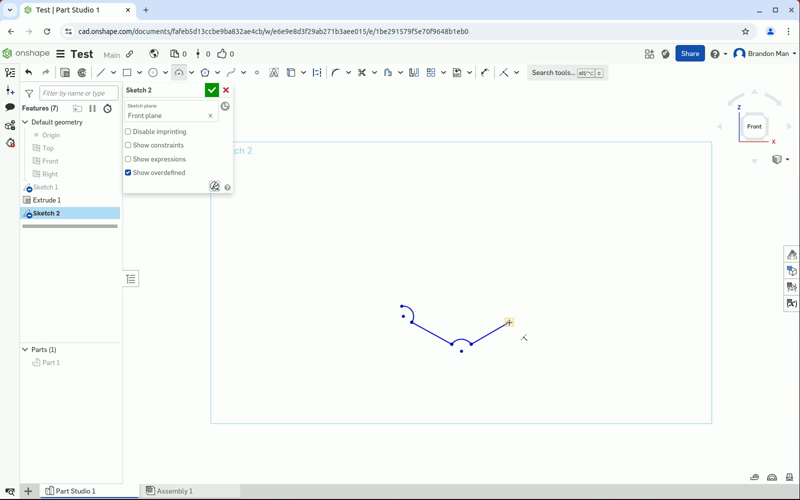
key_down(shift)
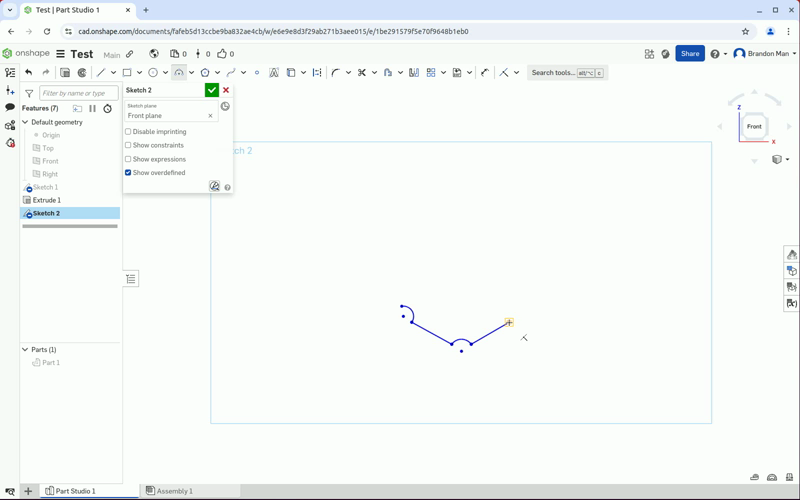
mouse_move(519, 305)
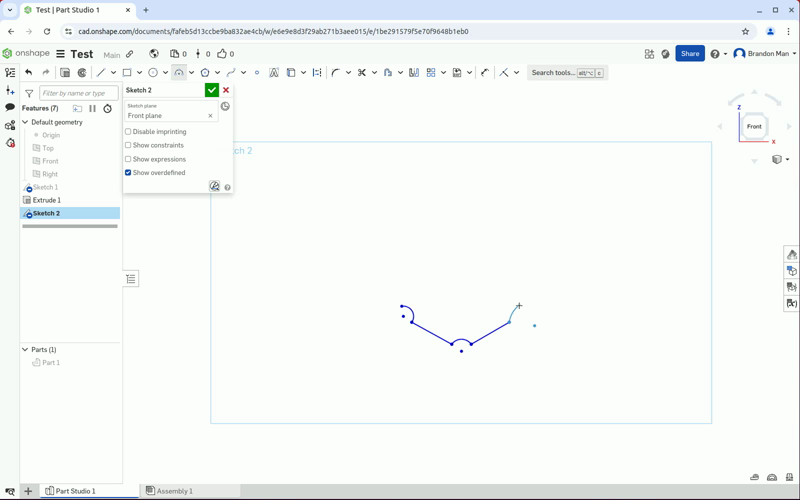
click(519, 305)
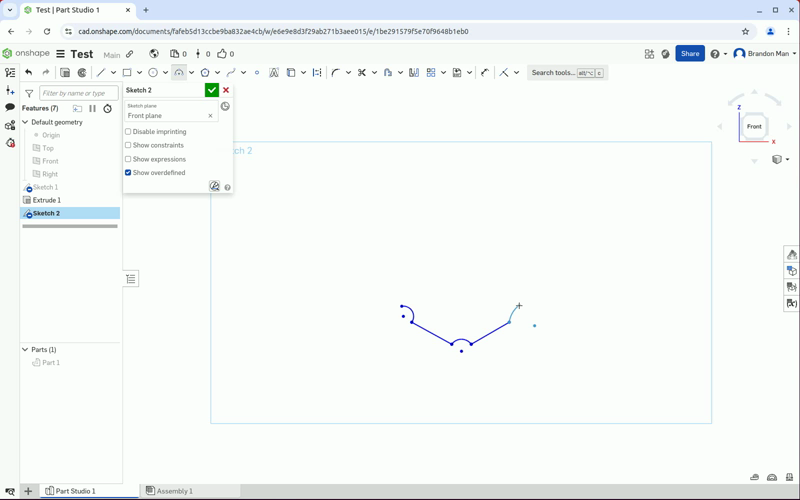
mouse_move(508, 310)
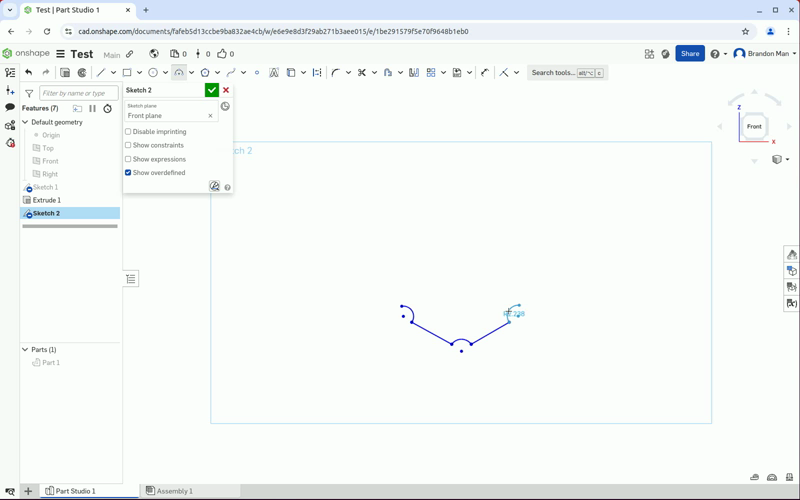
click(508, 310)
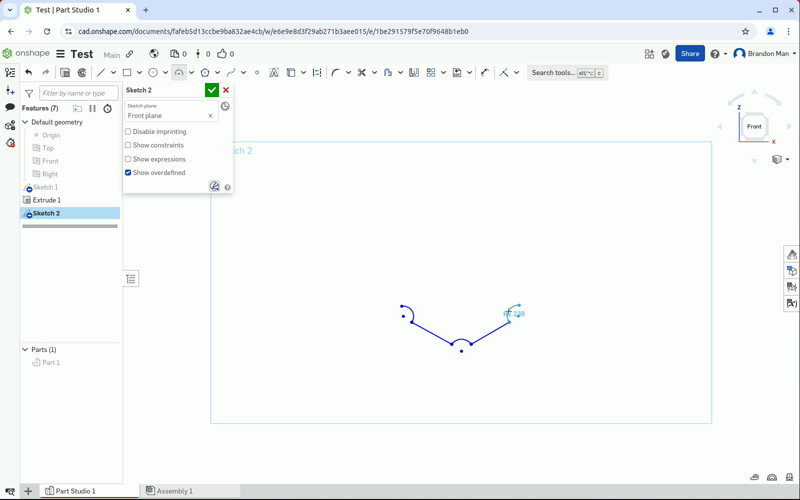
key_up(shift)
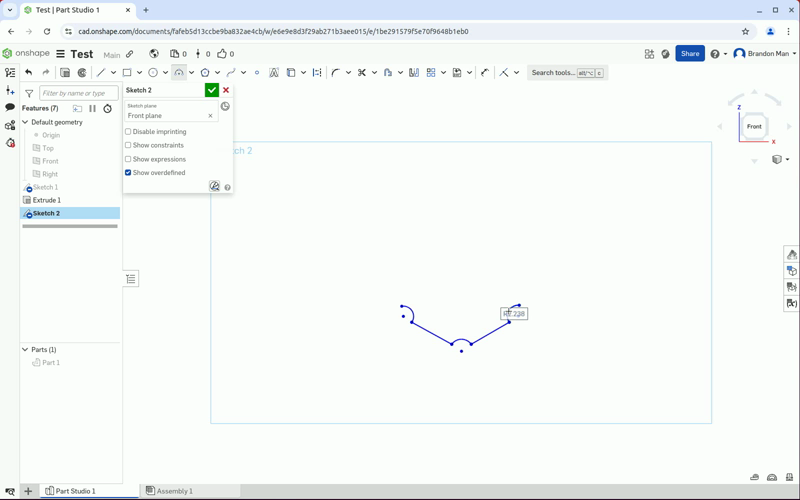
key(esc)
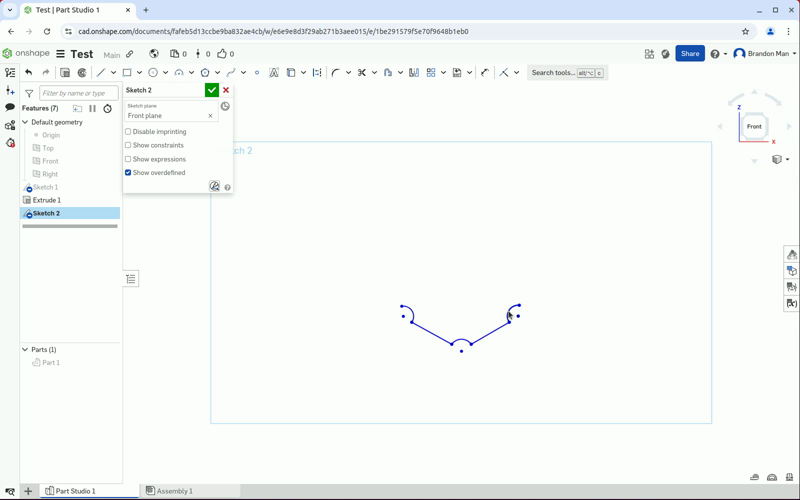
key(l)
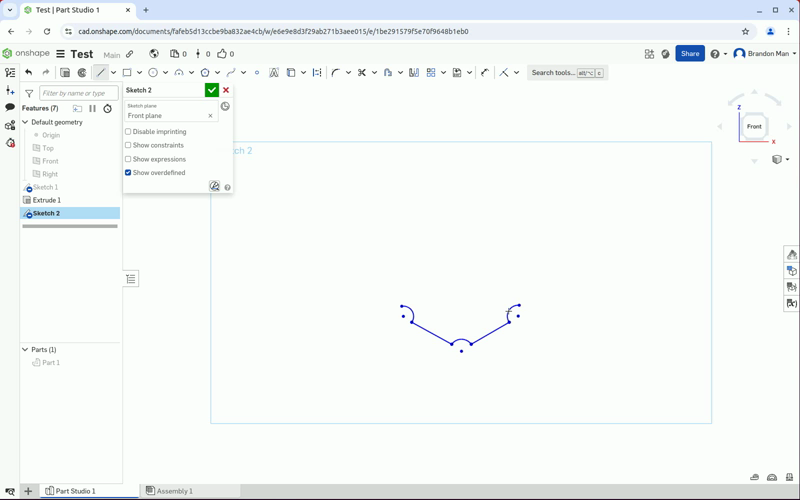
mouse_move(519, 305)
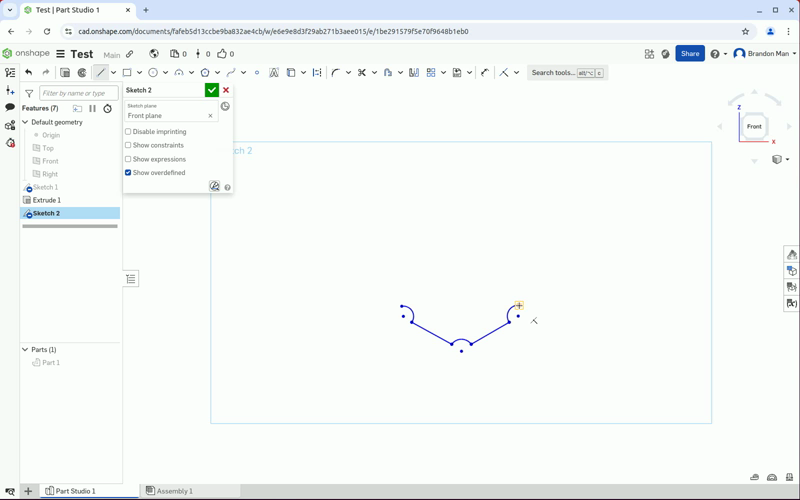
click(519, 305)
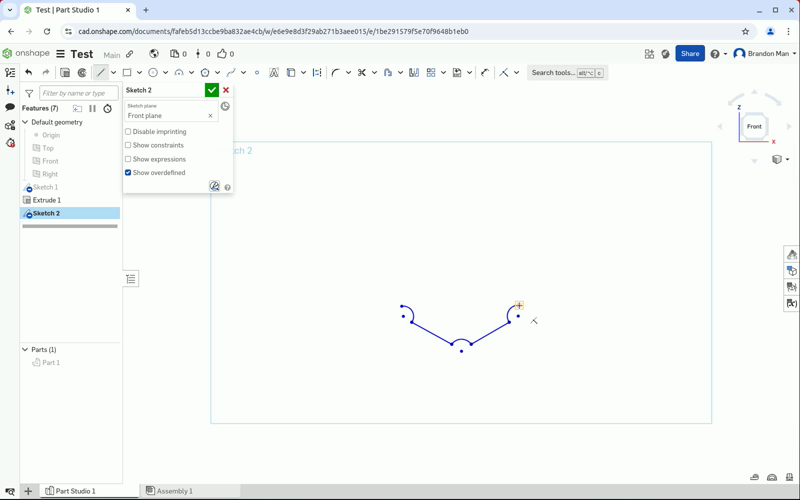
key_down(shift)
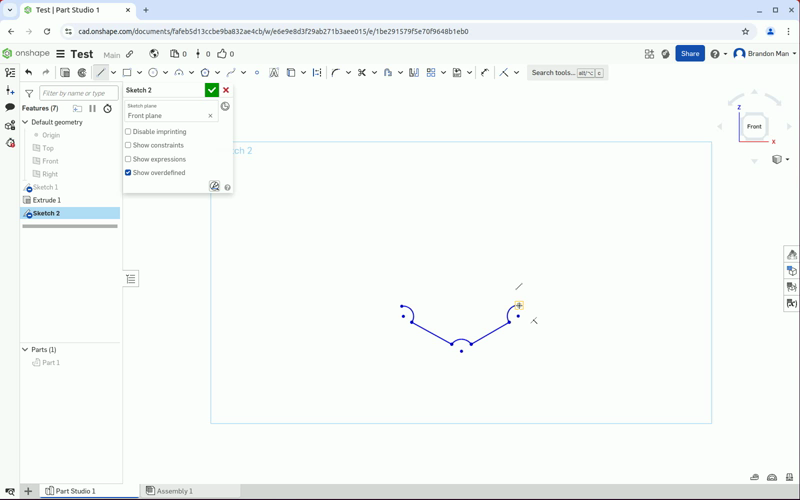
mouse_move(549, 305)
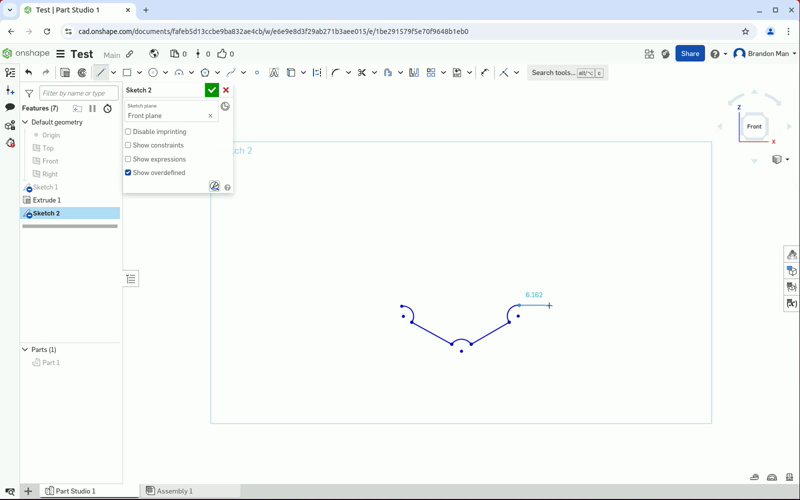
mouse_move(519, 260)
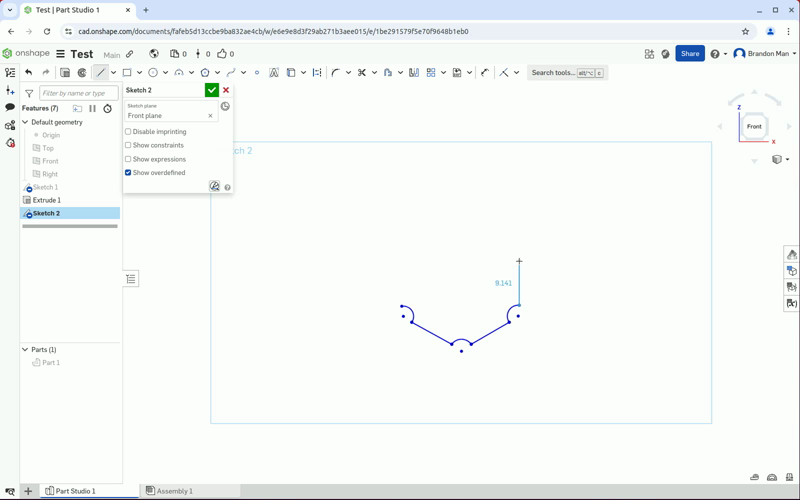
click(519, 260)
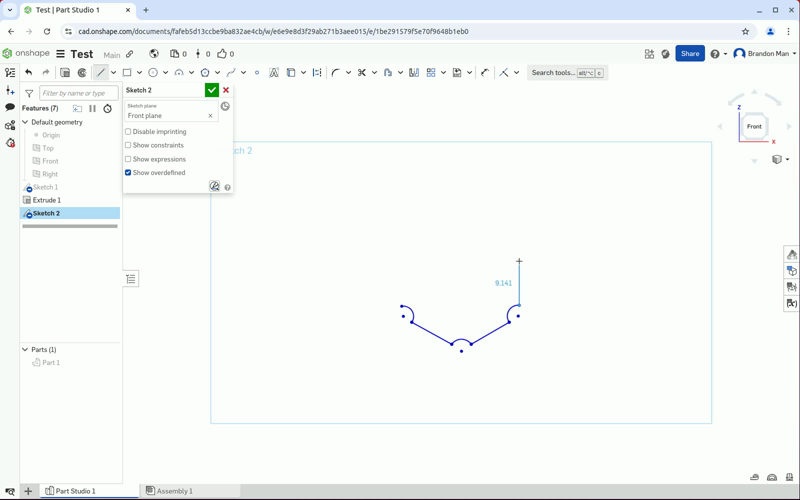
key_up(shift)
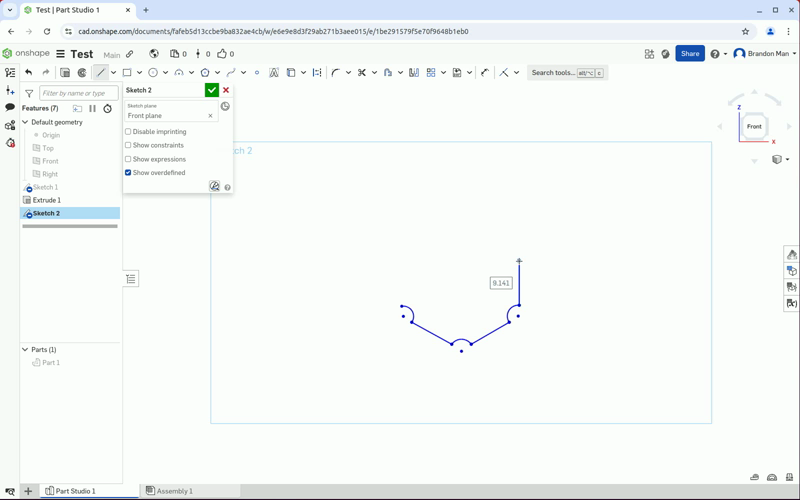
key(esc)
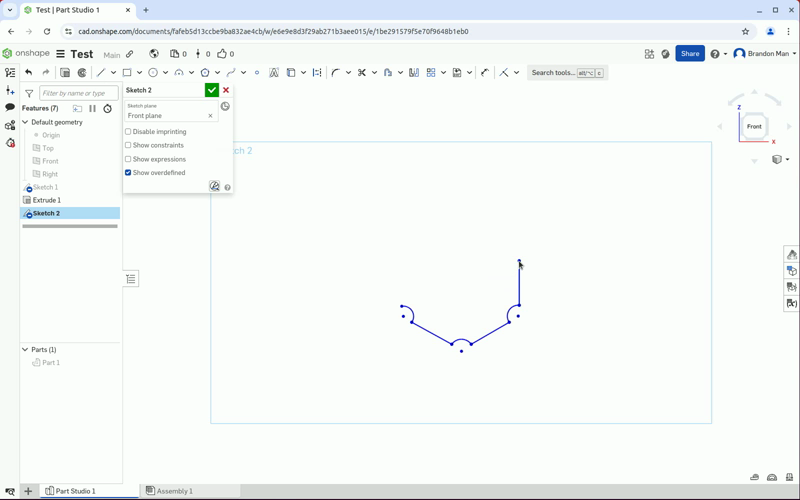
key(a)
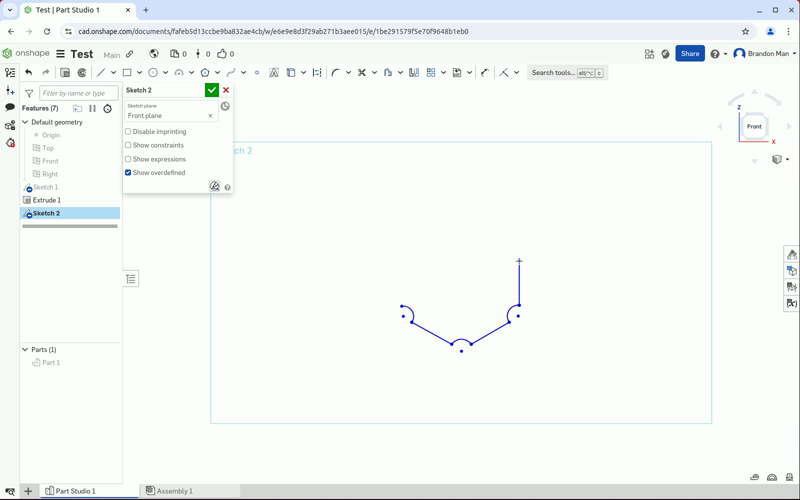
mouse_move(519, 260)
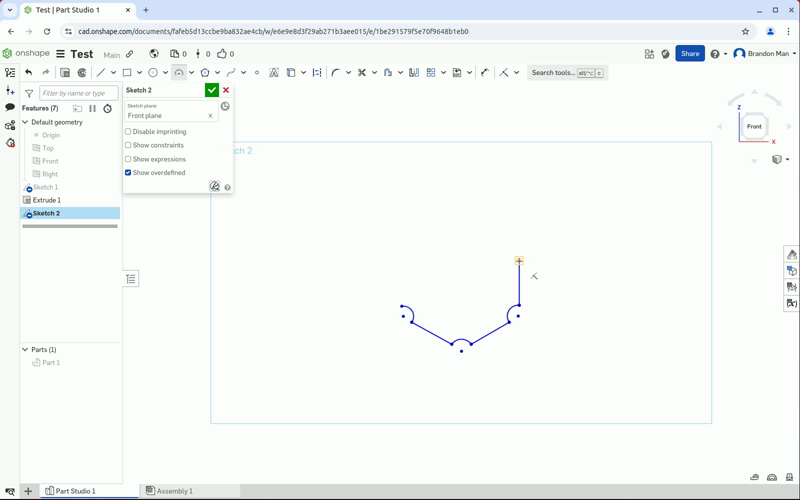
click(519, 260)
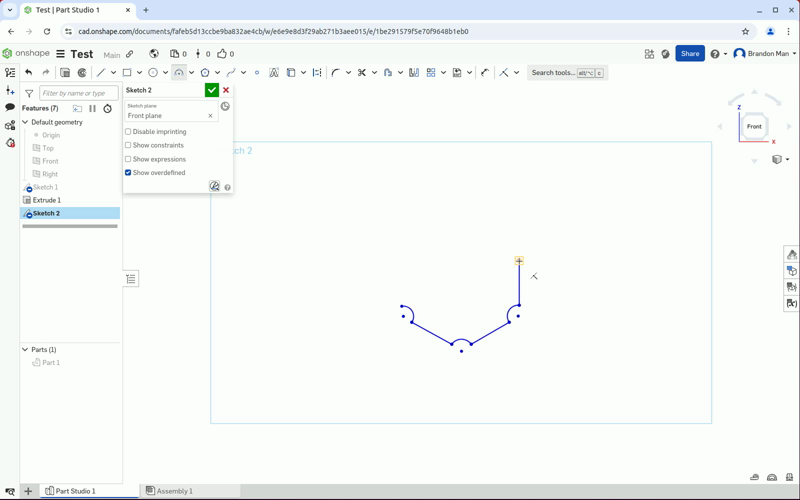
key_down(shift)
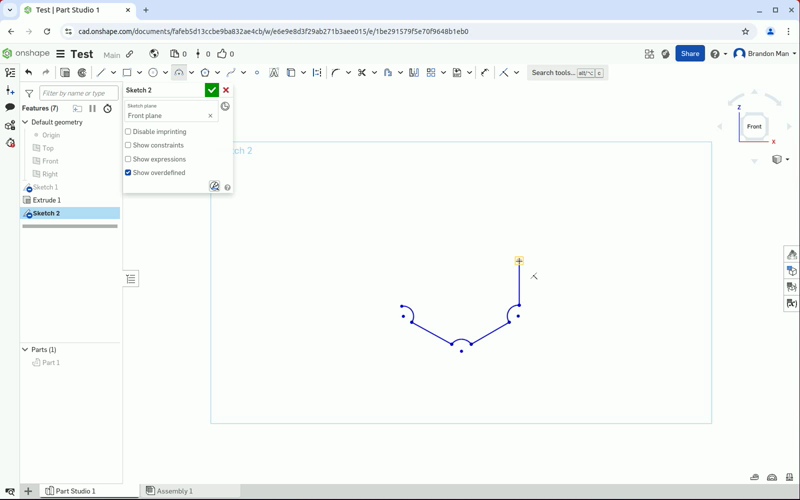
mouse_move(509, 243)
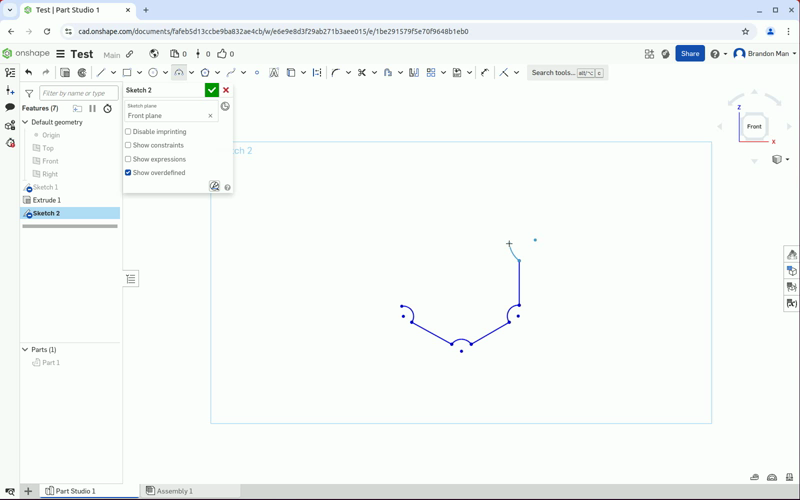
click(509, 243)
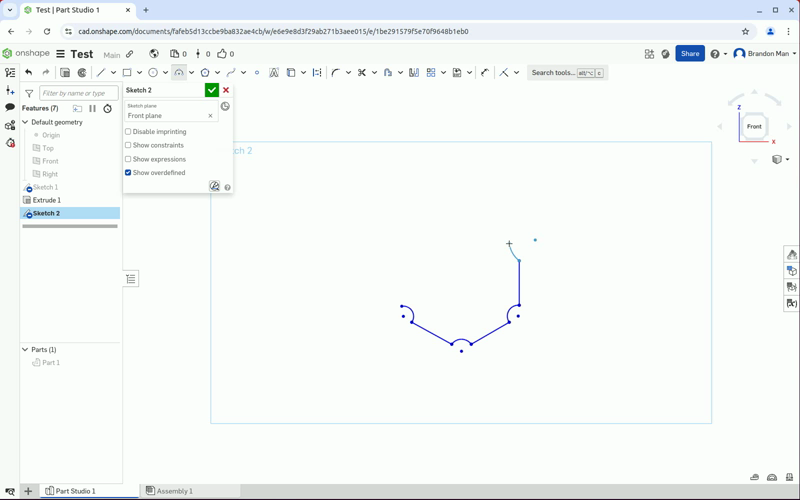
mouse_move(508, 255)
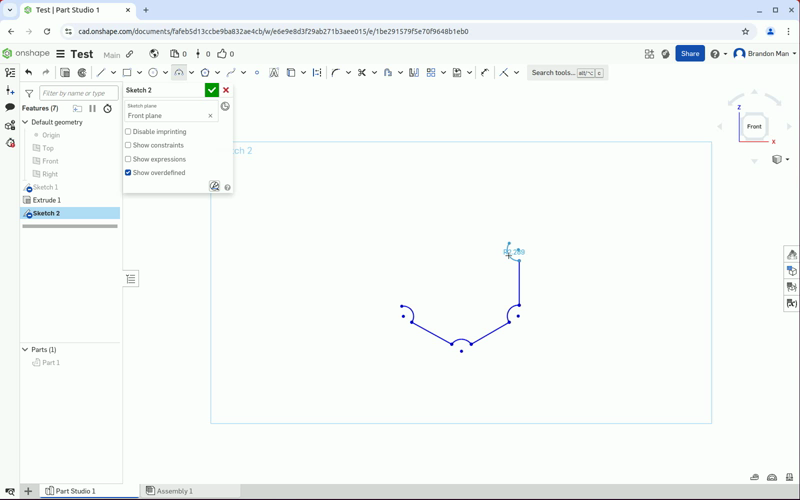
click(508, 255)
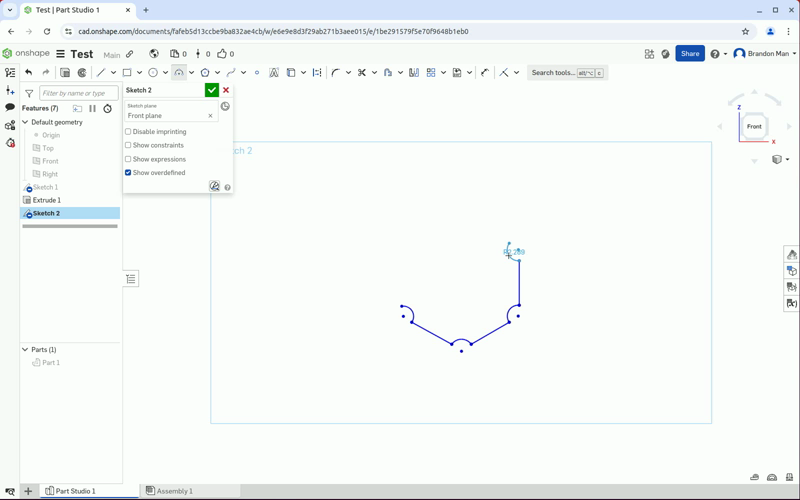
key_up(shift)
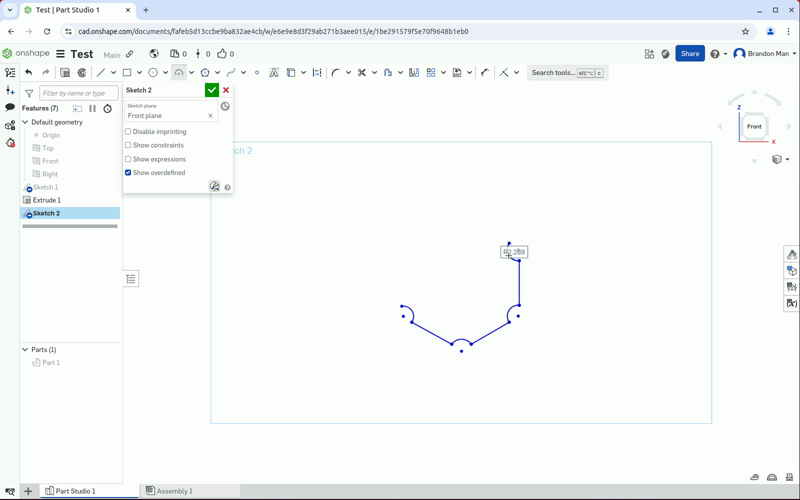
key(esc)
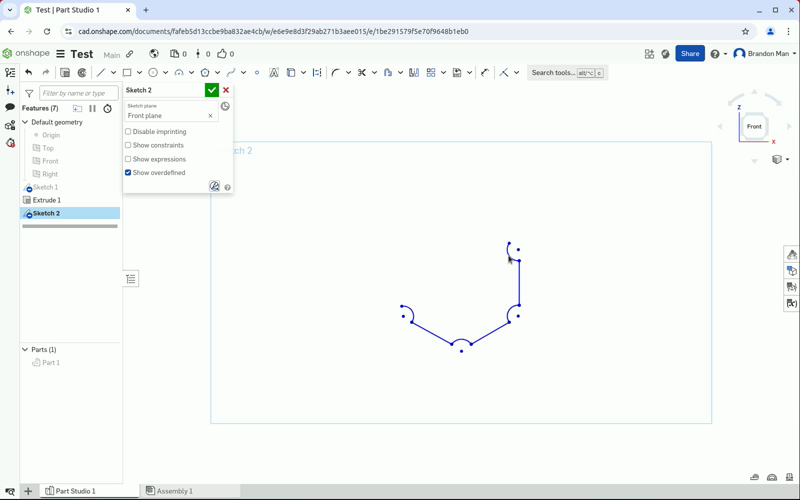
key(l)
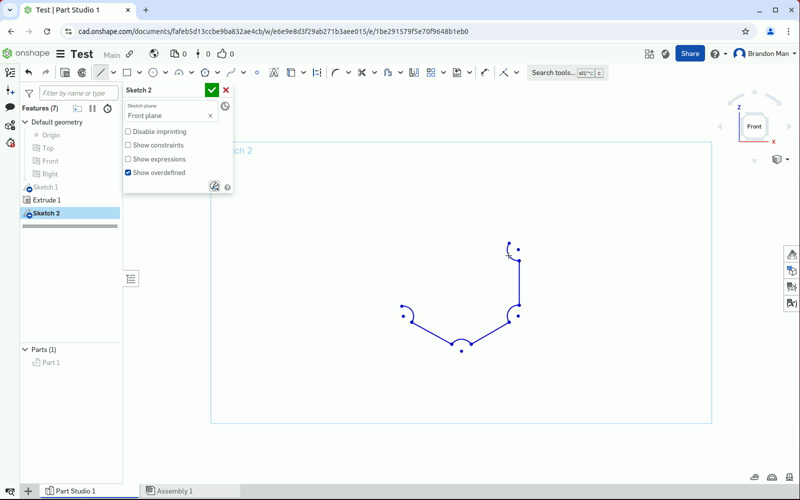
mouse_move(509, 243)
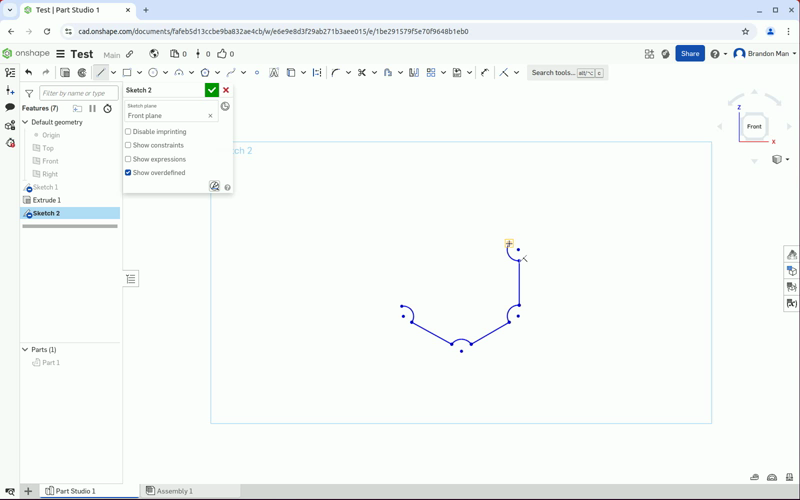
click(509, 243)
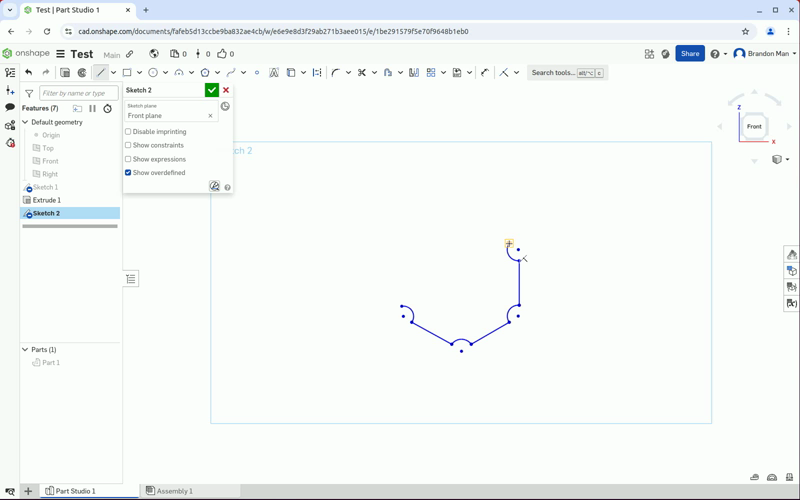
key_down(shift)
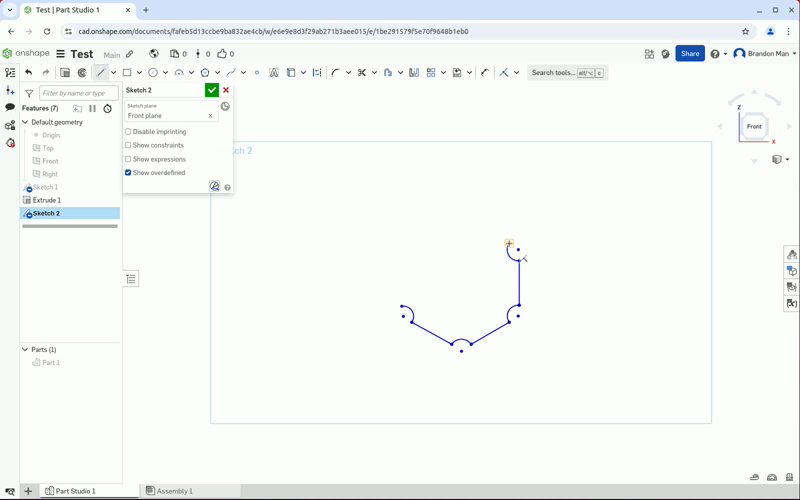
mouse_move(539, 243)
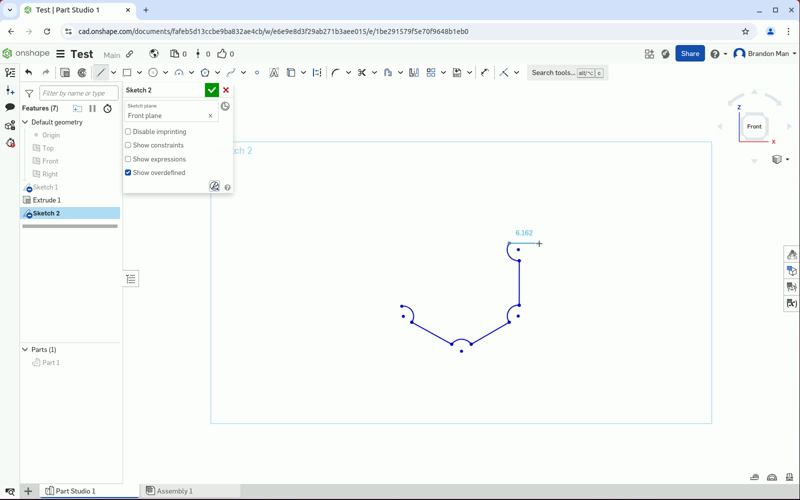
mouse_move(470, 221)
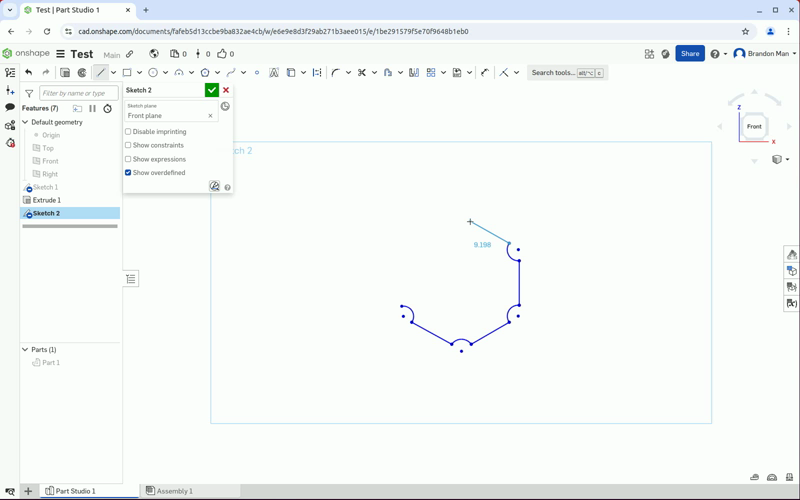
click(470, 221)
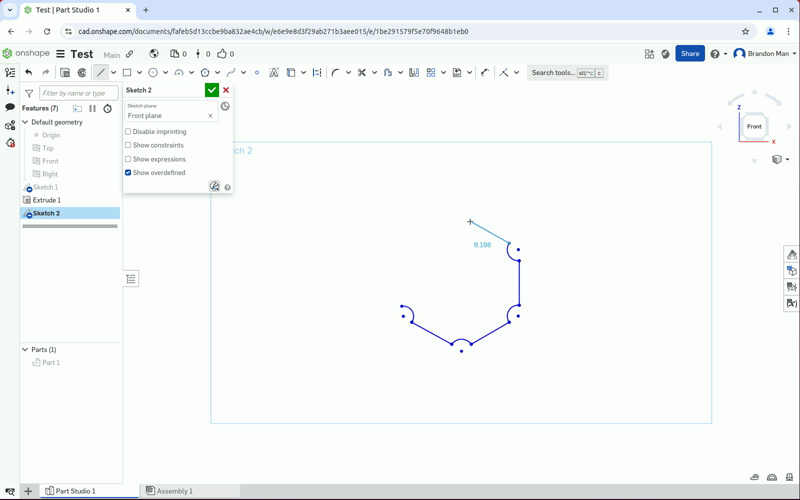
key_up(shift)
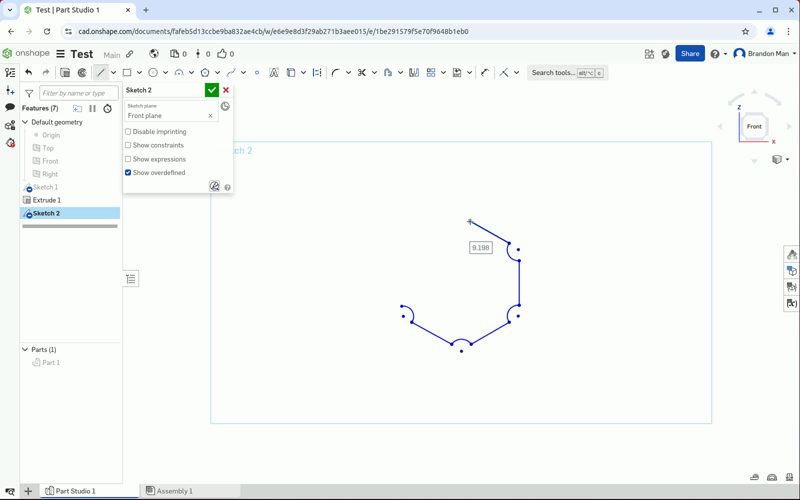
key(esc)
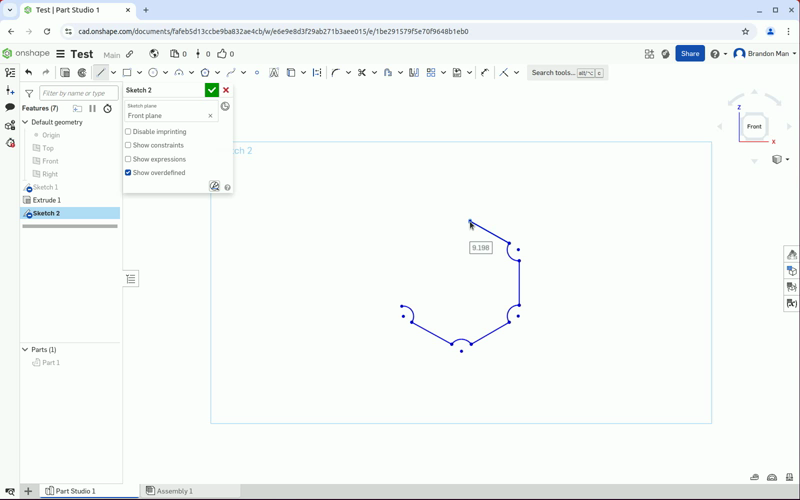
key(a)
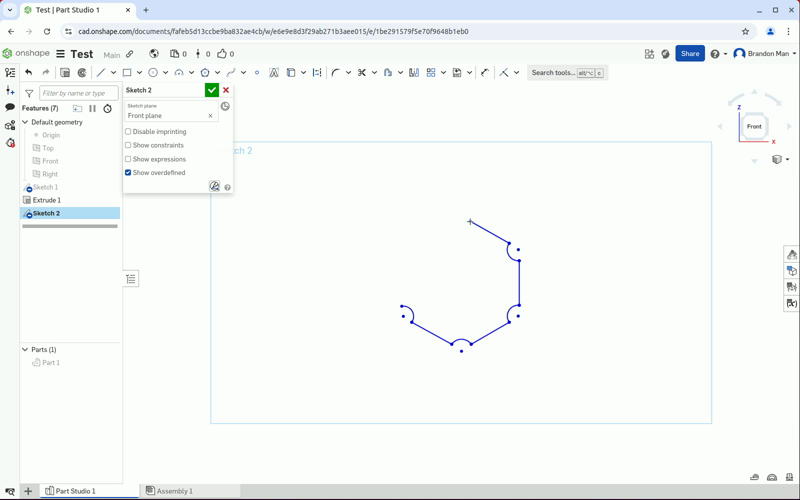
mouse_move(470, 221)
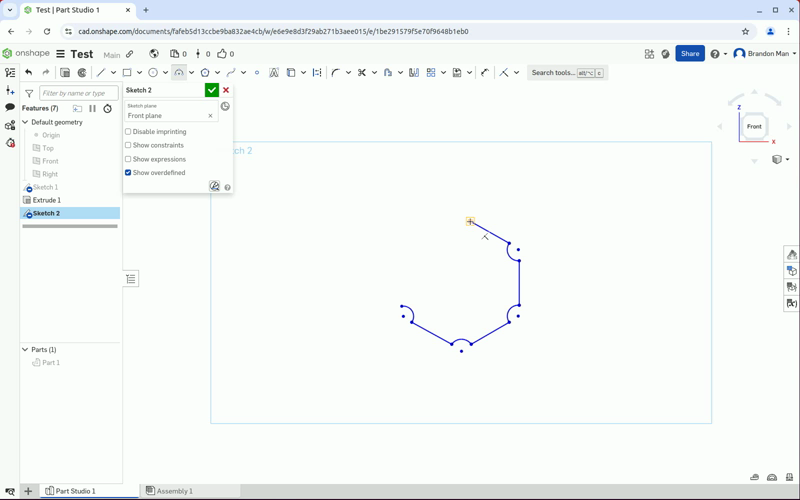
click(470, 221)
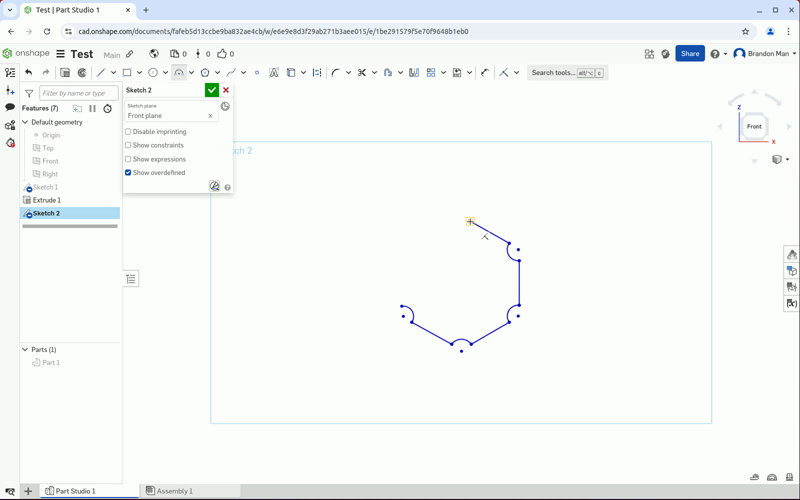
key_down(shift)
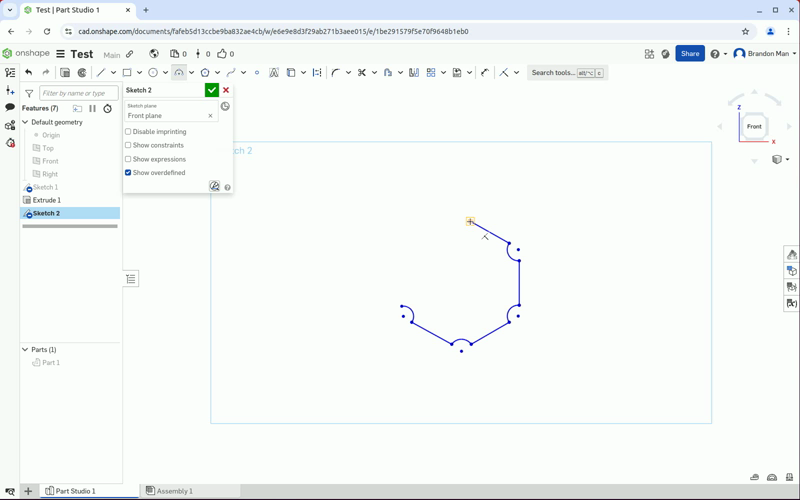
mouse_move(451, 221)
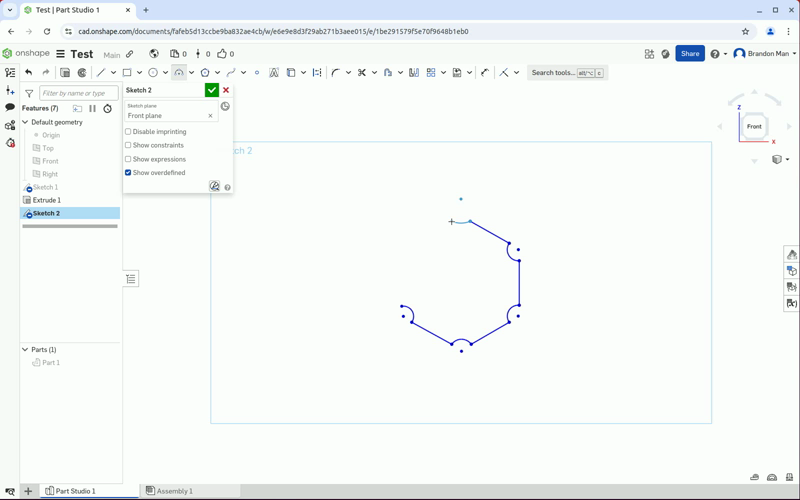
click(451, 221)
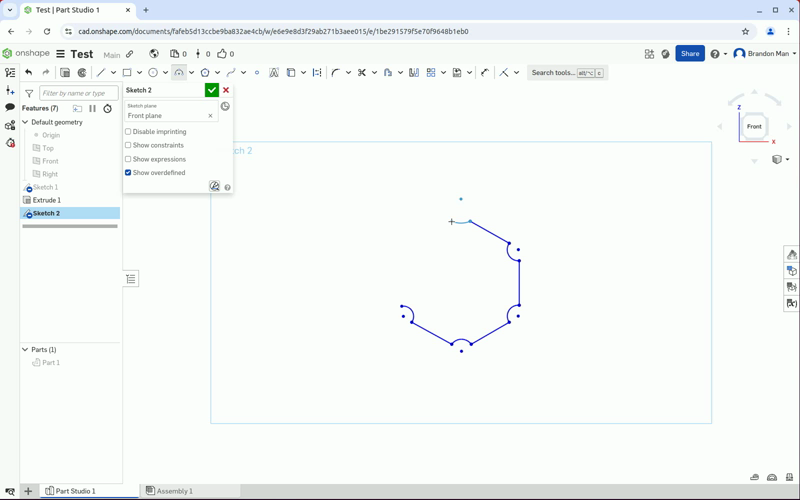
mouse_move(460, 226)
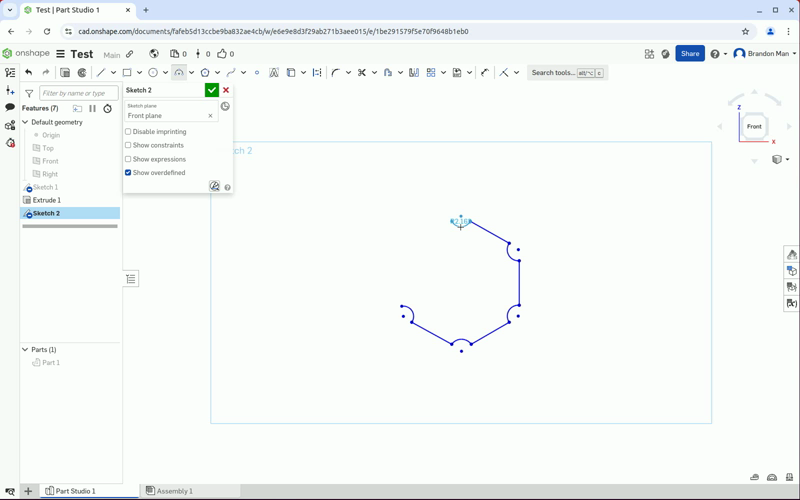
click(460, 226)
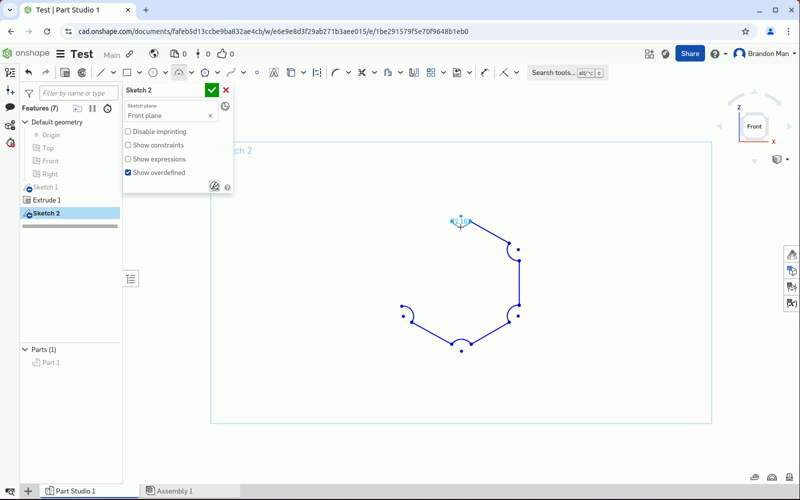
key_up(shift)
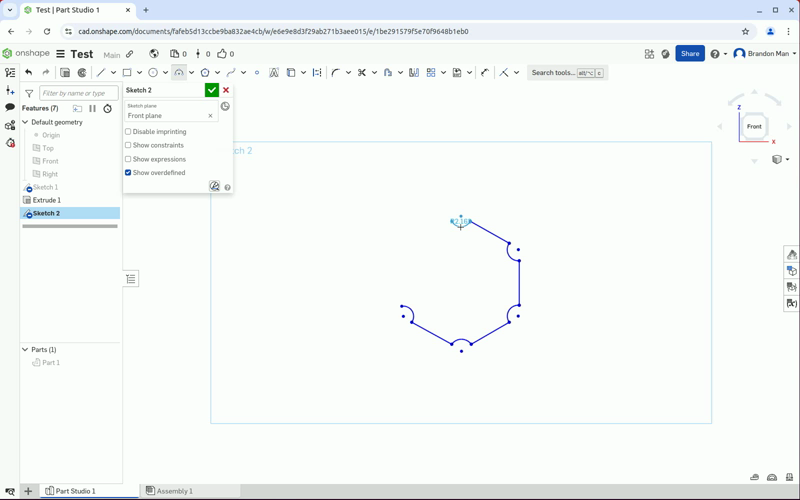
key(esc)
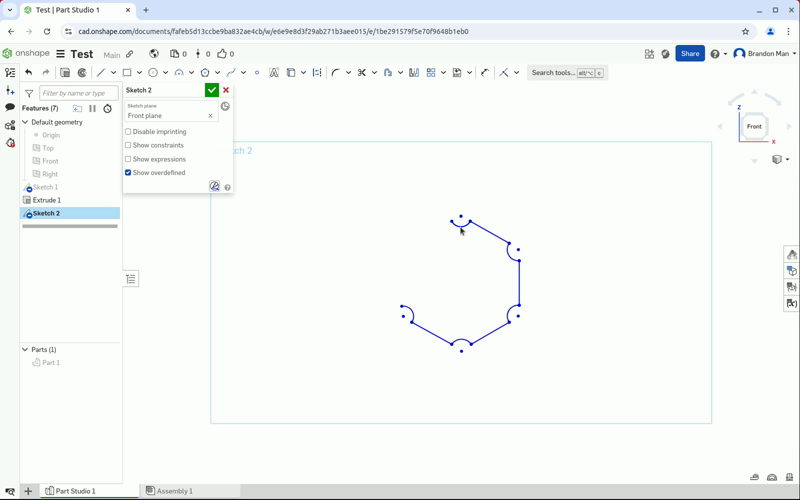
key(l)
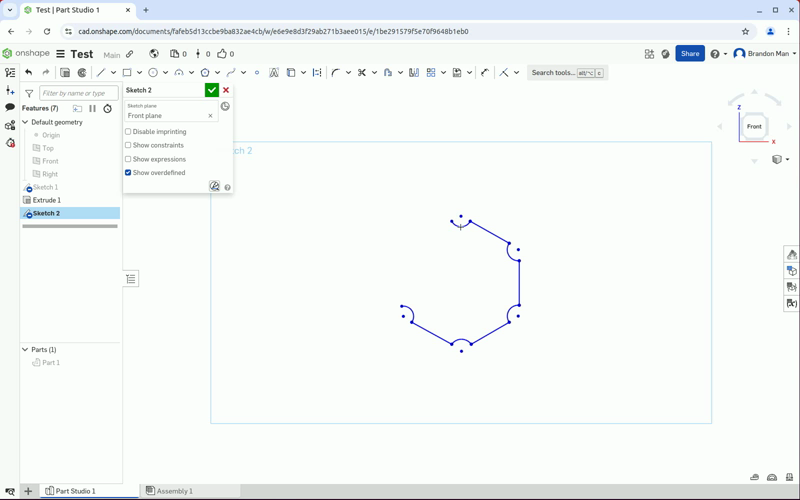
mouse_move(451, 221)
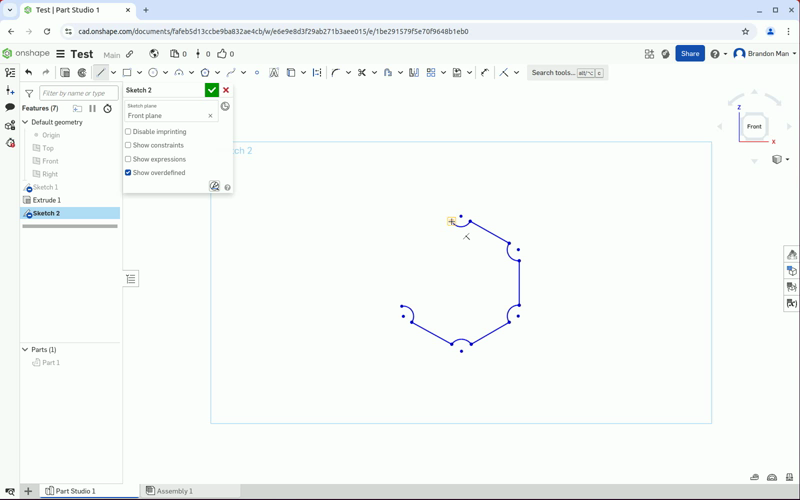
click(451, 221)
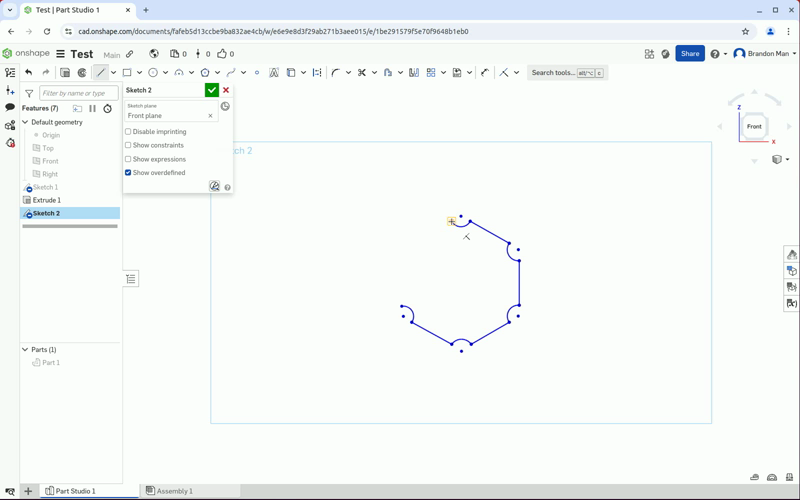
key_down(shift)
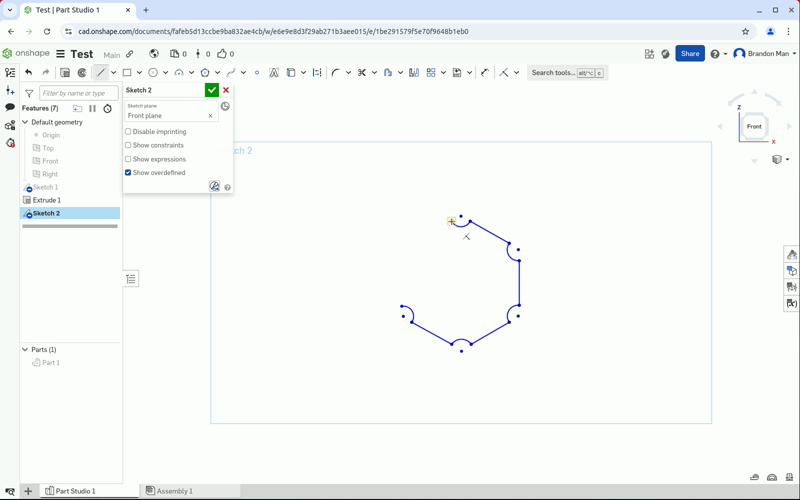
mouse_move(481, 221)
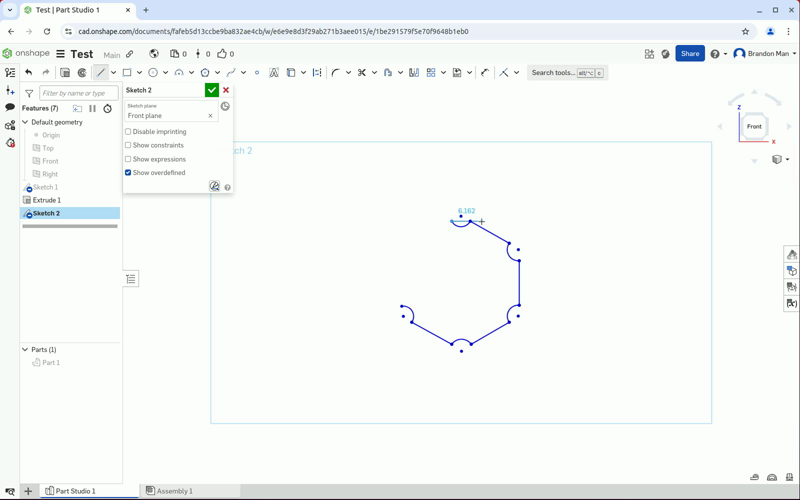
mouse_move(411, 243)
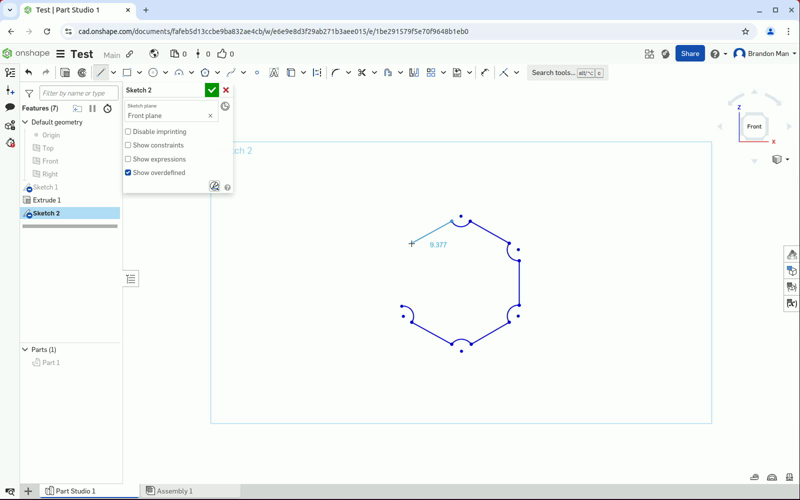
click(411, 243)
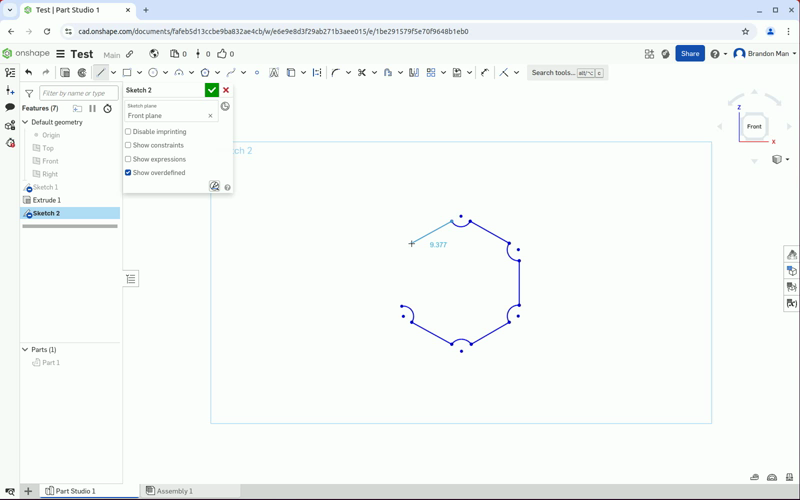
key_up(shift)
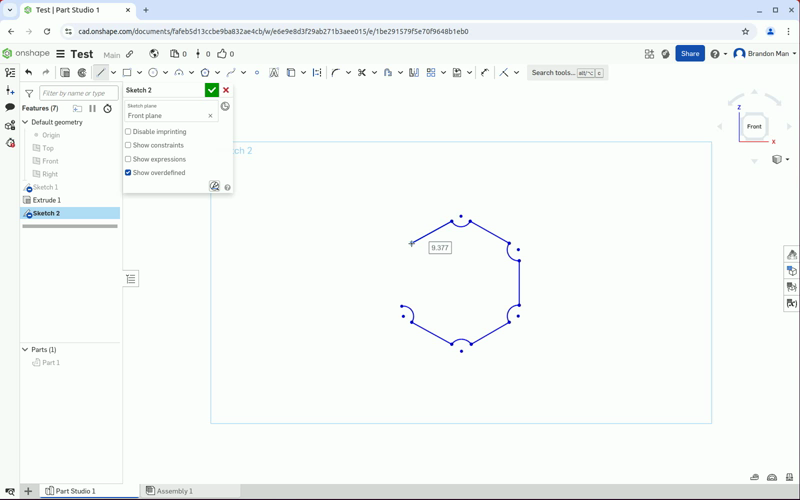
key(esc)
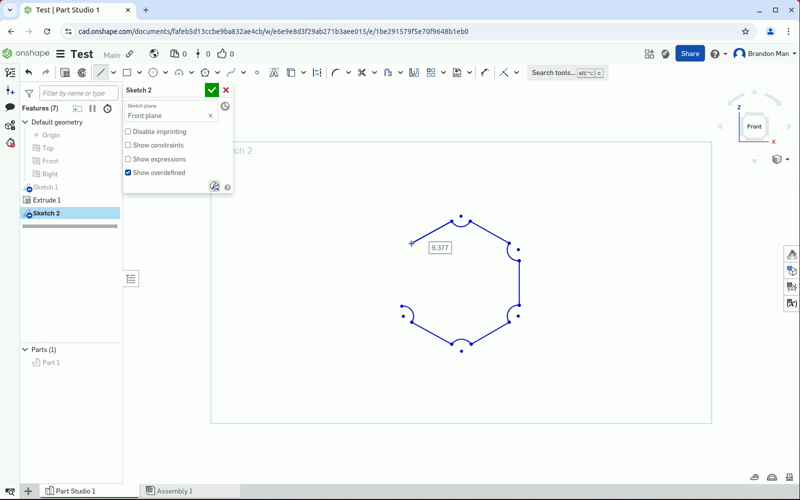
key(a)
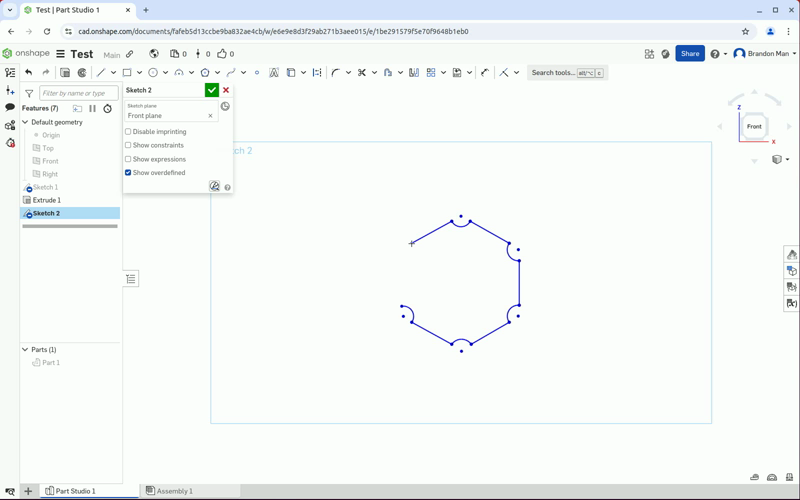
mouse_move(411, 243)
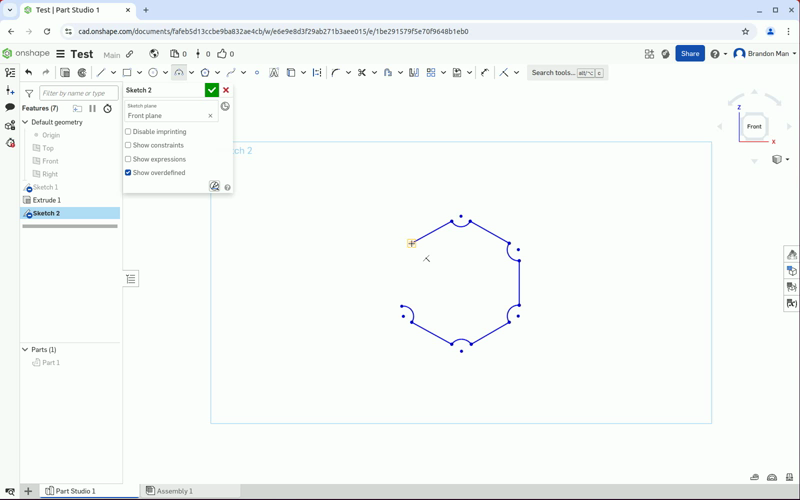
click(411, 243)
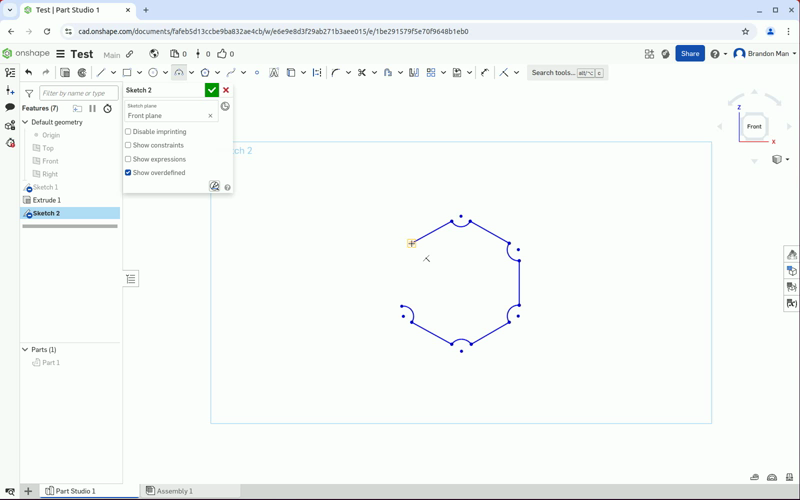
key_down(shift)
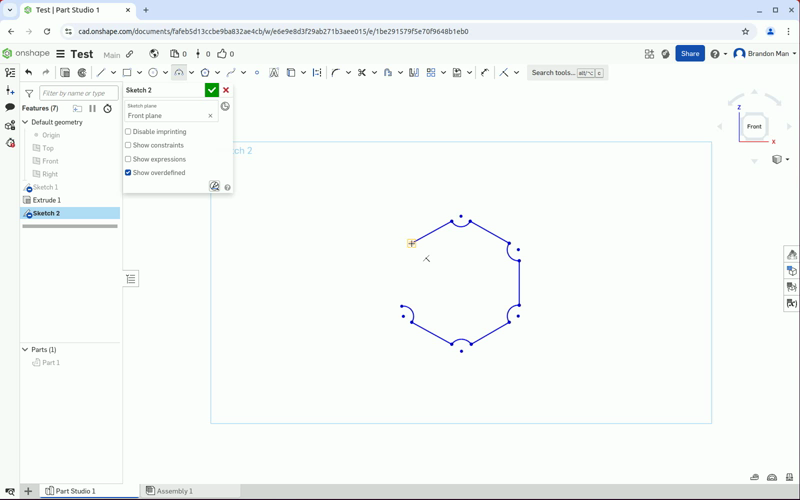
mouse_move(401, 260)
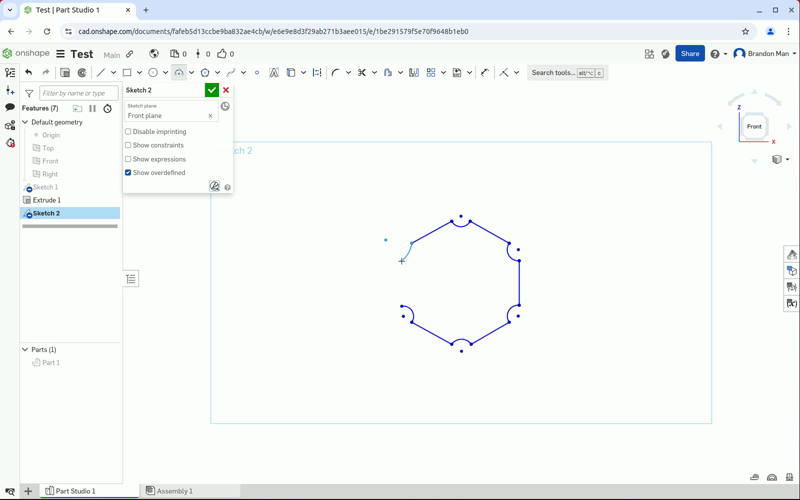
click(401, 260)
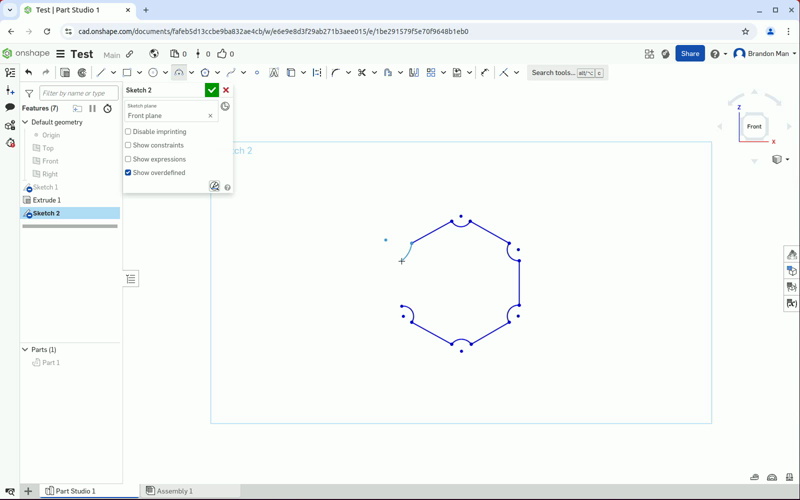
mouse_move(412, 255)
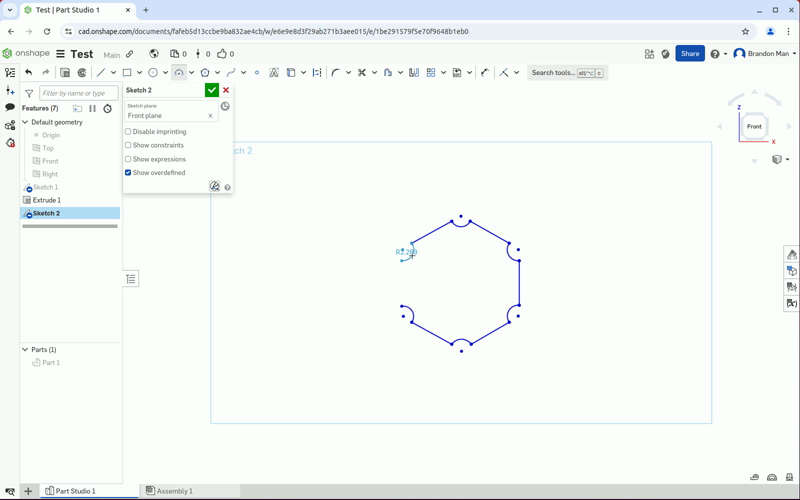
click(412, 255)
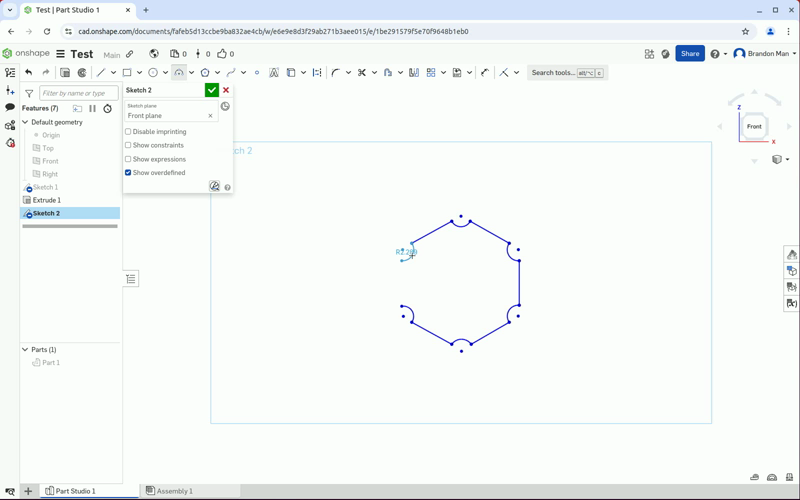
key_up(shift)
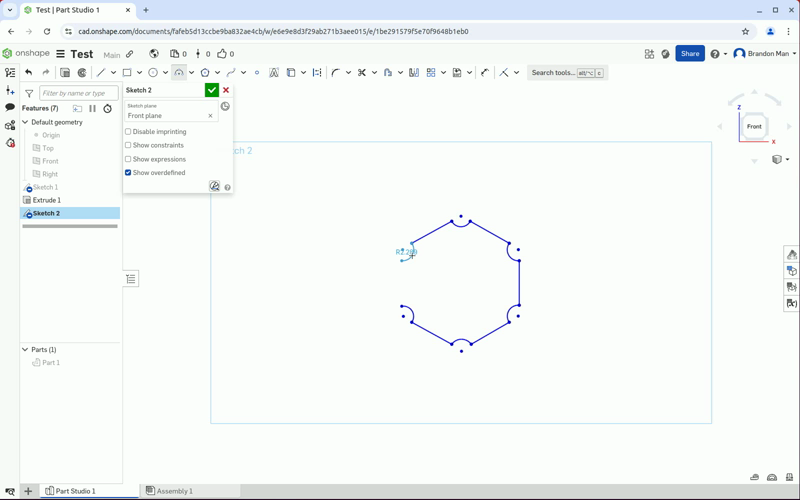
key(esc)
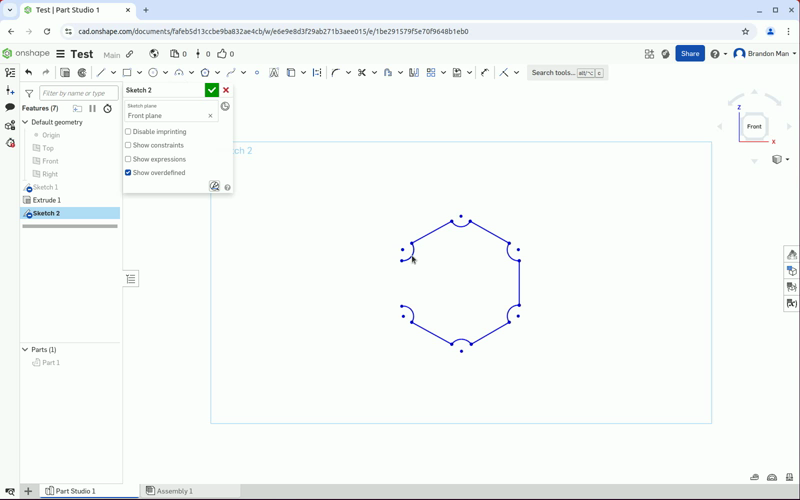
key(l)
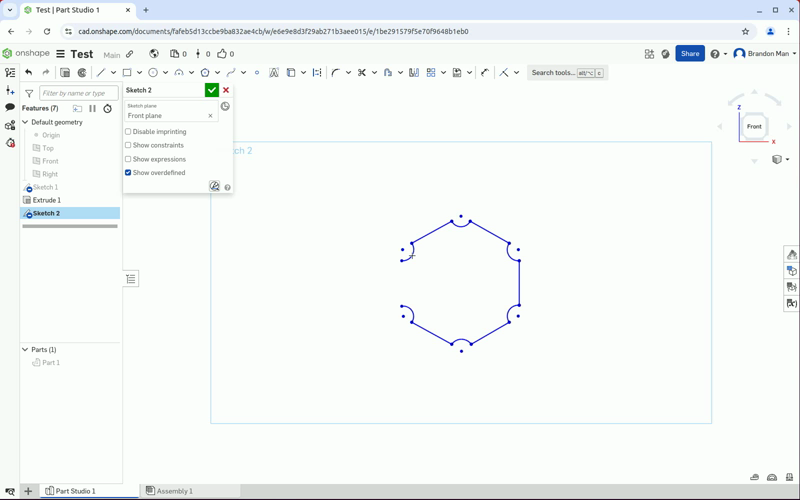
mouse_move(401, 260)
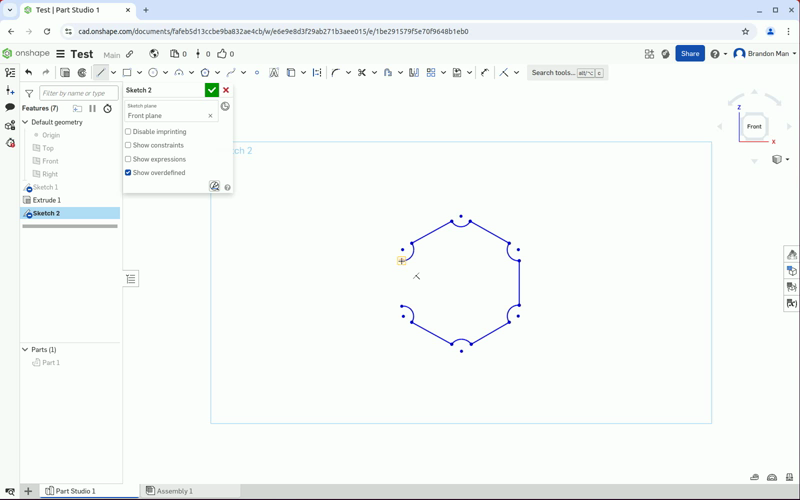
click(401, 260)
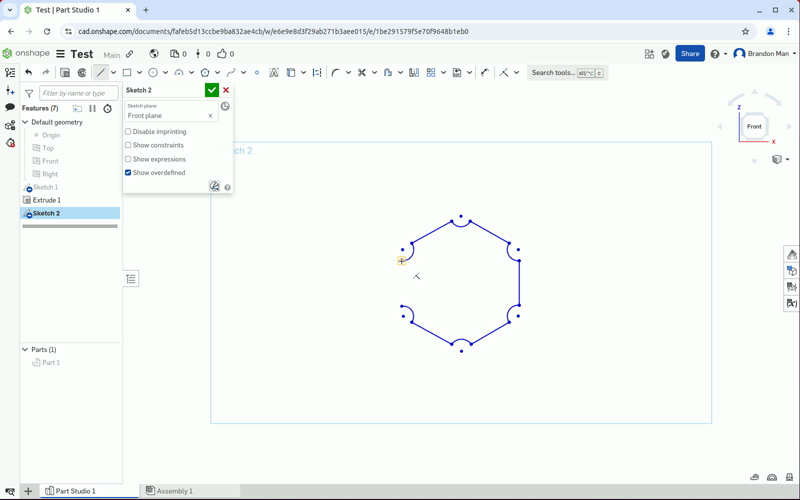
mouse_move(431, 260)
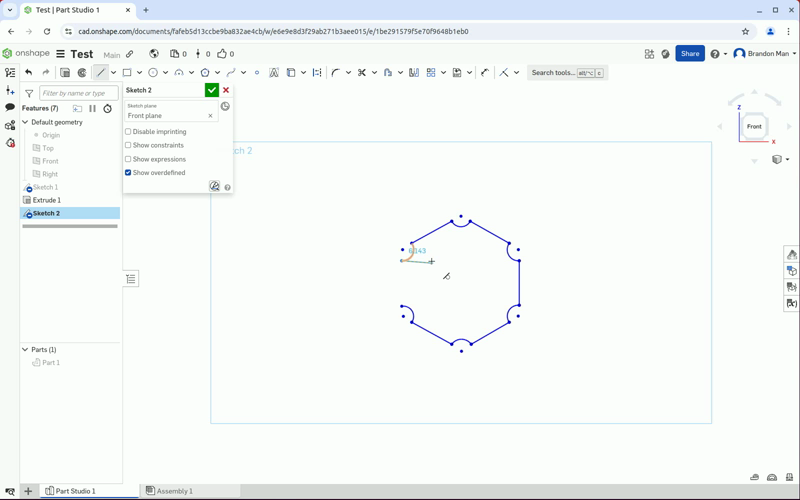
key_down(shift)
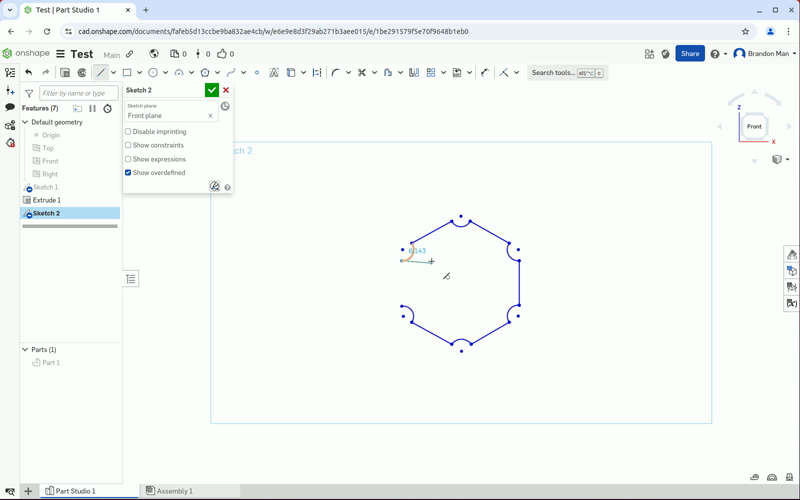
mouse_move(401, 306)
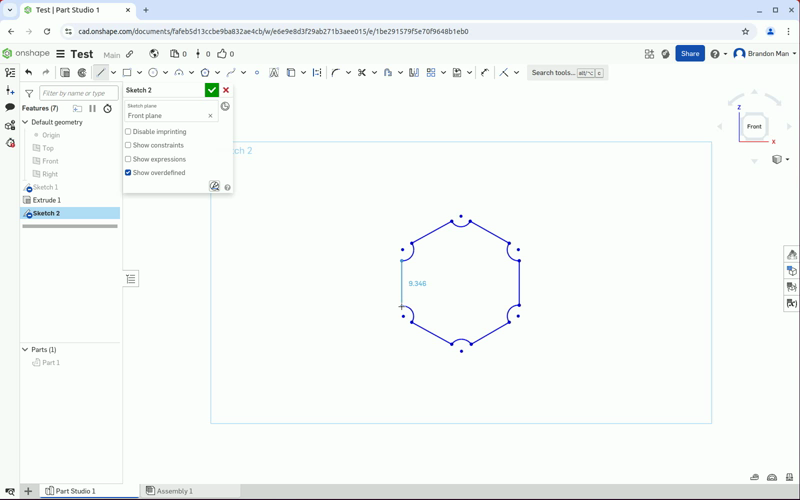
key_up(shift)
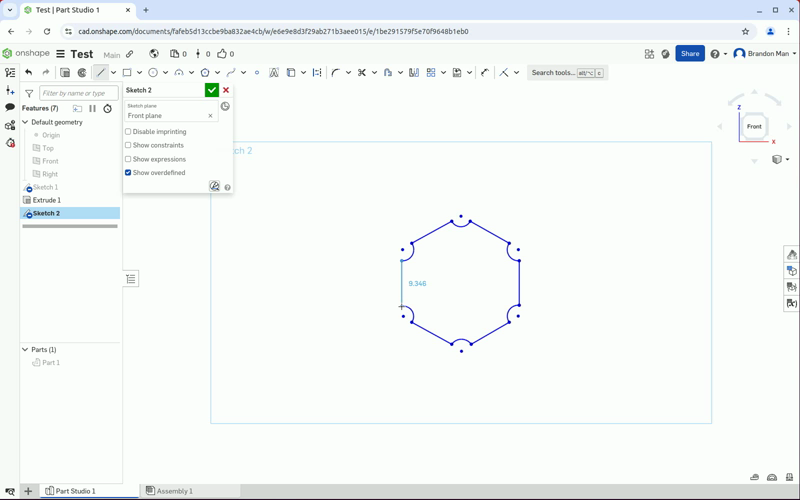
click(401, 306)
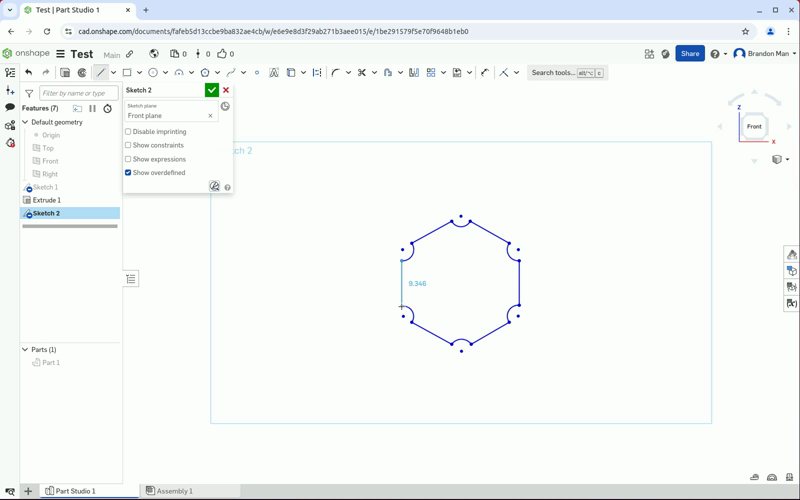
key(esc)
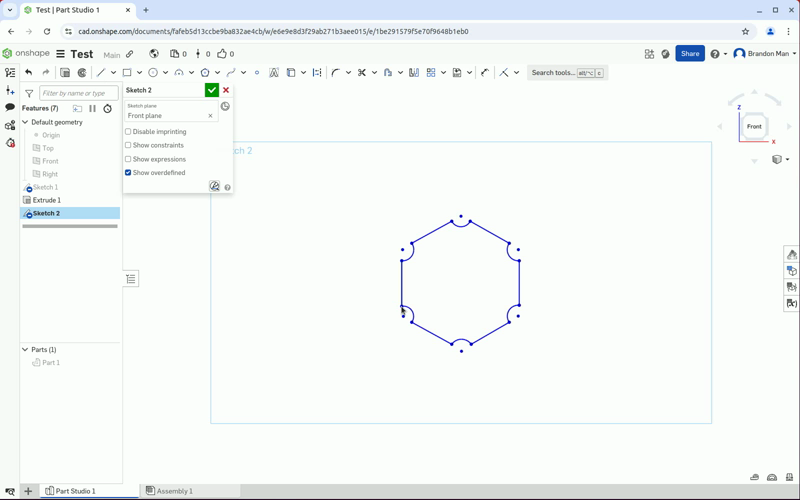
key(c)
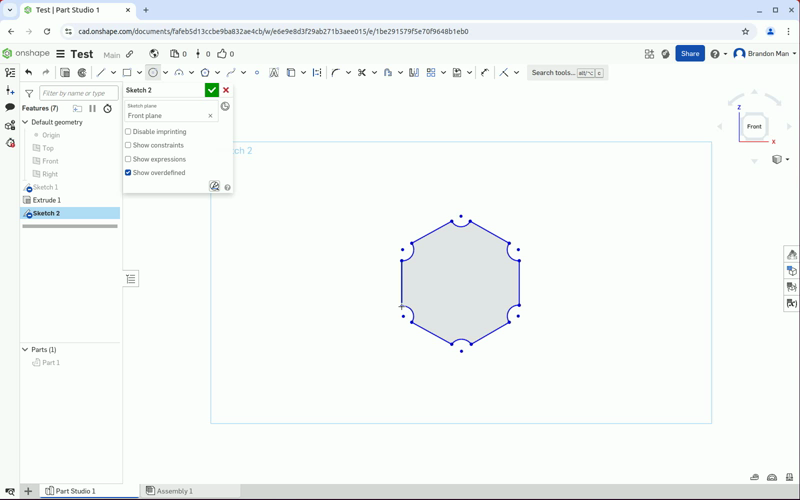
key_down(shift)
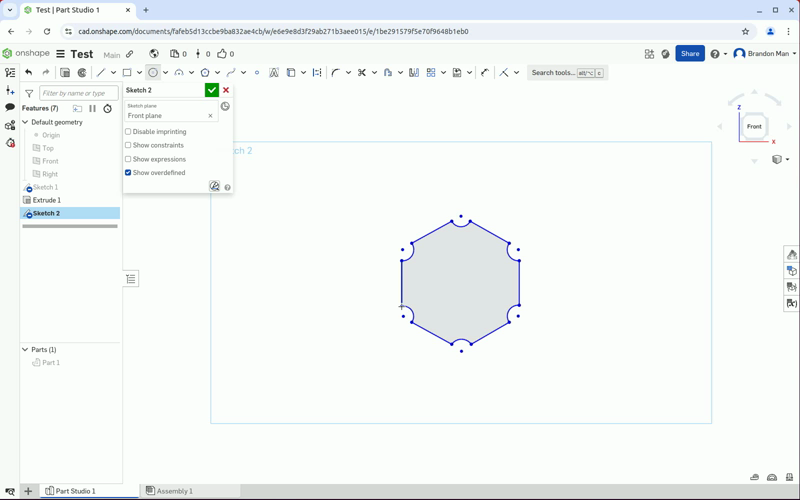
mouse_move(461, 282)
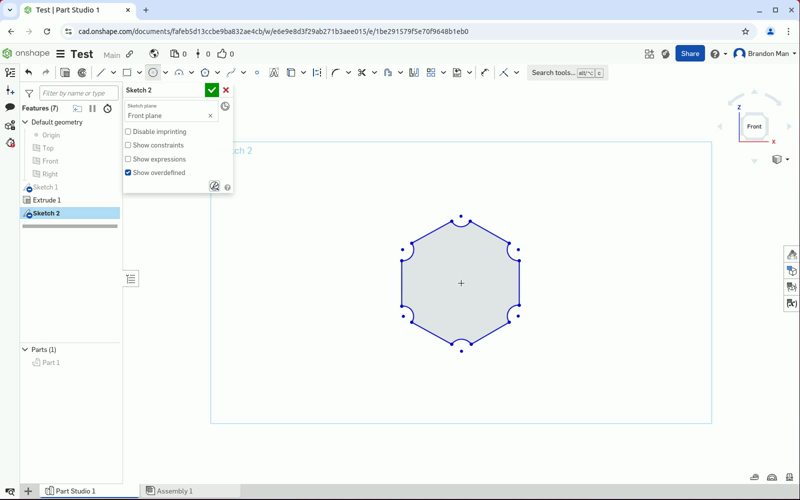
click(461, 282)
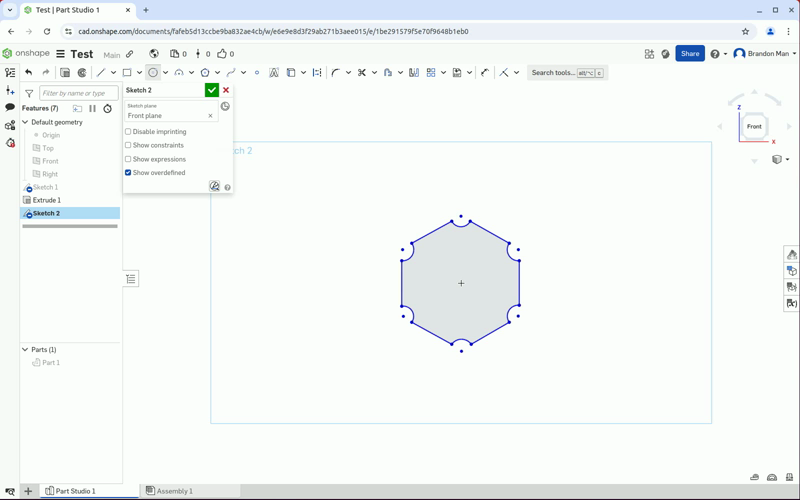
key_up(shift)
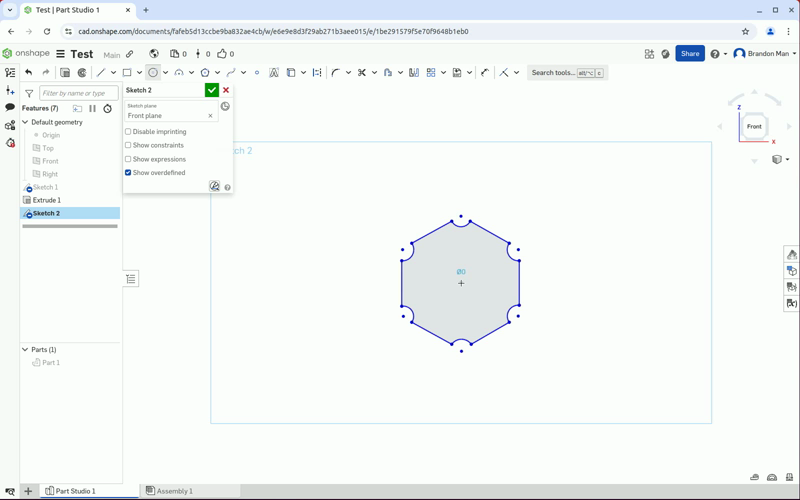
mouse_move(483, 282)
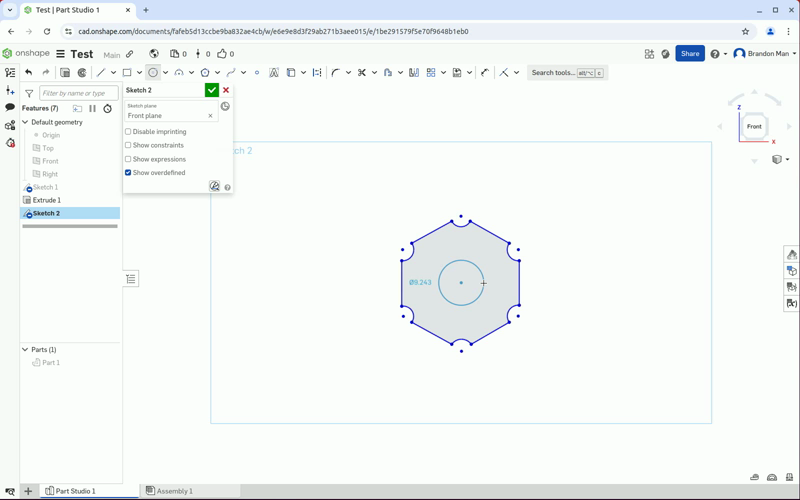
click(483, 282)
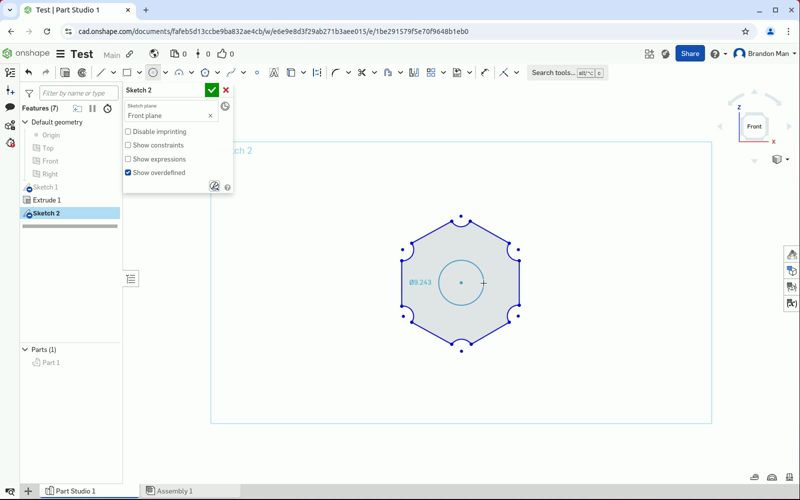
key(esc)
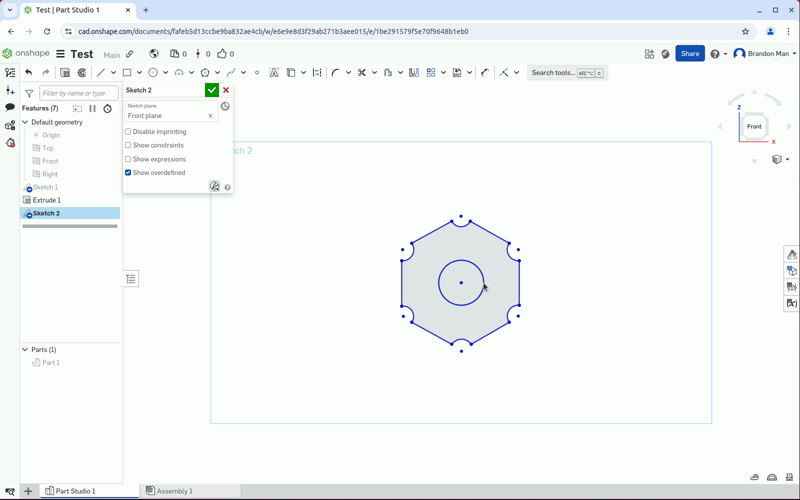
mouse_move(498, 314)
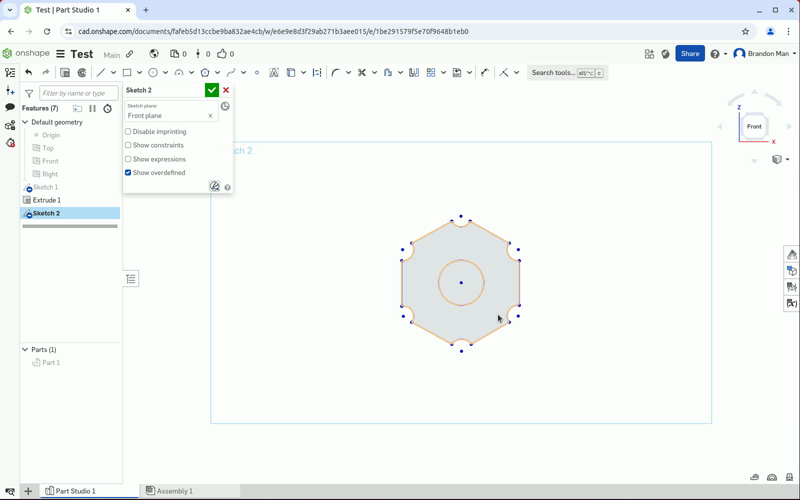
click(498, 314)
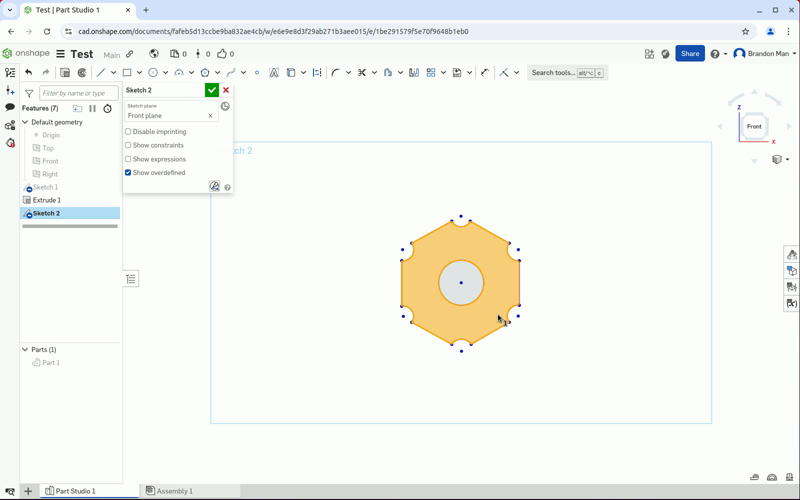
mouse_move(73, 352)
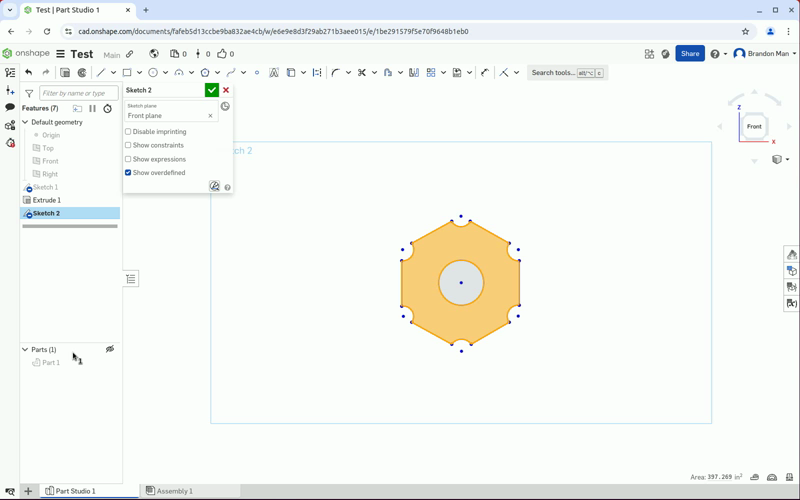
key(shift+y)
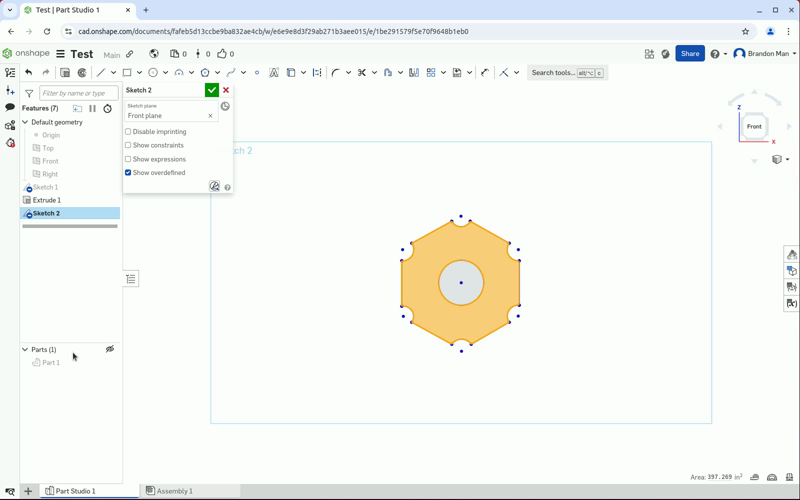
key(shift+e)
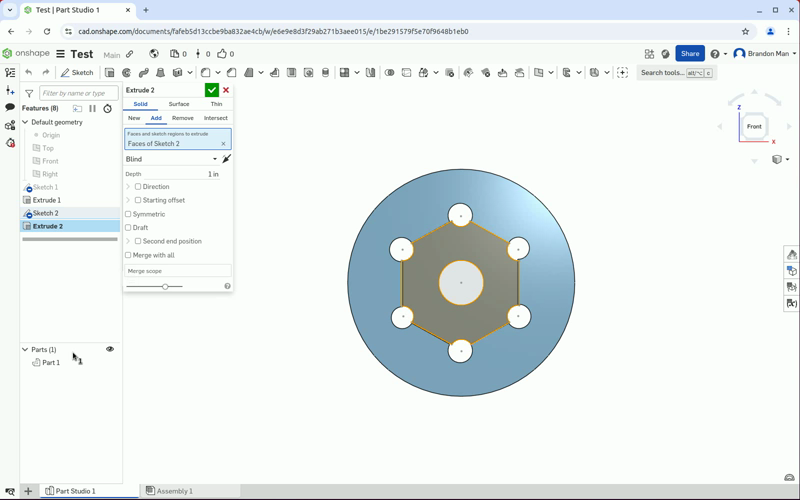
mouse_move(143, 106)
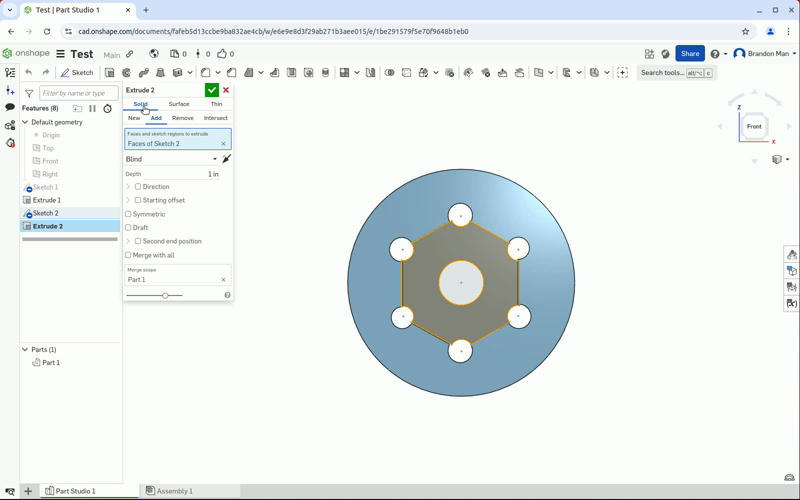
click(143, 106)
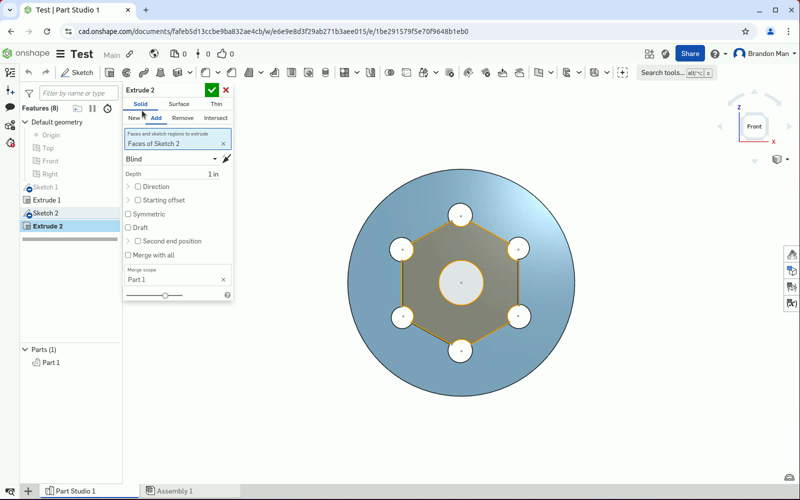
mouse_move(137, 120)
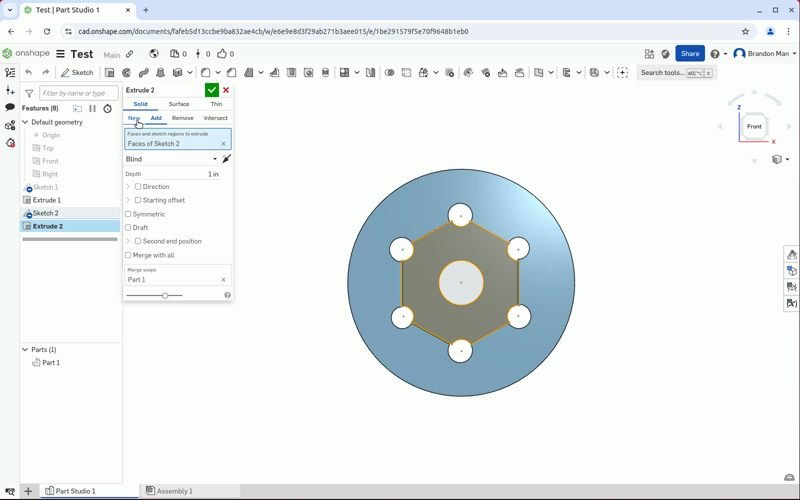
click(137, 120)
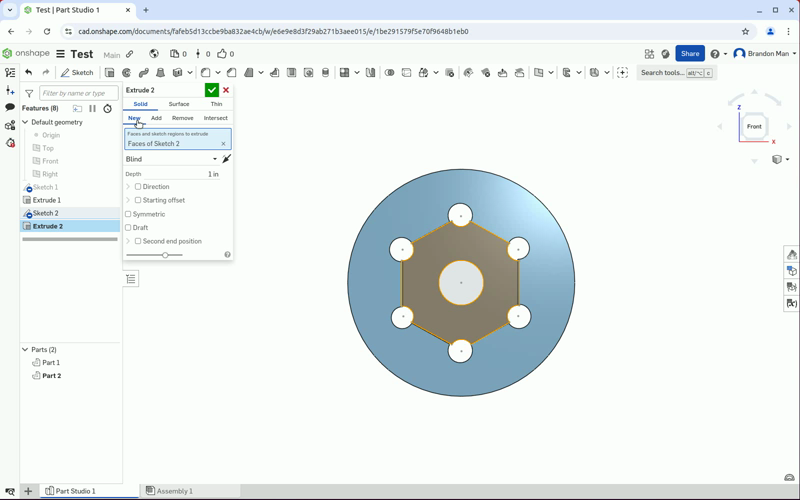
key(tab, 4)
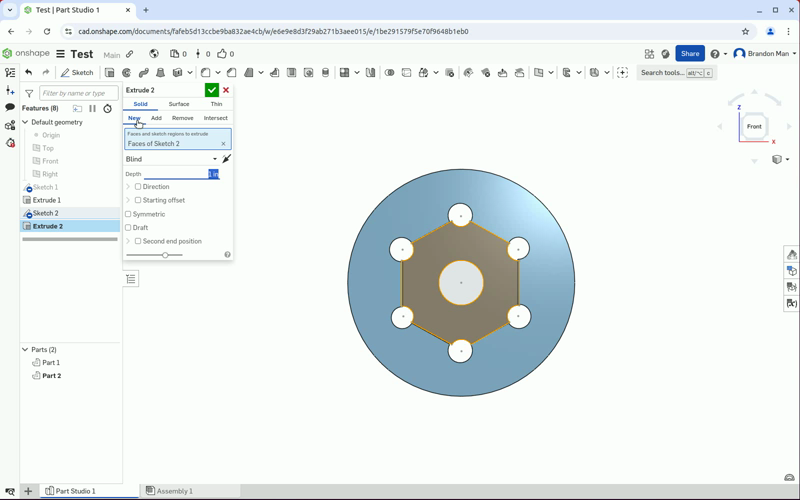
text(5.777)
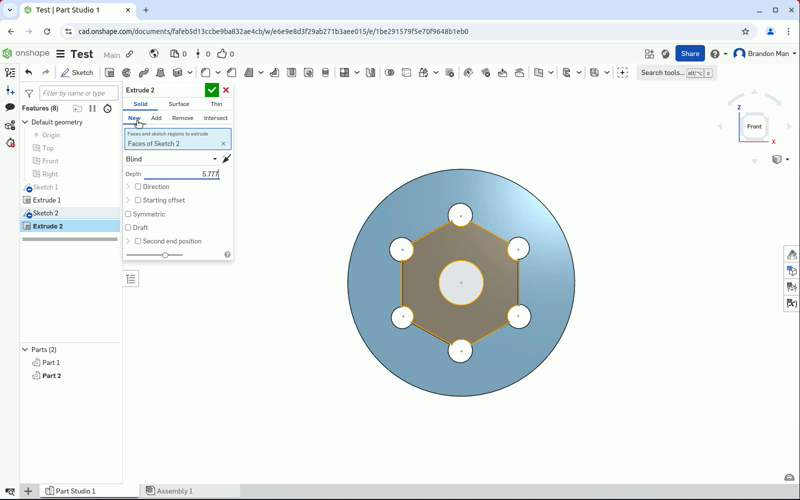
key(enter)
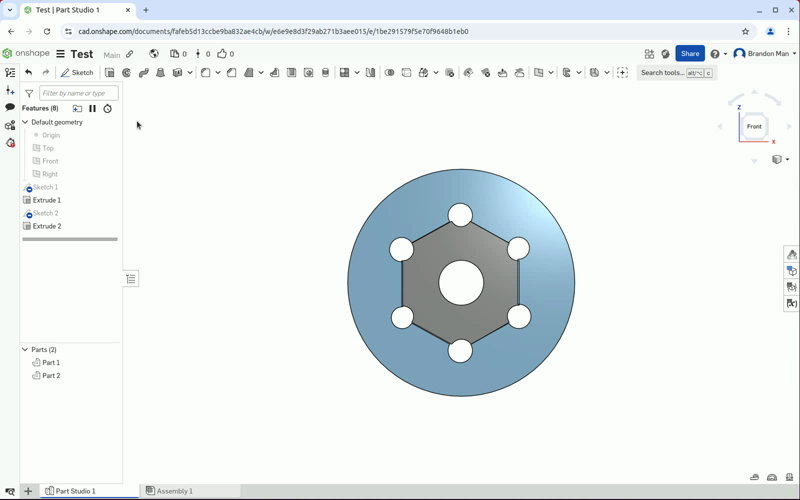
key(shift+h)
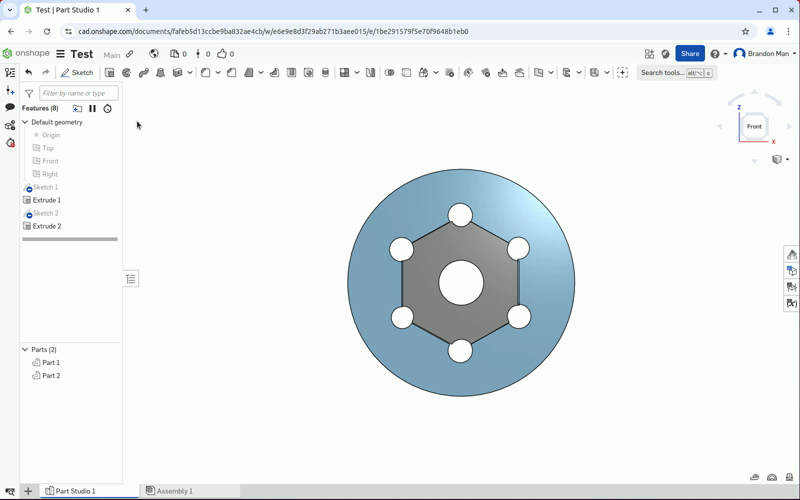
key(shift+h)
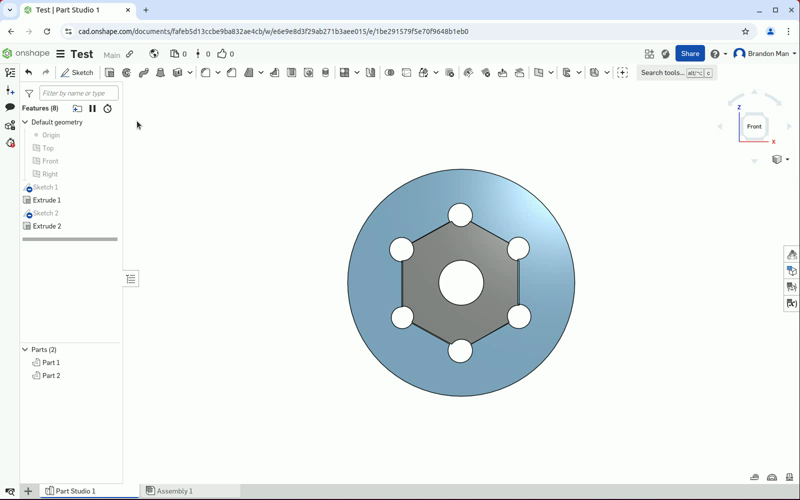
mouse_move(73, 189)
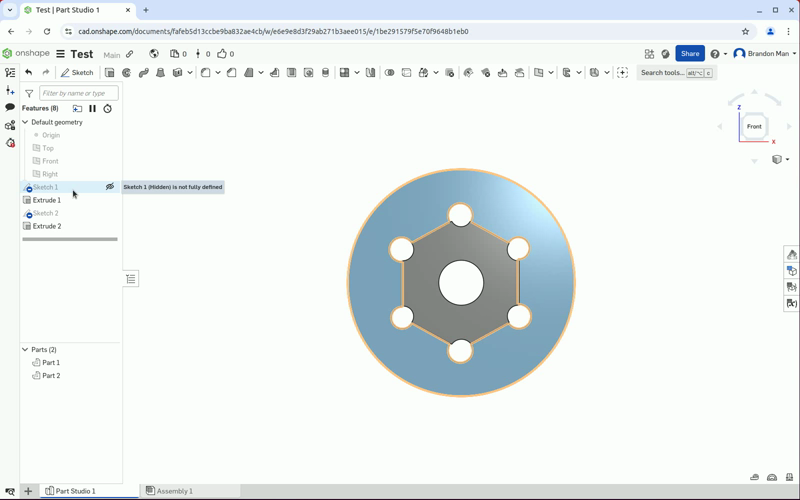
click(73, 189)
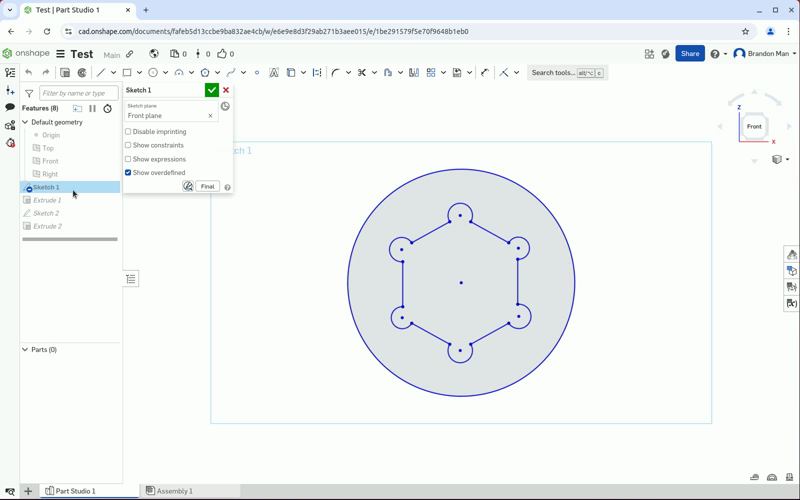
mouse_move(229, 92)
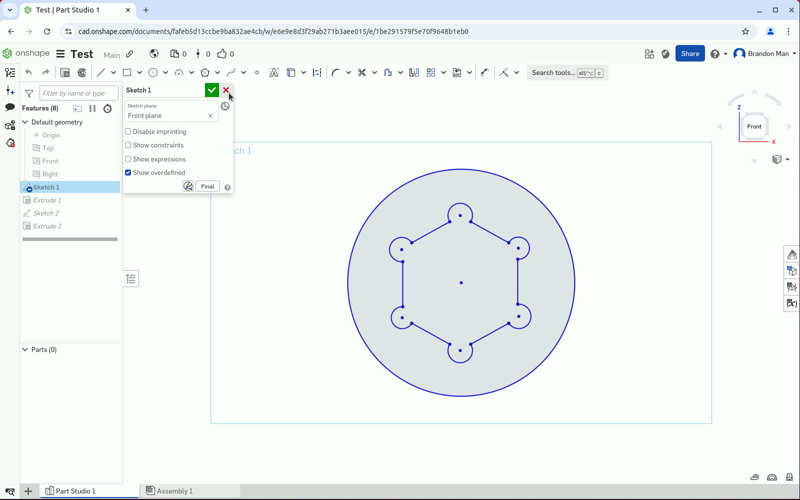
click(229, 92)
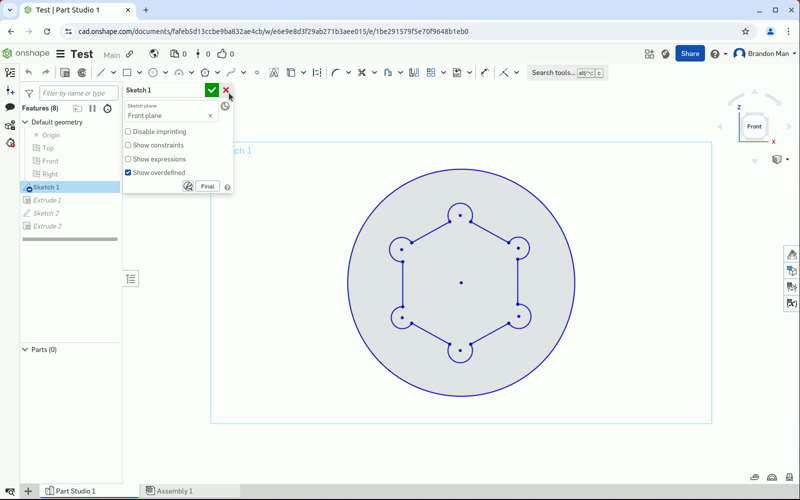
key(shift+s)
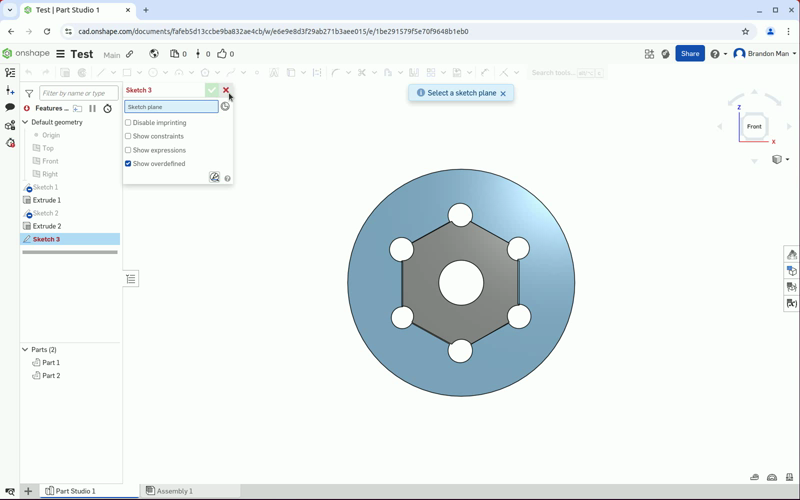
mouse_move(73, 163)
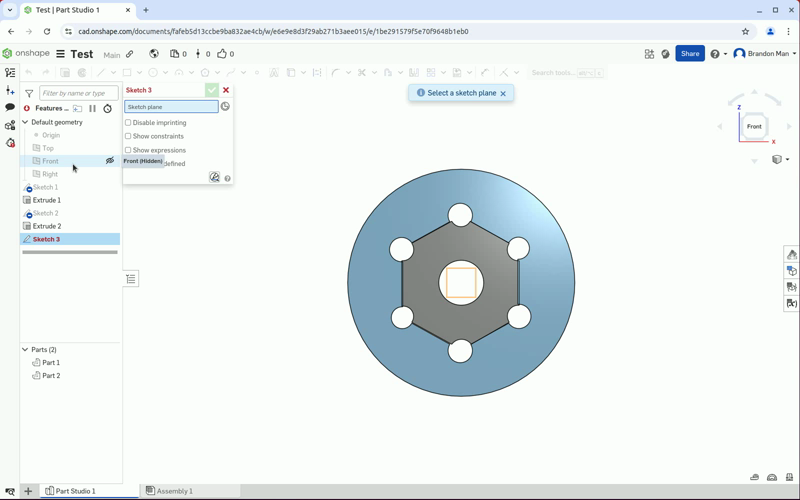
click(73, 163)
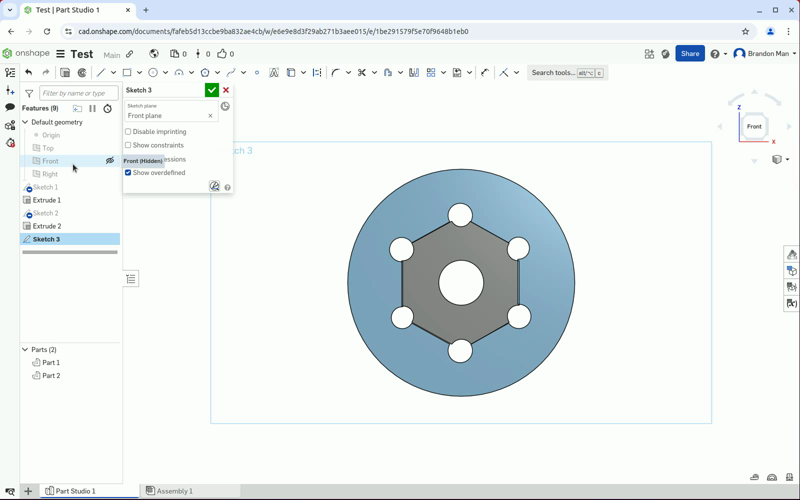
mouse_move(73, 352)
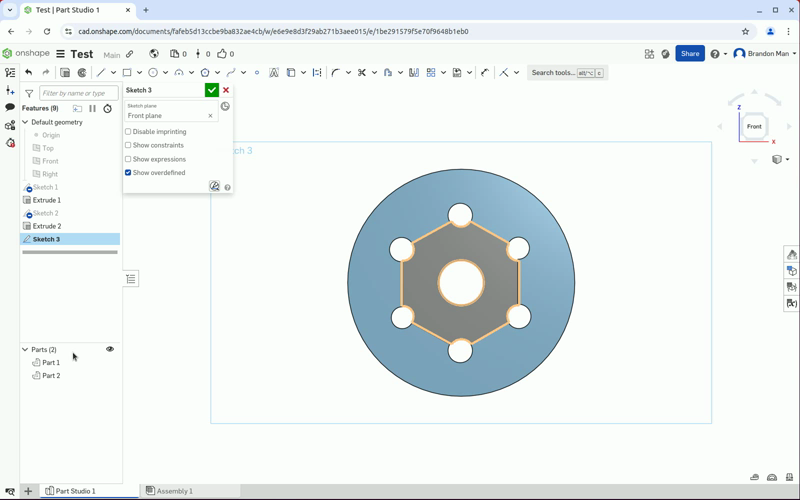
key(y)
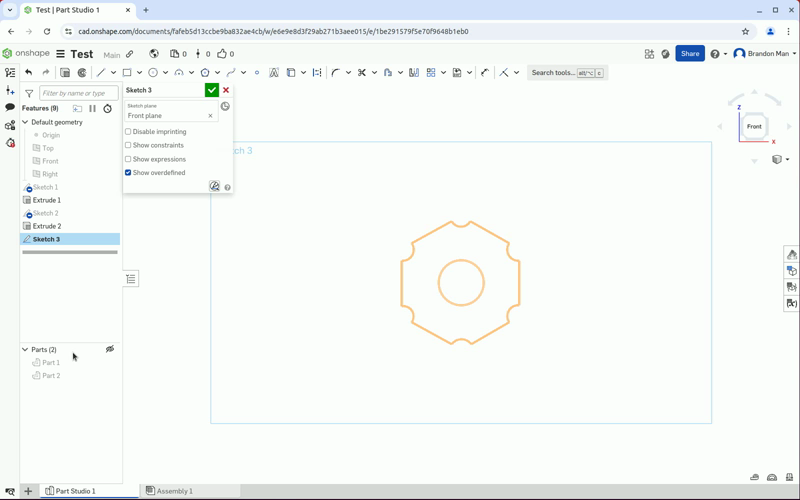
key(c)
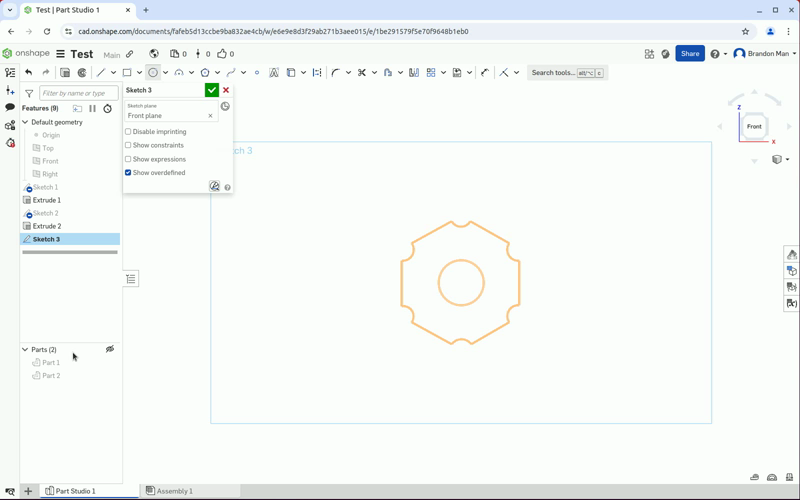
key_down(shift)
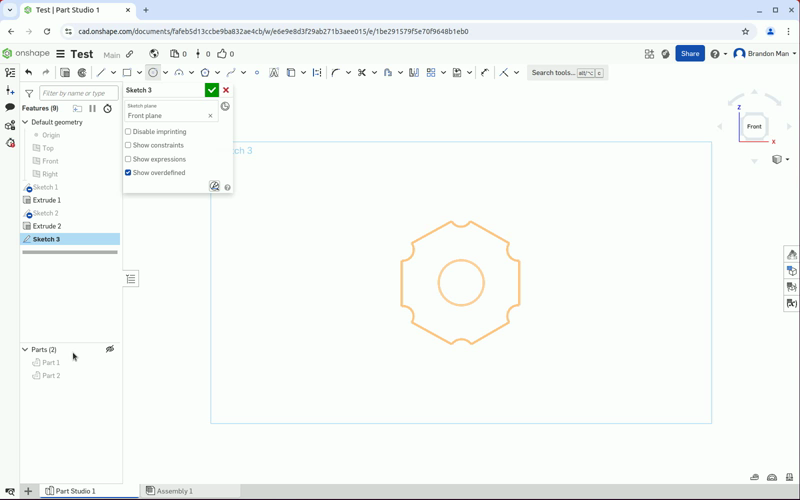
mouse_move(461, 282)
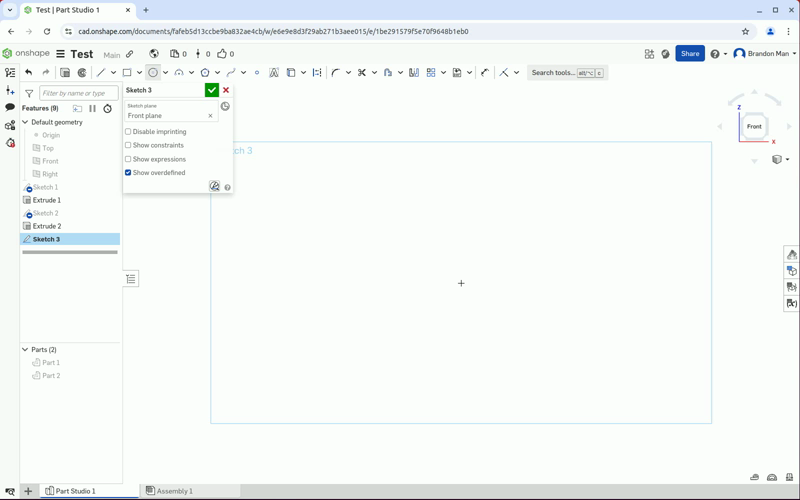
click(461, 282)
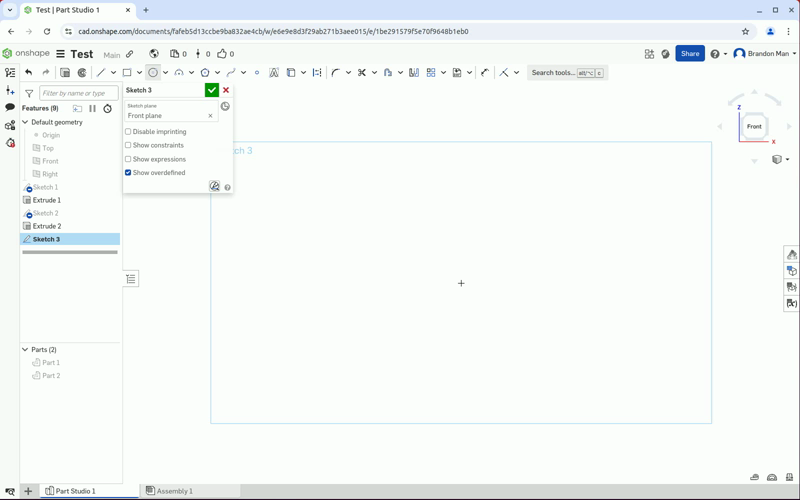
key_up(shift)
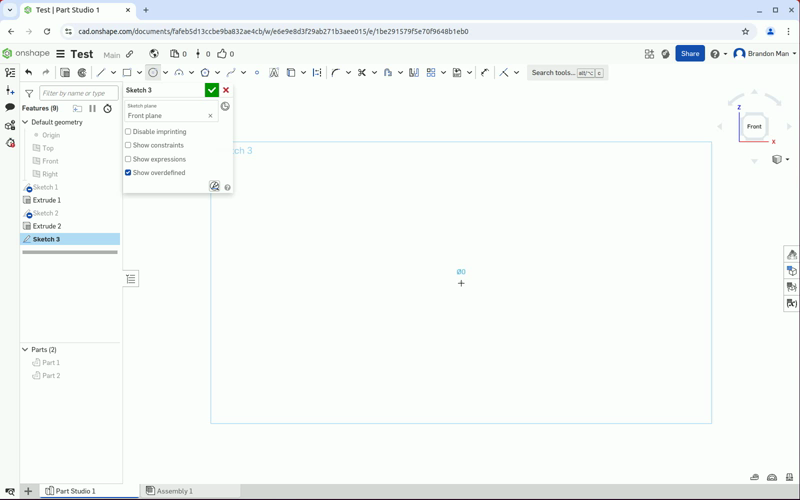
mouse_move(484, 282)
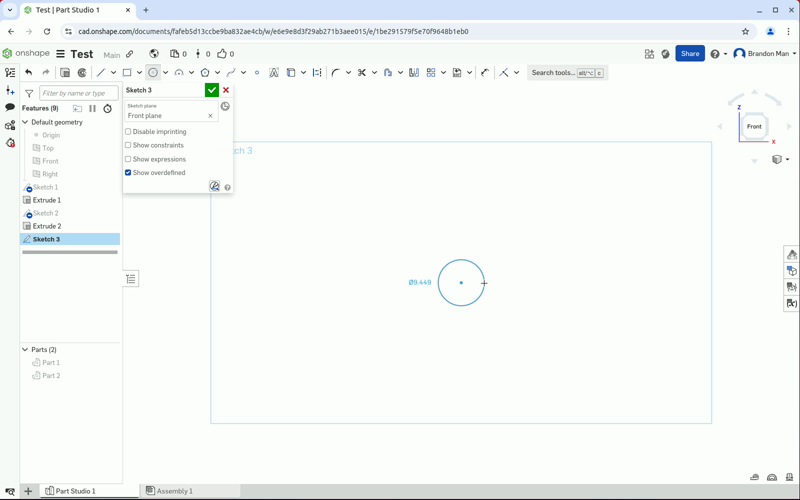
click(484, 282)
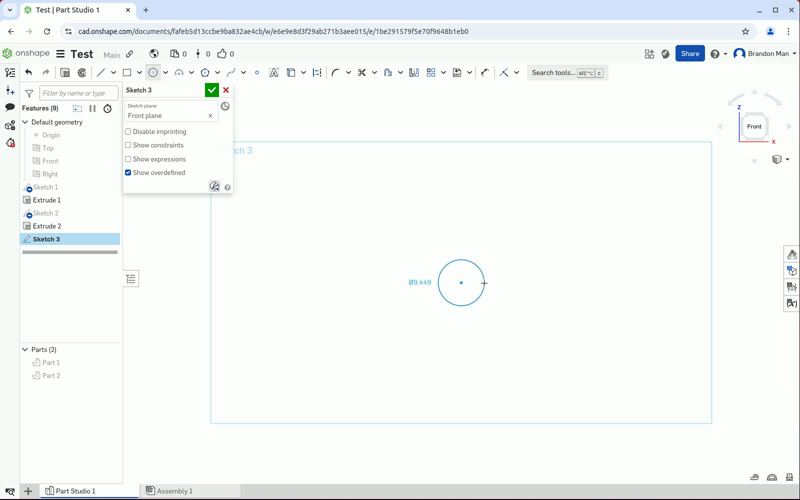
key(esc)
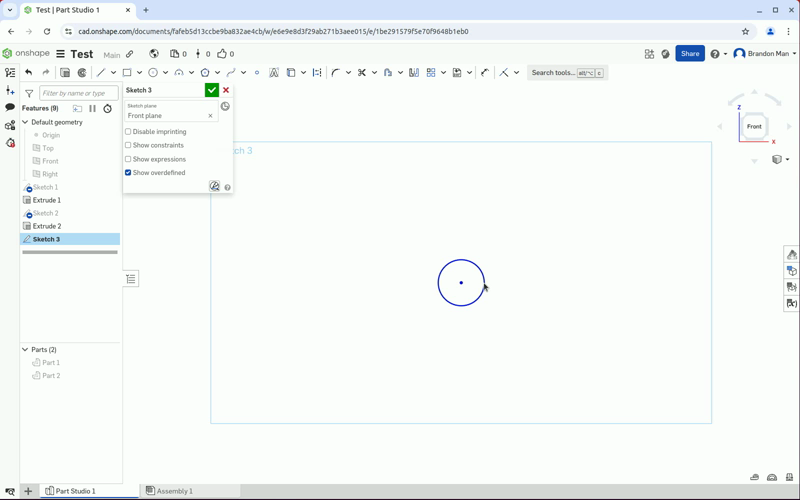
key(c)
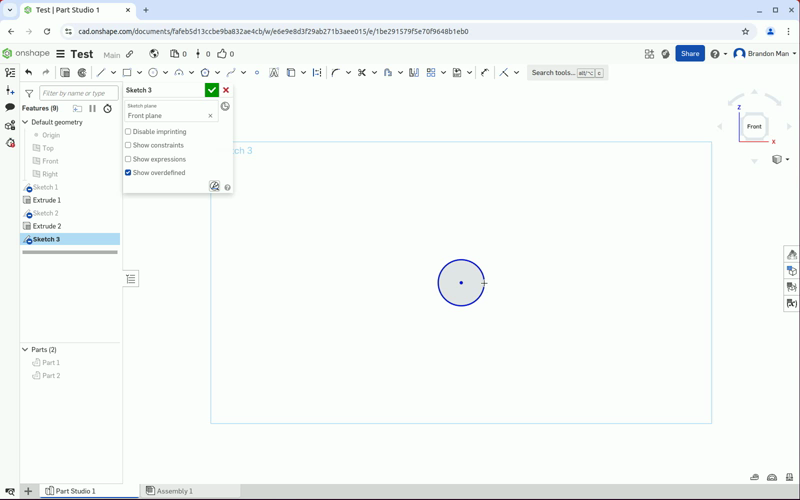
key_down(shift)
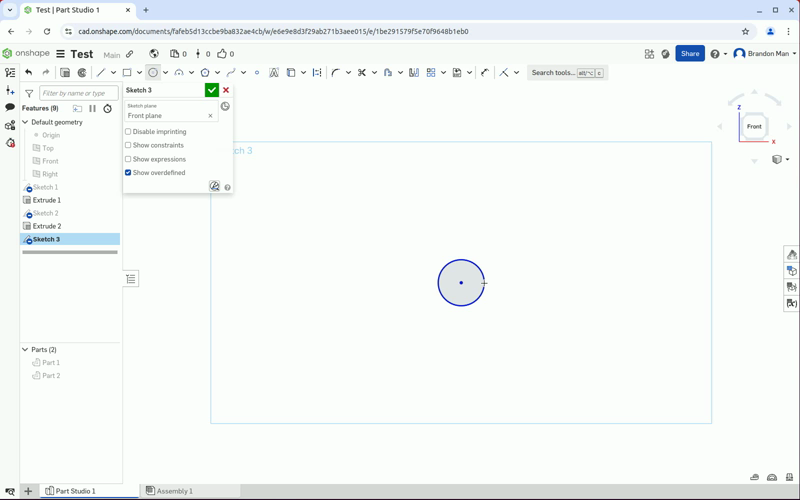
mouse_move(461, 282)
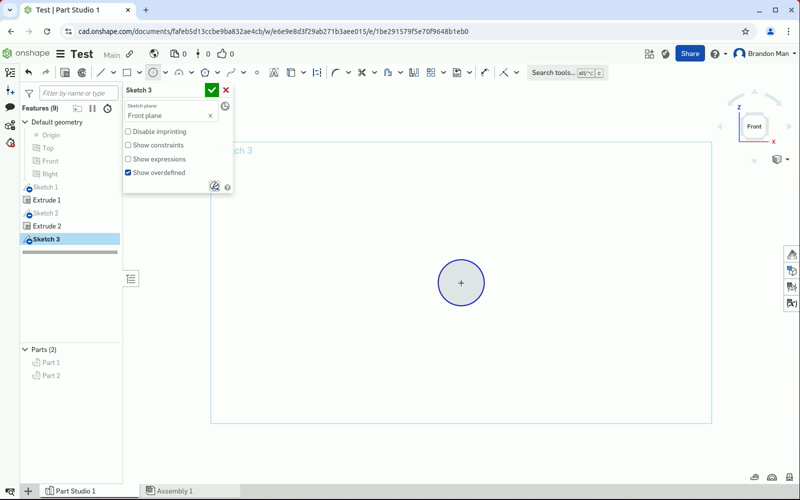
click(461, 282)
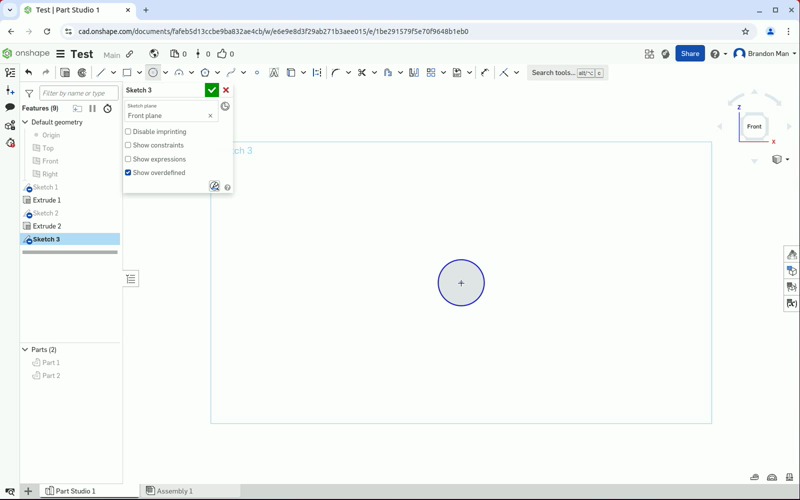
key_up(shift)
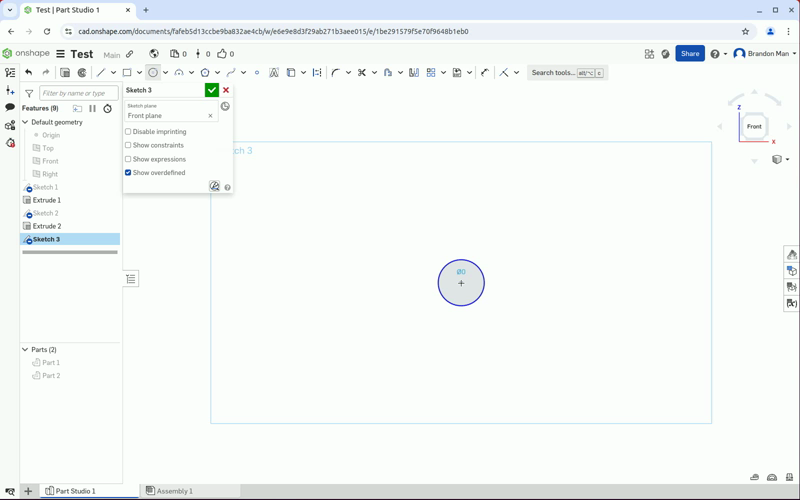
mouse_move(472, 282)
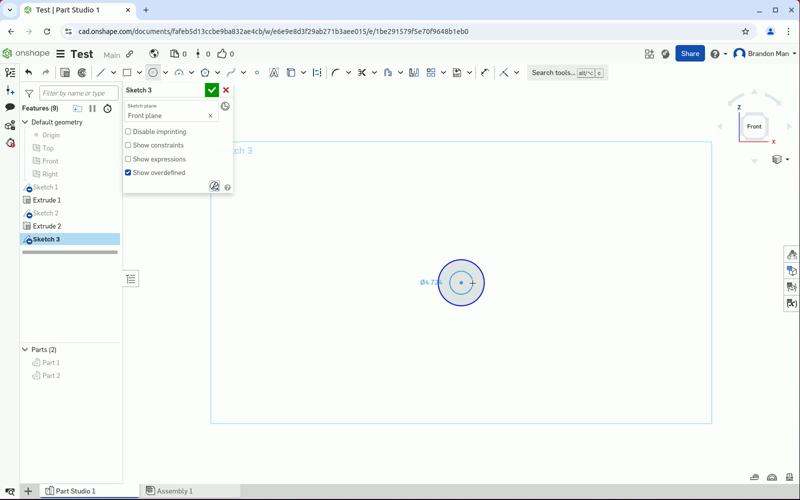
click(472, 282)
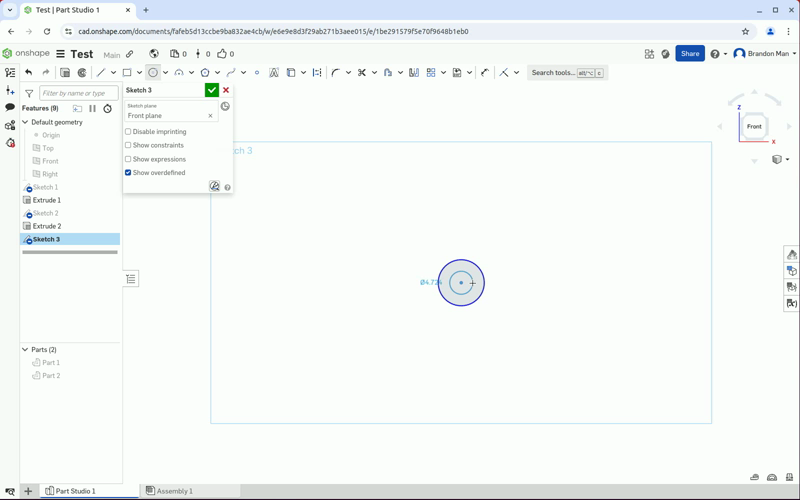
key(esc)
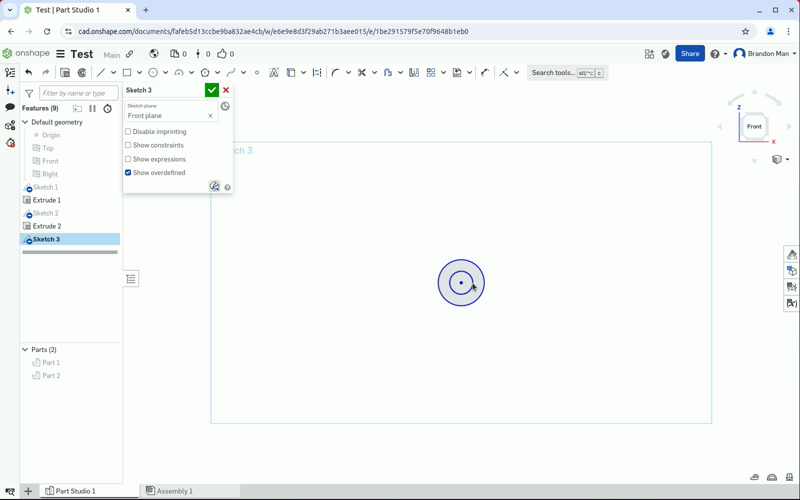
mouse_move(462, 262)
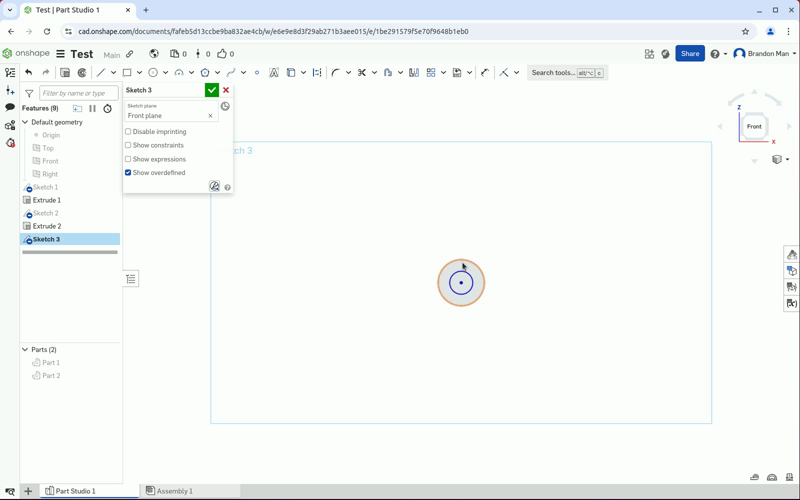
scroll(6)
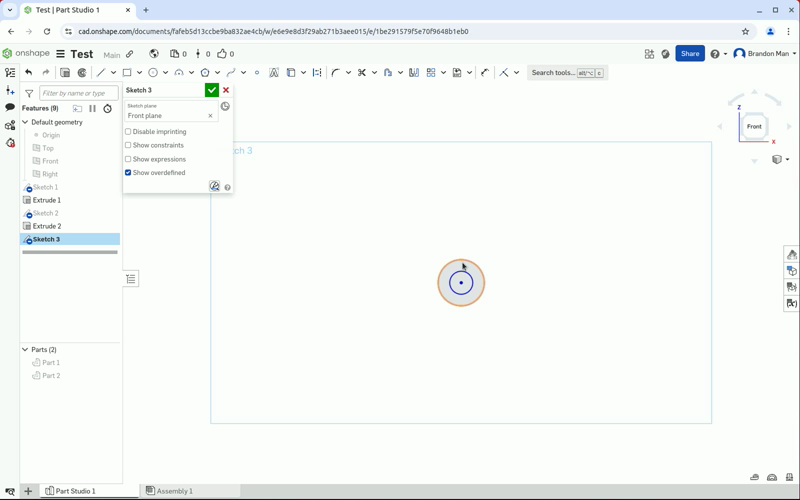
scroll(6)
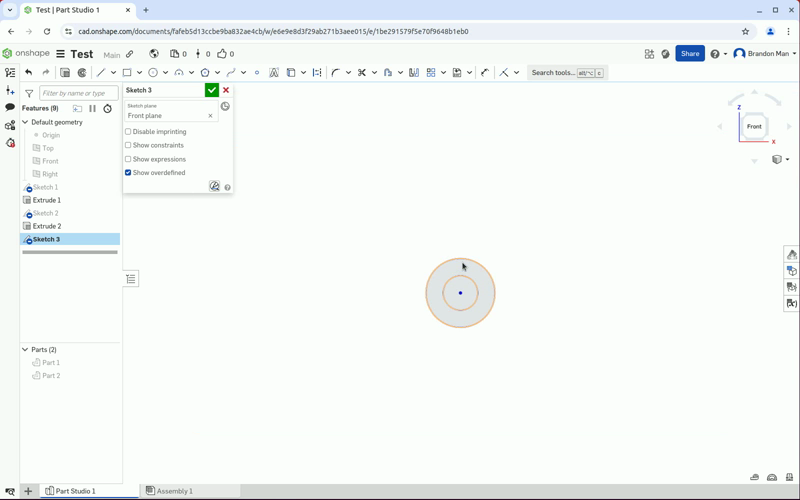
scroll(6)
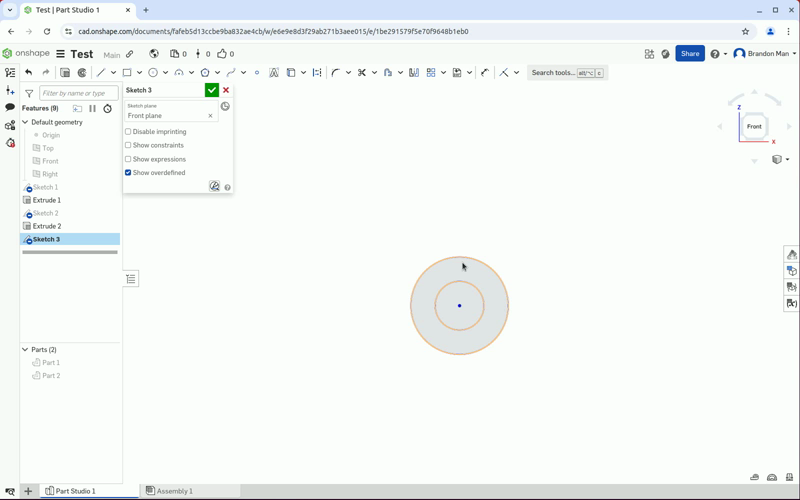
scroll(6)
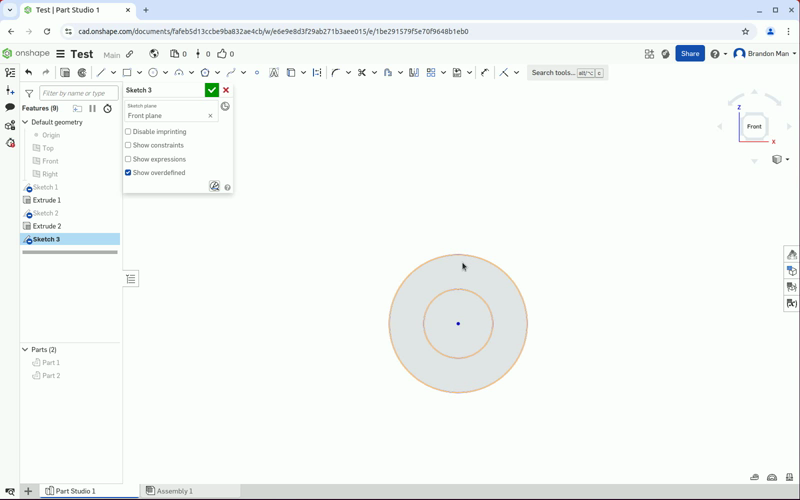
scroll(6)
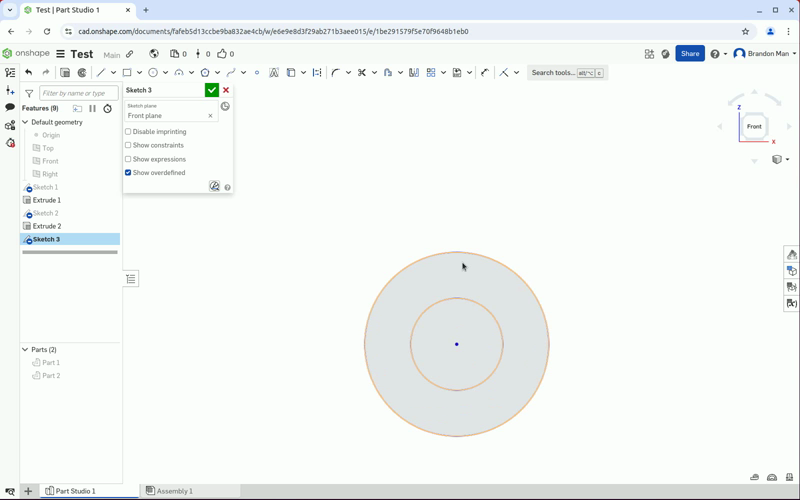
scroll(6)
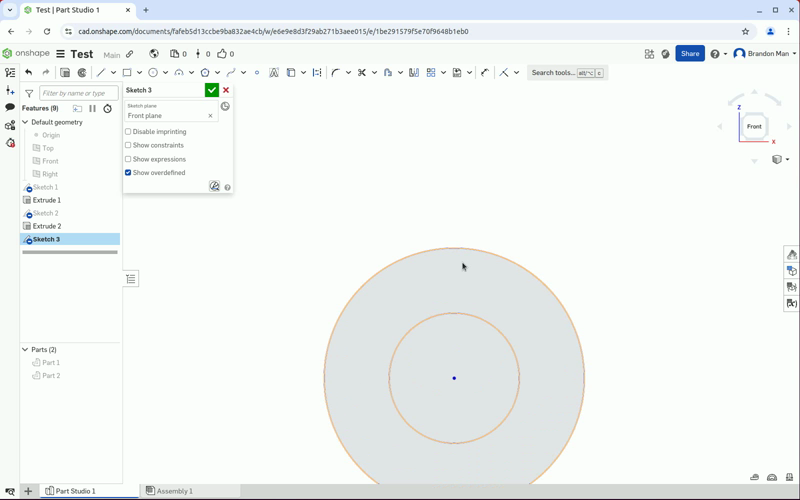
scroll(6)
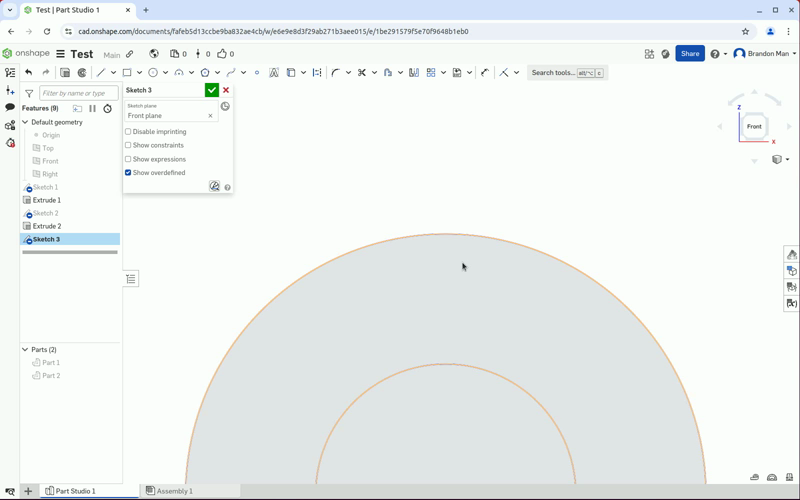
click(462, 262)
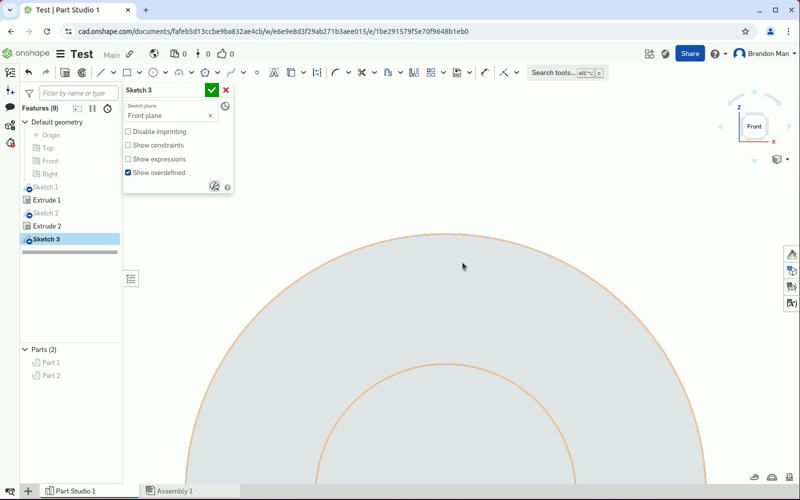
scroll(-6)
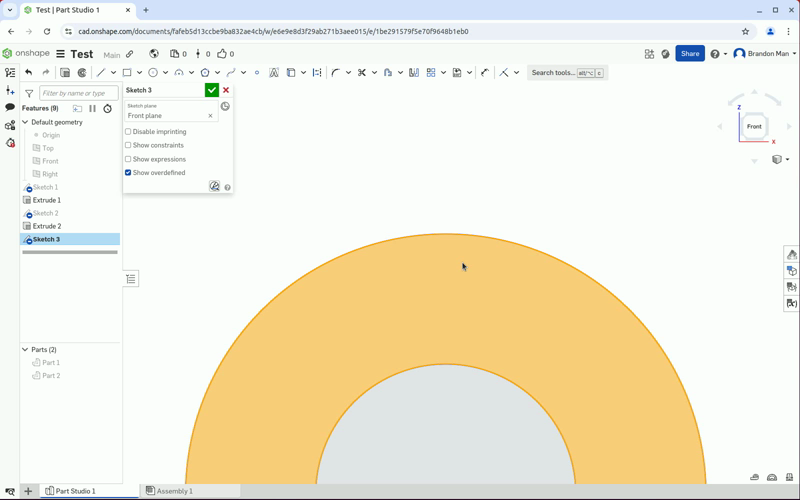
scroll(-6)
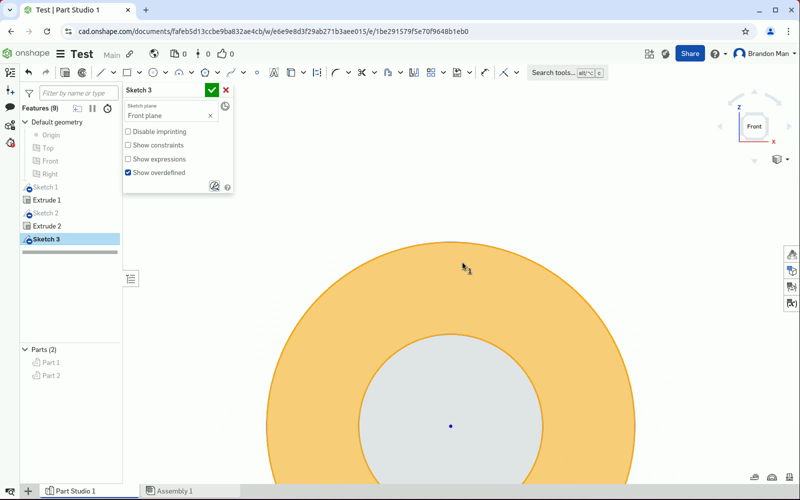
scroll(-6)
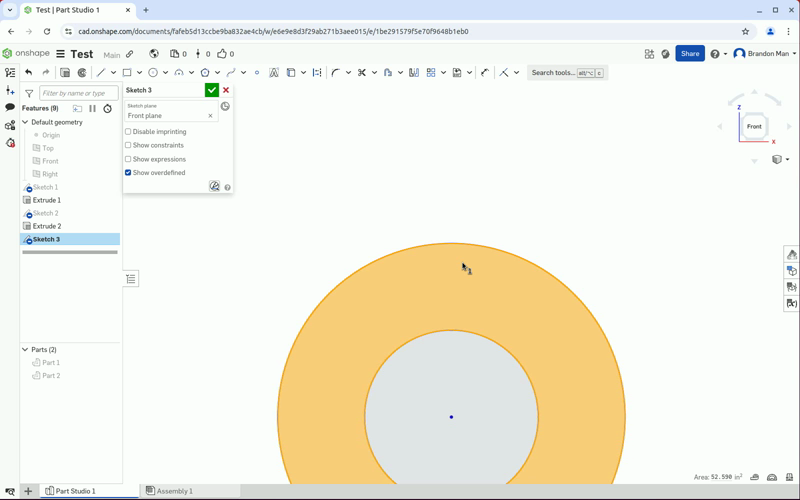
scroll(-6)
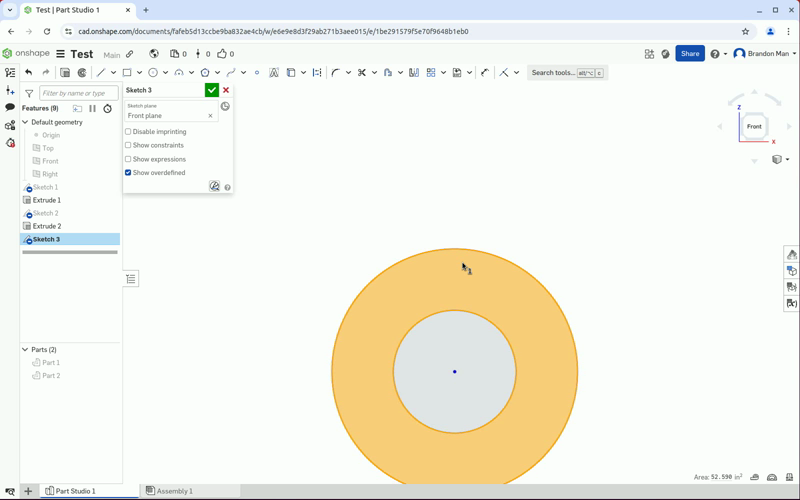
scroll(-6)
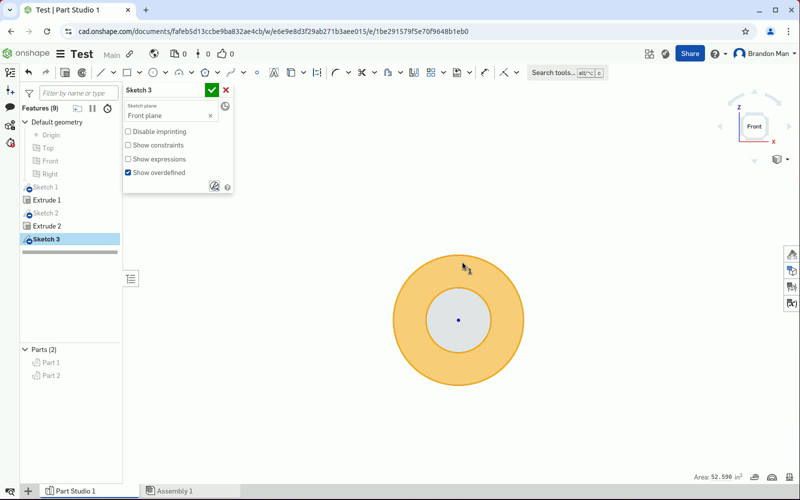
scroll(-6)
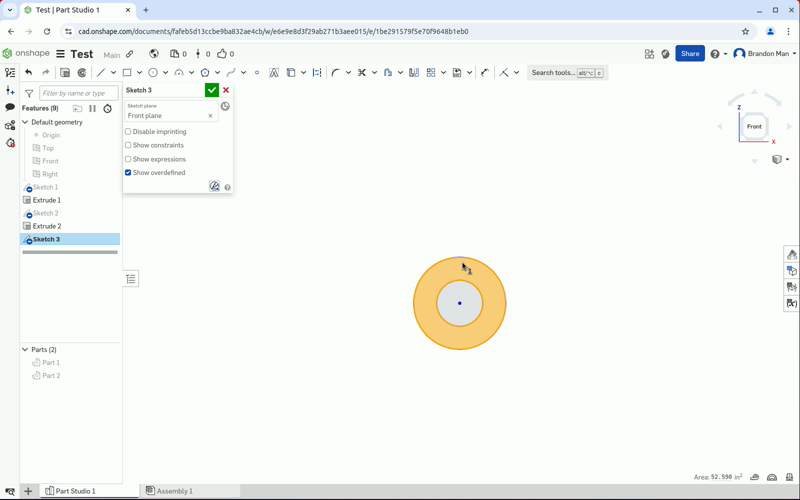
scroll(-6)
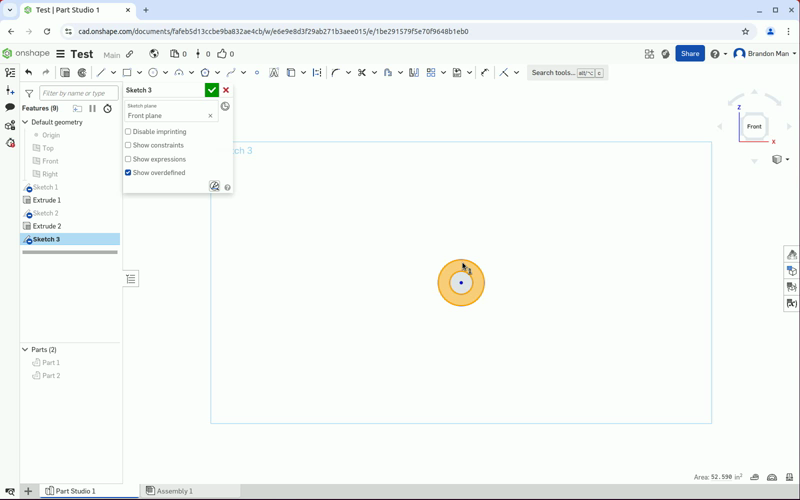
mouse_move(73, 352)
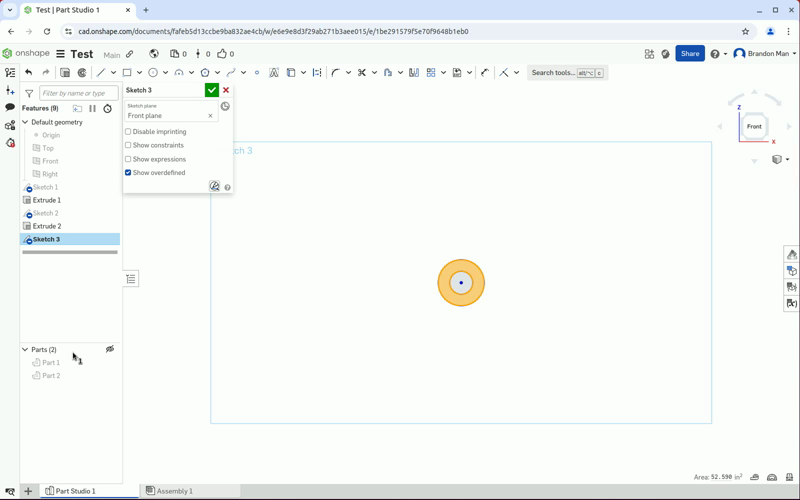
key(shift+y)
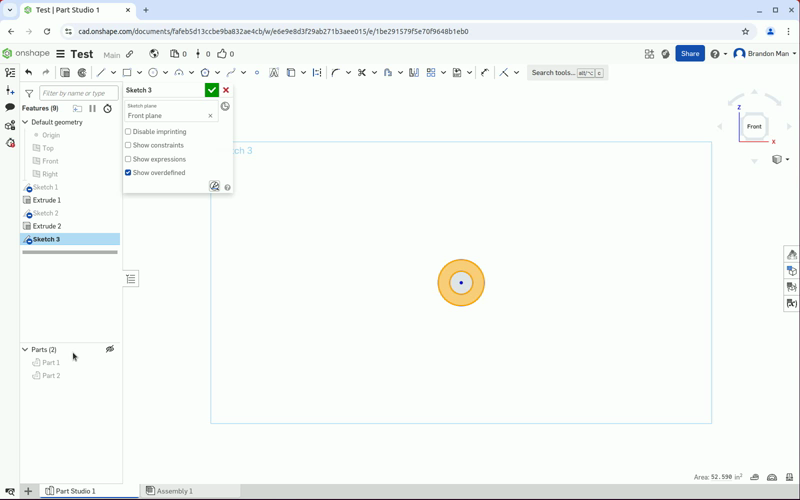
key(shift+e)
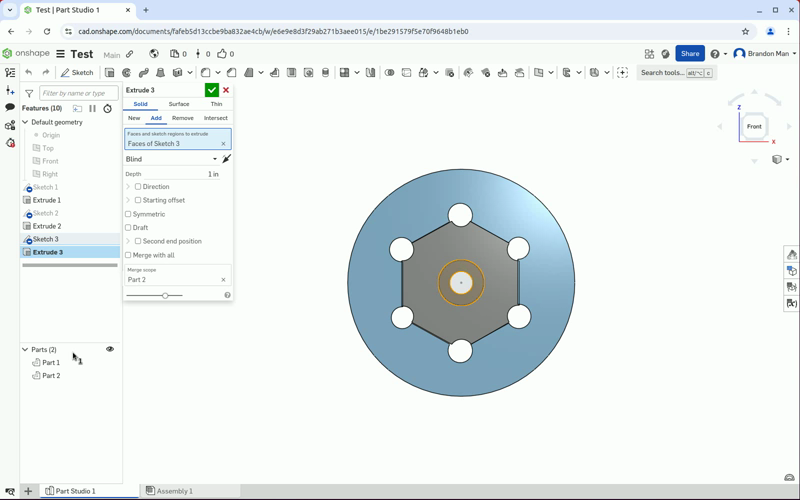
mouse_move(143, 106)
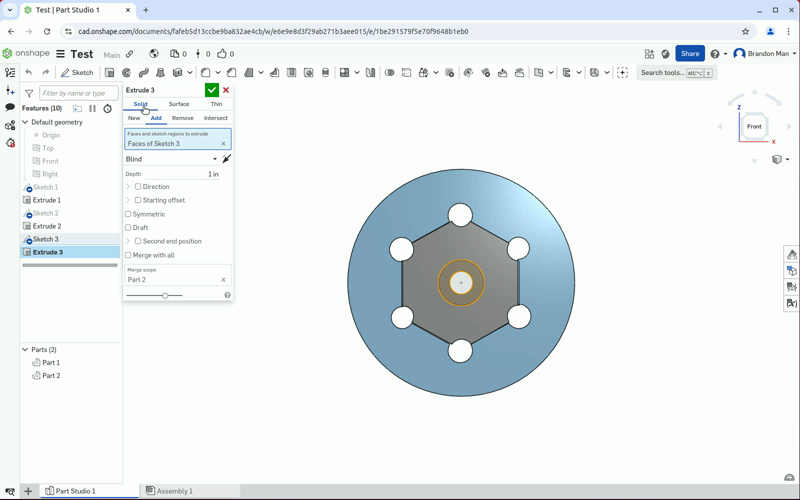
click(143, 106)
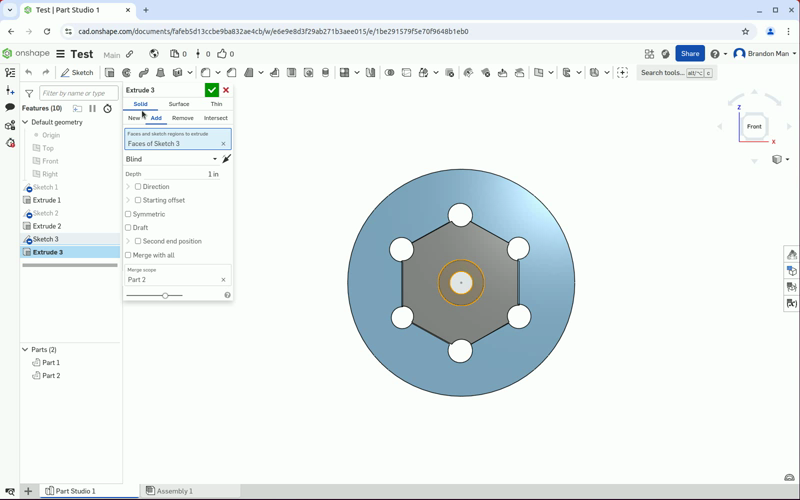
mouse_move(137, 120)
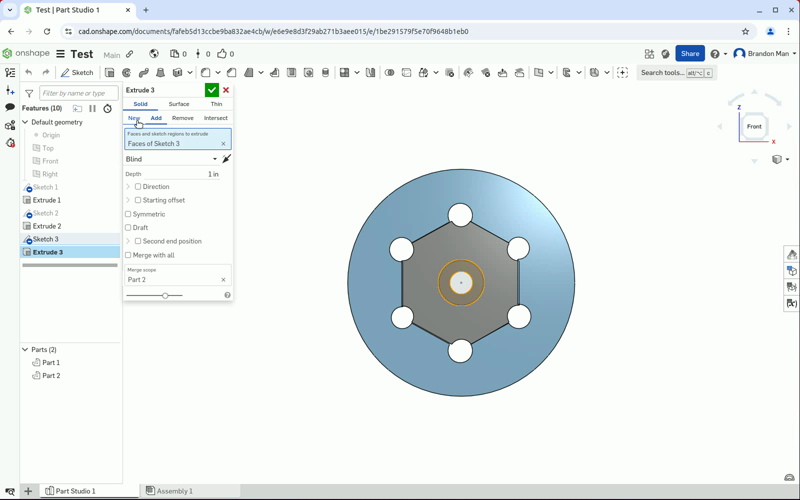
click(137, 120)
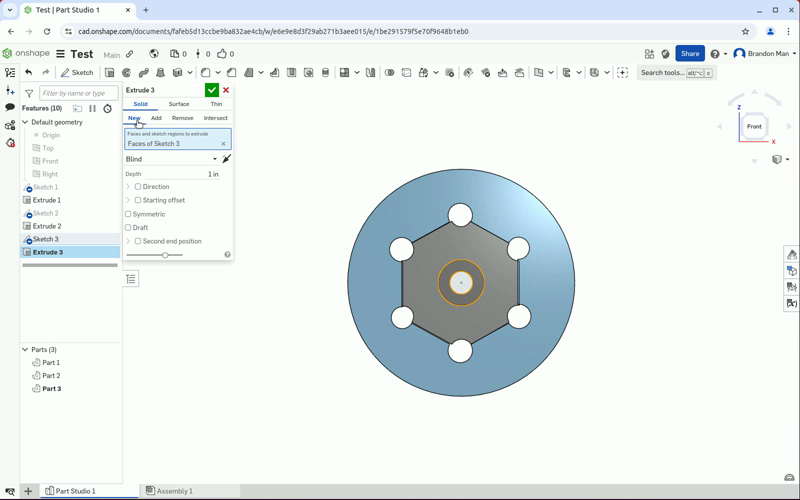
key(tab, 4)
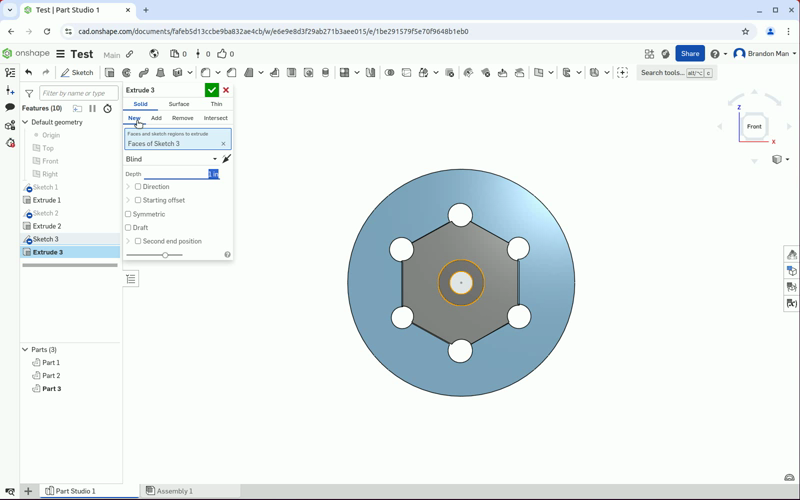
text(6.981)
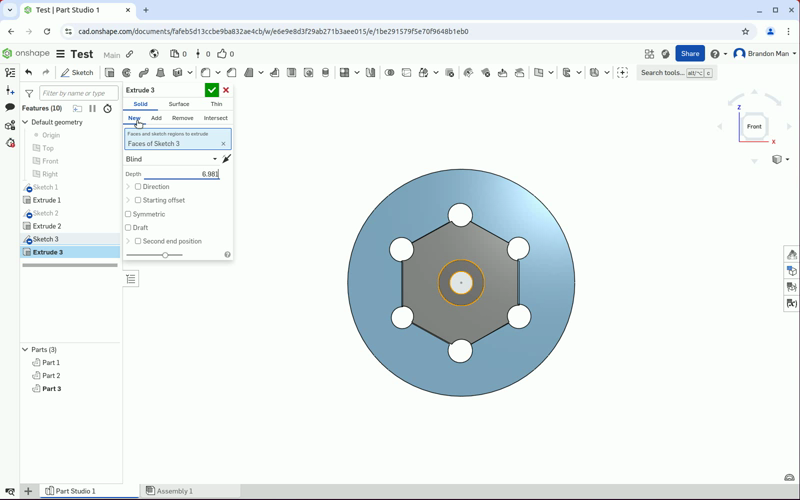
key(enter)
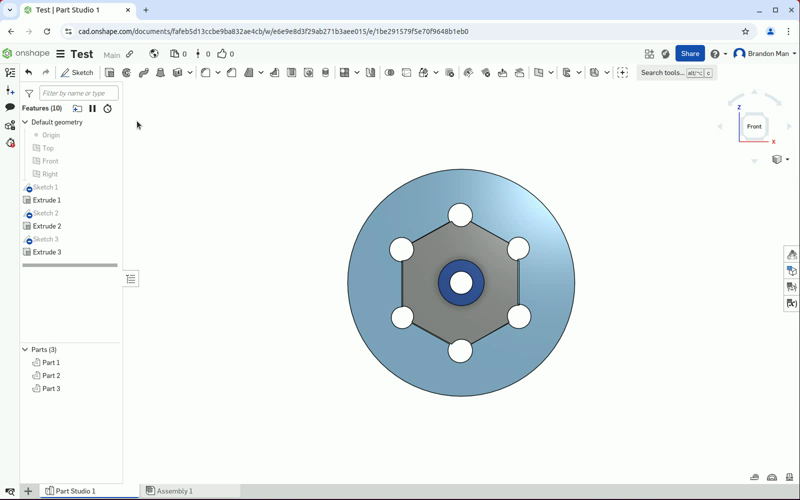
key(shift+h)
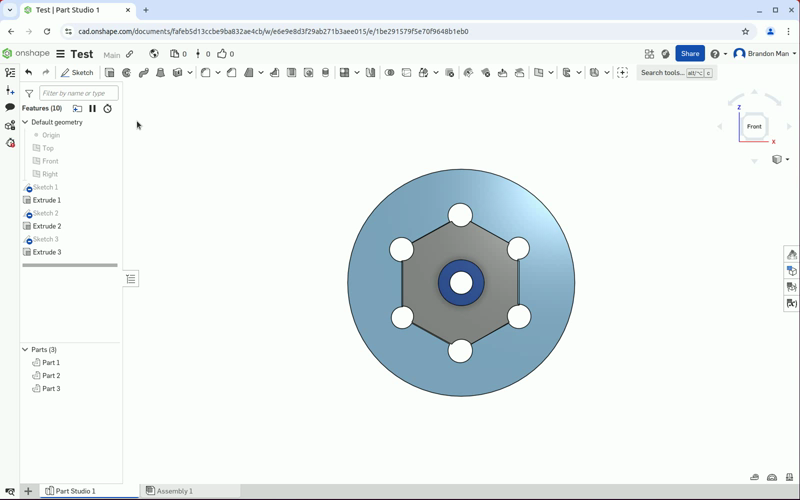
key(shift+h)
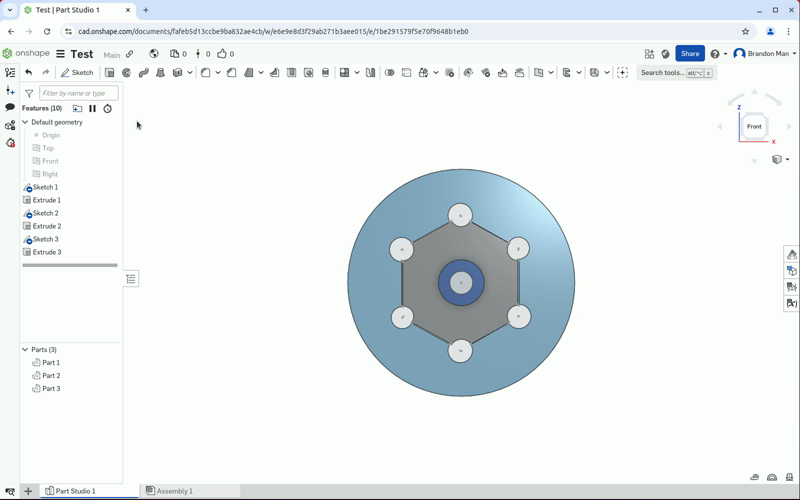
key(shift+7)
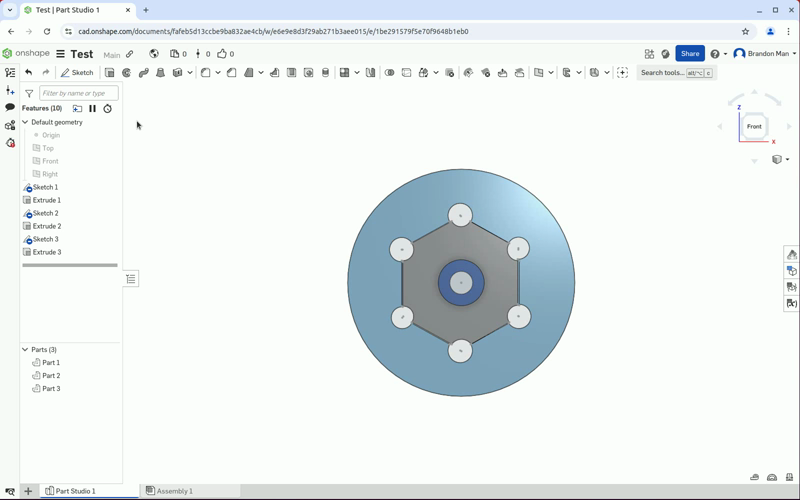
key(left, 2)
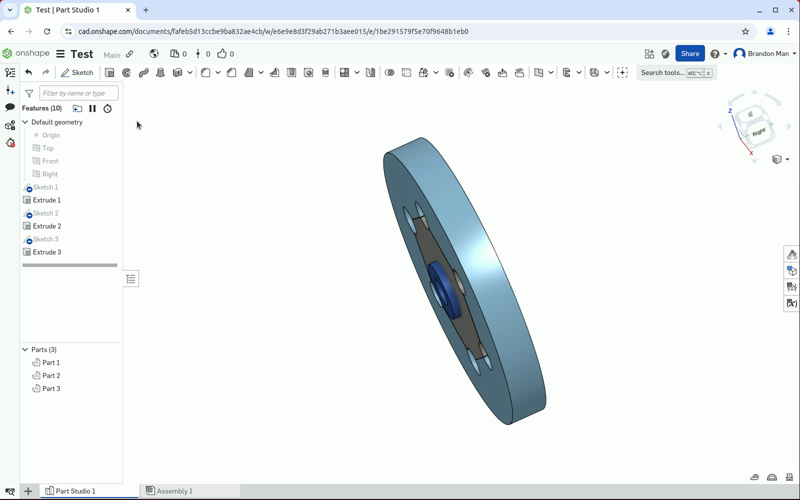
key(down, 2)
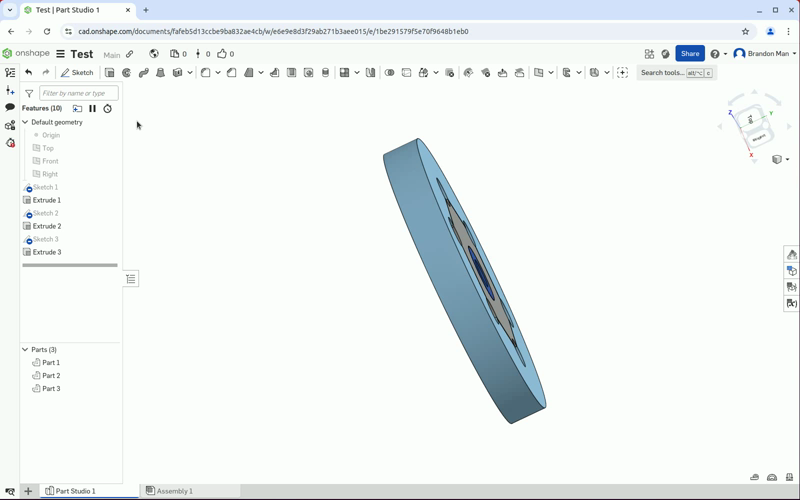
key(up, 2)
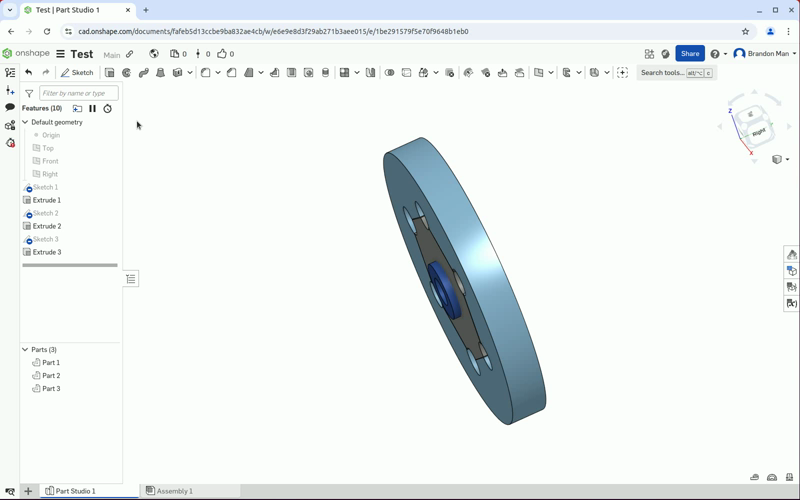
key(right, 2)
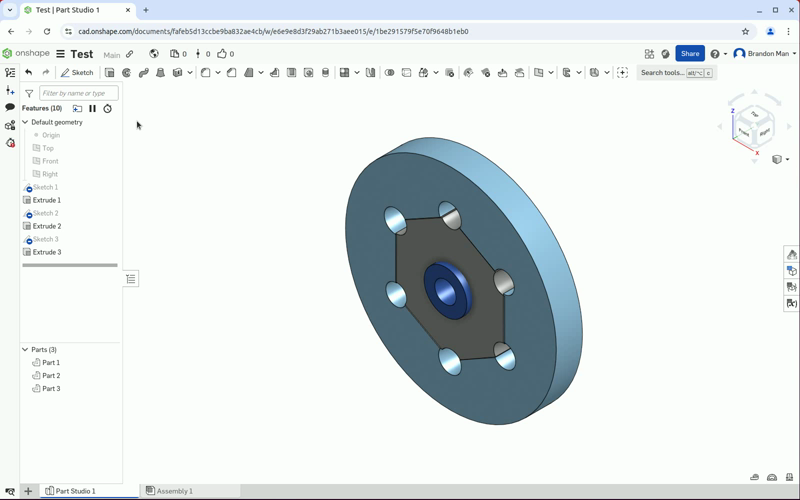
mouse_move(73, 189)
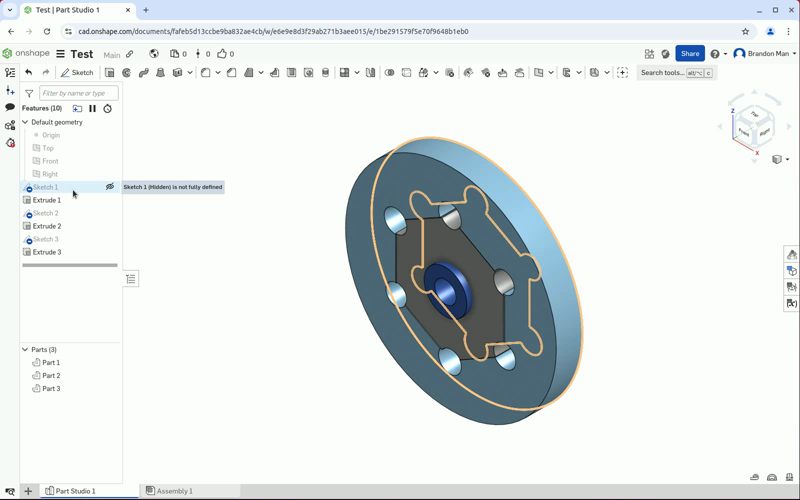
click(73, 189)